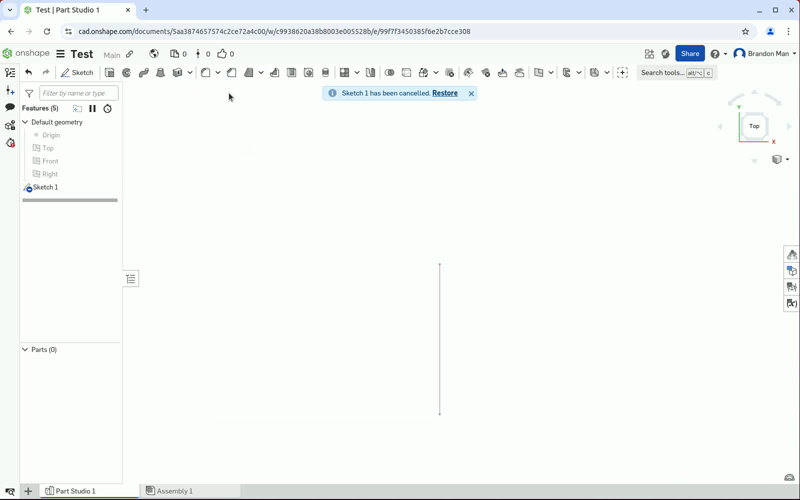
key(shift+h)
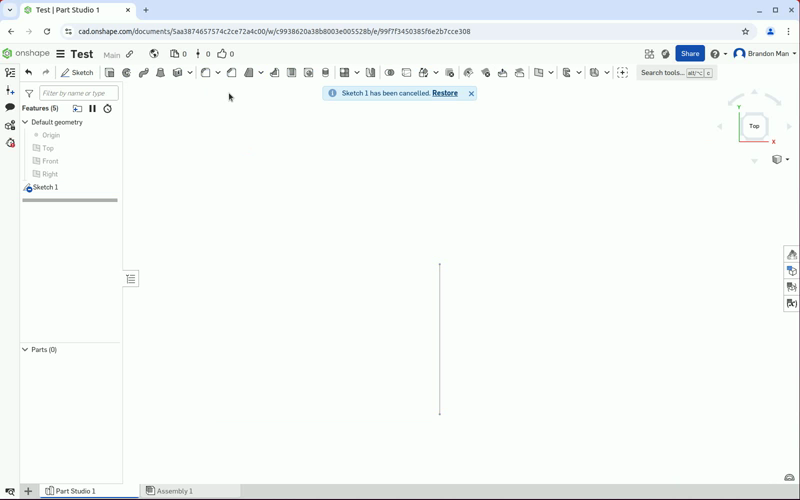
key(shift+s)
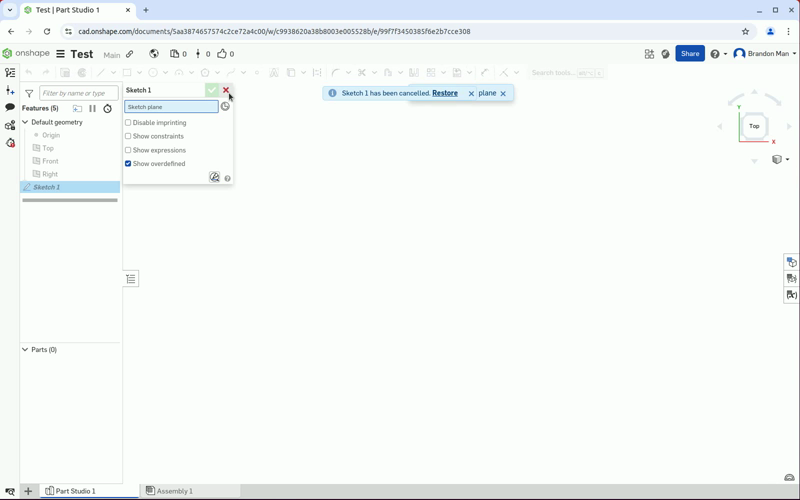
mouse_move(73, 150)
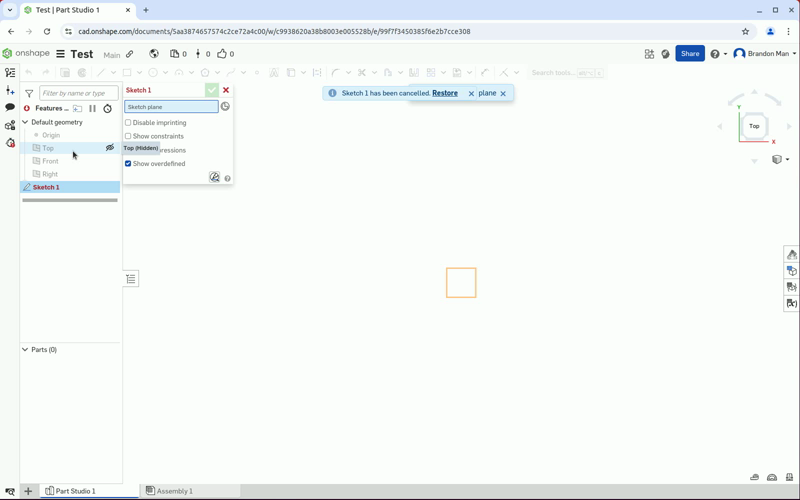
click(73, 150)
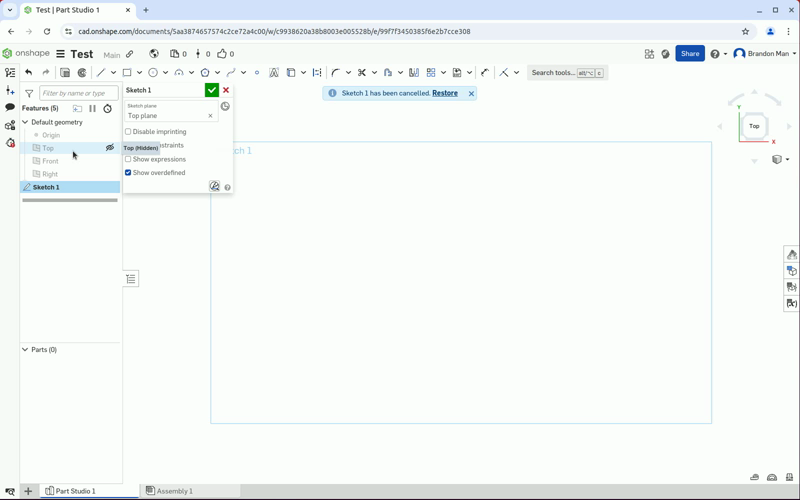
mouse_move(73, 352)
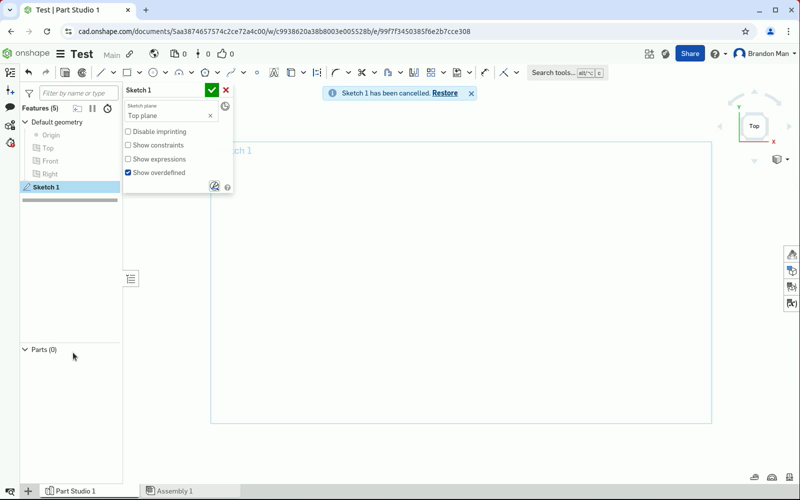
key(y)
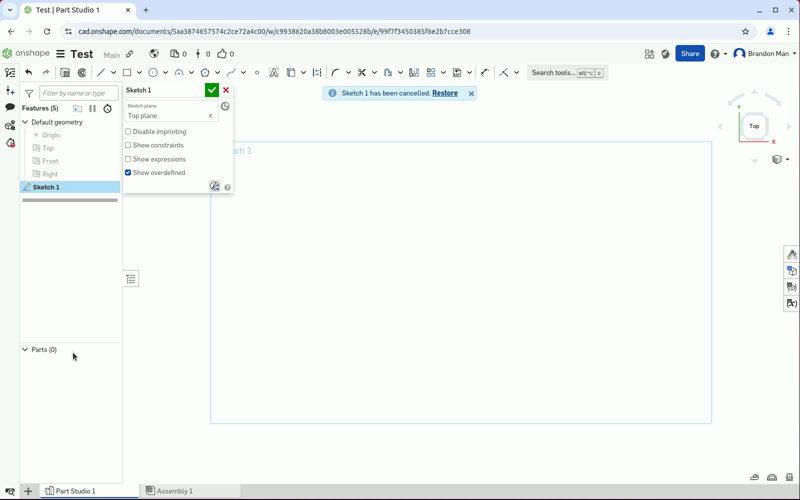
key(l)
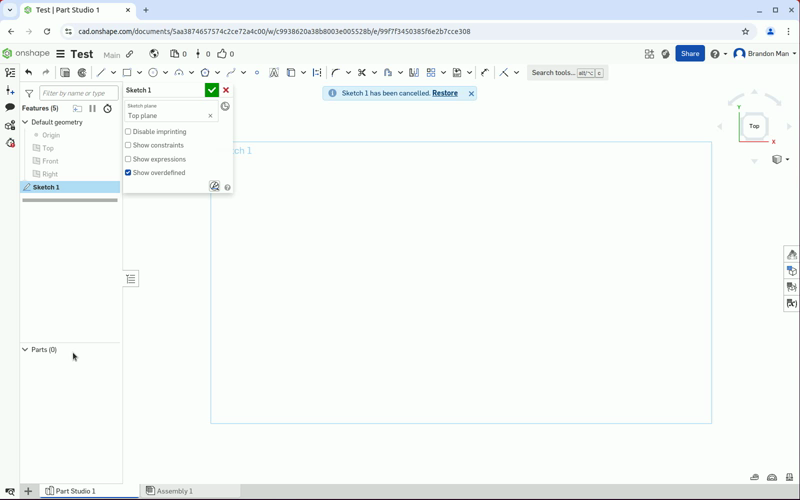
key_down(shift)
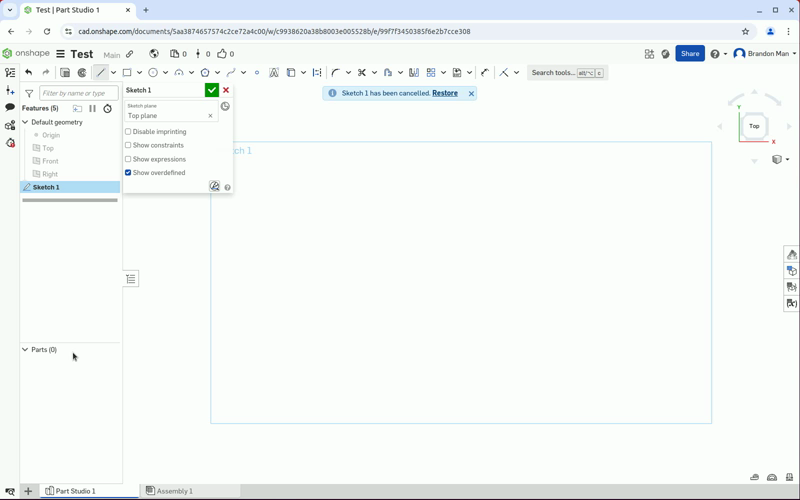
mouse_move(351, 335)
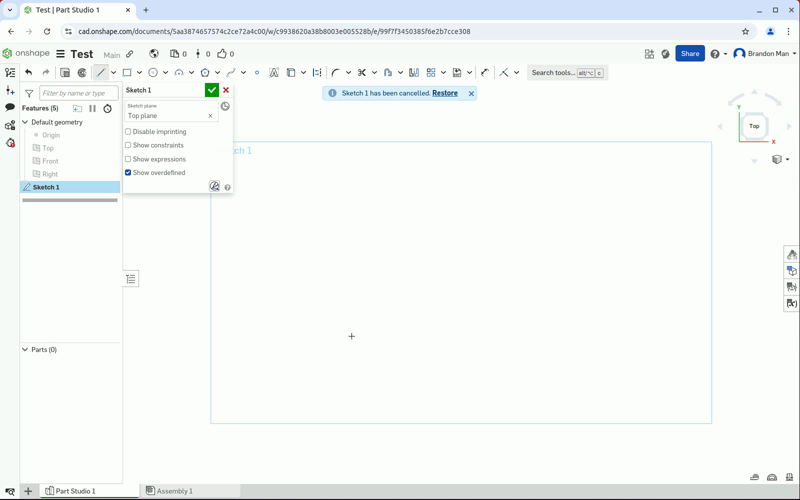
click(351, 335)
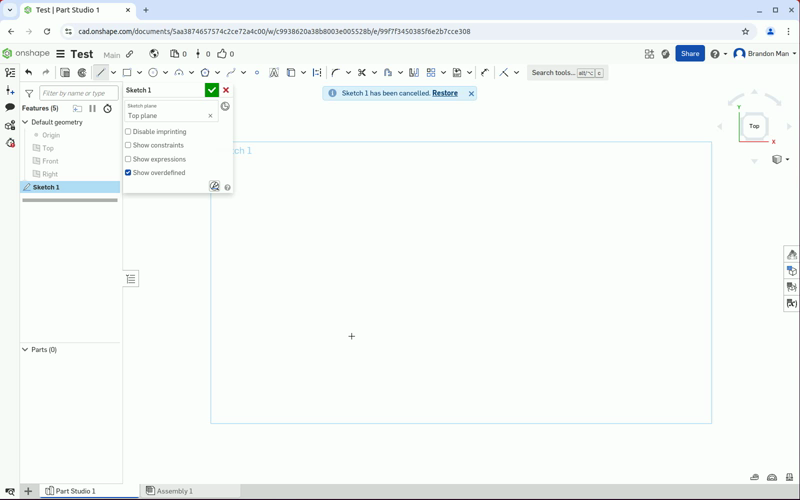
key_up(shift)
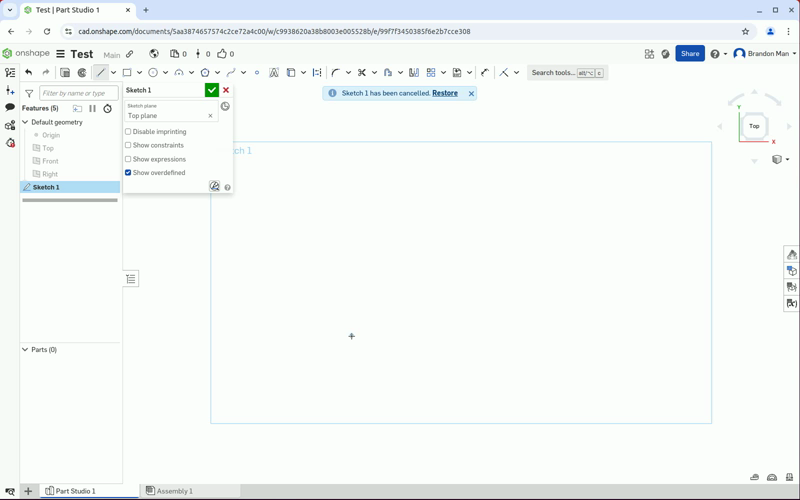
key_down(shift)
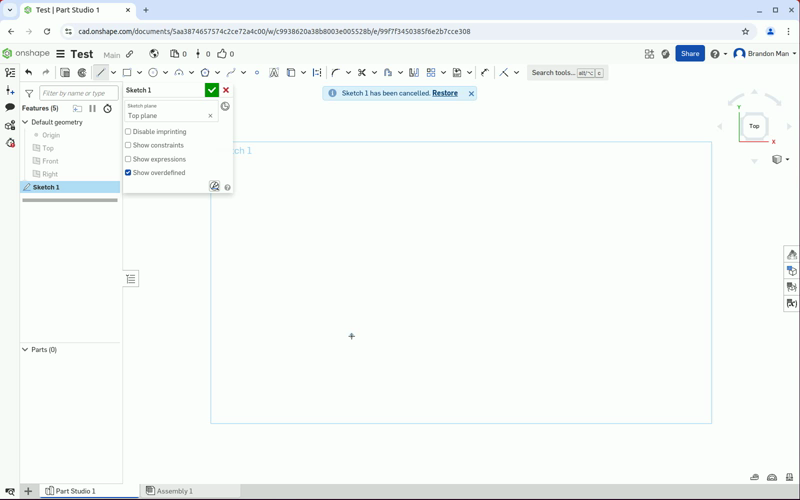
mouse_move(569, 335)
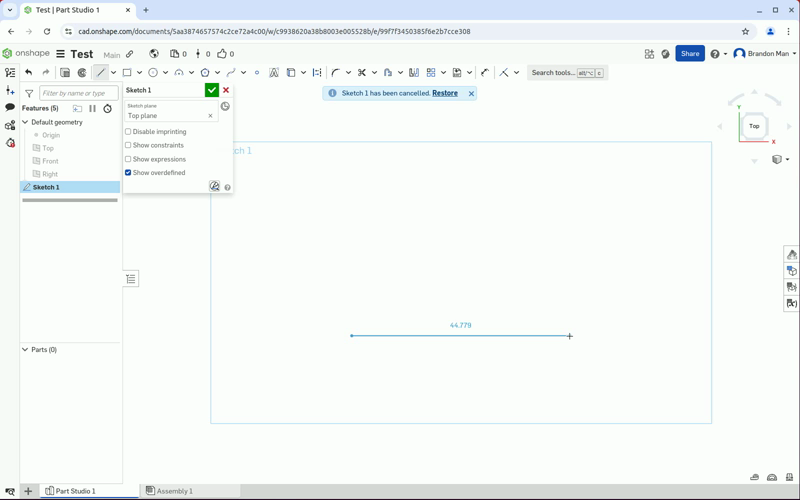
click(569, 335)
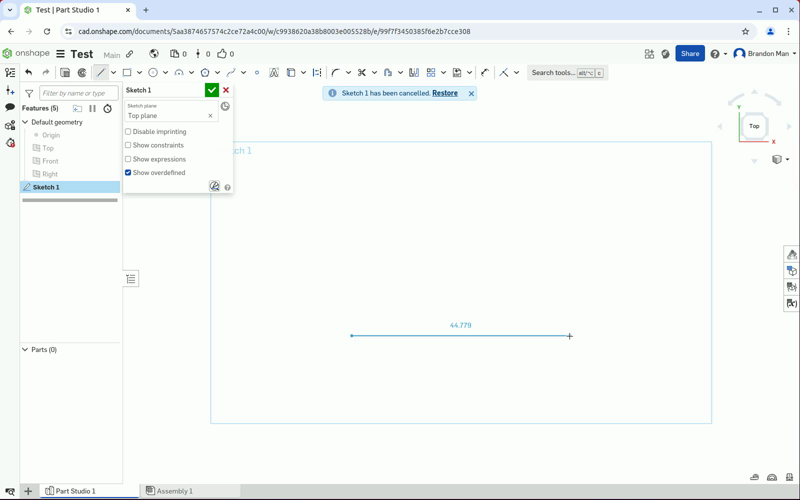
key_up(shift)
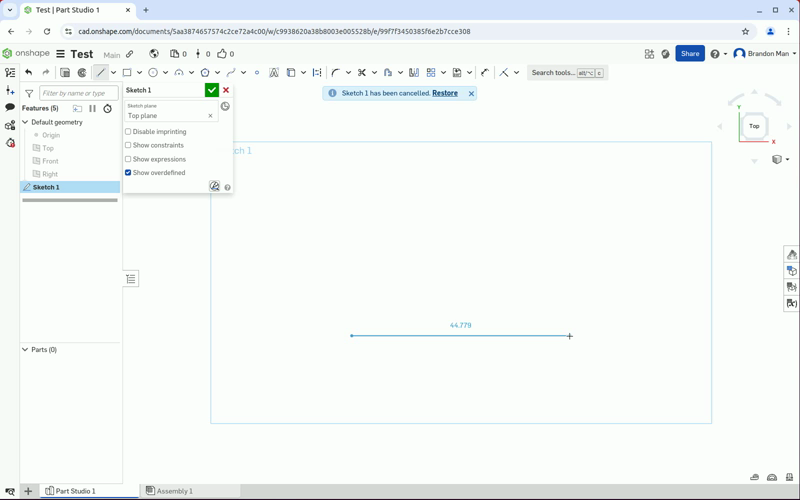
key_down(shift)
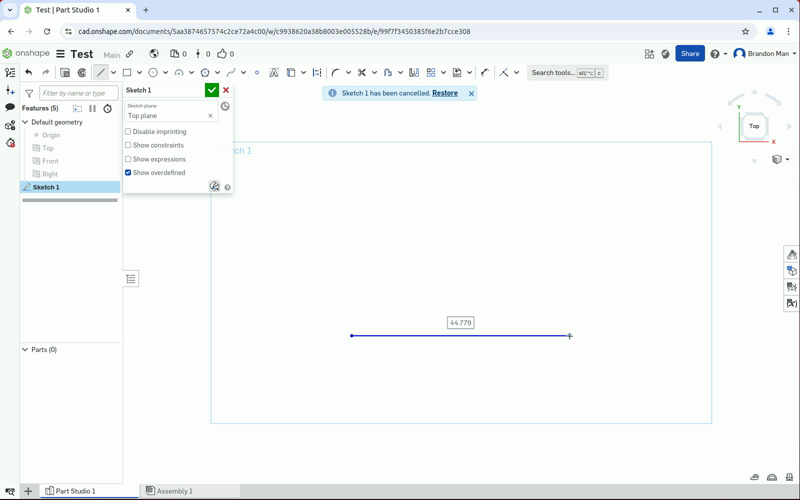
mouse_move(569, 230)
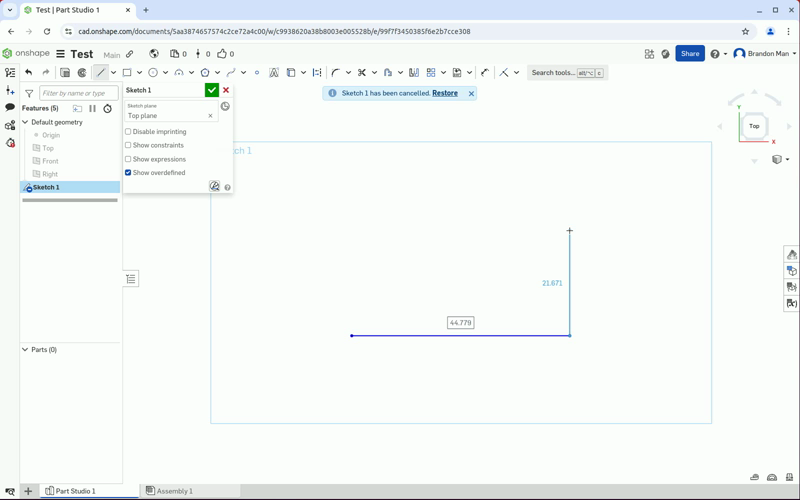
click(569, 230)
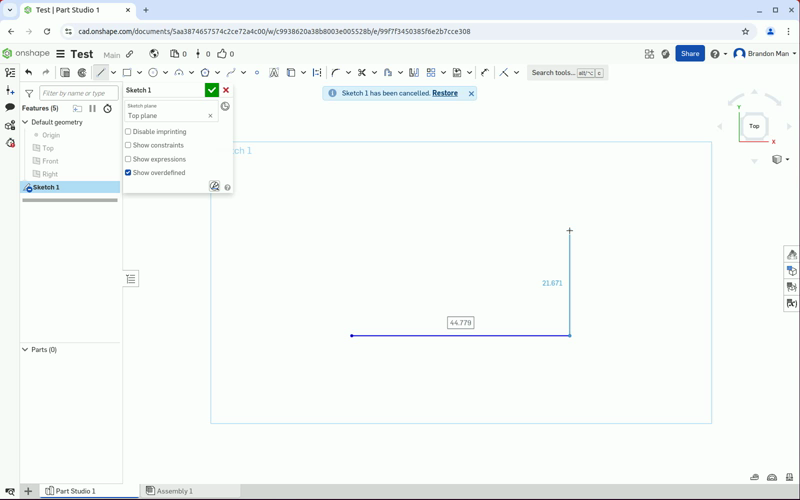
key_up(shift)
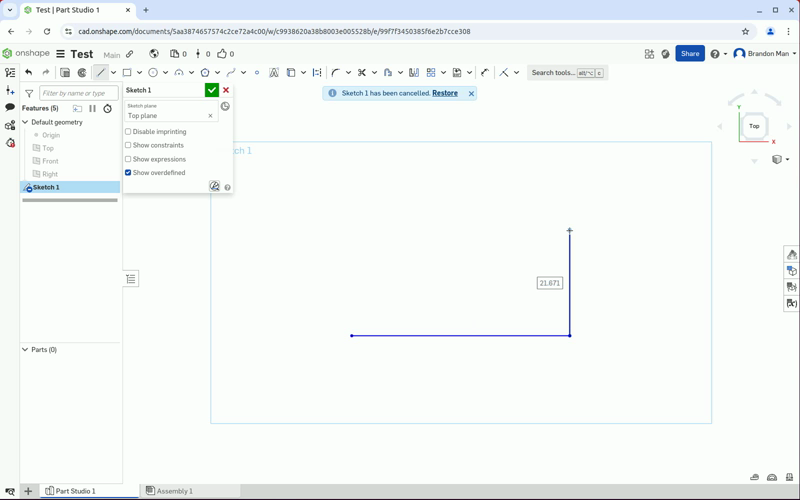
key_down(shift)
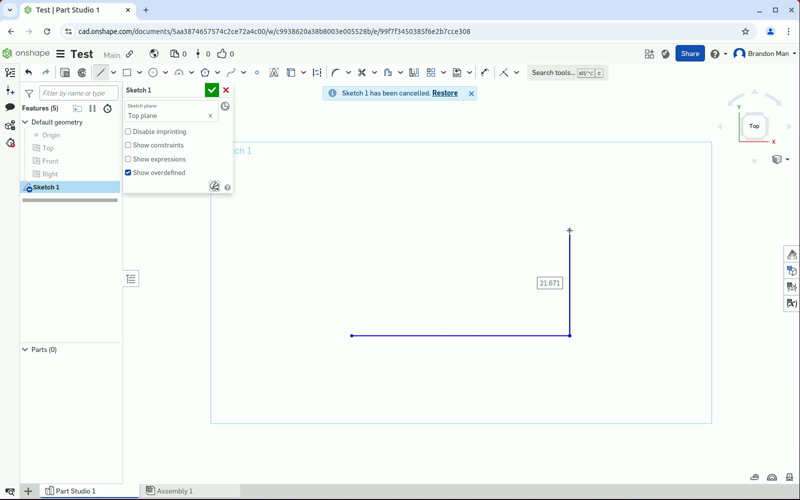
mouse_move(351, 230)
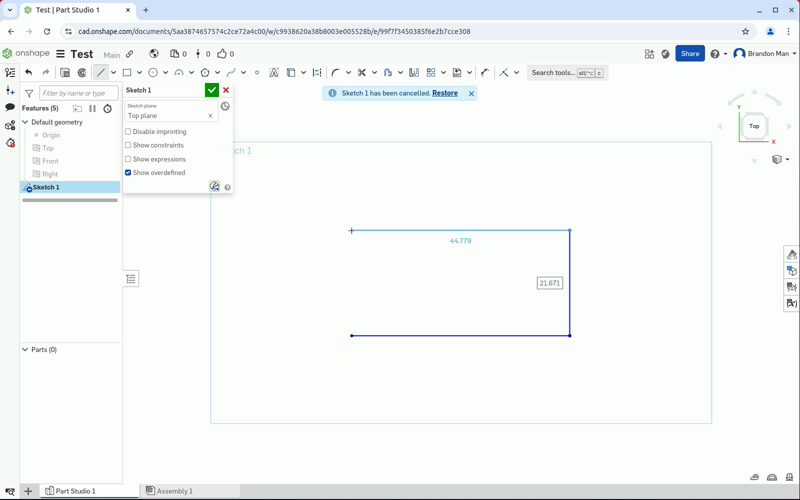
click(351, 230)
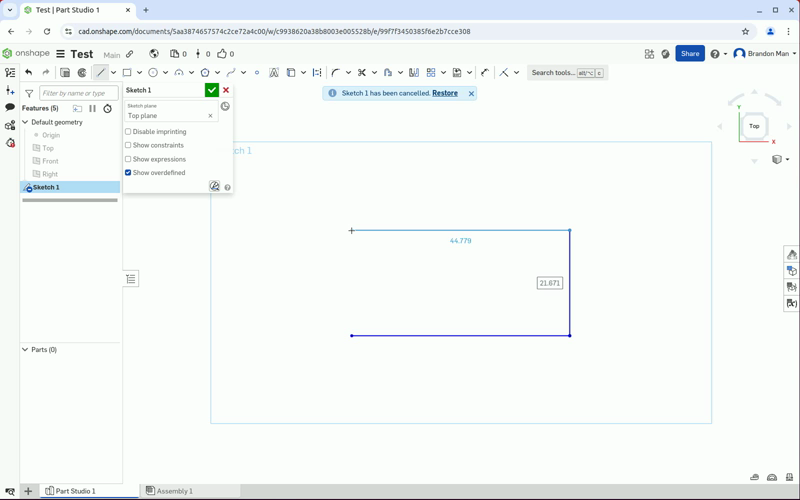
key_up(shift)
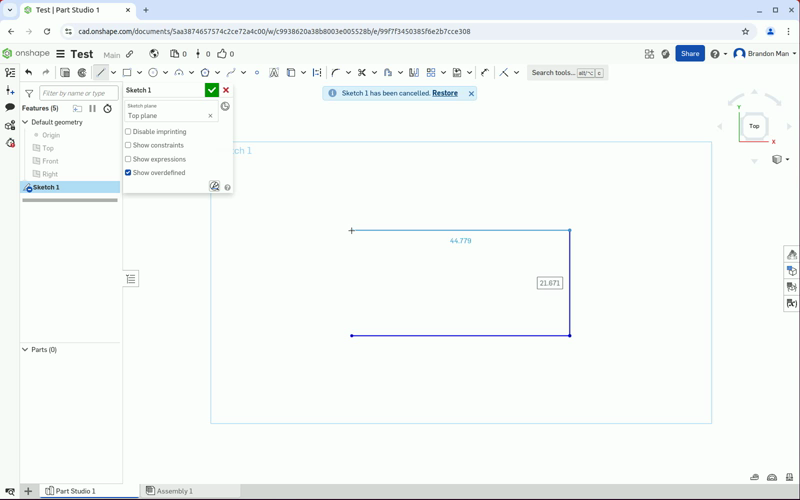
key_down(shift)
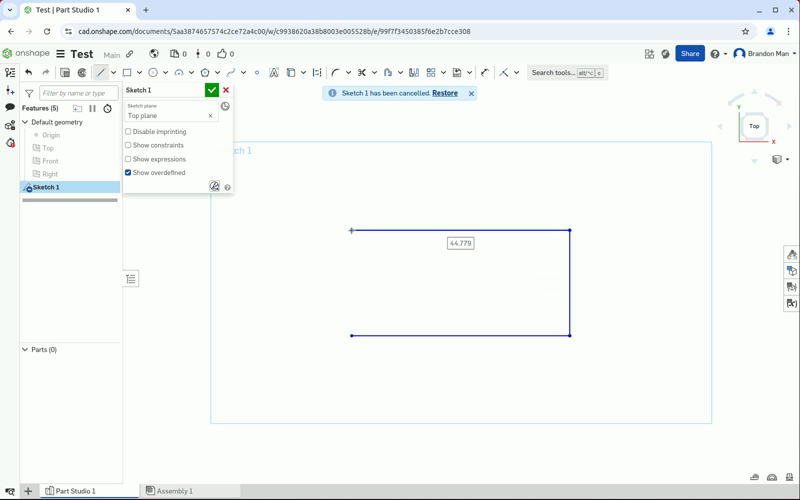
mouse_move(351, 335)
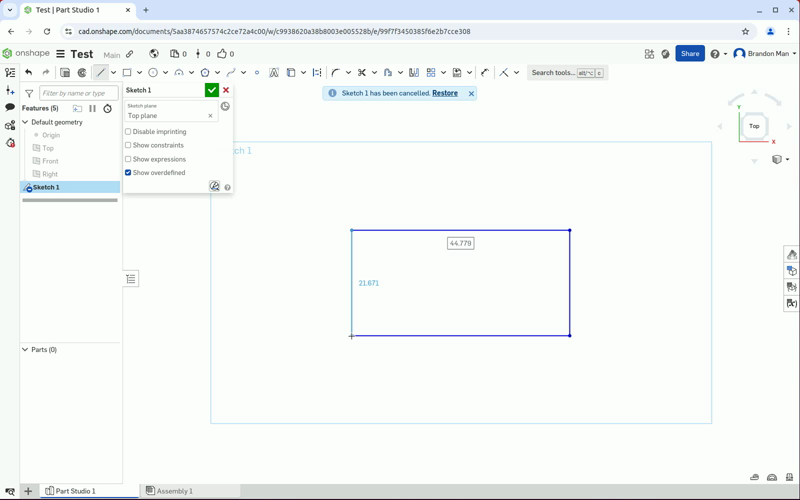
key_up(shift)
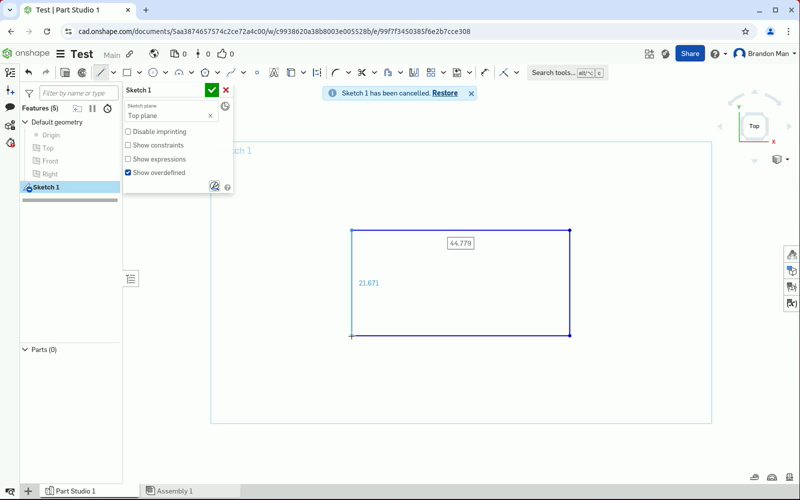
click(351, 335)
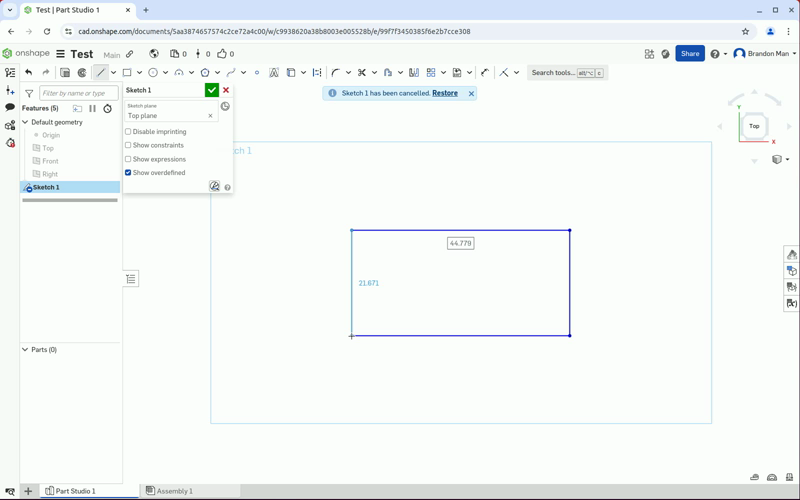
key(esc)
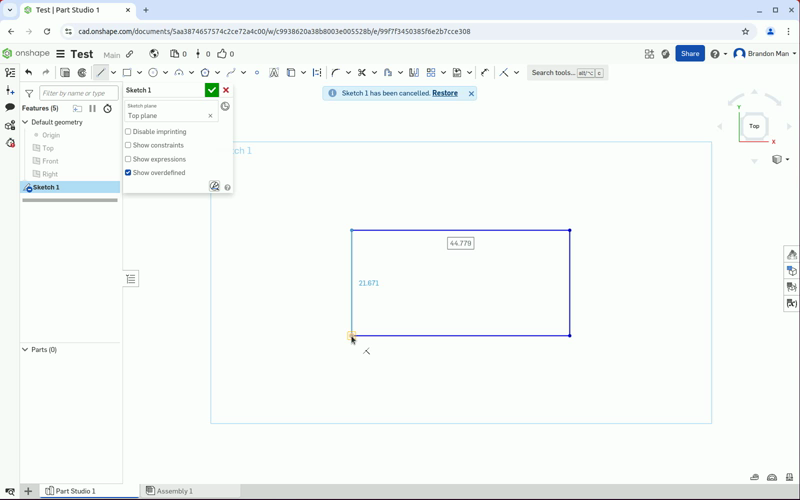
mouse_move(510, 317)
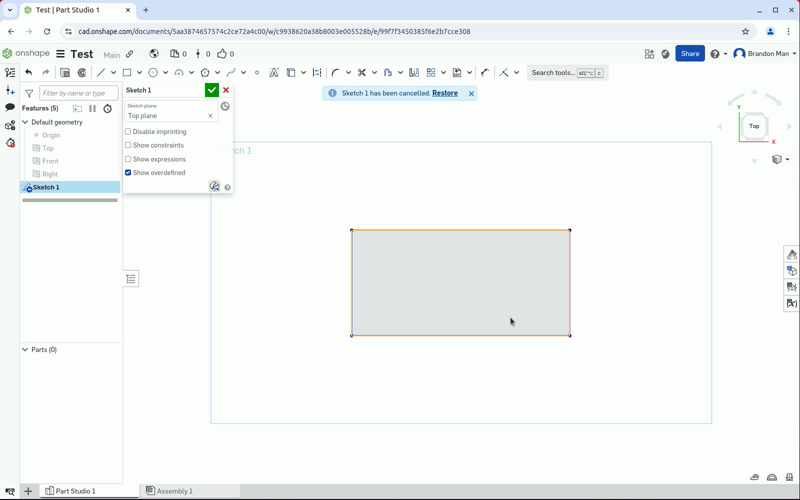
click(510, 317)
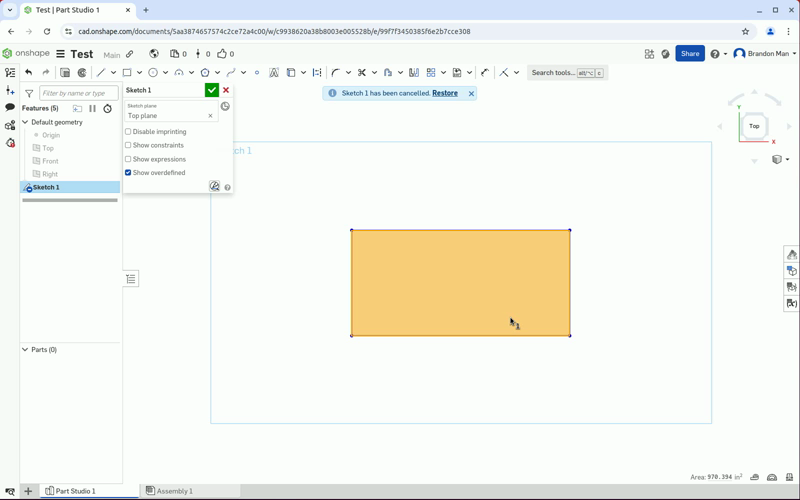
mouse_move(73, 352)
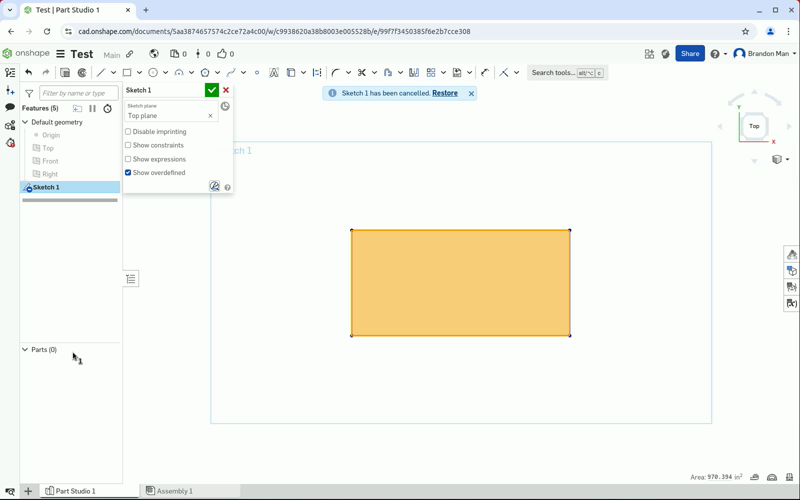
key(shift+y)
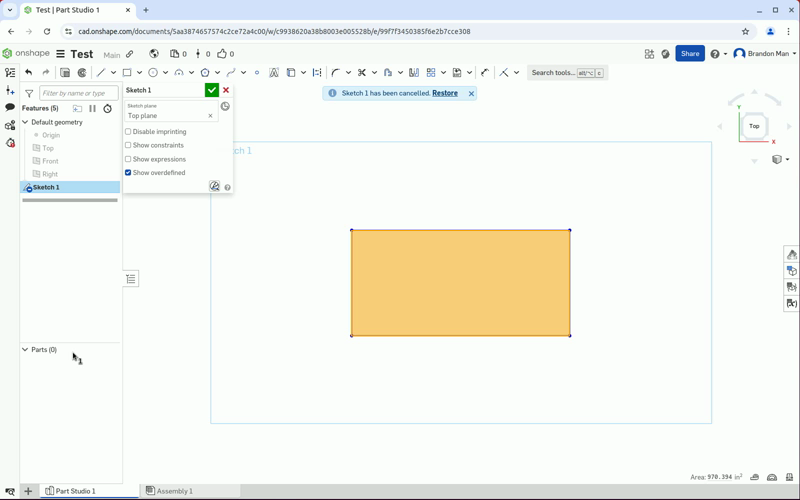
key(shift+e)
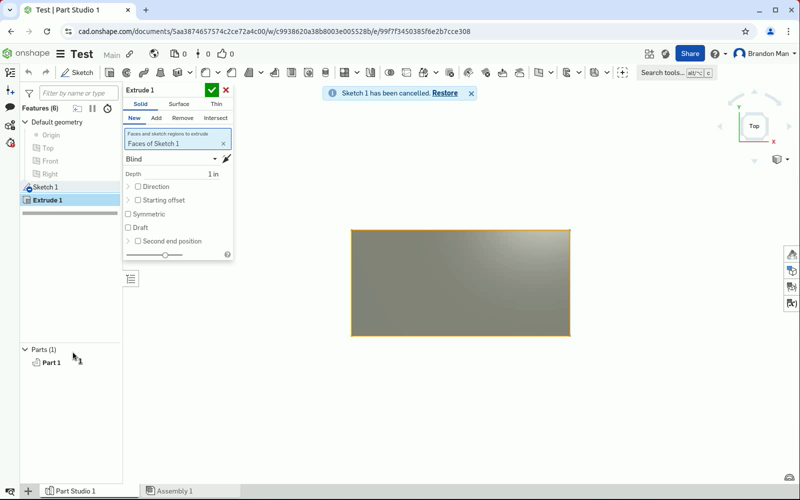
mouse_move(143, 106)
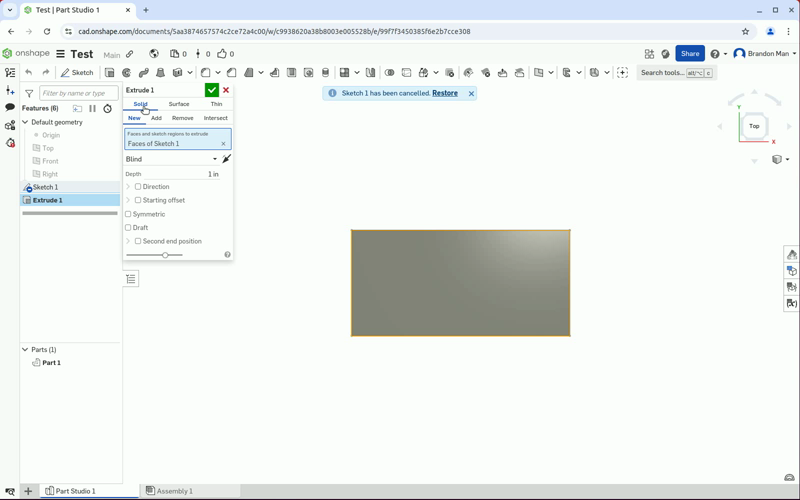
click(143, 106)
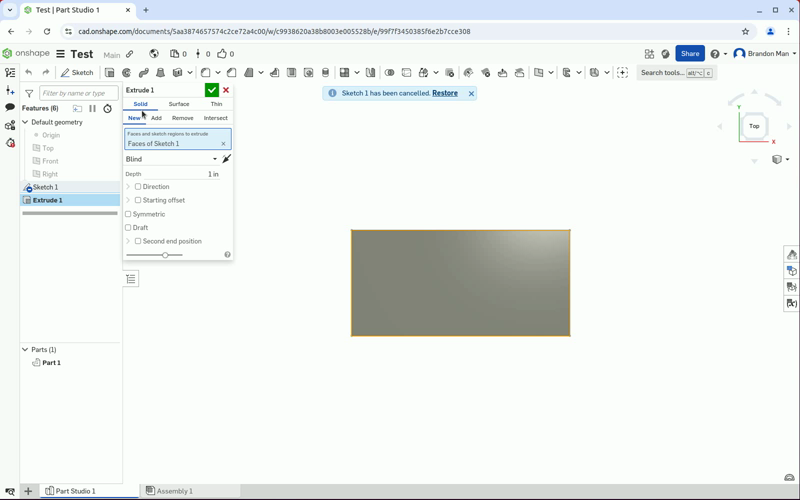
mouse_move(137, 120)
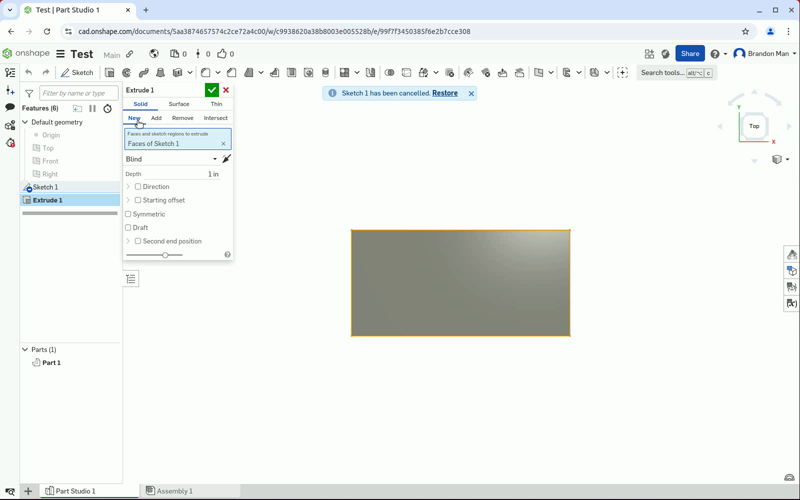
click(137, 120)
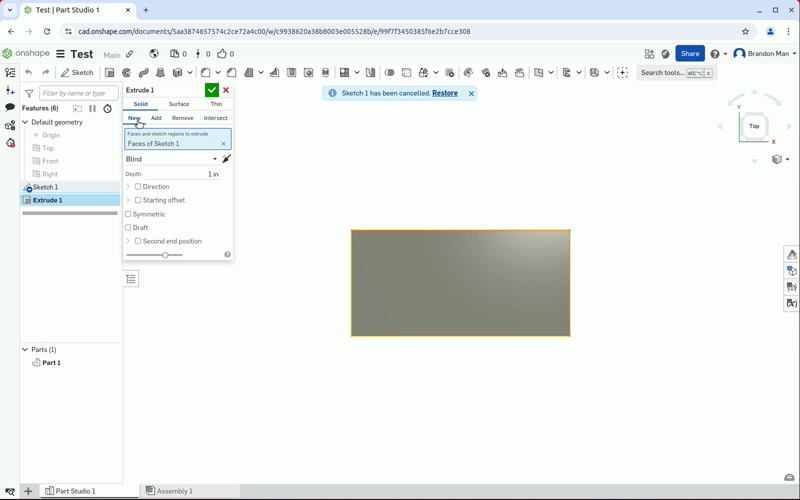
key(tab, 4)
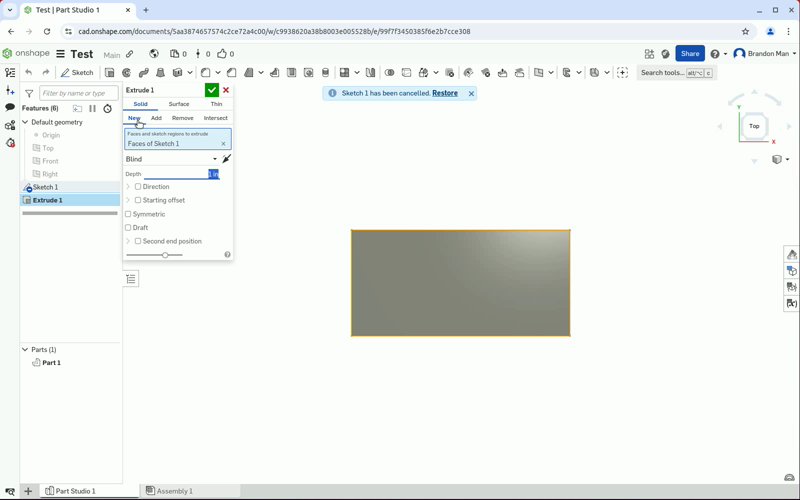
text(4.574)
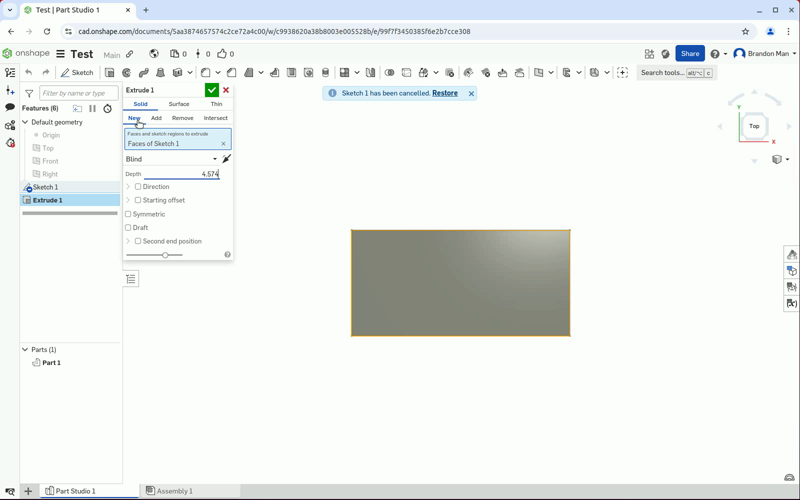
key(enter)
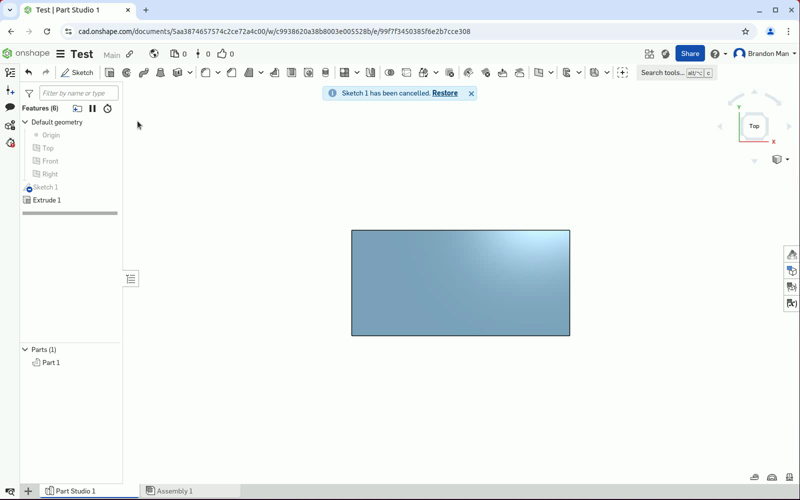
key(shift+h)
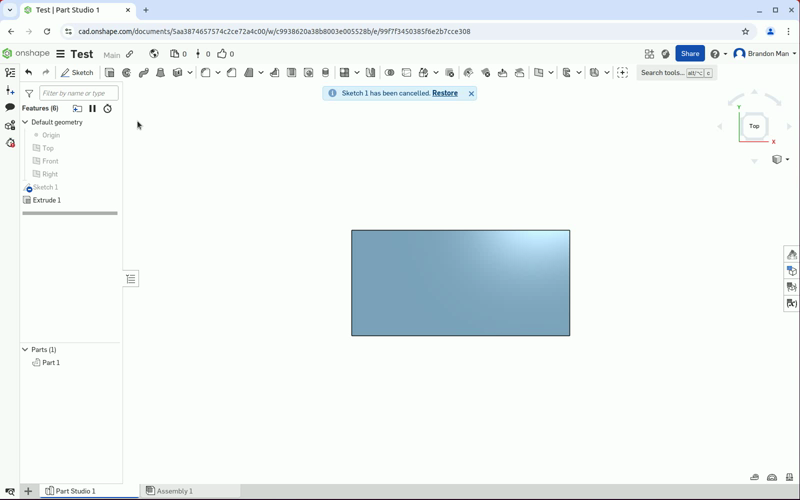
key(shift+h)
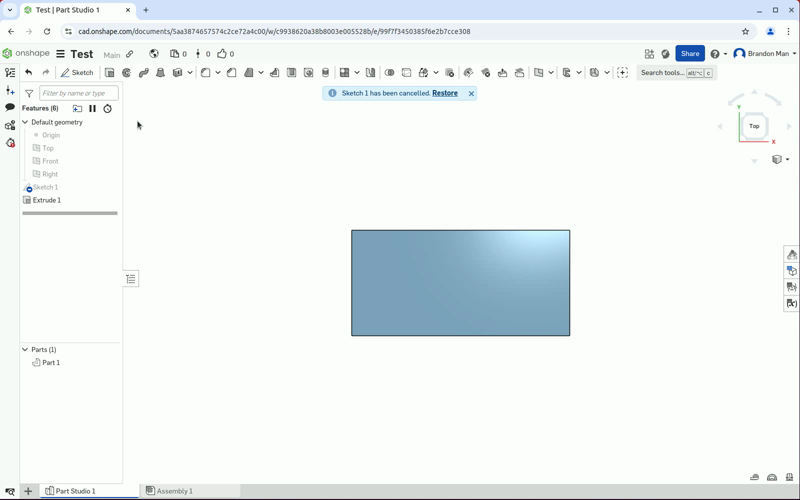
mouse_move(73, 189)
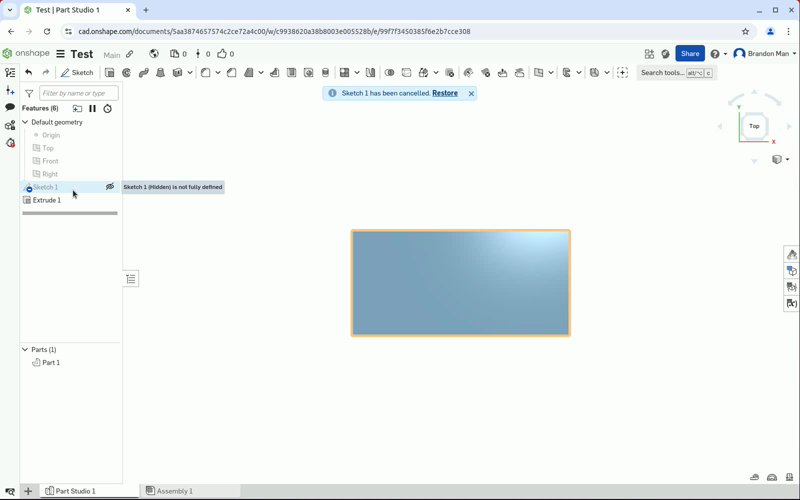
click(73, 189)
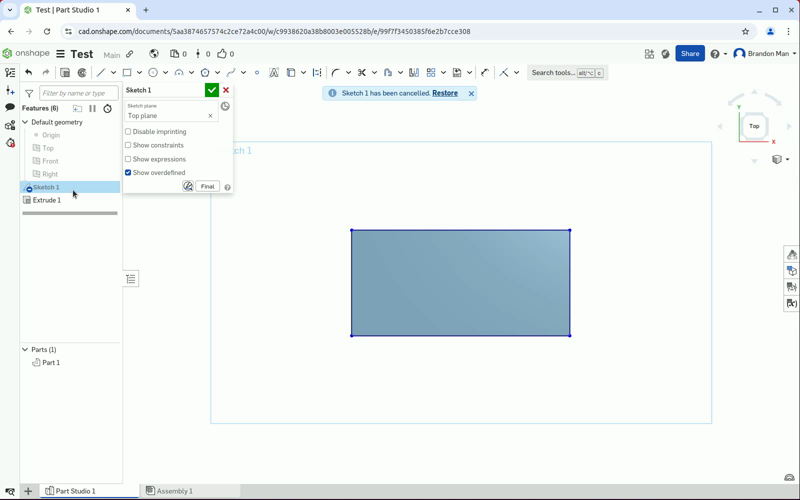
mouse_move(229, 92)
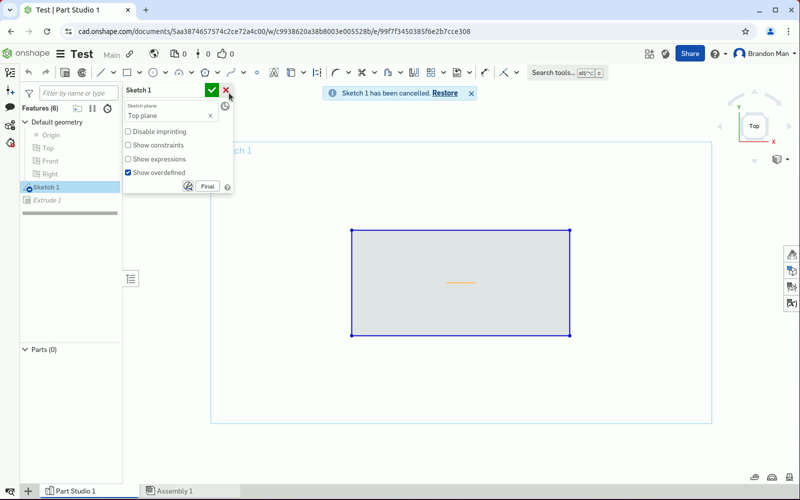
click(229, 92)
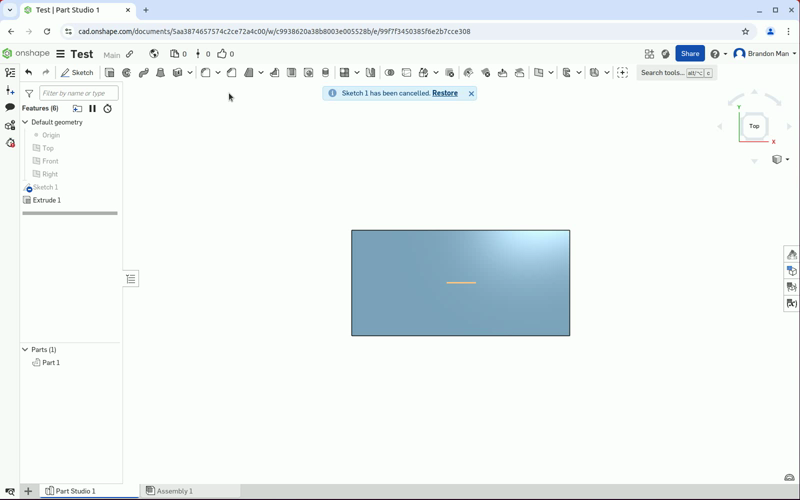
mouse_move(73, 352)
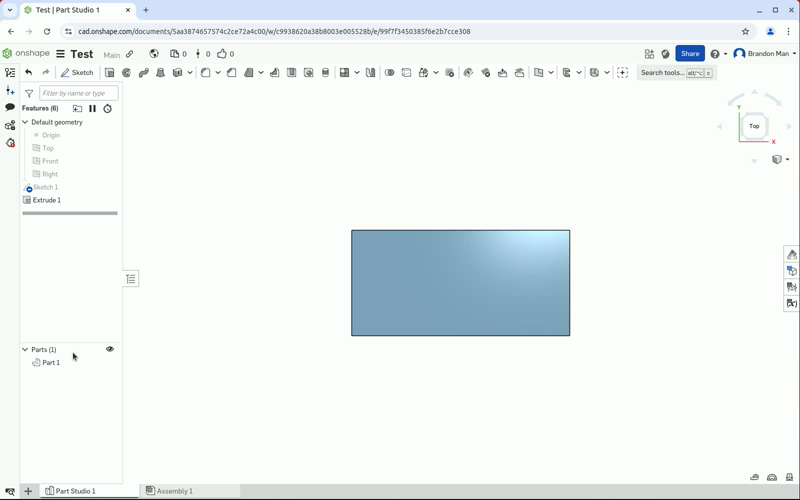
key(y)
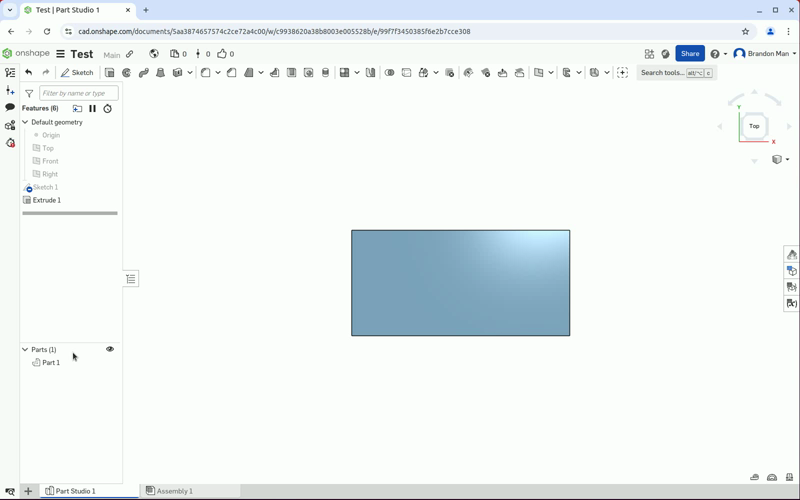
key(shift+p)
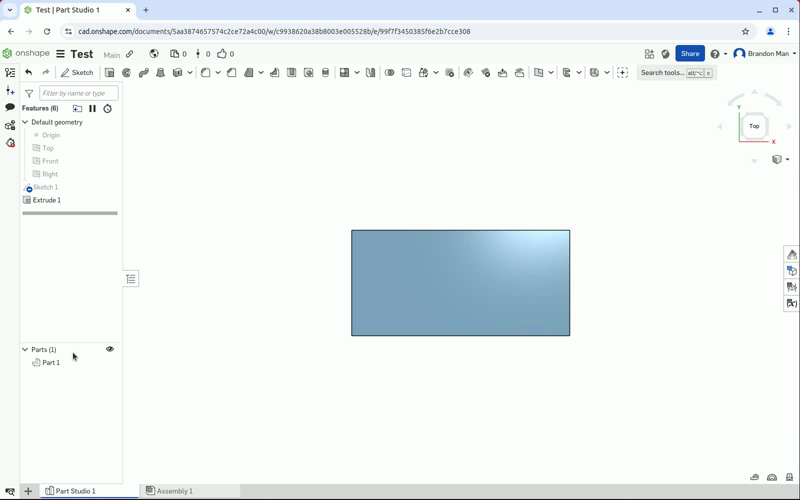
key(space)
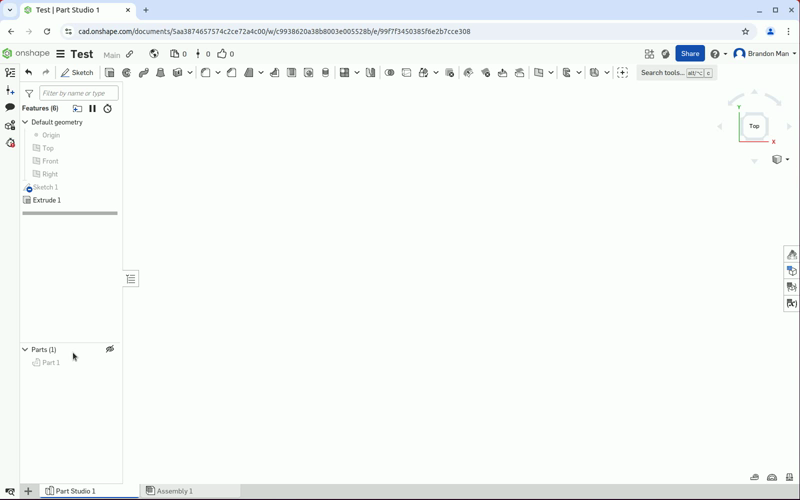
key_down(shift)
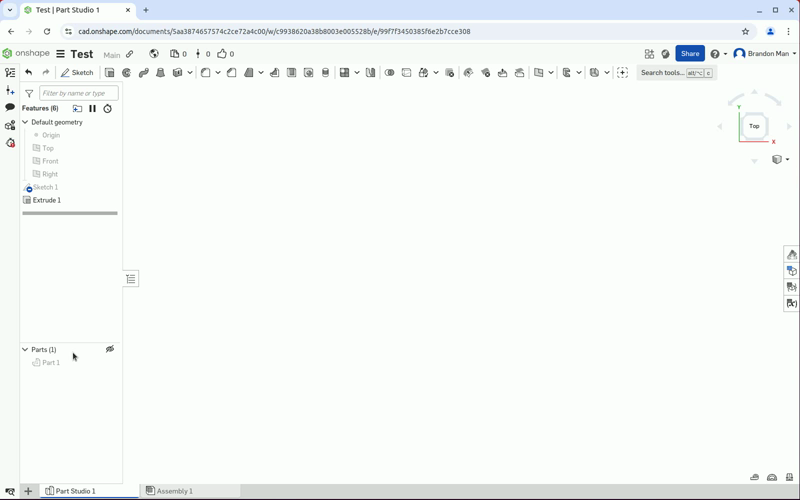
key(up)
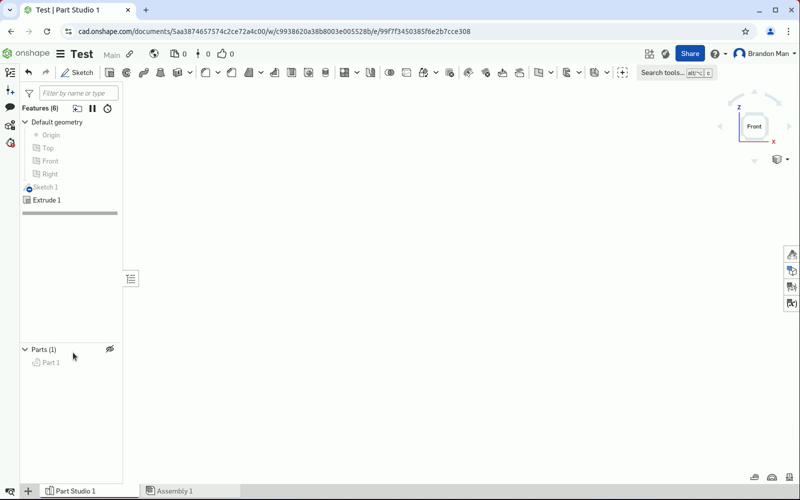
key_up(shift)
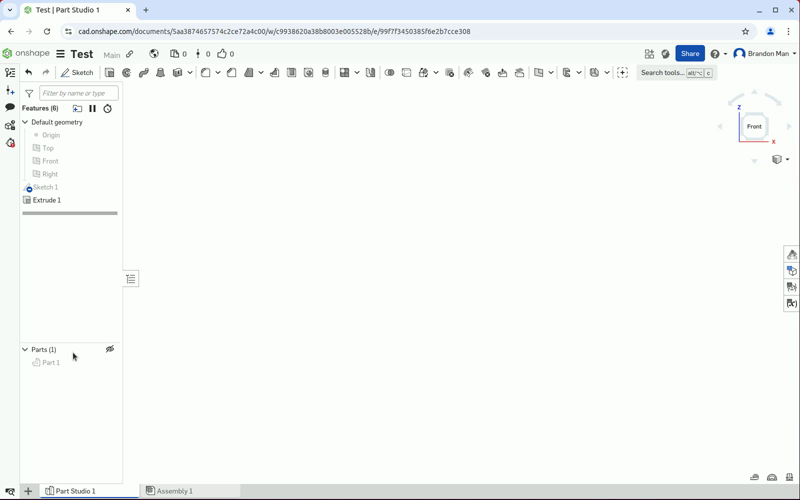
key(space)
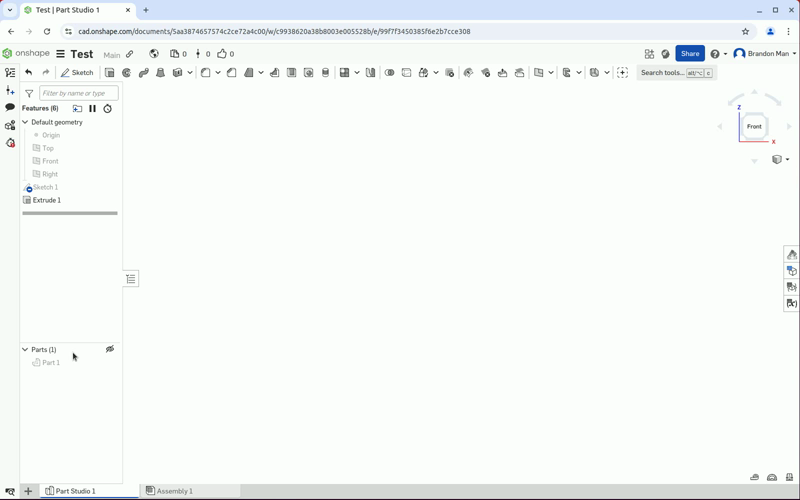
key_down(shift)
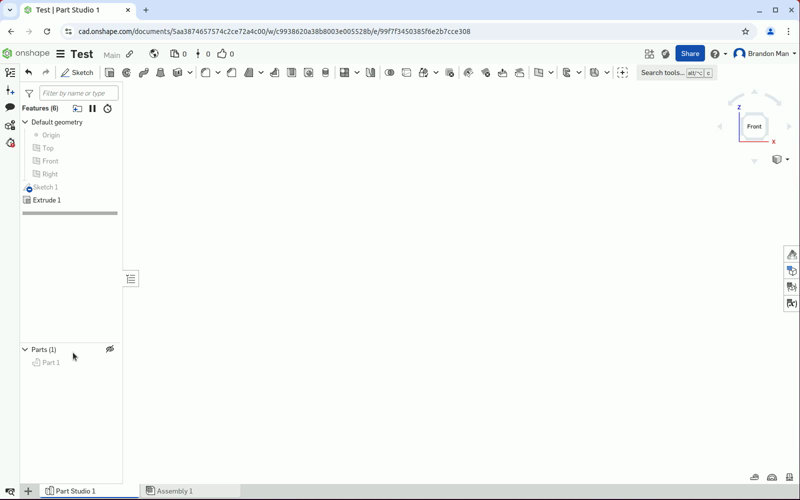
key(left)
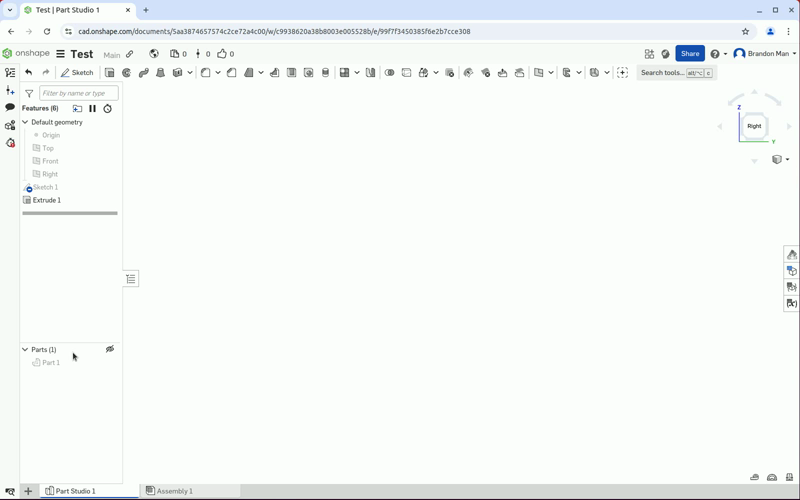
key_up(shift)
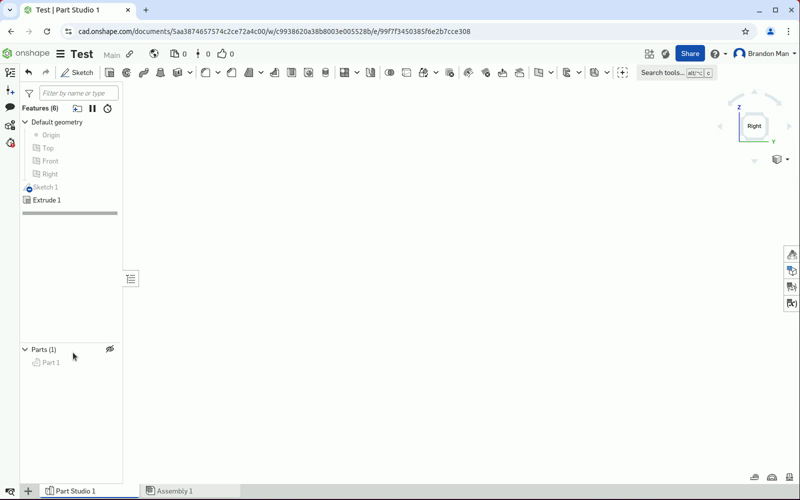
mouse_move(73, 352)
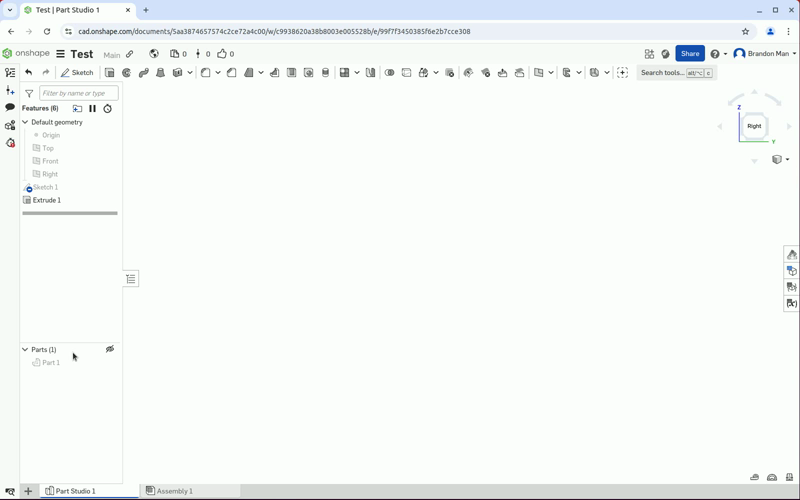
key(shift+y)
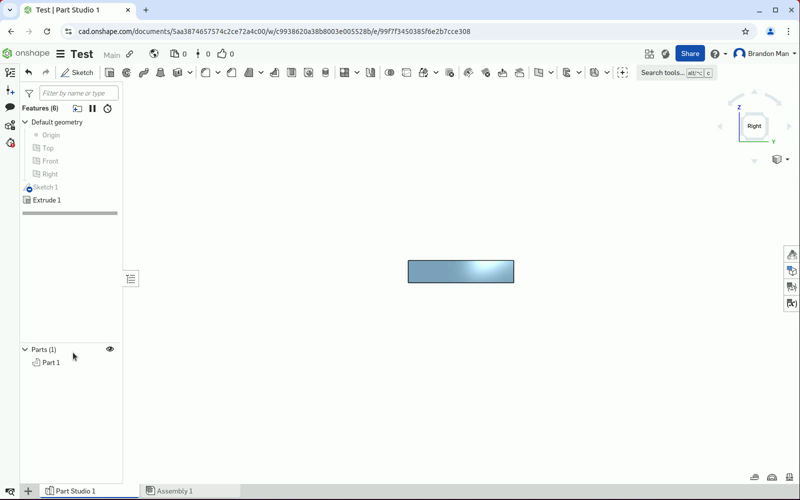
mouse_move(541, 75)
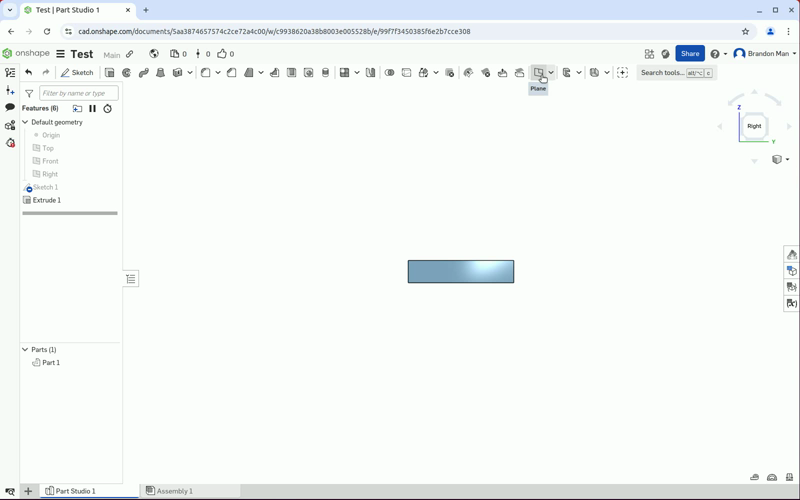
click(541, 75)
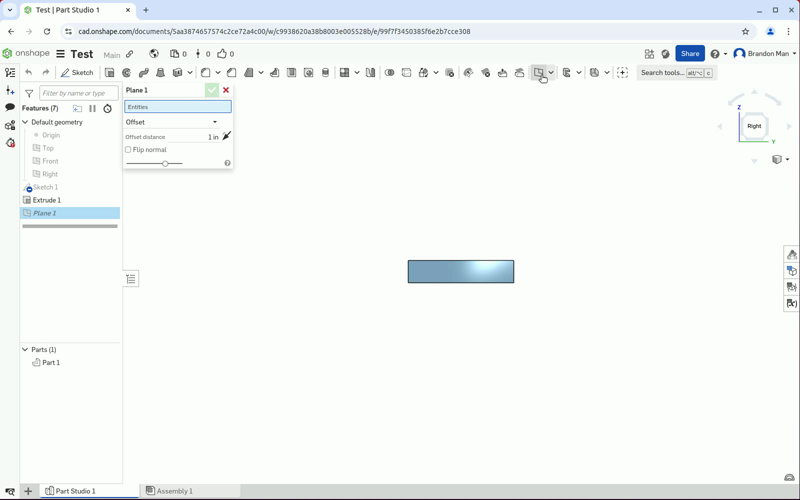
mouse_move(73, 176)
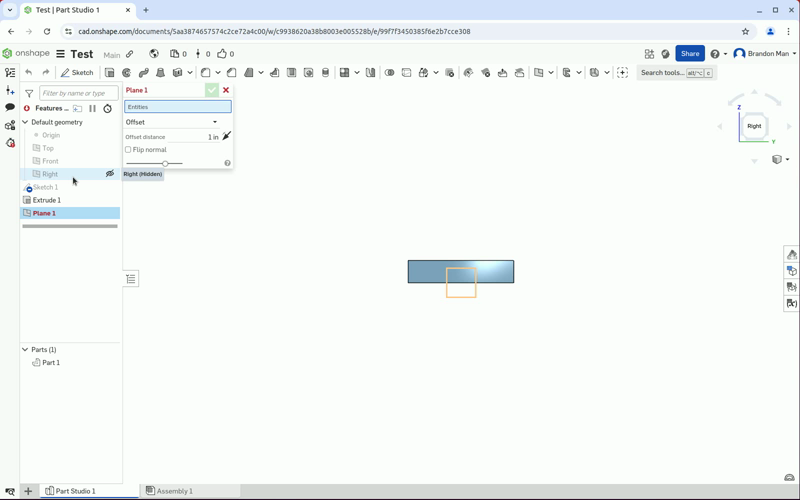
click(73, 176)
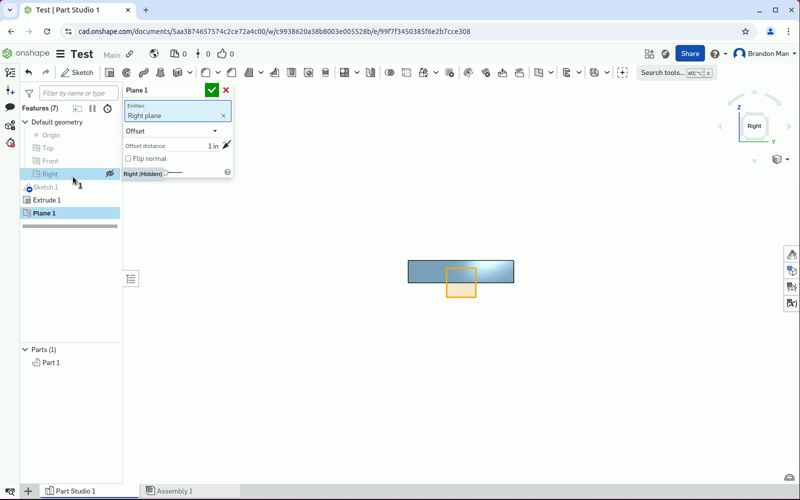
key(tab, 2)
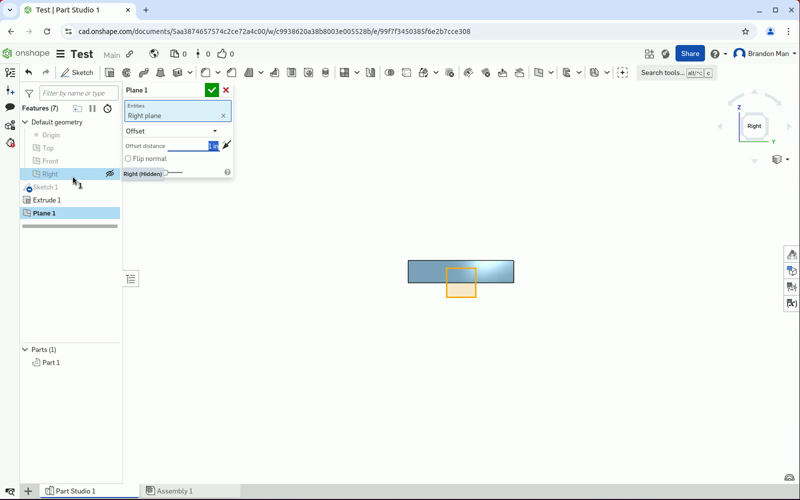
text(22.4)
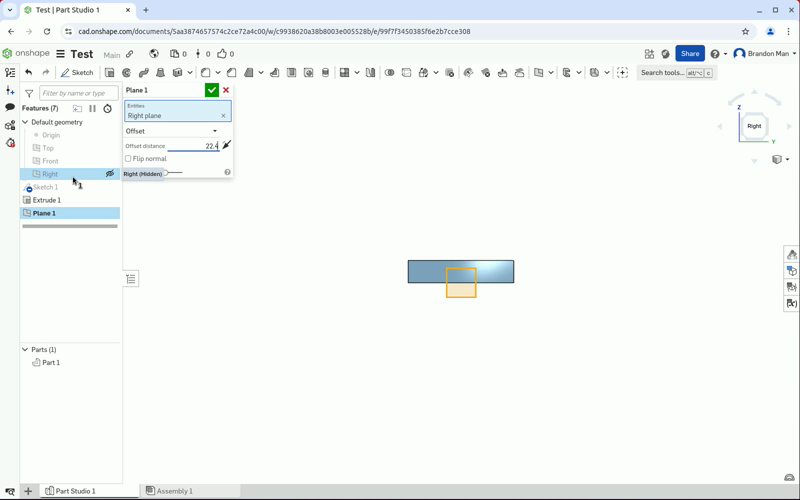
key(enter, 2)
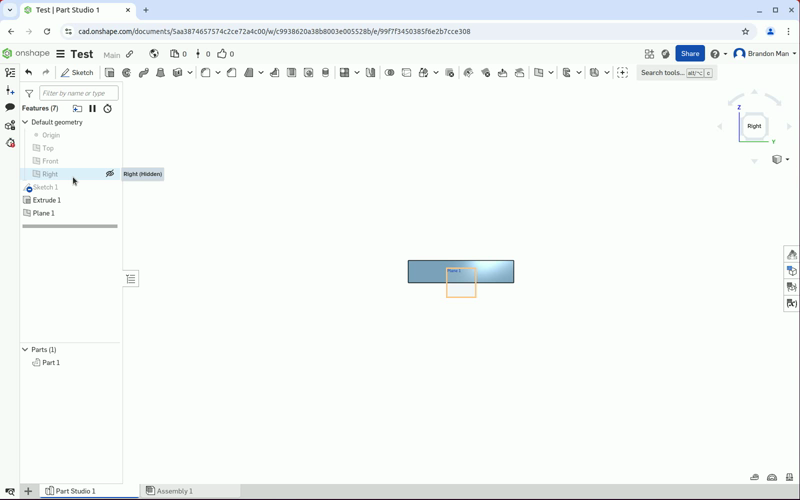
key(shift+s)
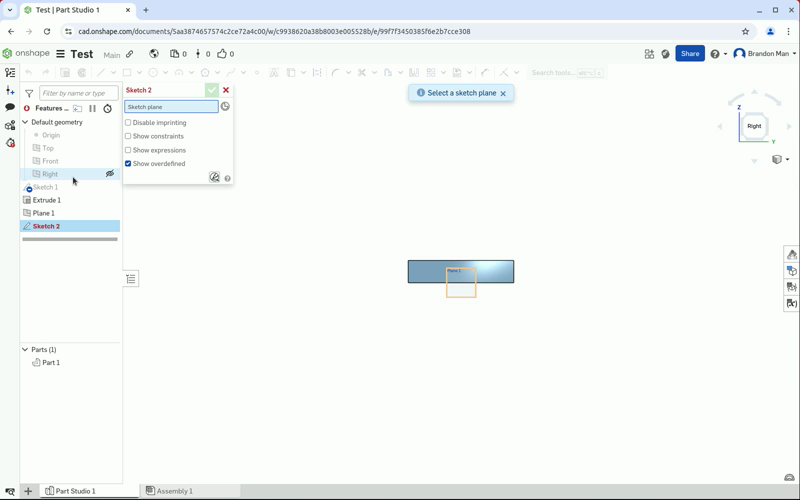
mouse_move(73, 215)
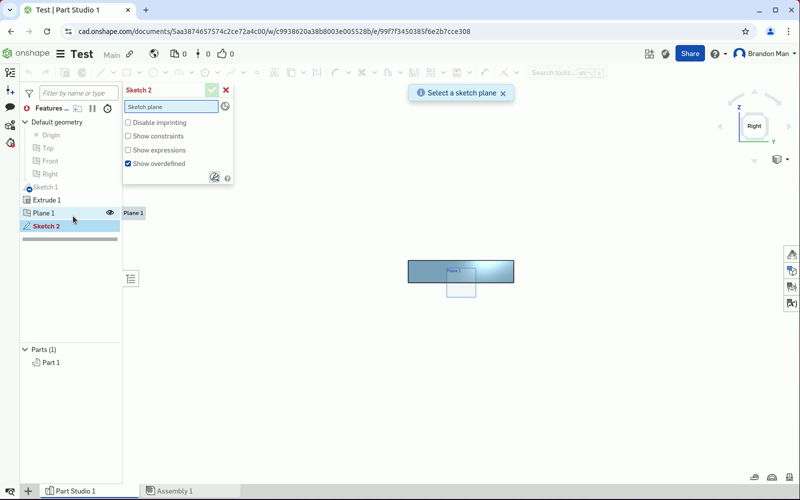
click(73, 215)
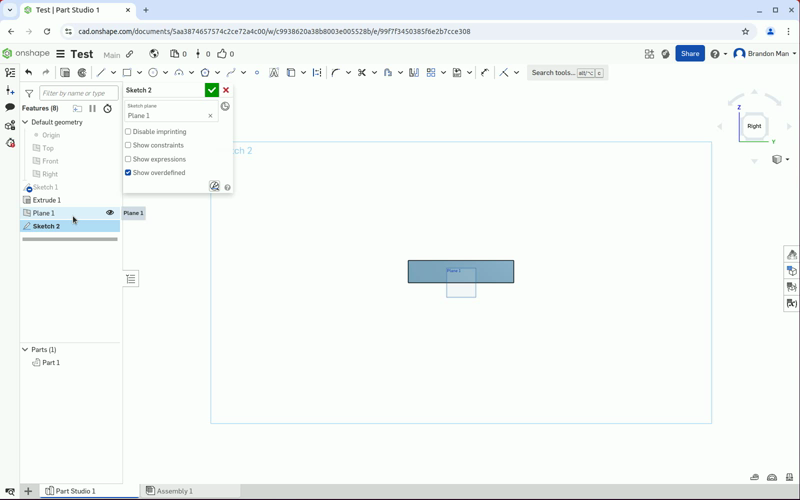
mouse_move(73, 352)
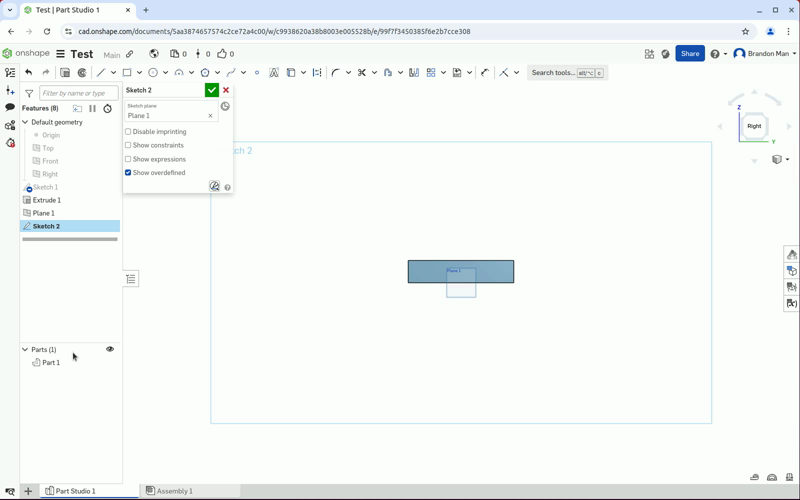
key(y)
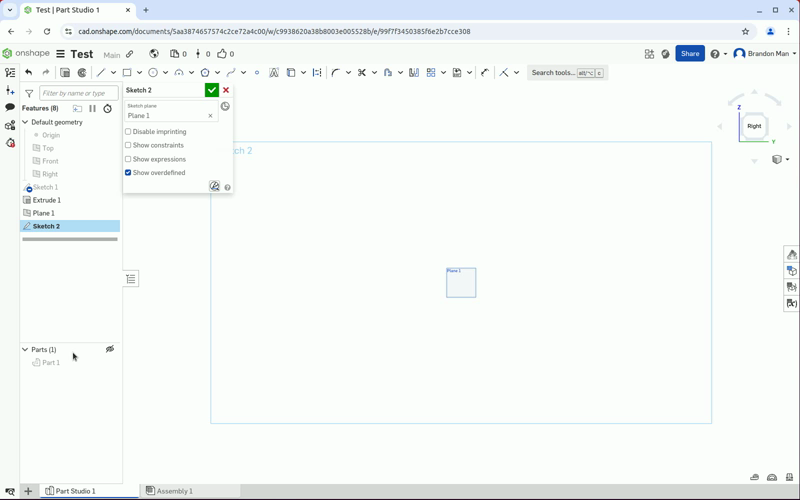
key(l)
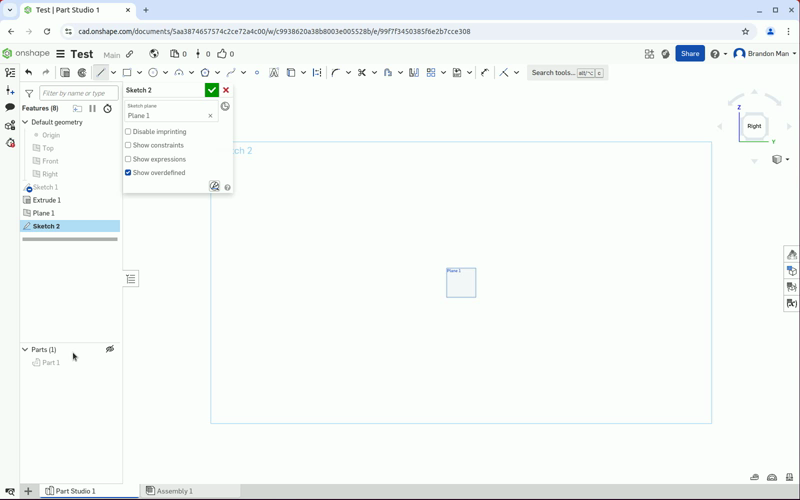
key_down(shift)
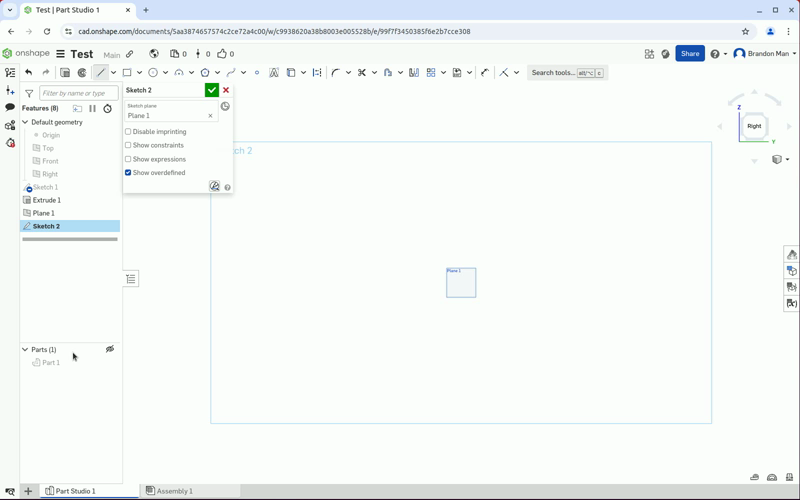
mouse_move(407, 282)
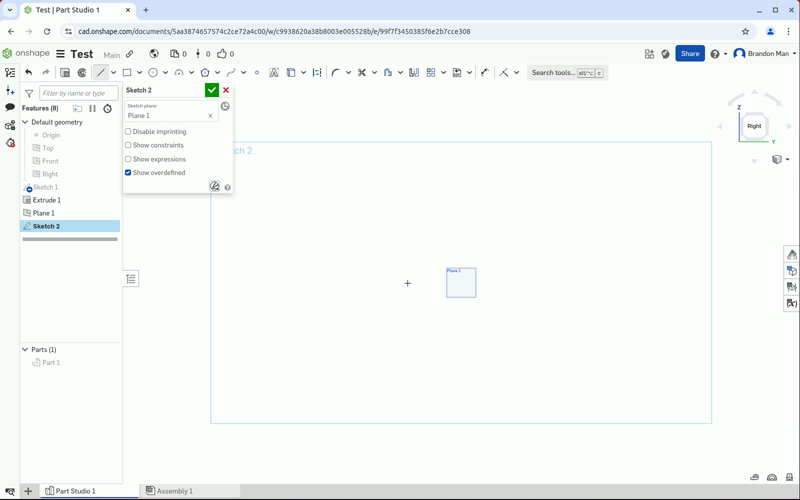
click(407, 282)
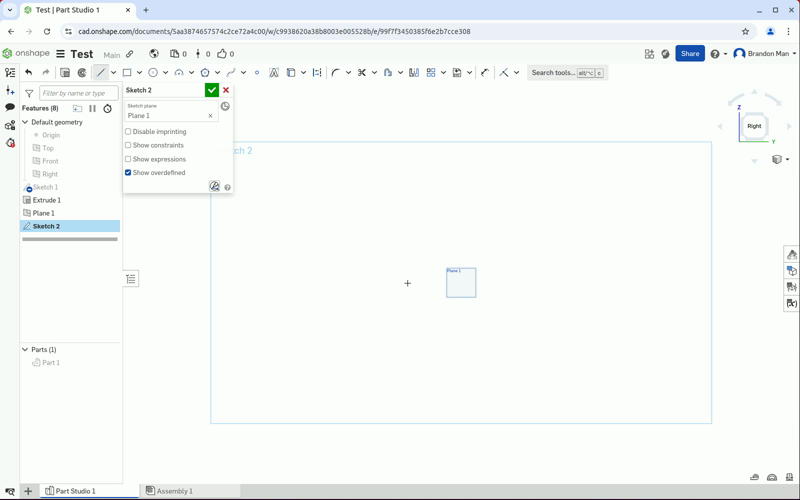
key_up(shift)
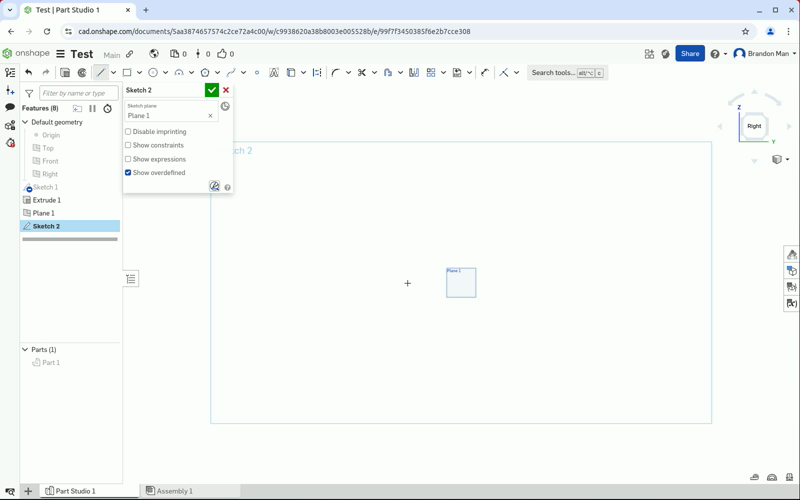
key_down(shift)
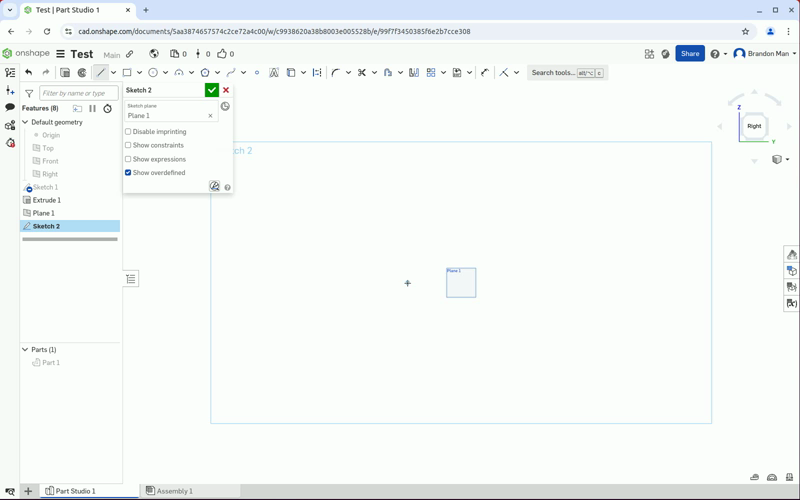
mouse_move(513, 282)
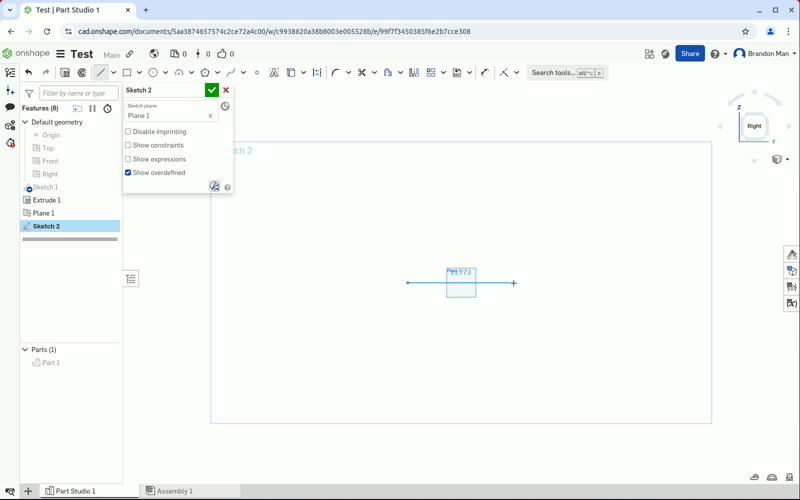
click(513, 282)
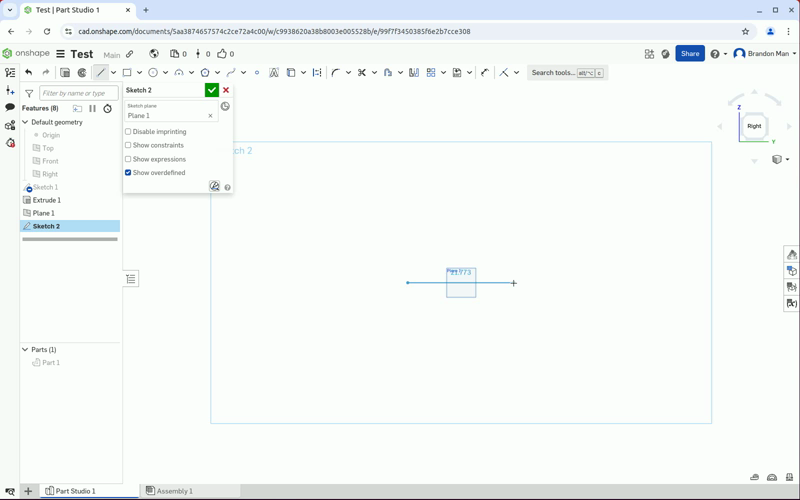
key_up(shift)
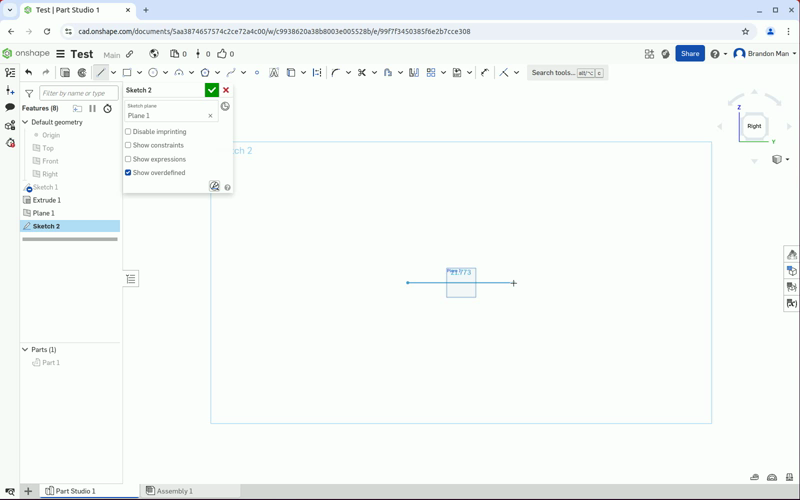
key_down(shift)
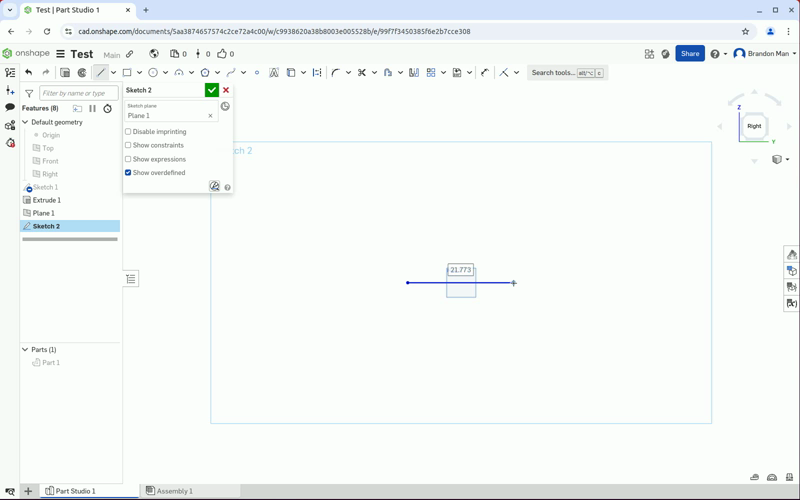
mouse_move(543, 282)
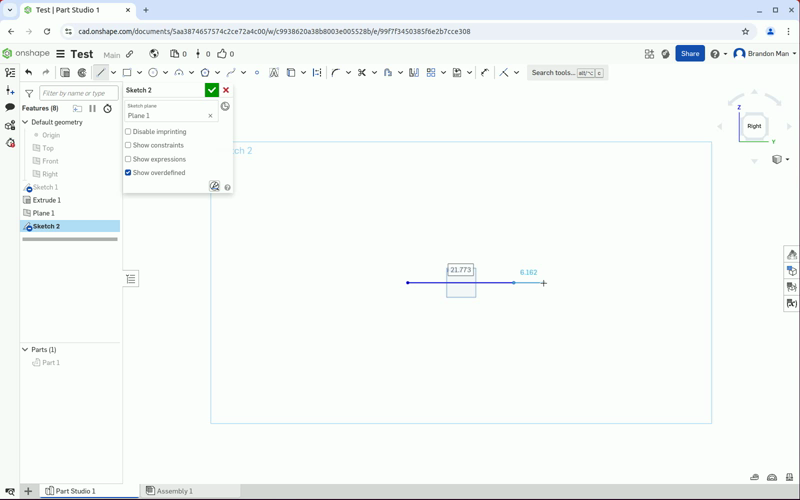
mouse_move(513, 260)
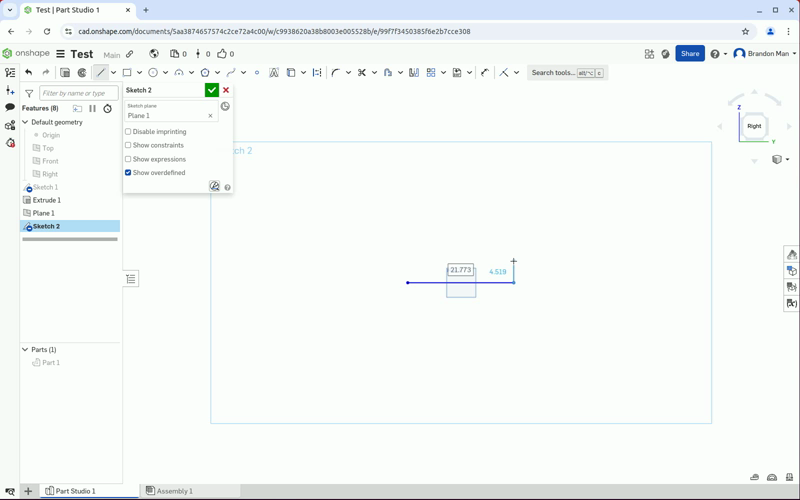
click(513, 260)
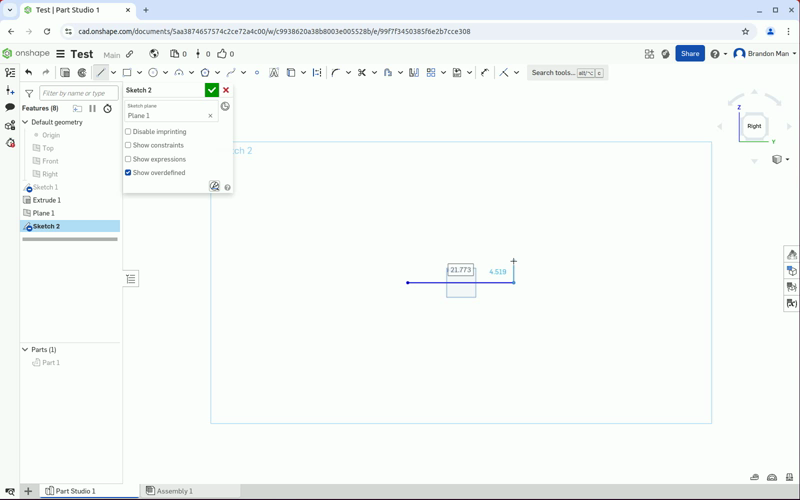
key_up(shift)
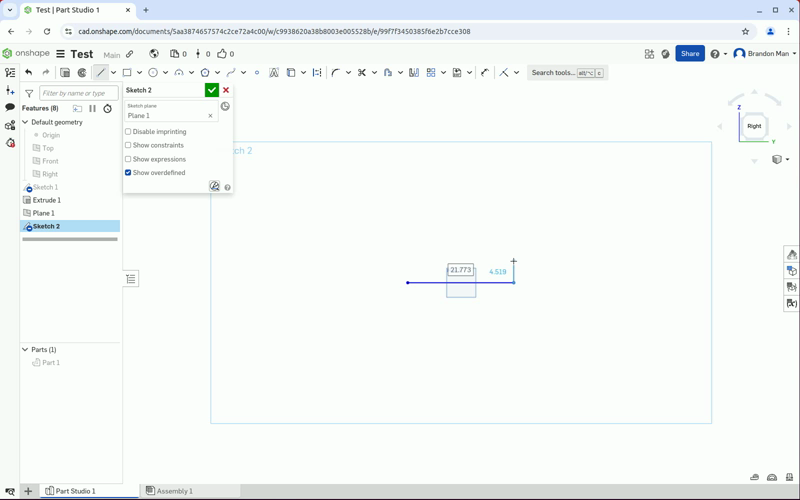
key_down(shift)
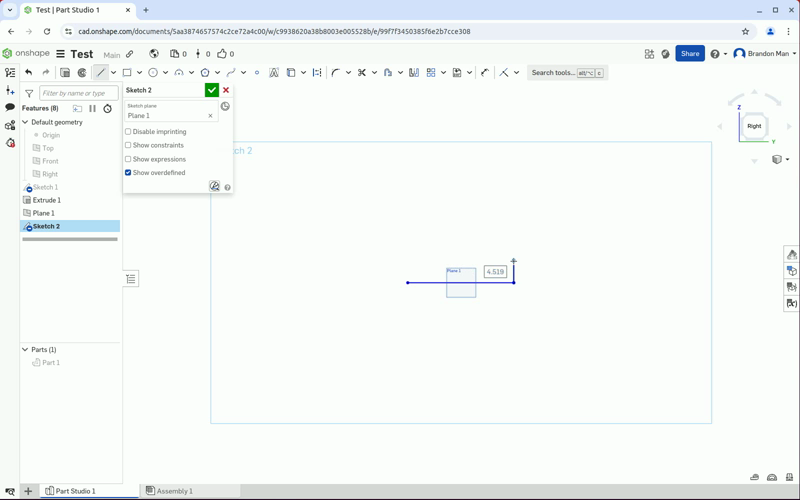
mouse_move(407, 260)
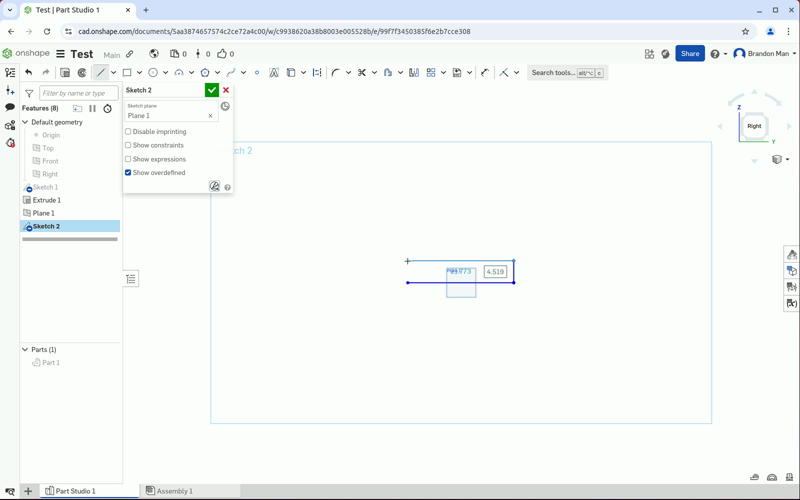
click(407, 260)
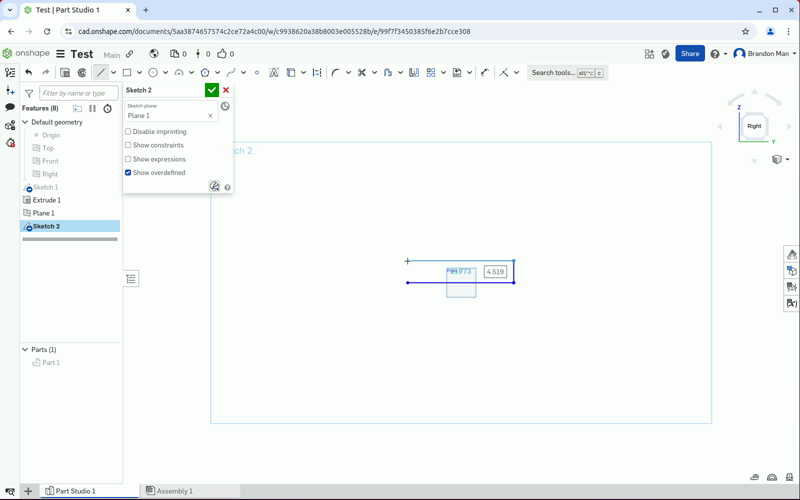
key_up(shift)
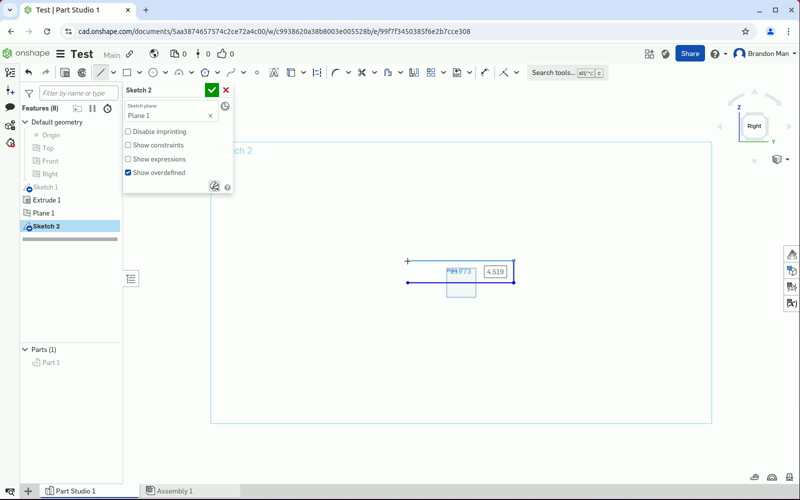
mouse_move(437, 260)
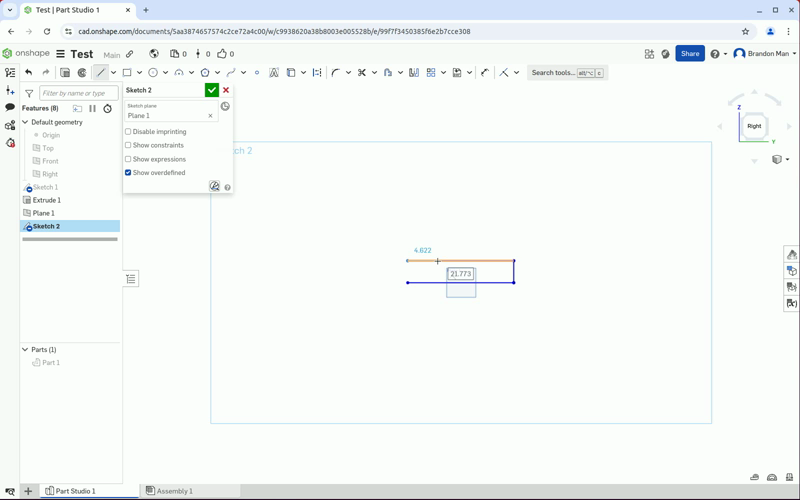
key_down(shift)
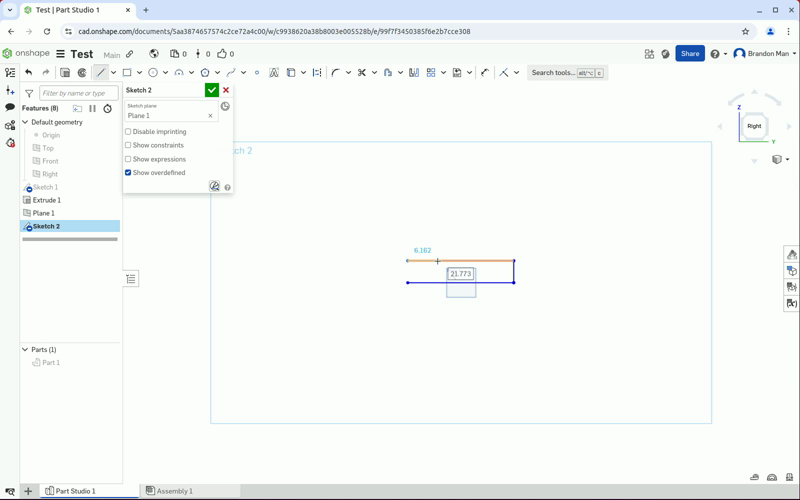
mouse_move(407, 282)
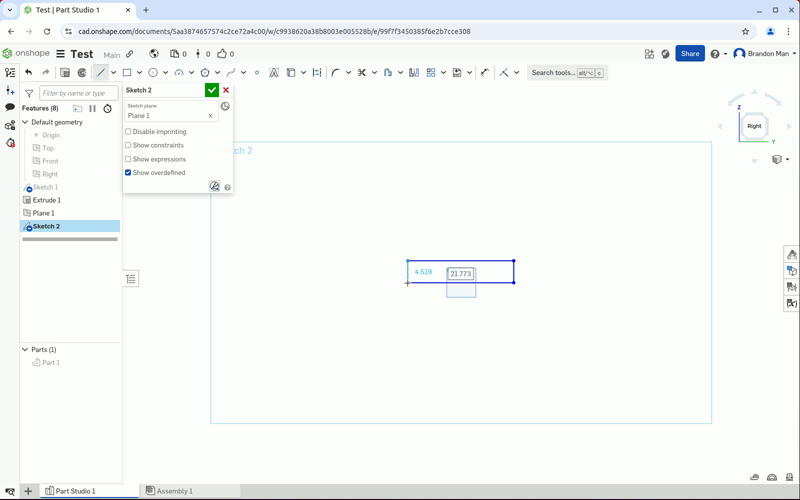
key_up(shift)
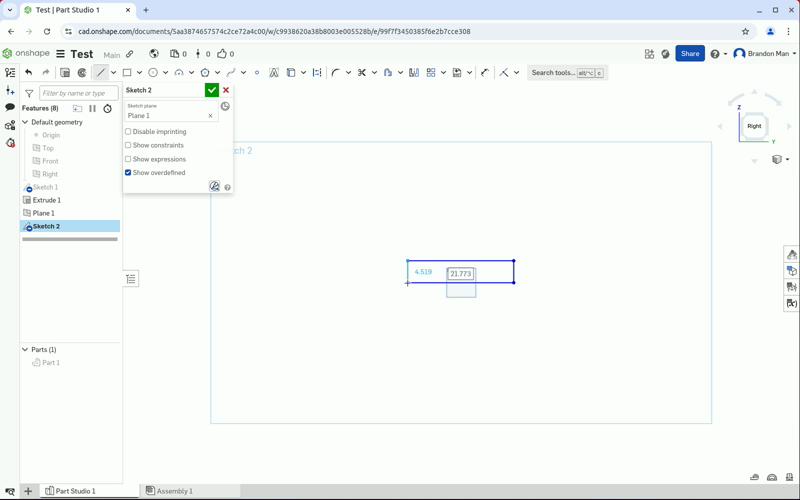
click(407, 282)
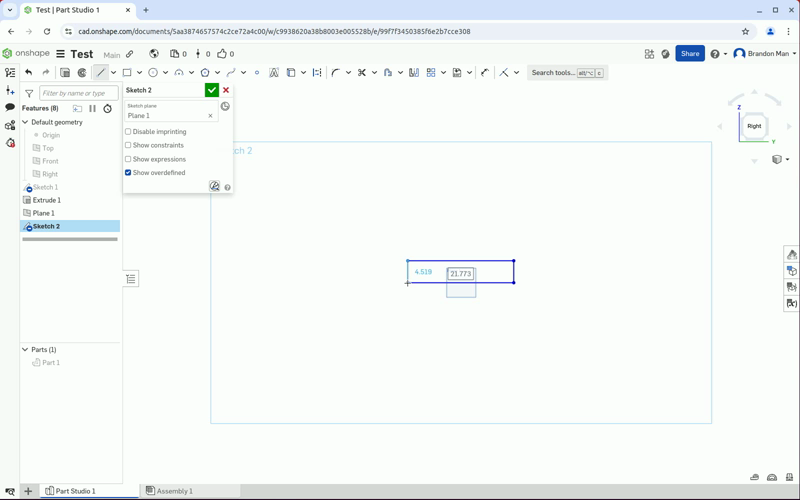
key(esc)
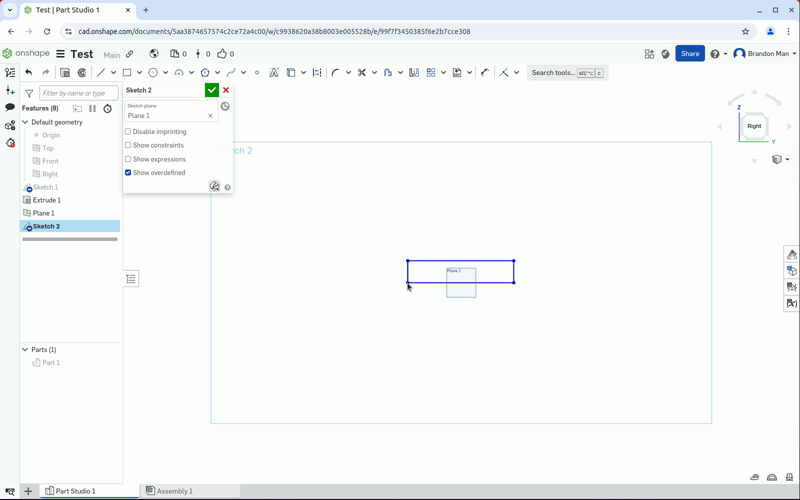
mouse_move(428, 266)
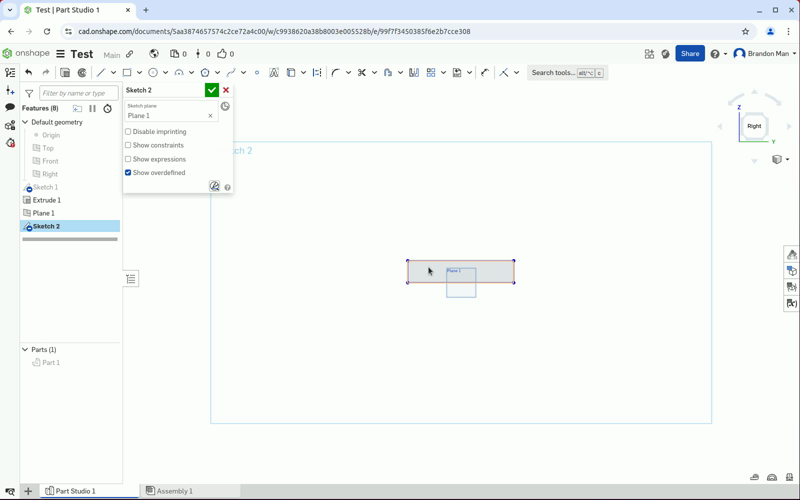
click(428, 266)
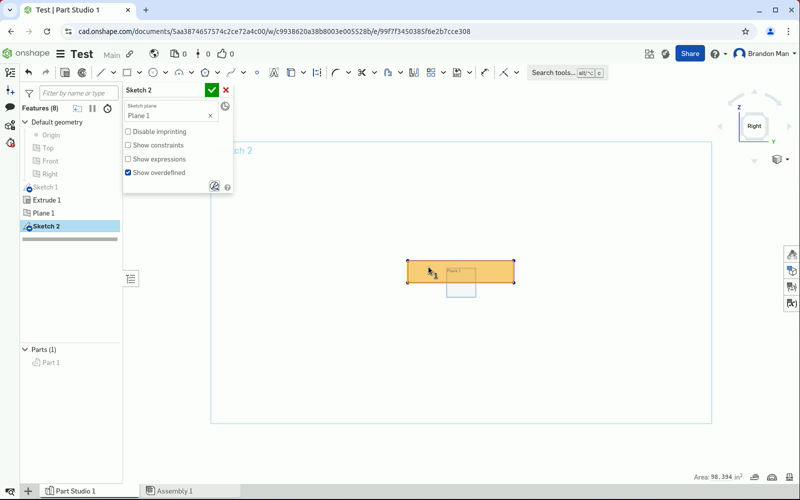
mouse_move(73, 352)
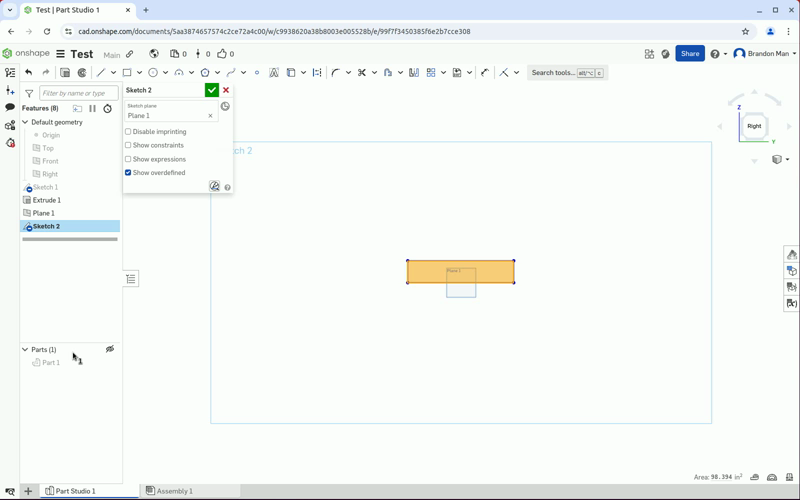
key(shift+y)
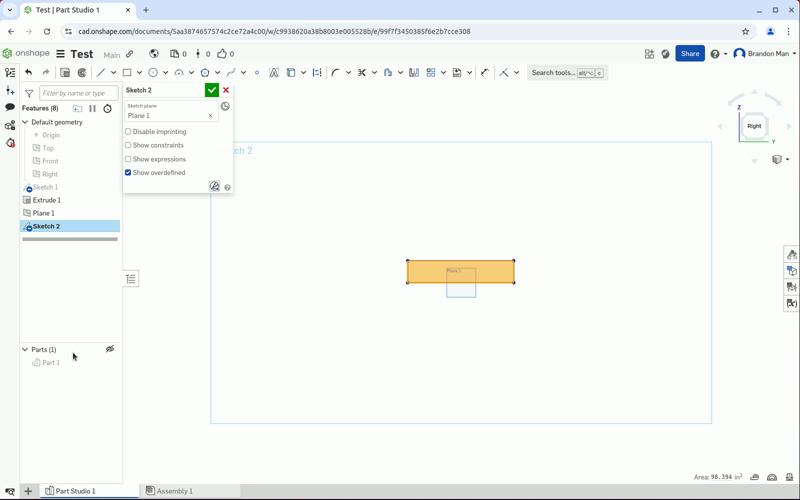
key(shift+e)
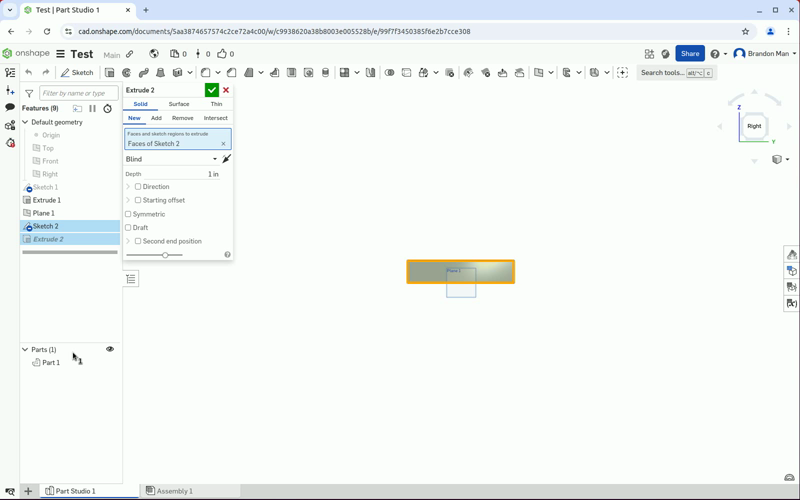
mouse_move(143, 106)
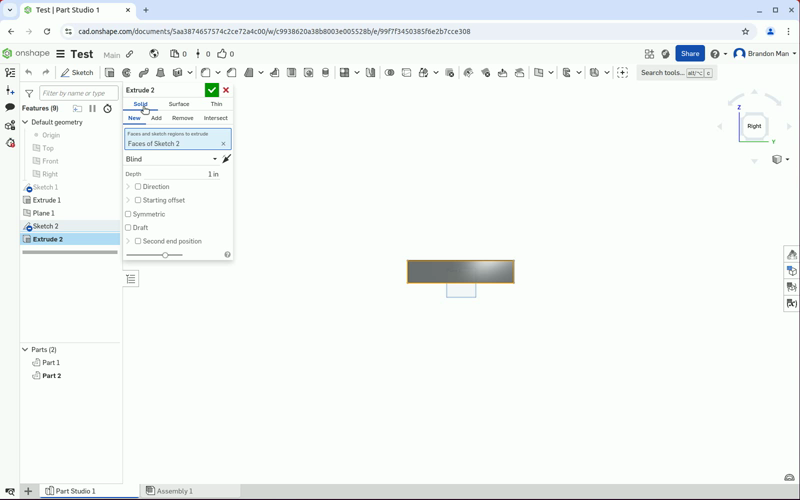
click(143, 106)
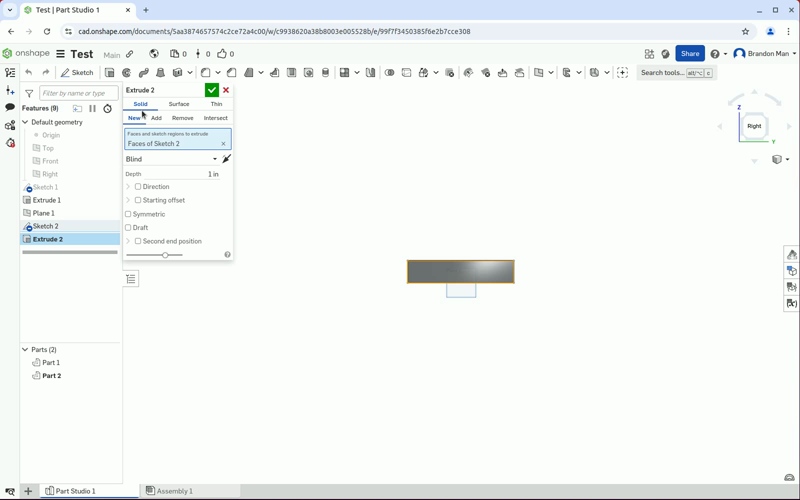
mouse_move(137, 120)
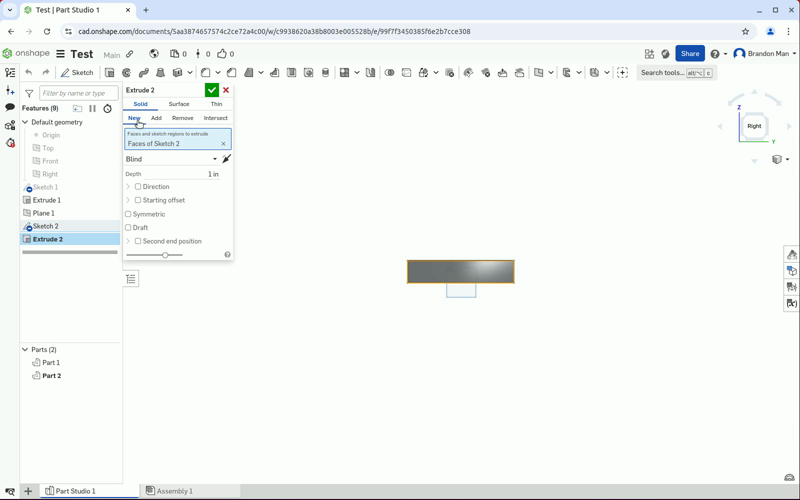
click(137, 120)
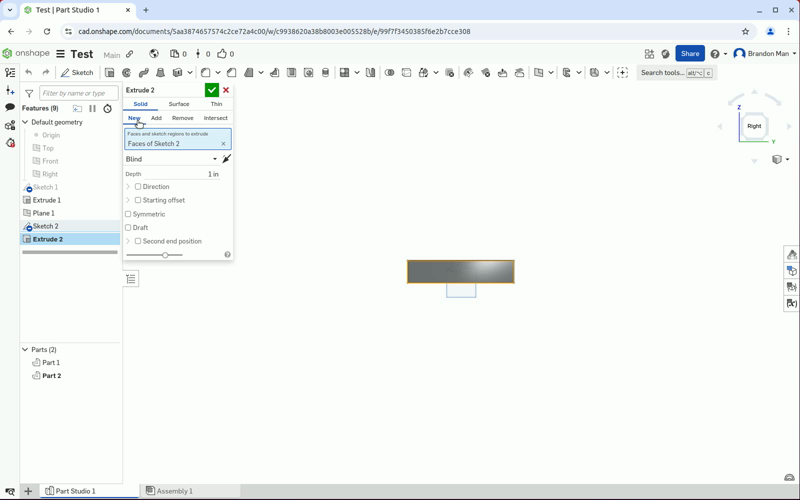
key(tab, 4)
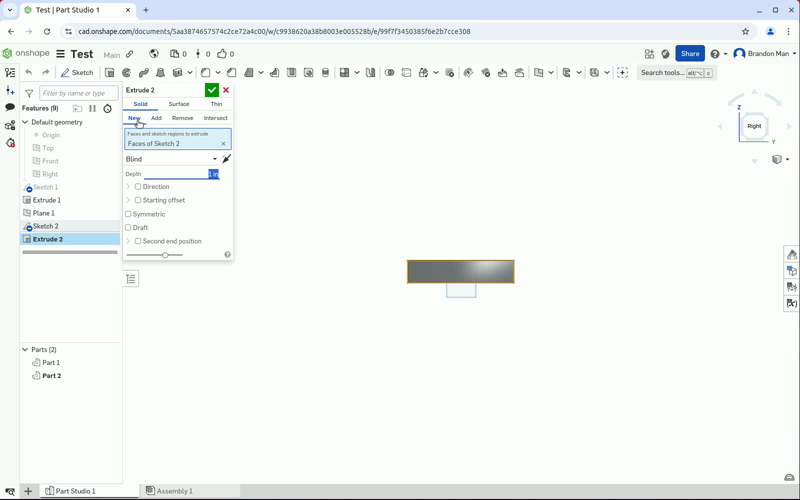
text(0.722)
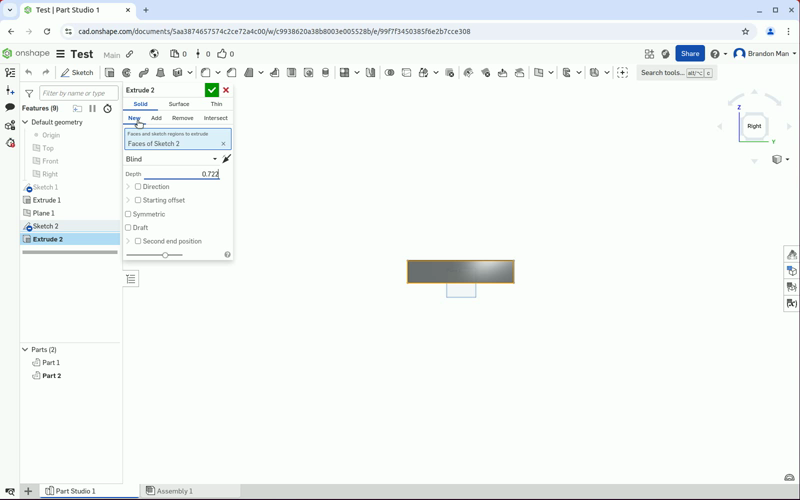
key(enter)
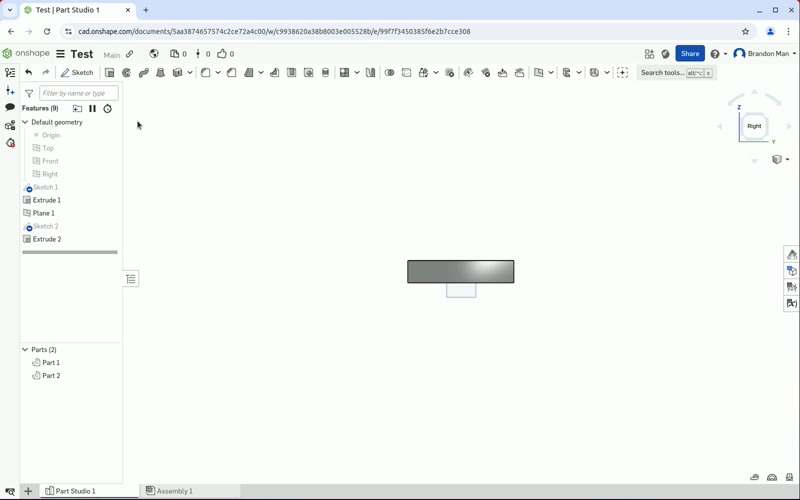
key(shift+h)
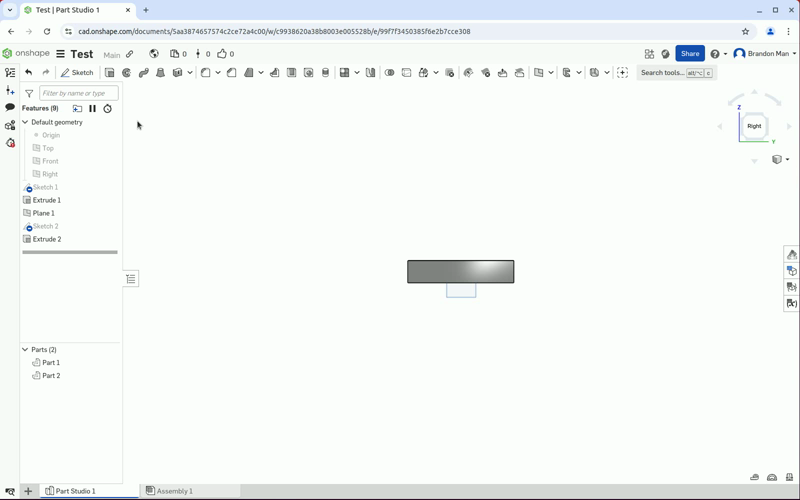
key(shift+h)
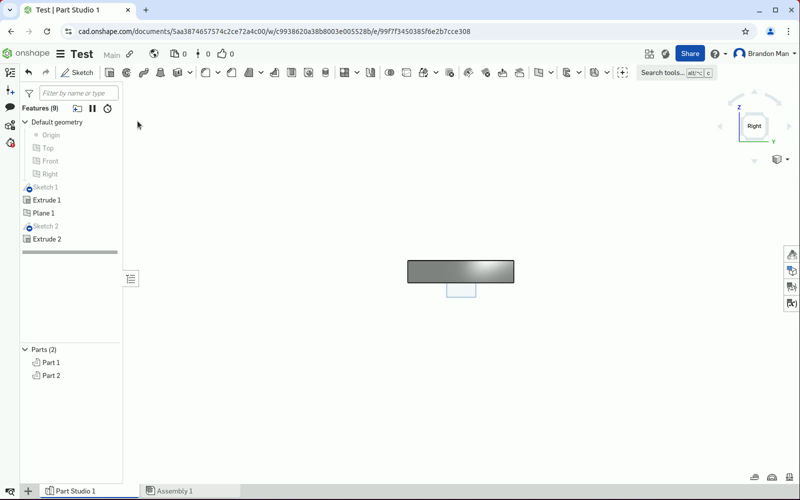
mouse_move(73, 189)
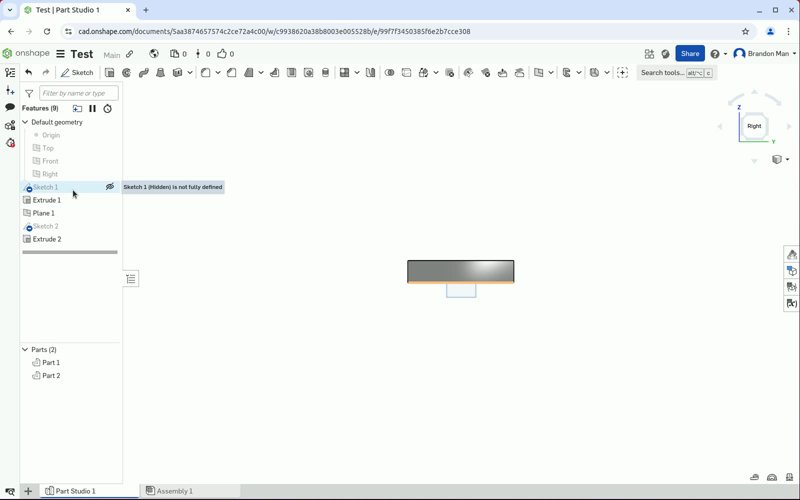
click(73, 189)
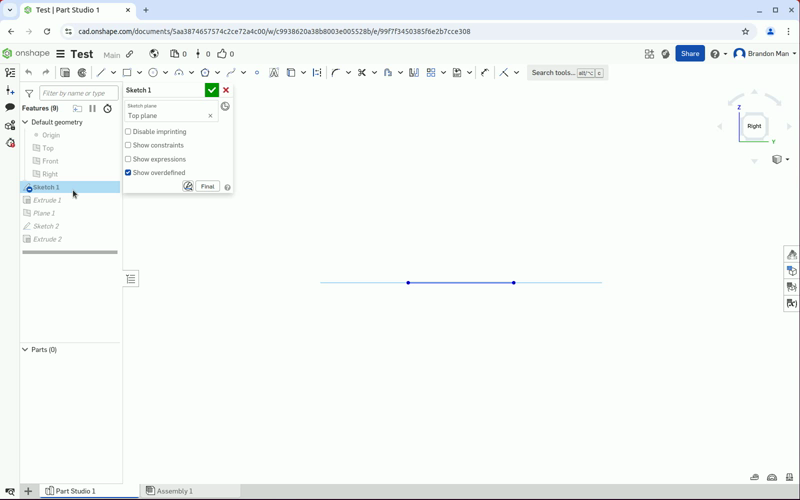
mouse_move(229, 92)
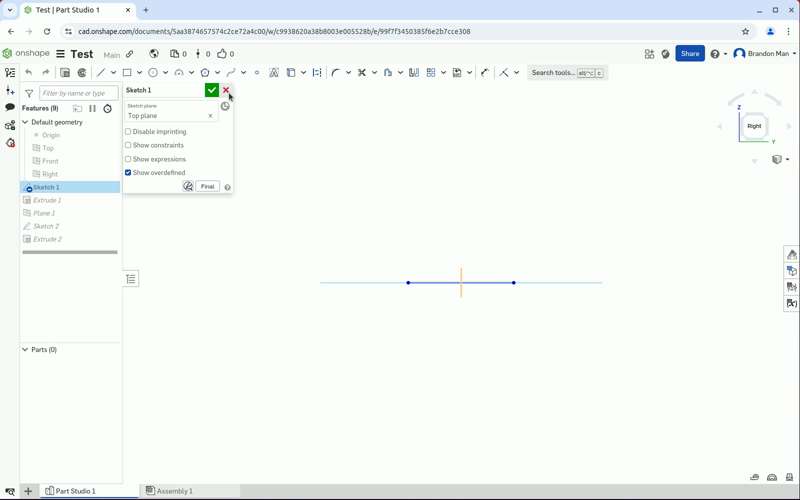
click(229, 92)
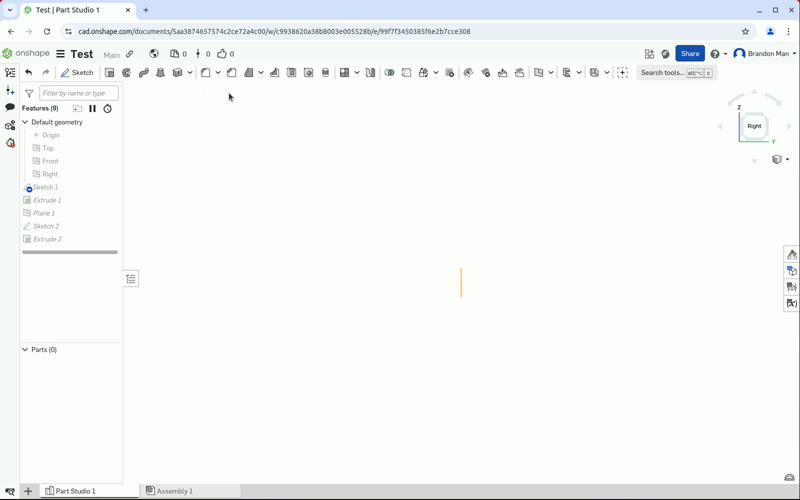
key(shift+s)
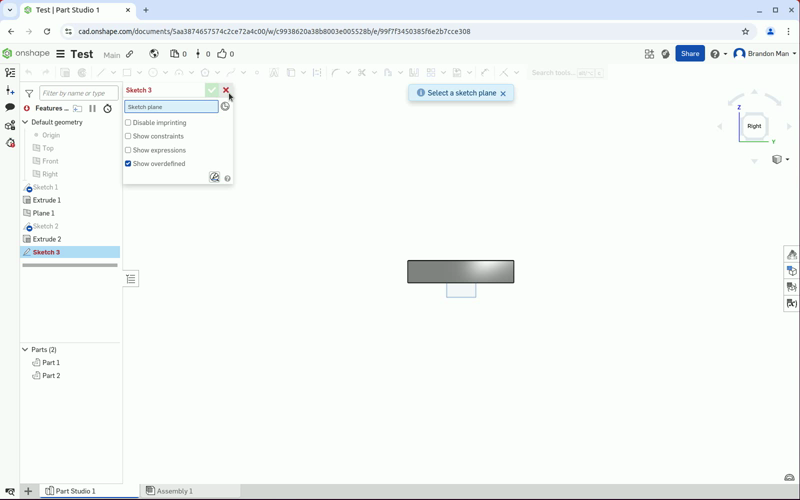
mouse_move(73, 215)
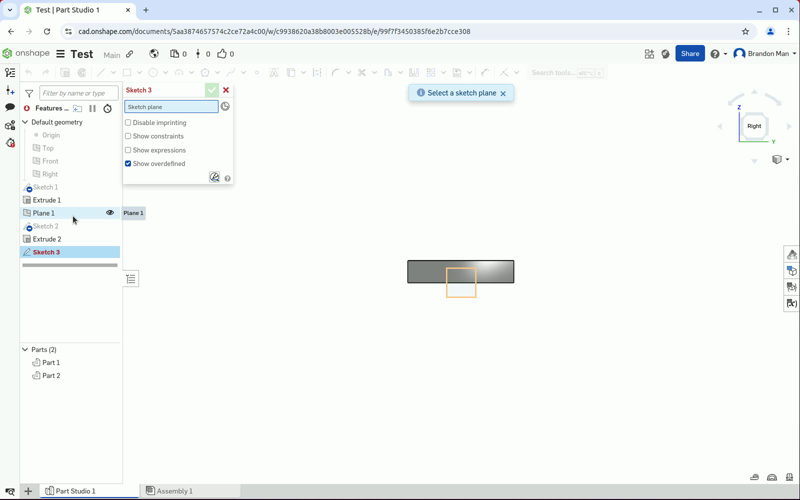
click(73, 215)
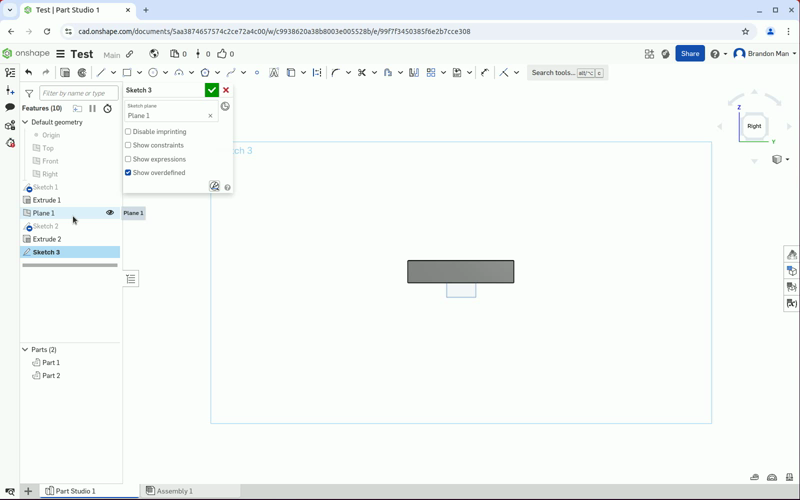
mouse_move(73, 352)
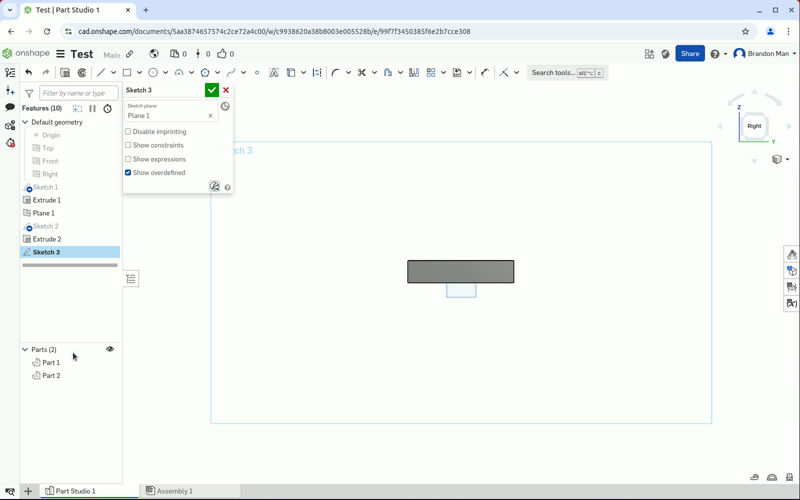
key(y)
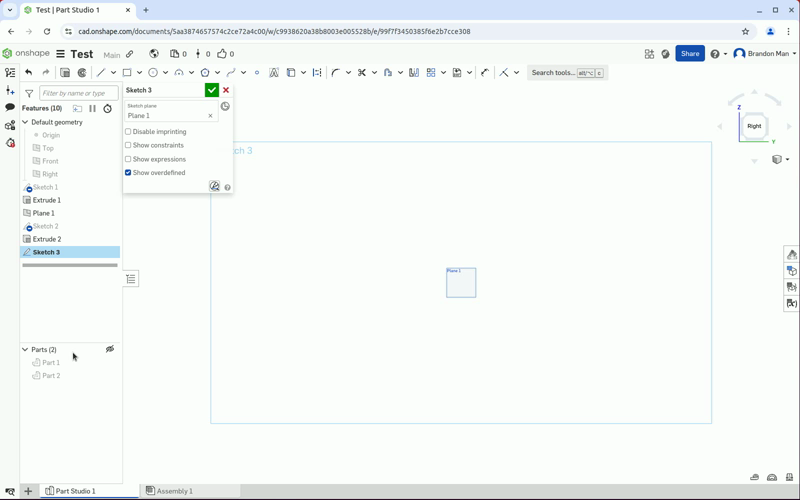
key(l)
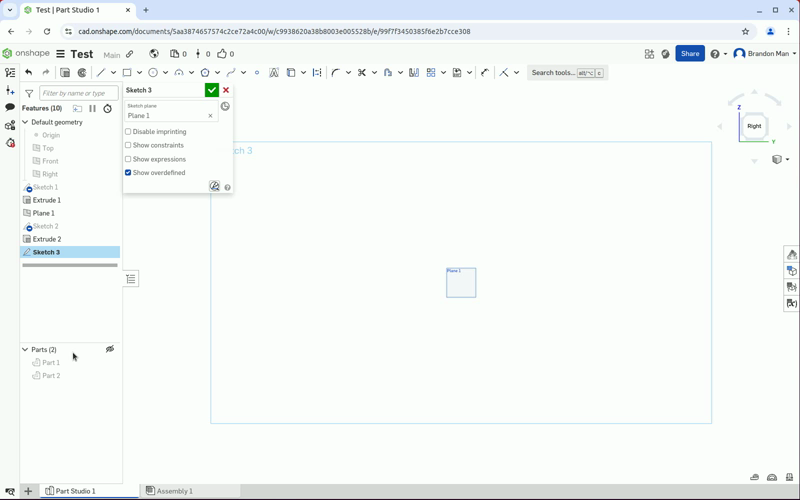
key_down(shift)
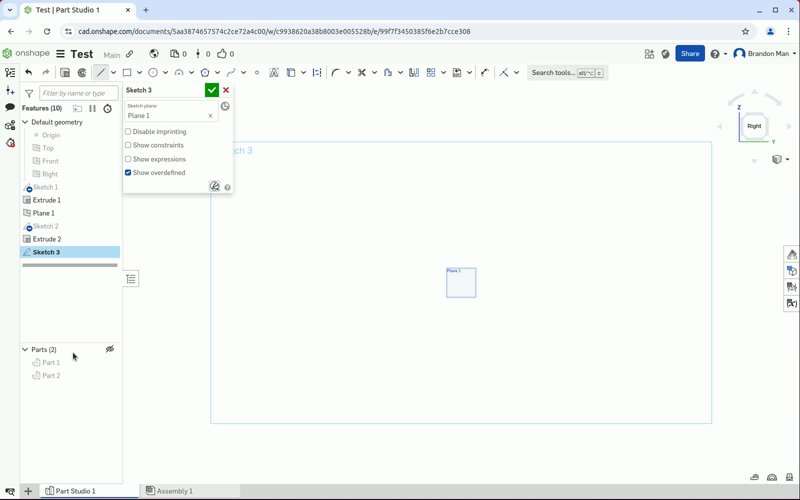
mouse_move(407, 260)
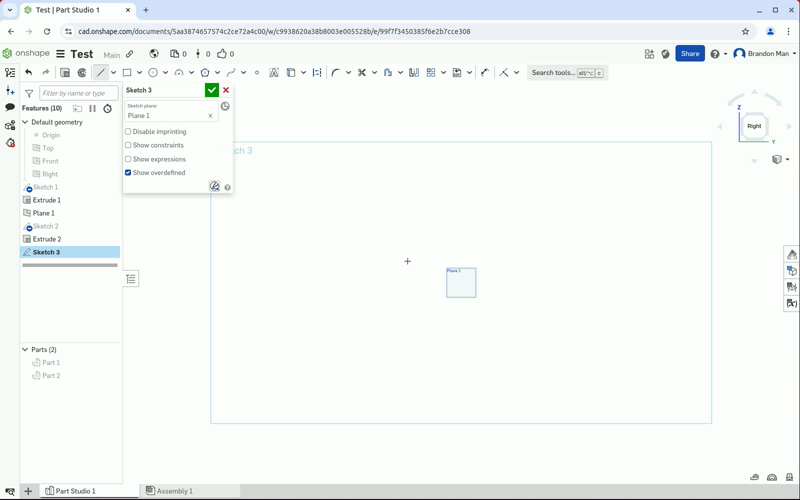
click(407, 260)
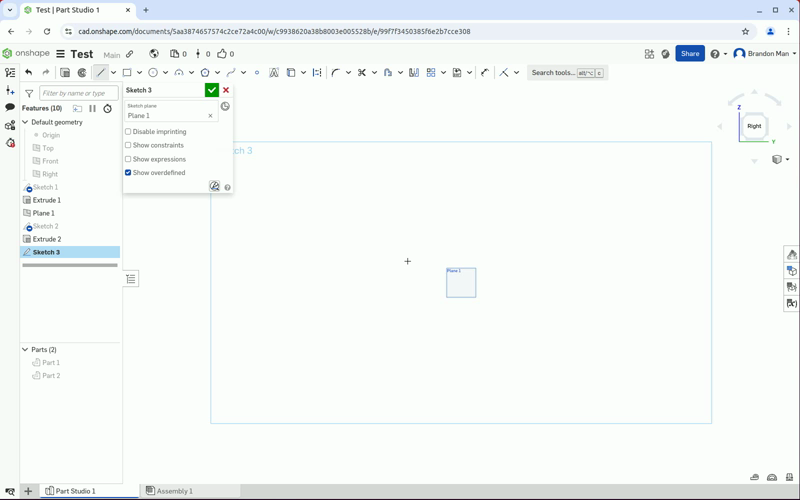
key_up(shift)
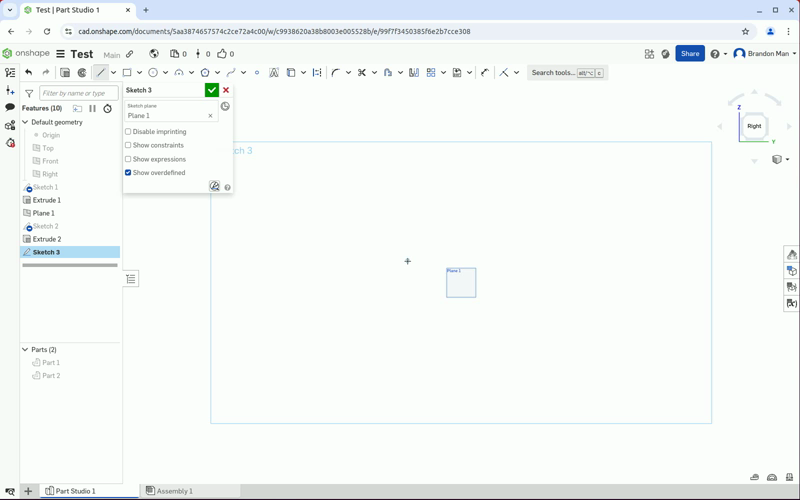
key_down(shift)
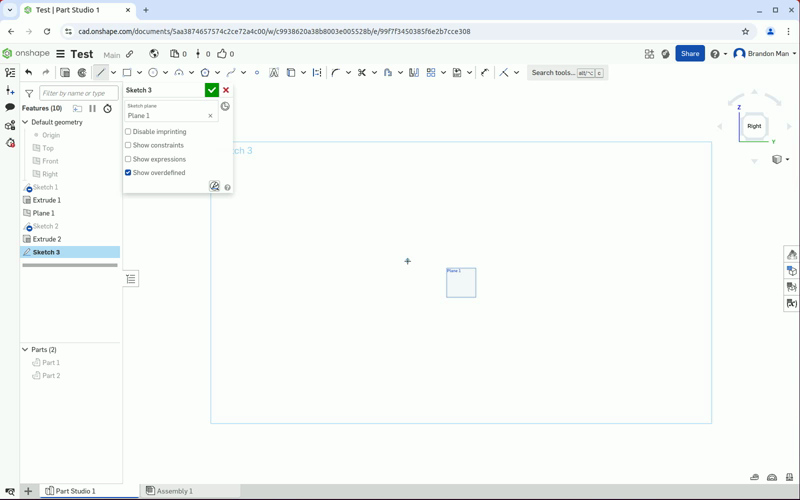
mouse_move(513, 260)
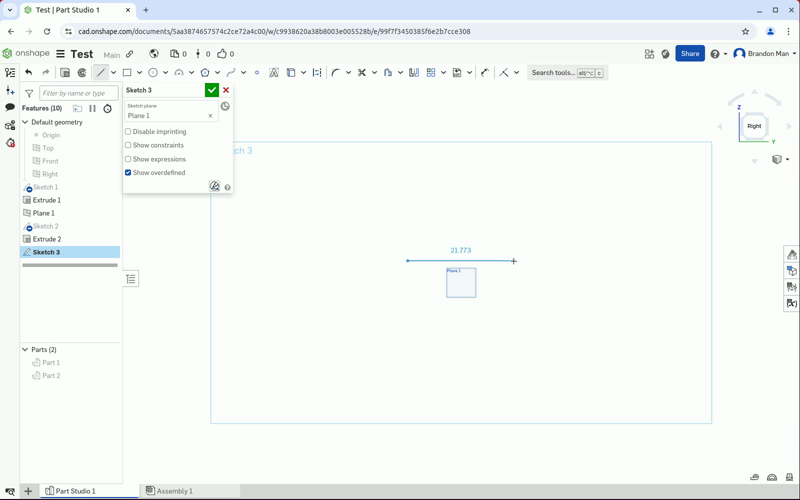
click(513, 260)
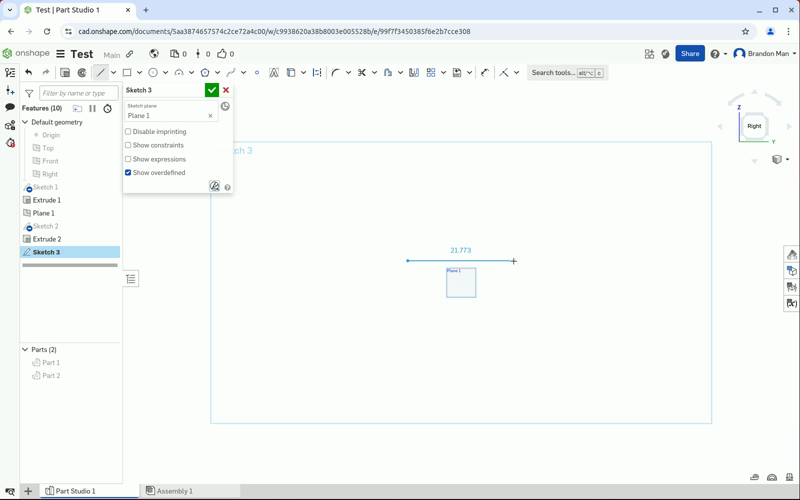
key_up(shift)
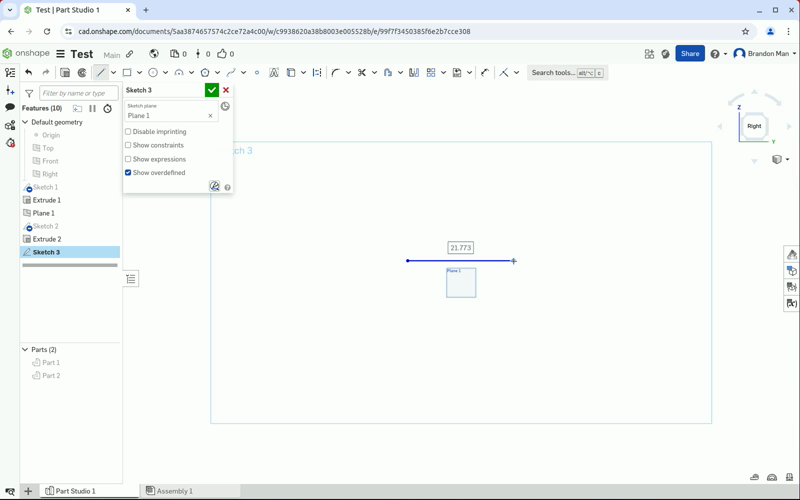
key_down(shift)
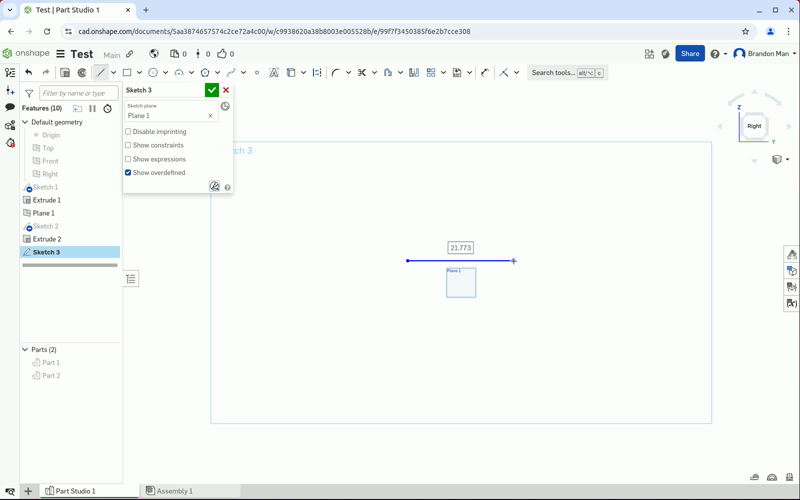
mouse_move(543, 260)
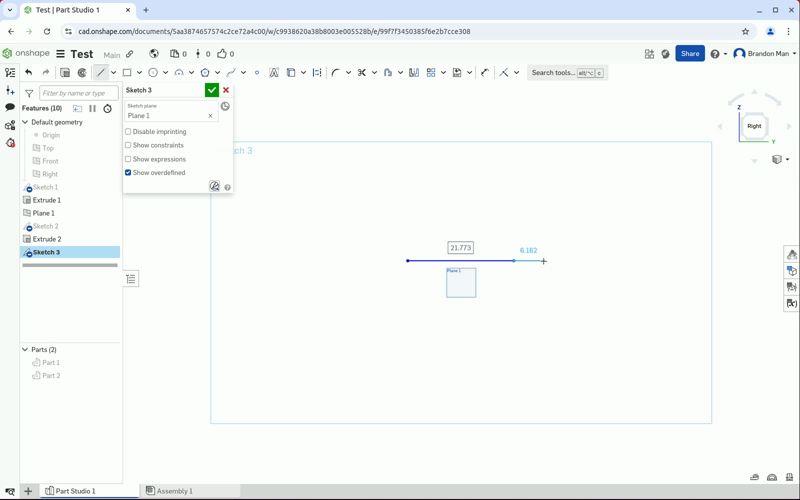
mouse_move(513, 257)
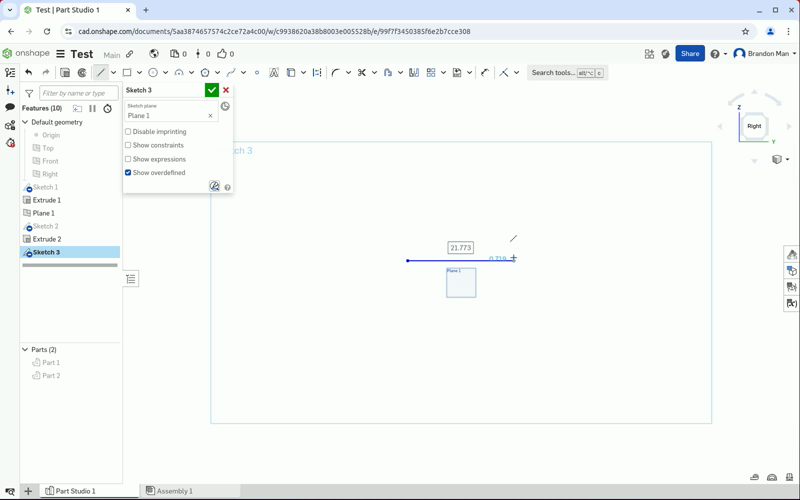
scroll(6)
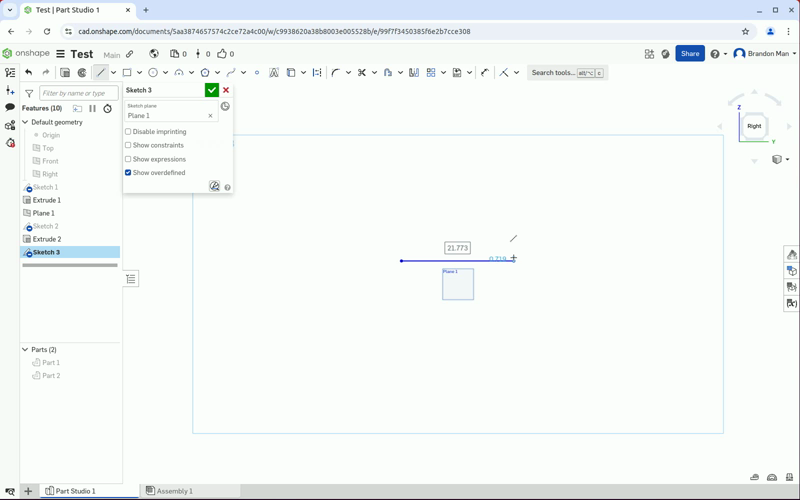
scroll(6)
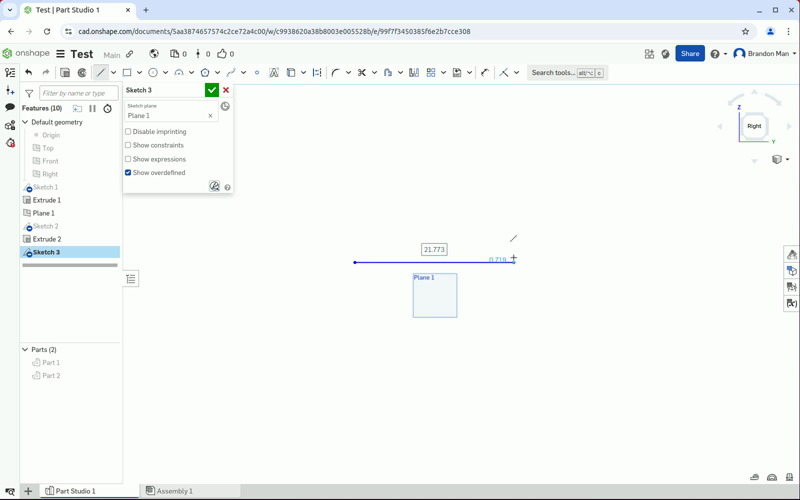
scroll(6)
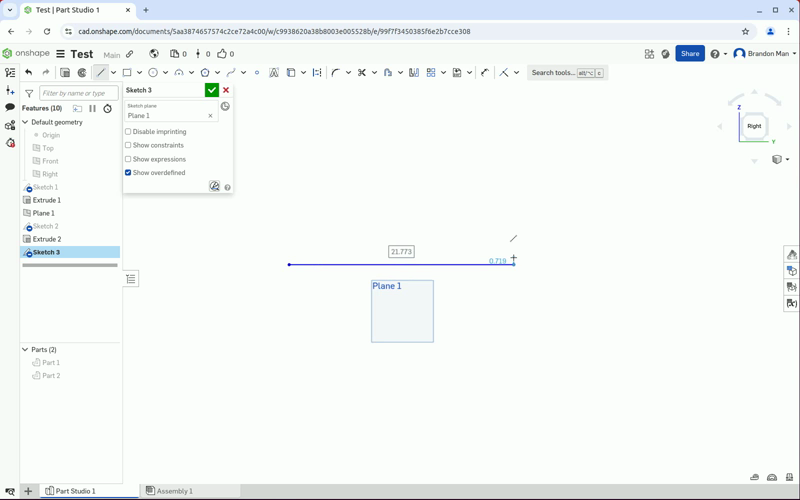
scroll(6)
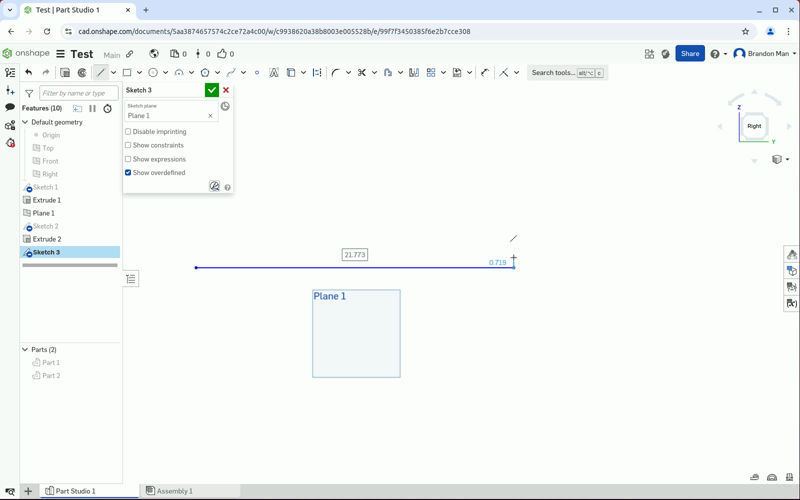
scroll(6)
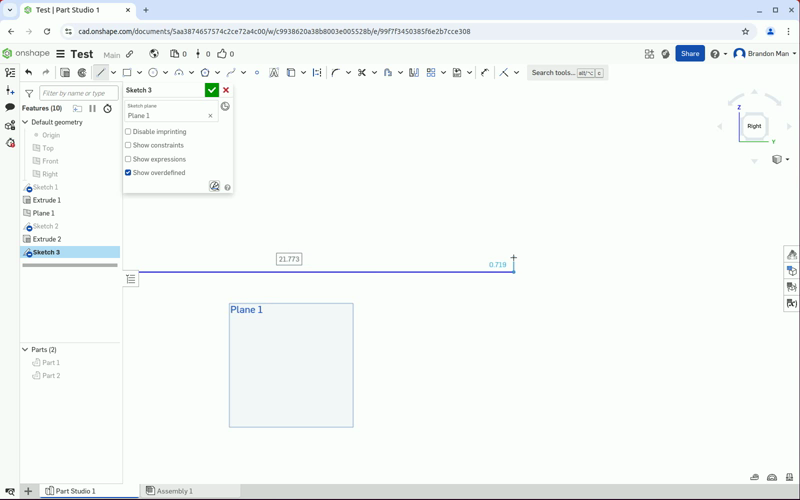
scroll(6)
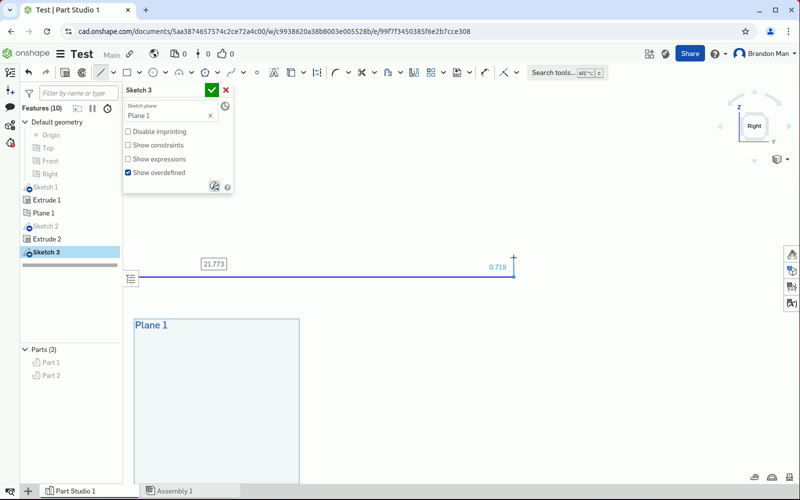
scroll(6)
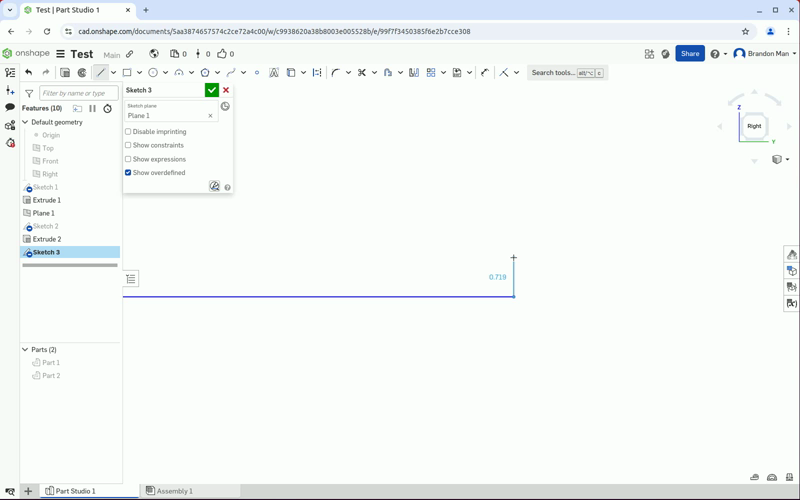
click(513, 257)
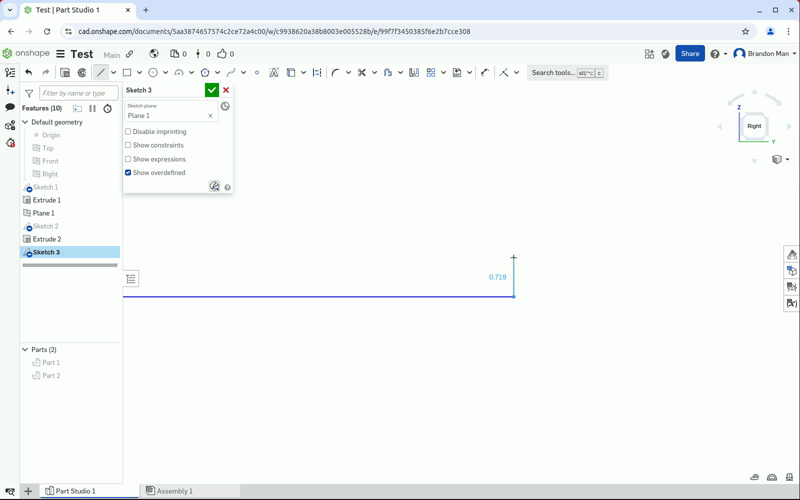
scroll(-6)
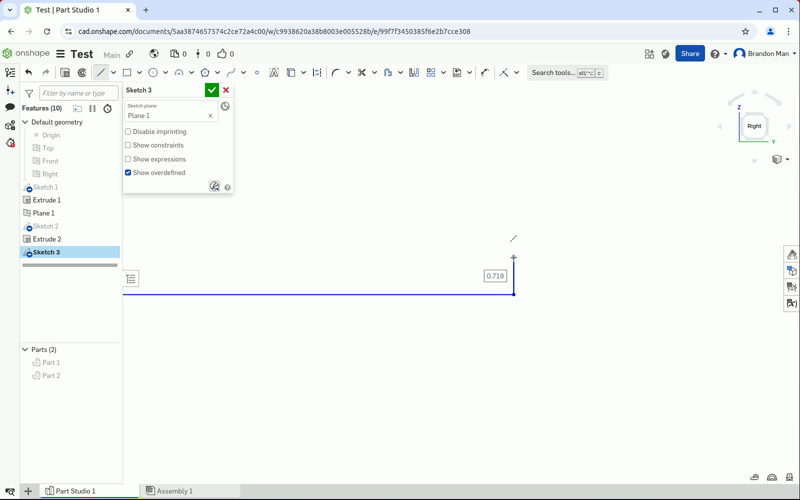
scroll(-6)
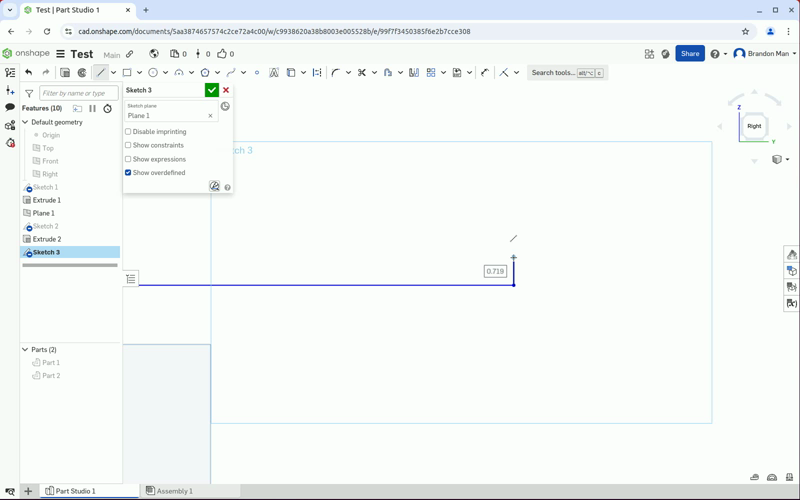
scroll(-6)
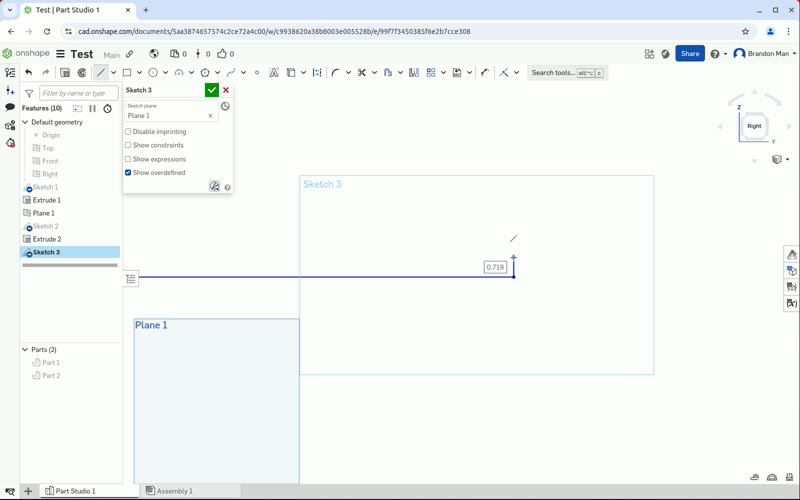
scroll(-6)
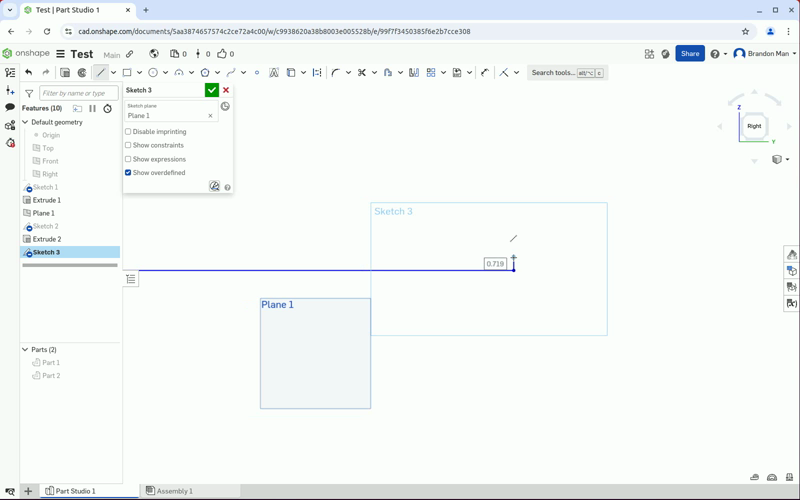
scroll(-6)
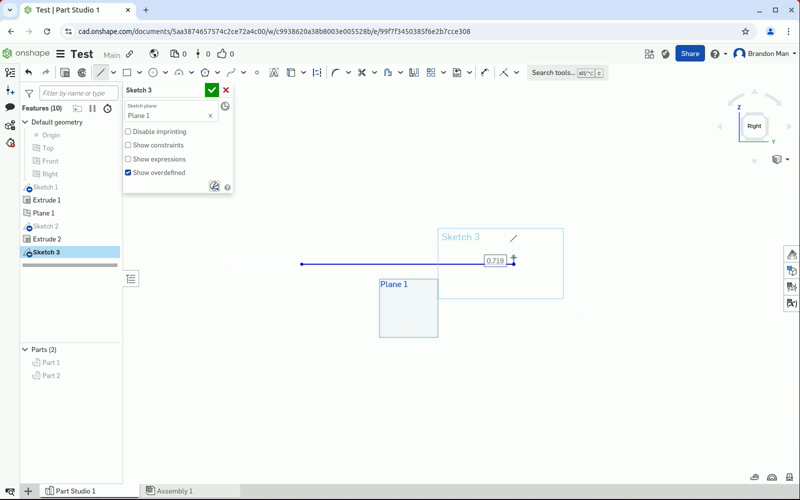
scroll(-6)
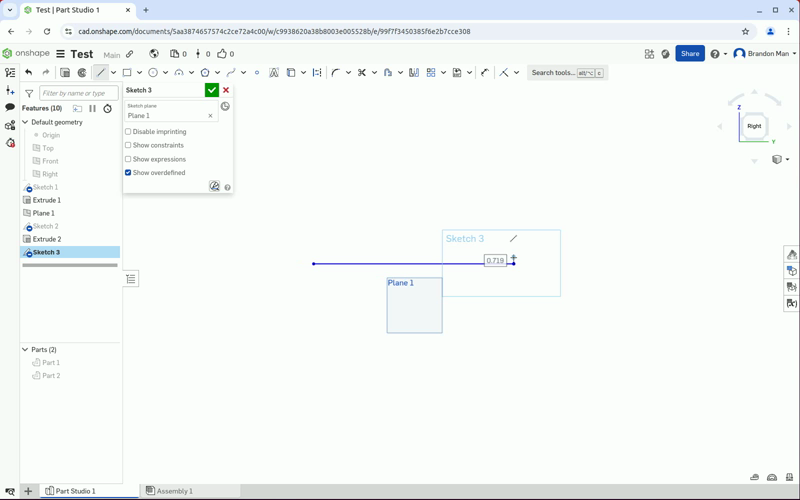
scroll(-6)
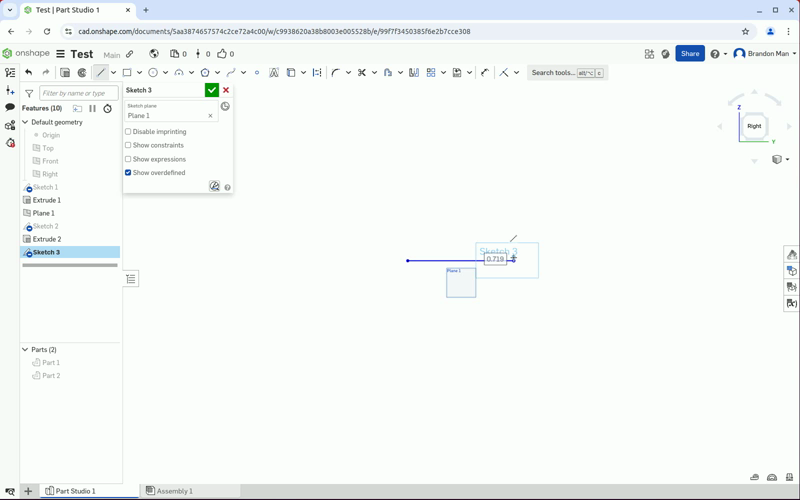
key_up(shift)
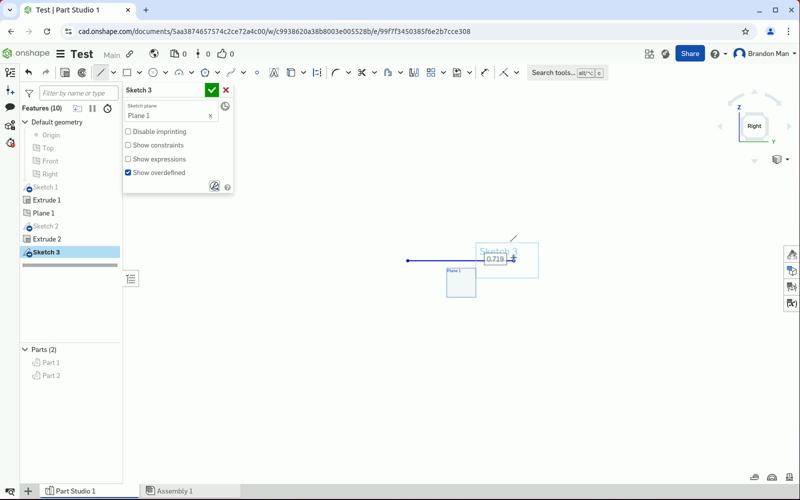
key_down(shift)
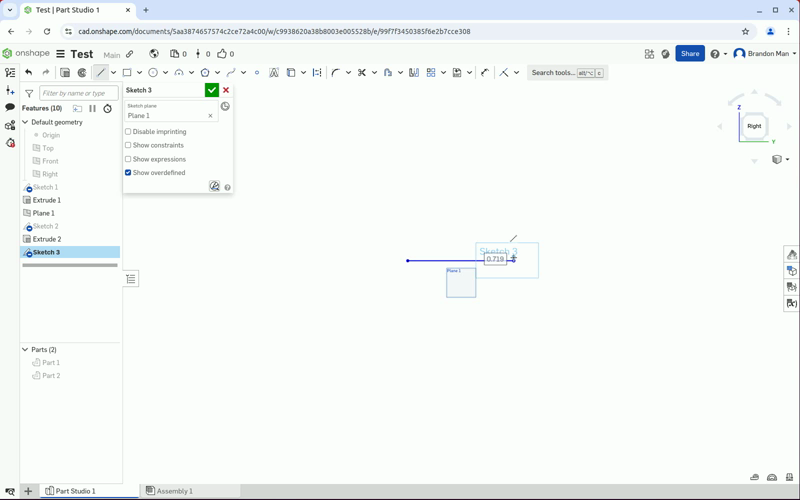
mouse_move(407, 257)
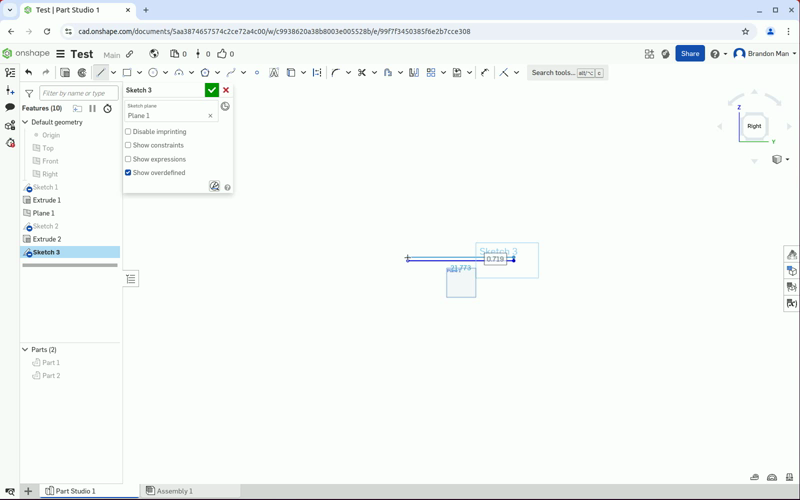
scroll(6)
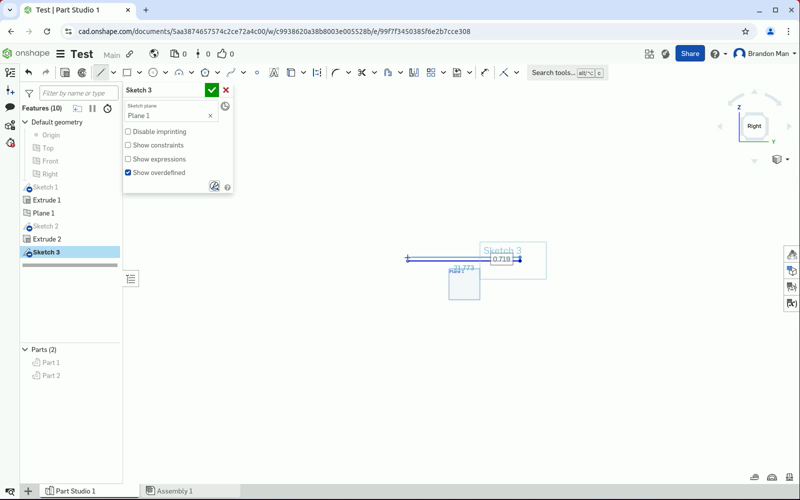
scroll(6)
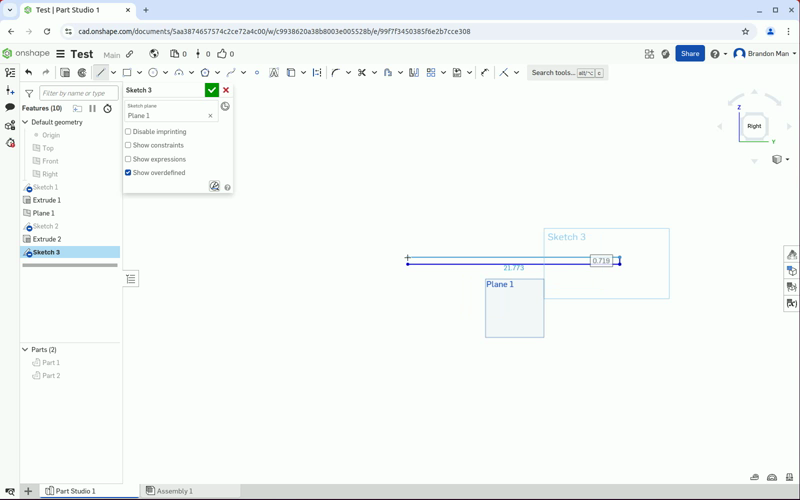
scroll(6)
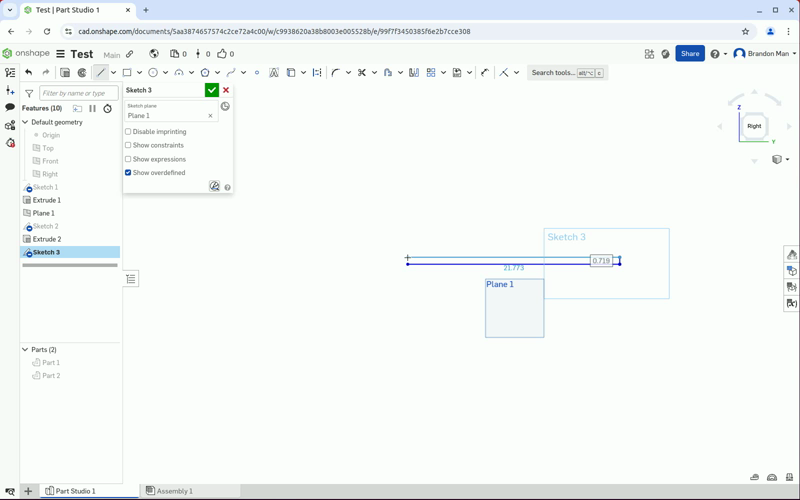
scroll(6)
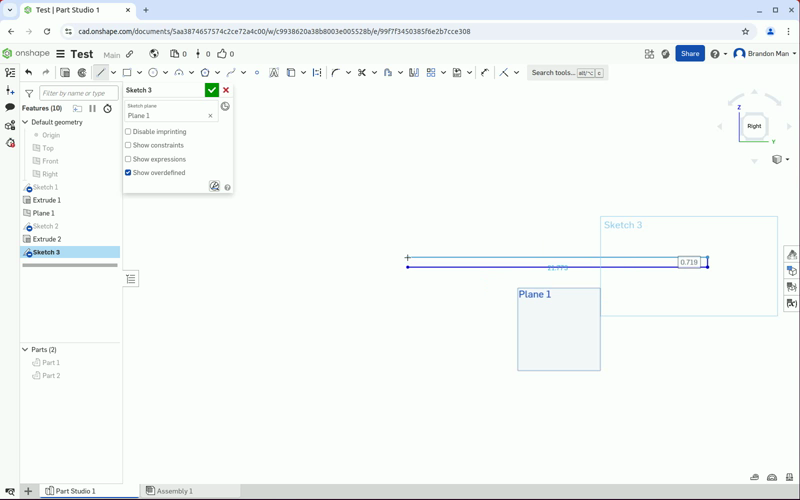
scroll(6)
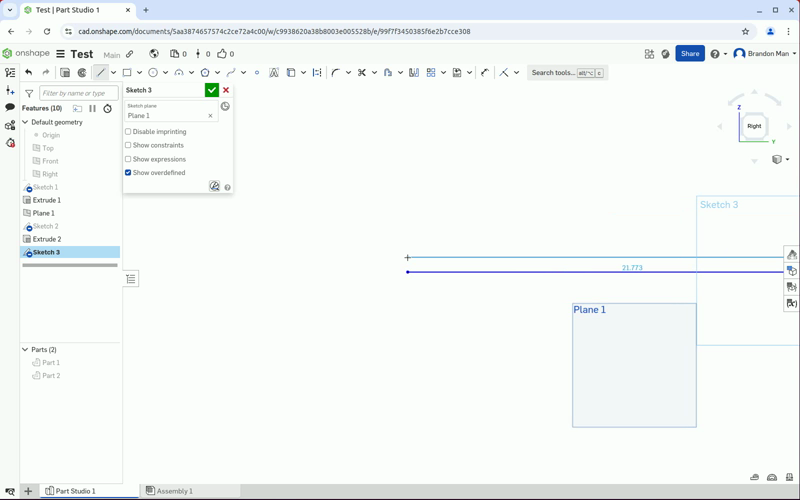
scroll(6)
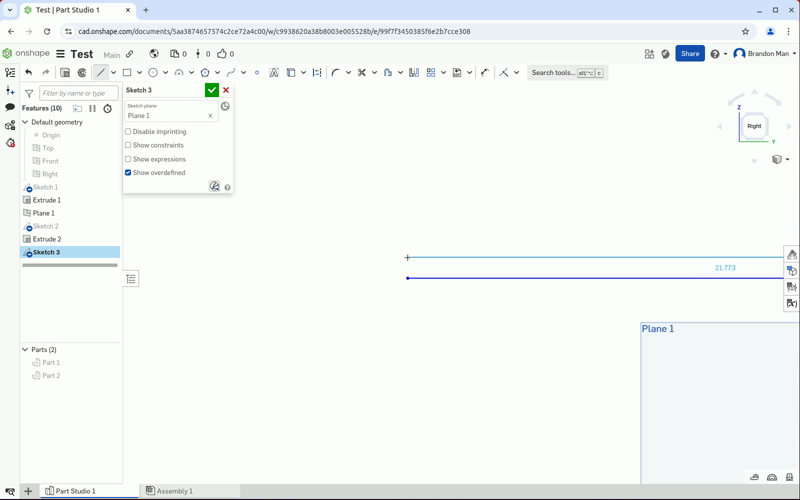
scroll(6)
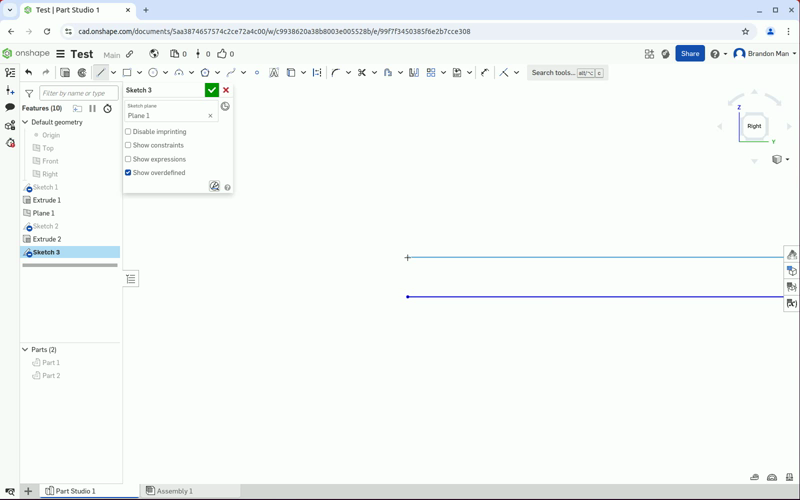
click(407, 257)
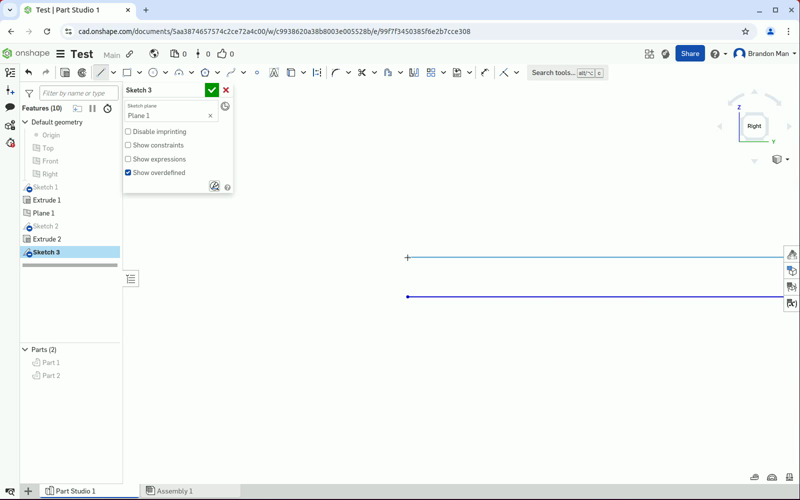
scroll(-6)
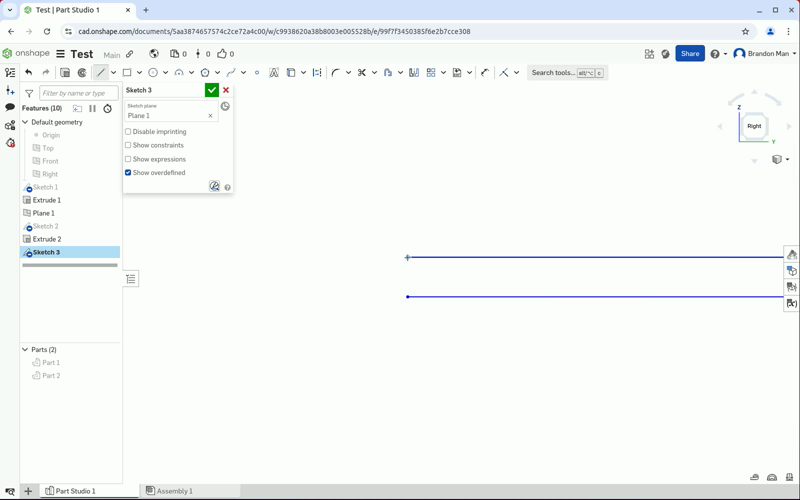
scroll(-6)
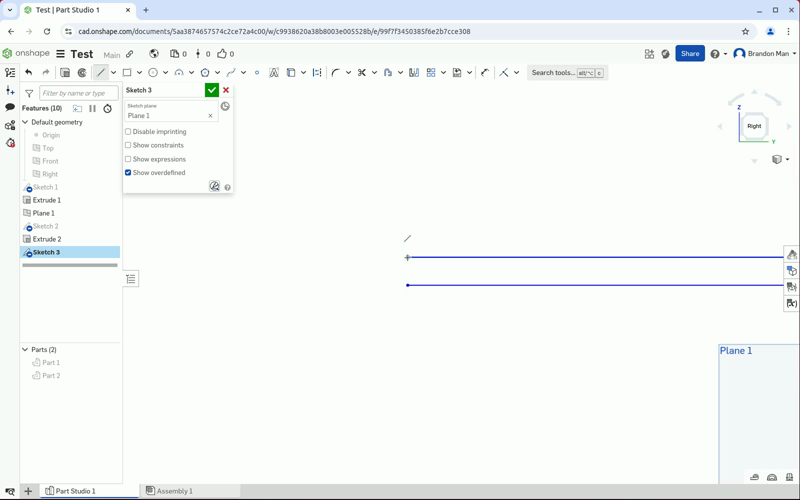
scroll(-6)
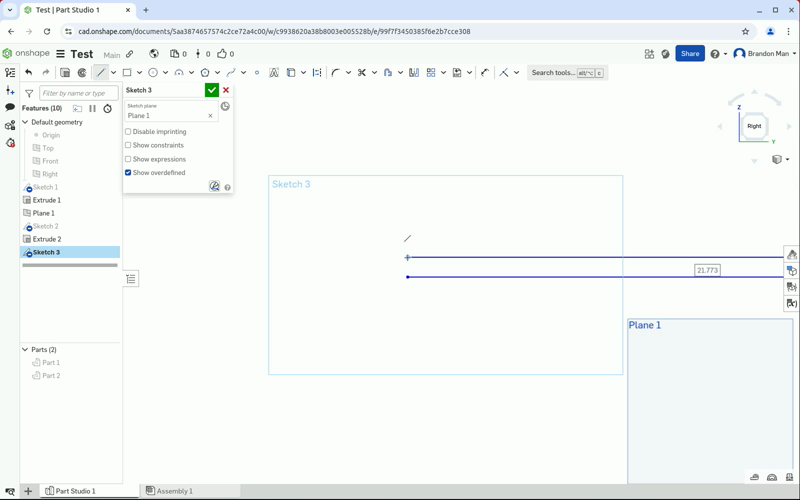
scroll(-6)
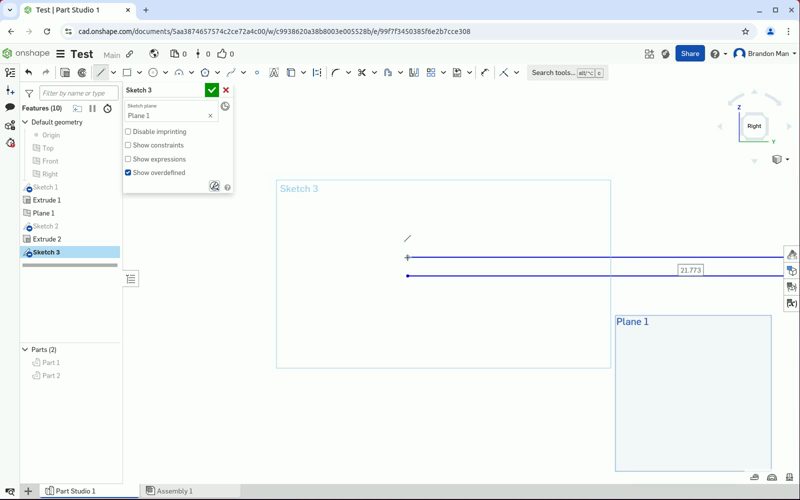
scroll(-6)
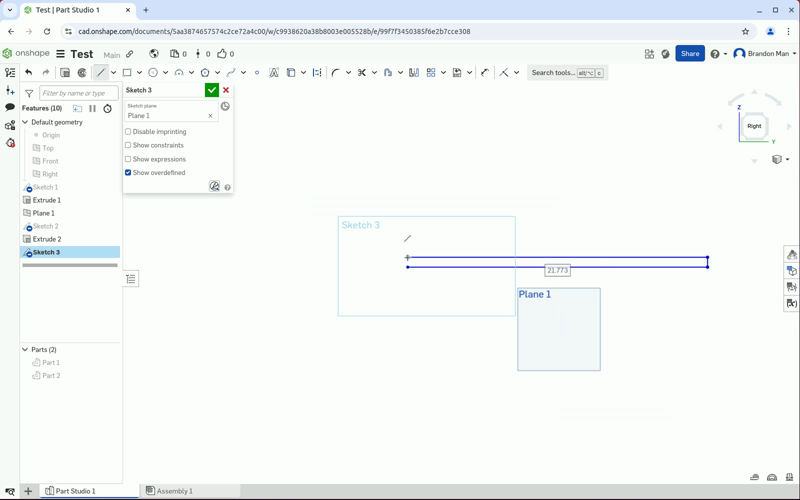
scroll(-6)
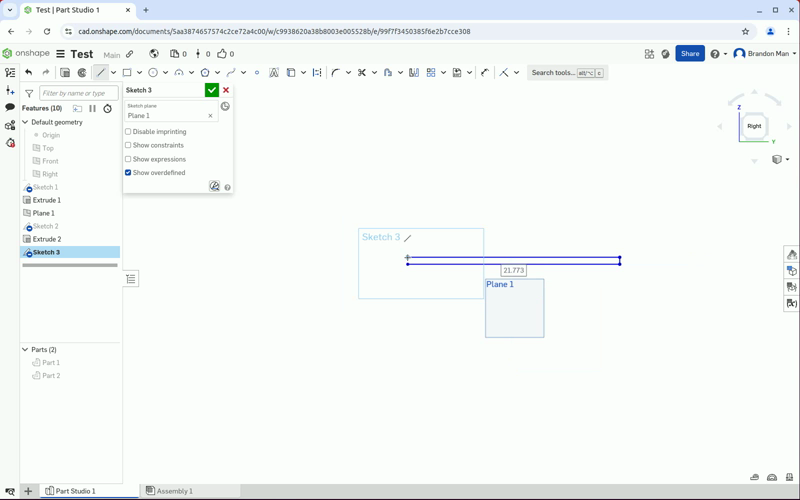
scroll(-6)
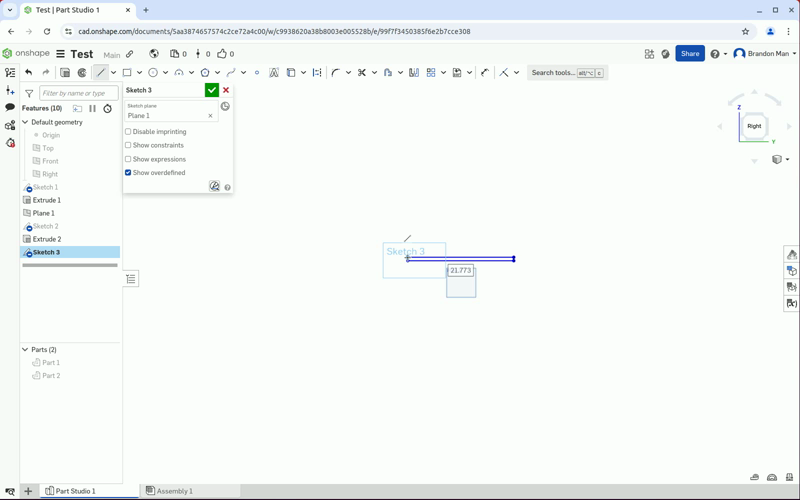
key_up(shift)
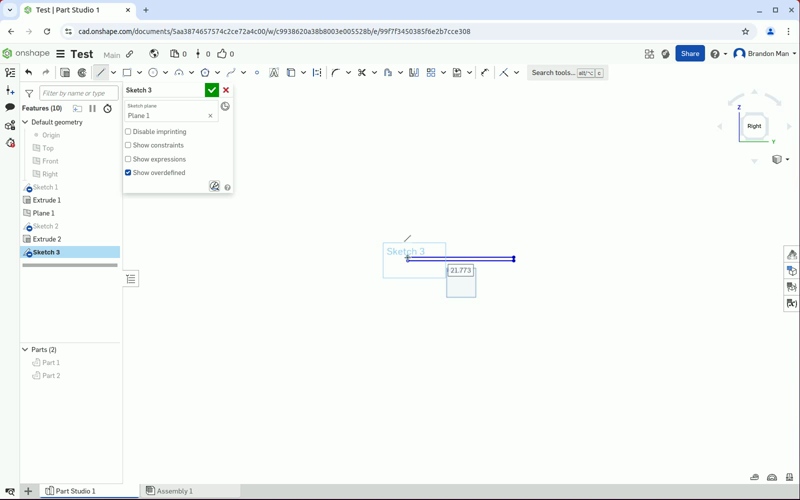
mouse_move(437, 257)
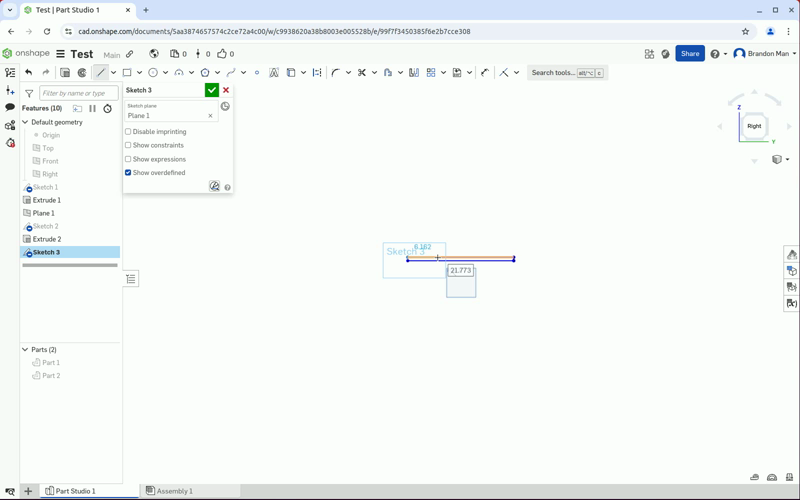
key_down(shift)
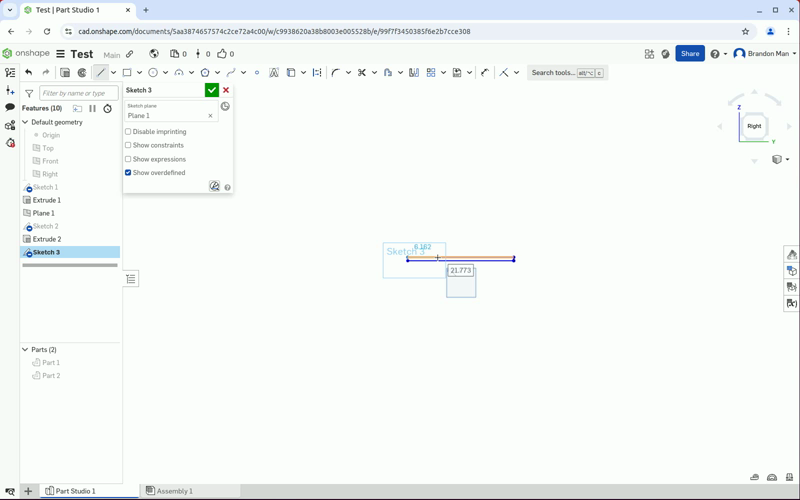
mouse_move(407, 260)
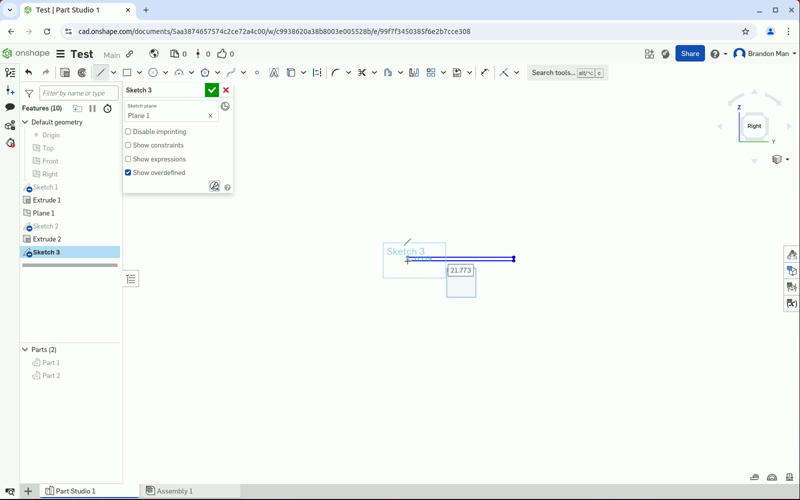
scroll(6)
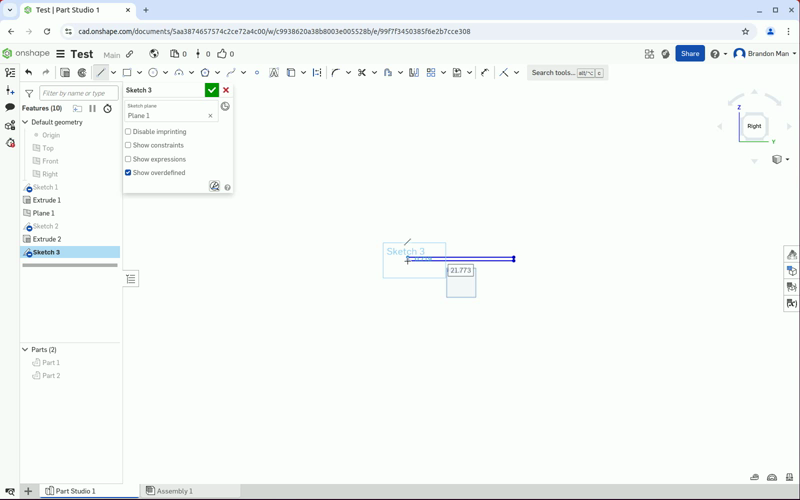
scroll(6)
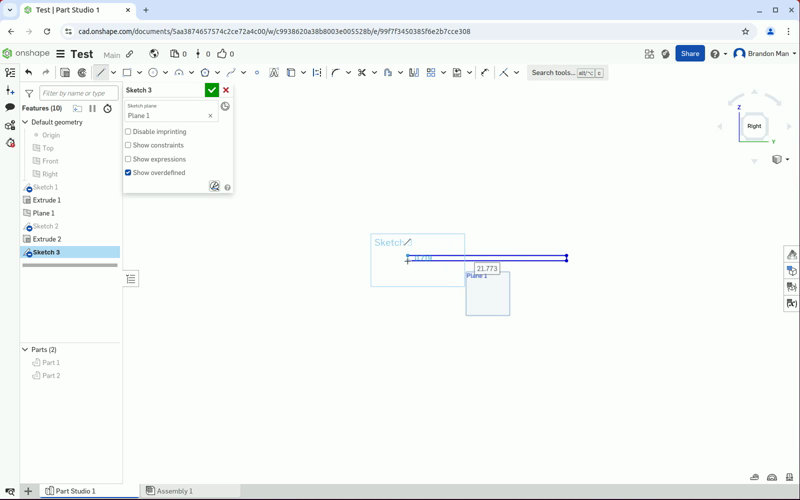
scroll(6)
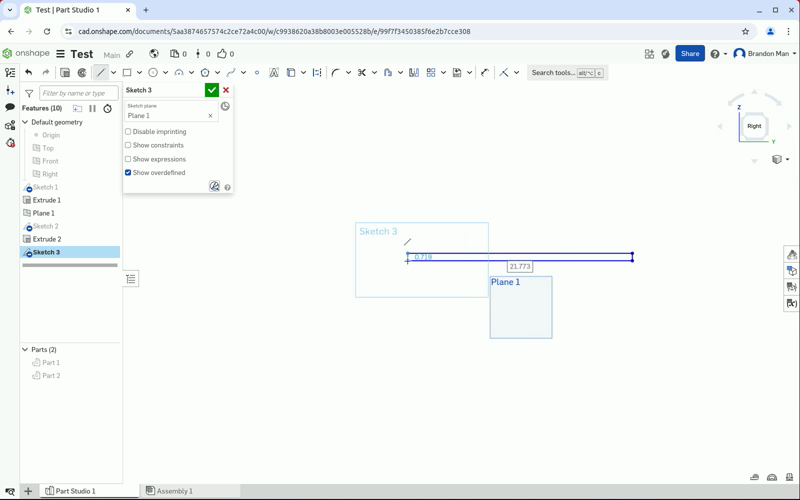
scroll(6)
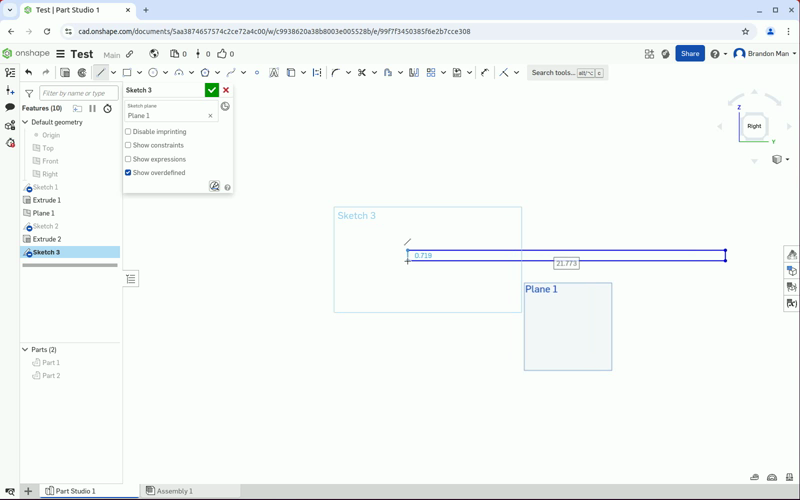
scroll(6)
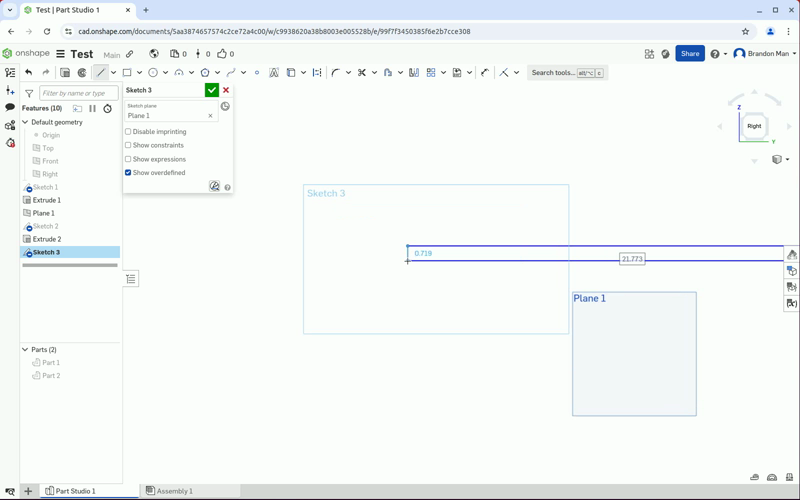
scroll(6)
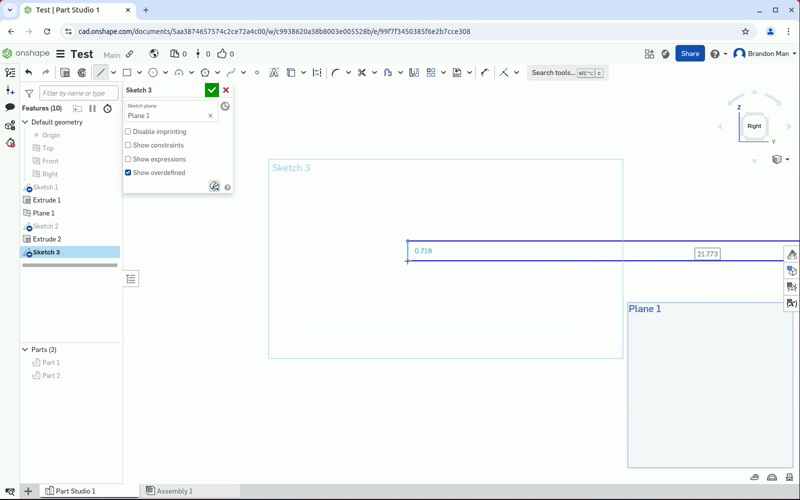
scroll(6)
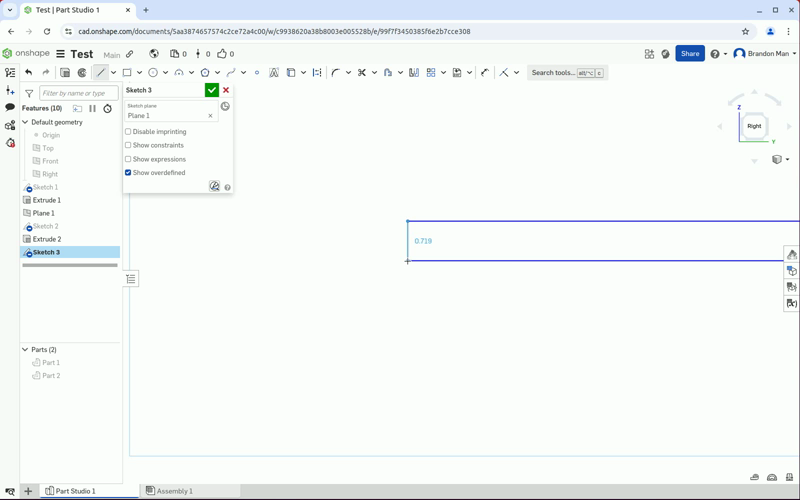
key_up(shift)
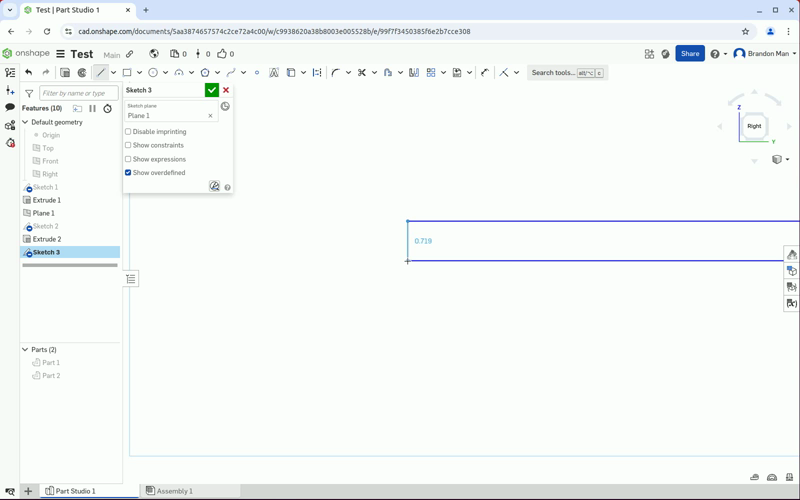
click(407, 260)
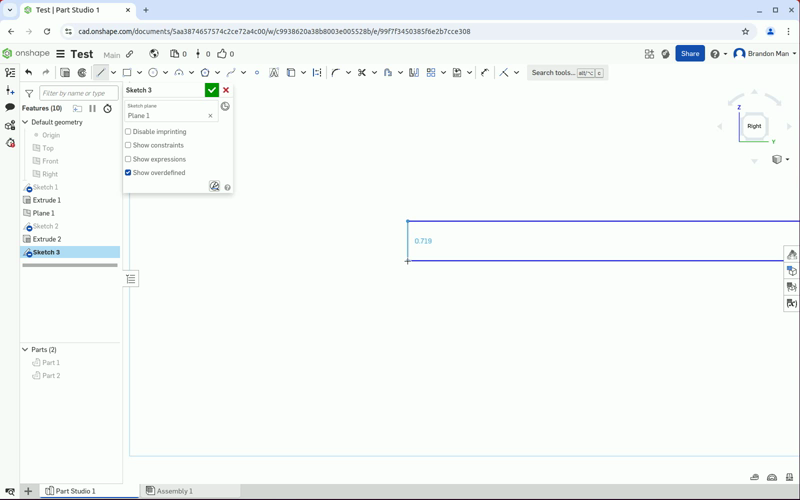
scroll(-6)
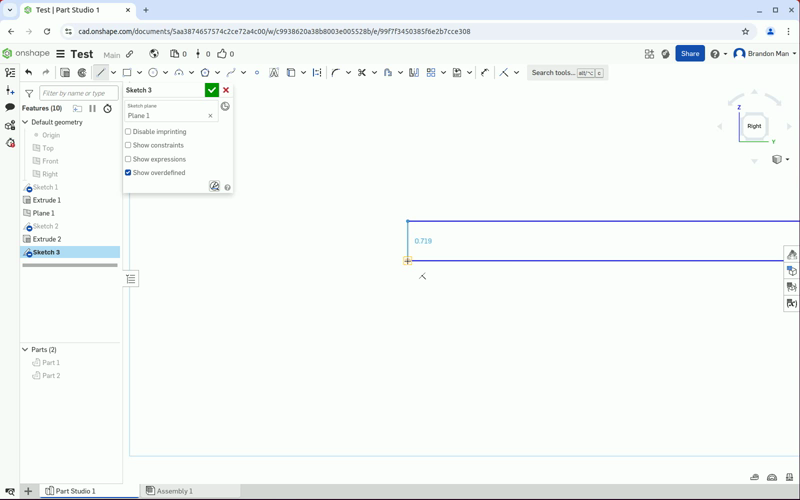
scroll(-6)
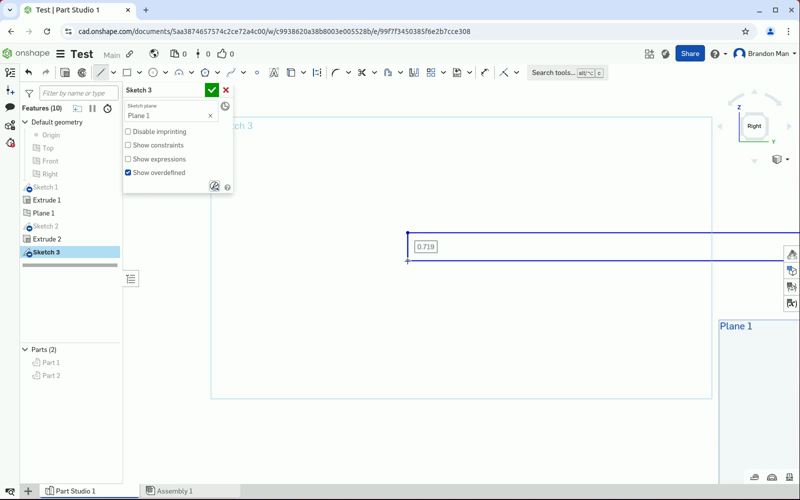
scroll(-6)
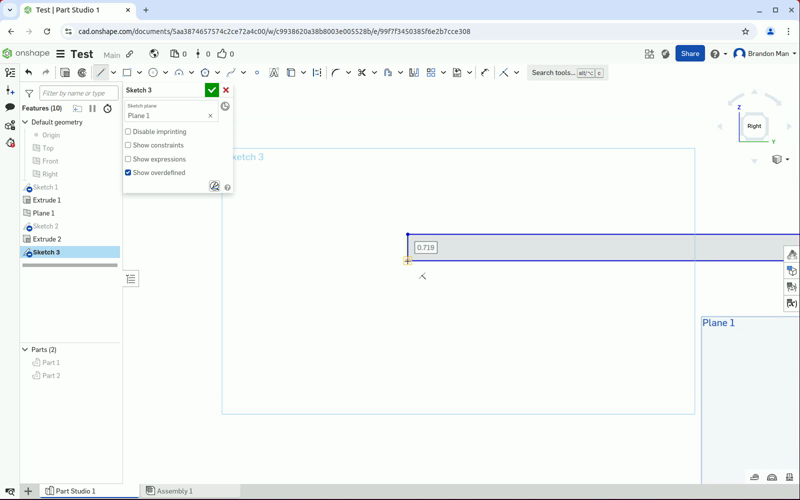
scroll(-6)
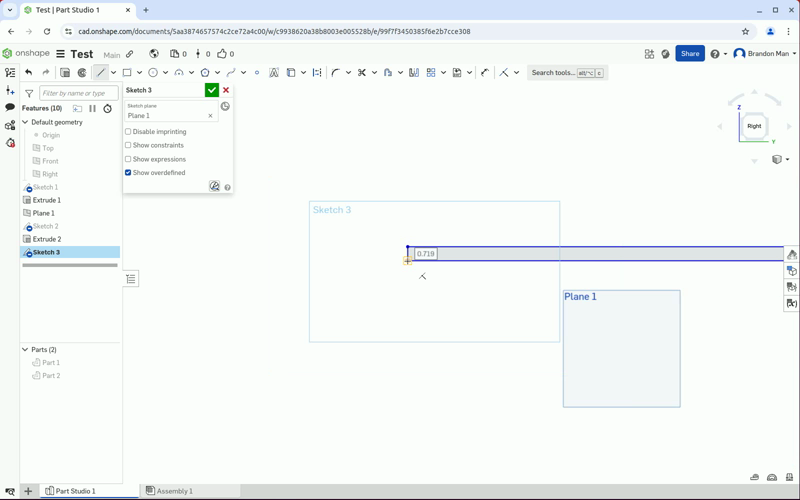
scroll(-6)
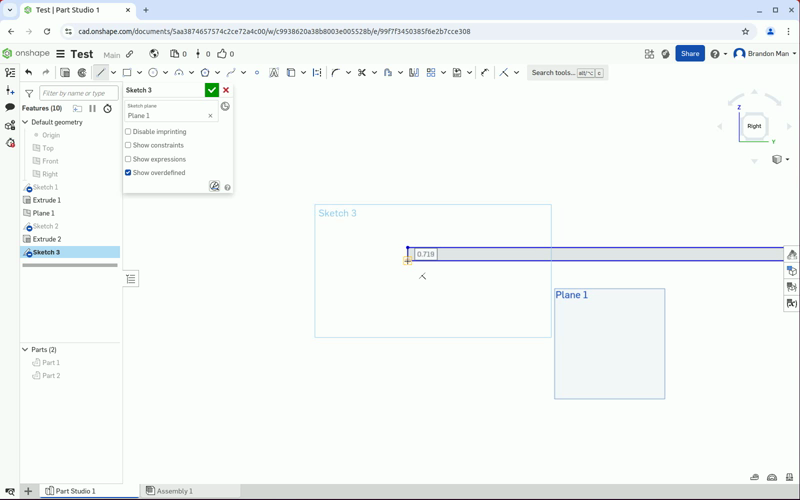
scroll(-6)
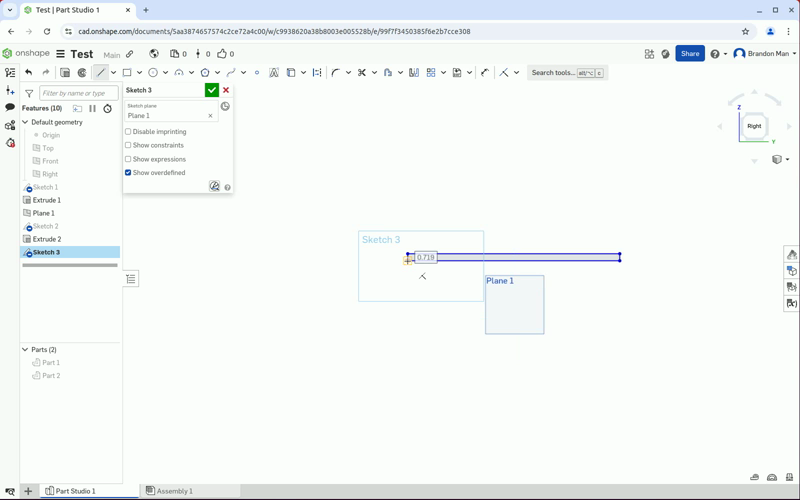
scroll(-6)
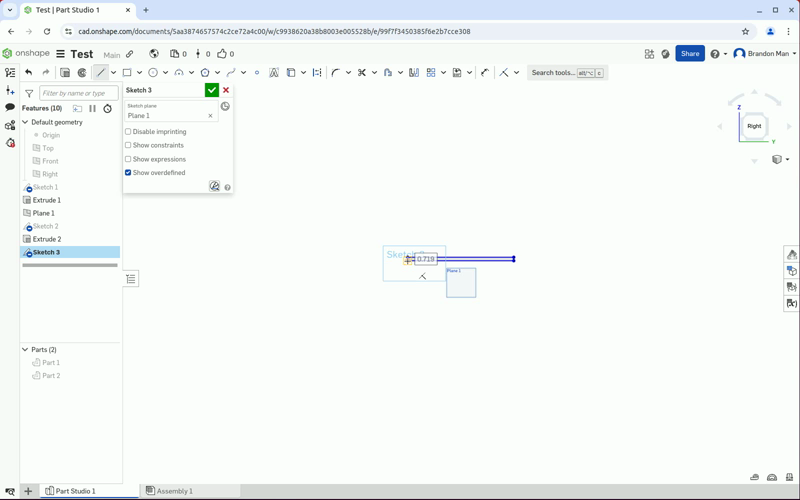
key(esc)
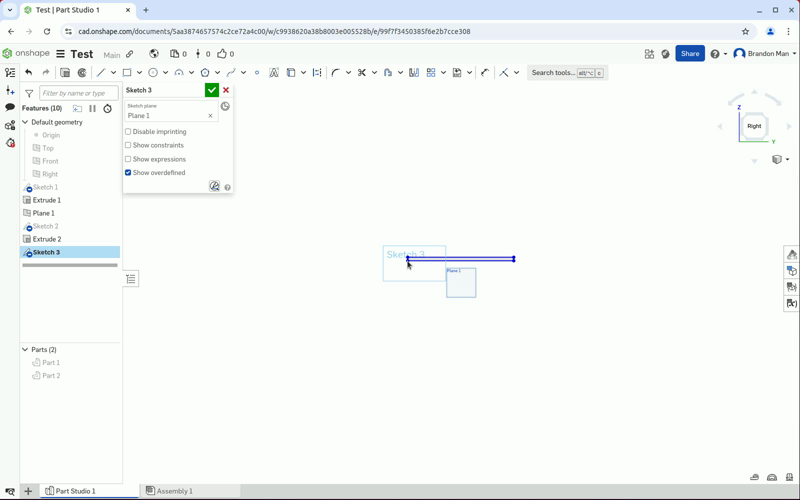
mouse_move(493, 258)
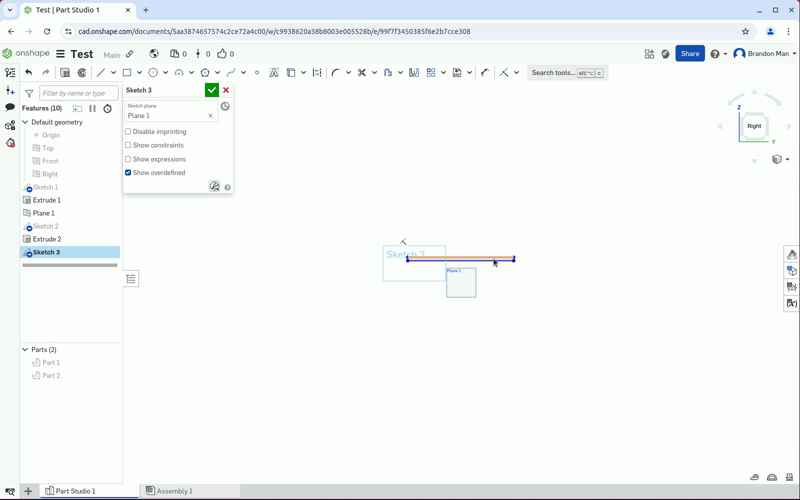
scroll(6)
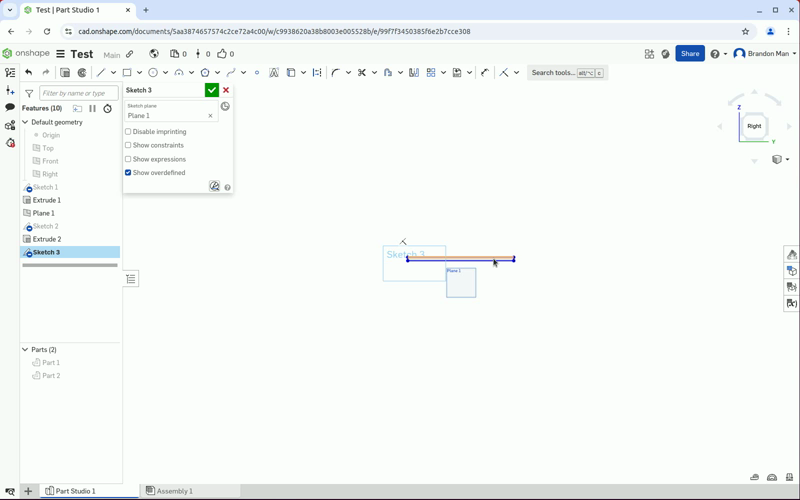
scroll(6)
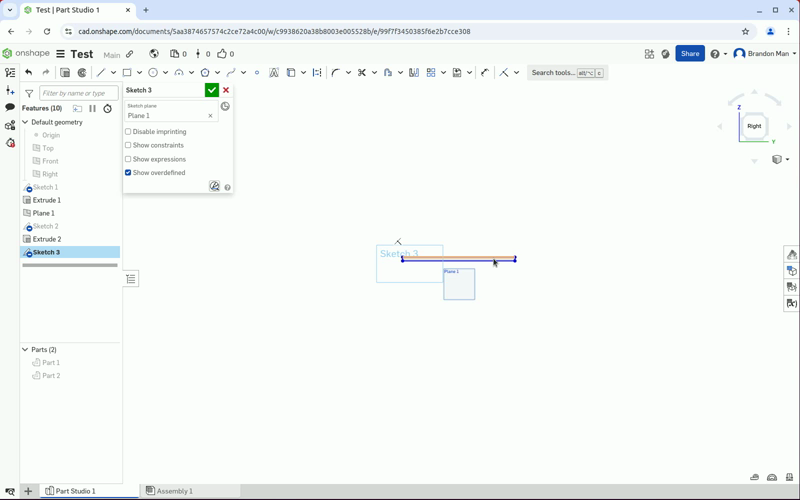
scroll(6)
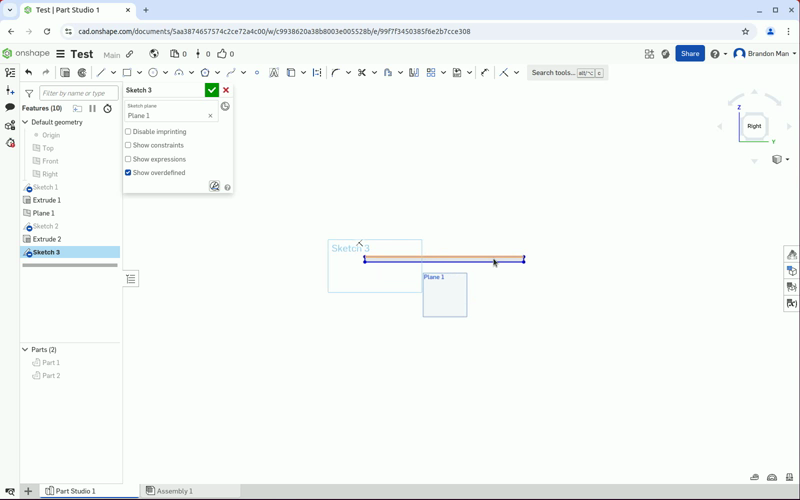
scroll(6)
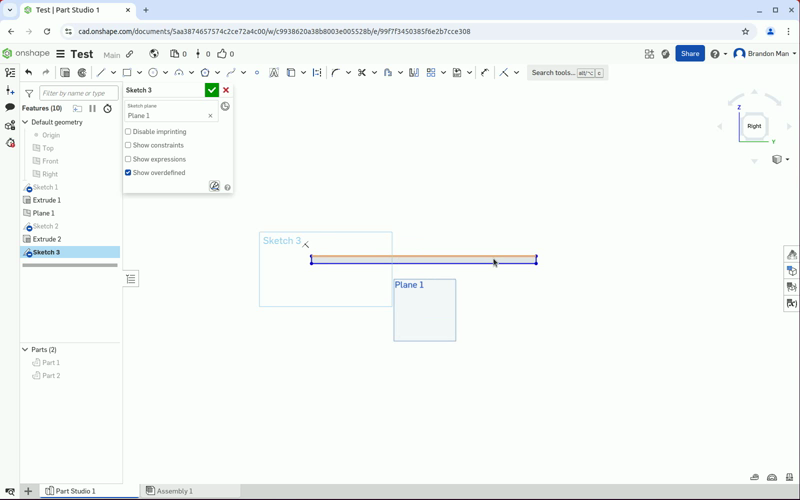
scroll(6)
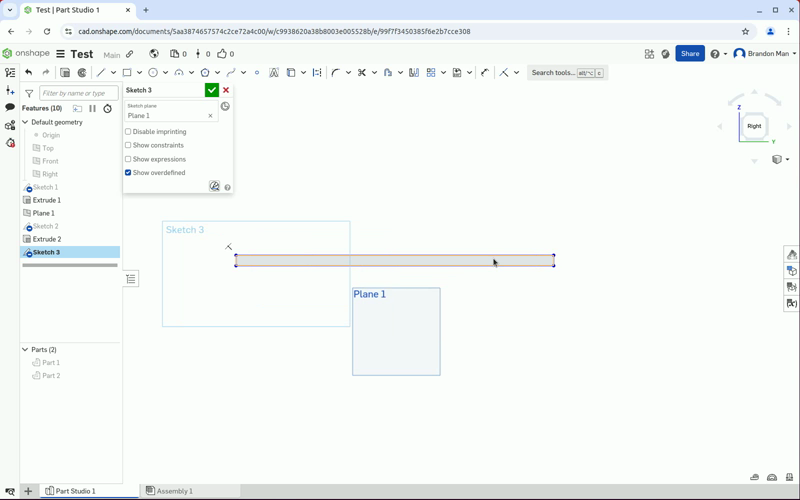
scroll(6)
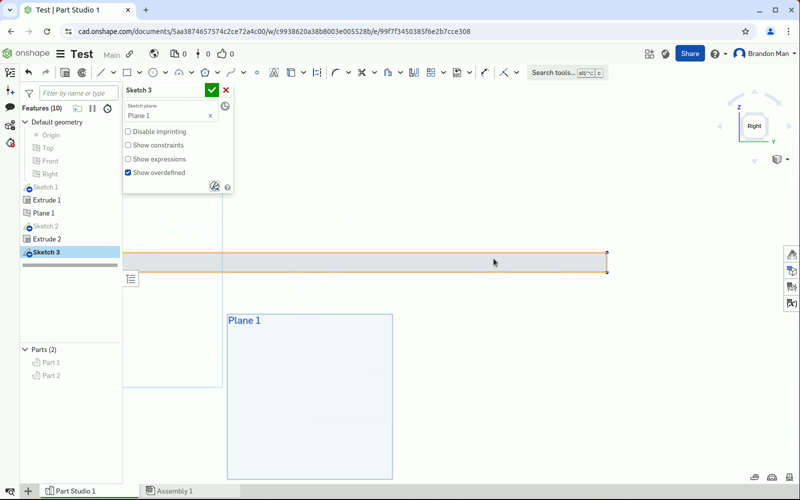
scroll(6)
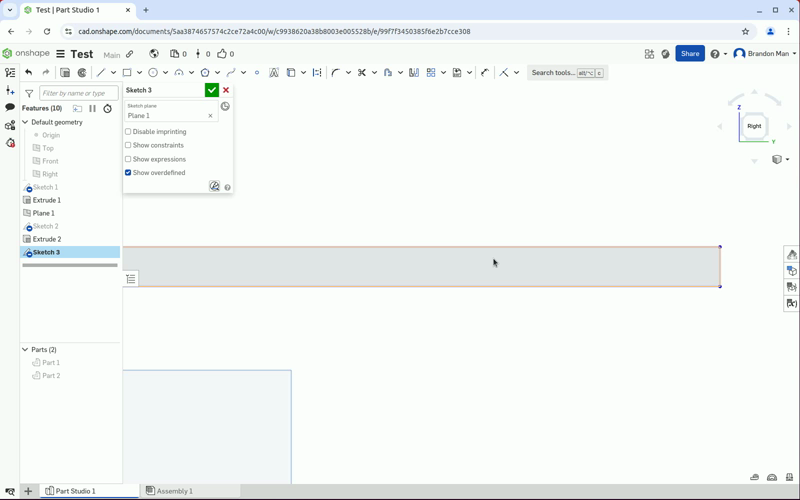
click(493, 258)
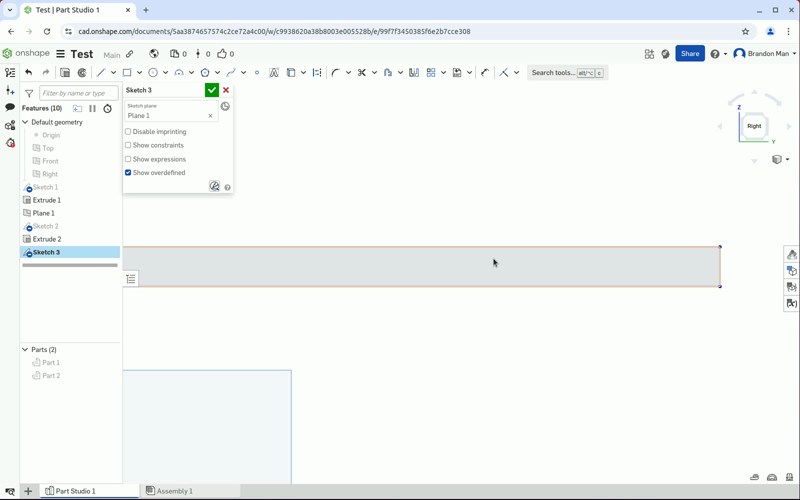
scroll(-6)
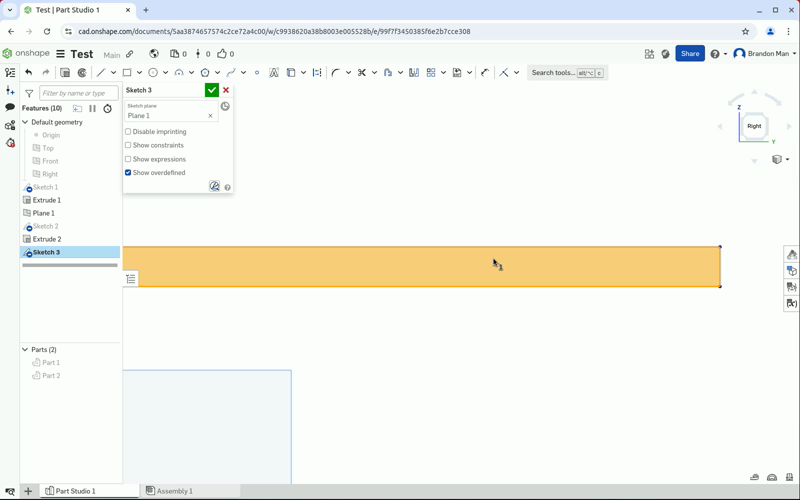
scroll(-6)
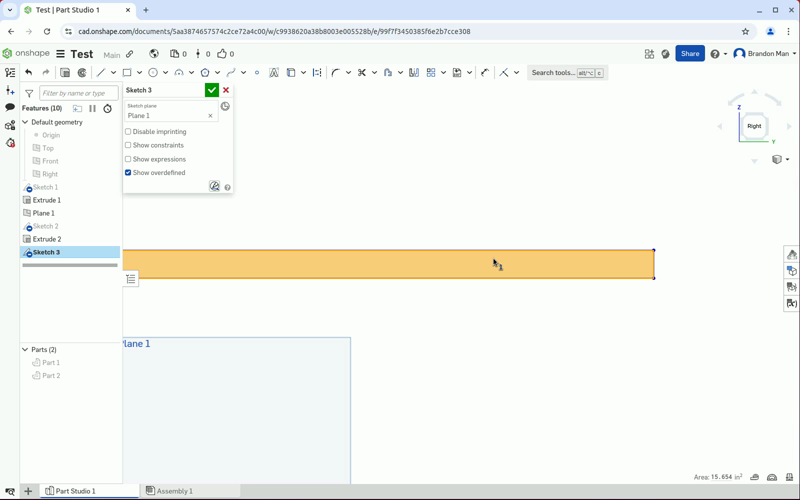
scroll(-6)
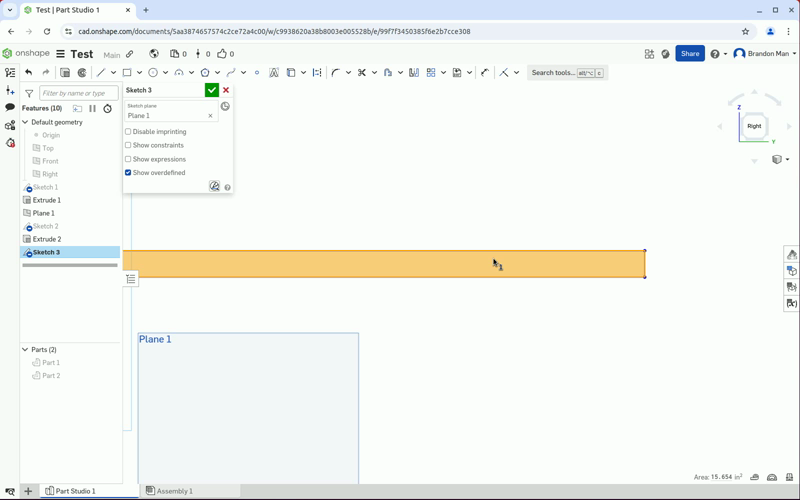
scroll(-6)
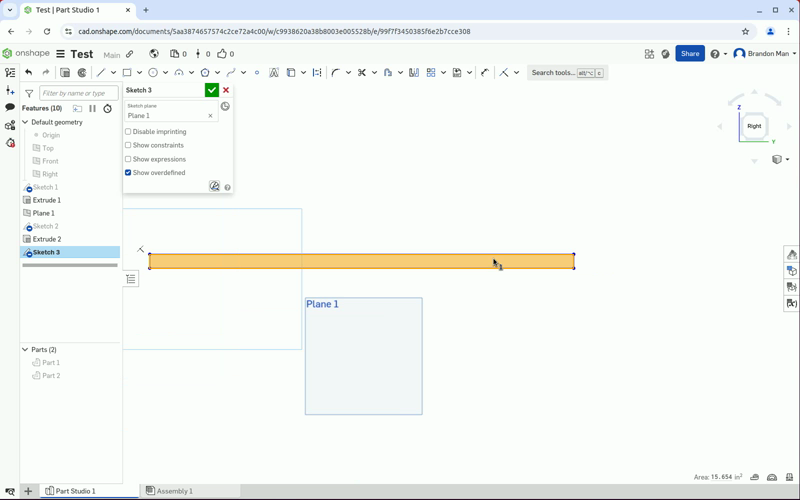
scroll(-6)
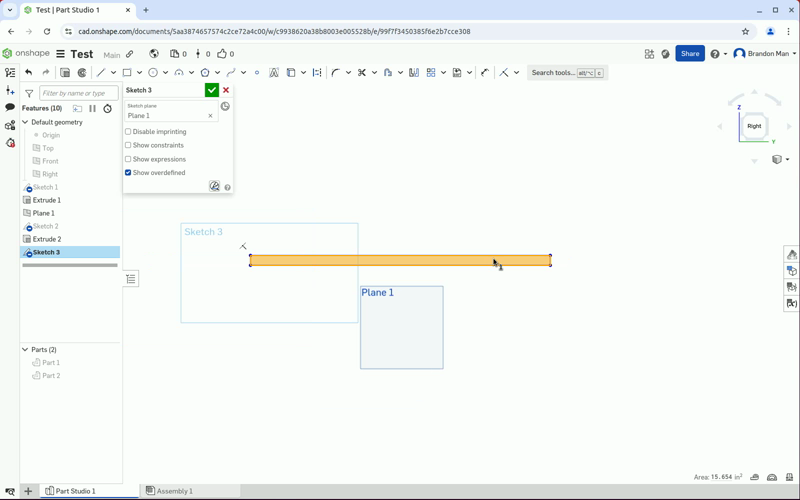
scroll(-6)
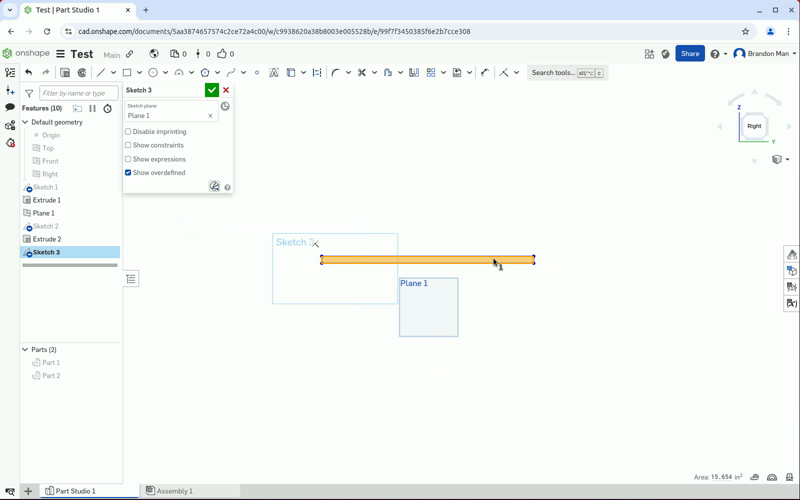
scroll(-6)
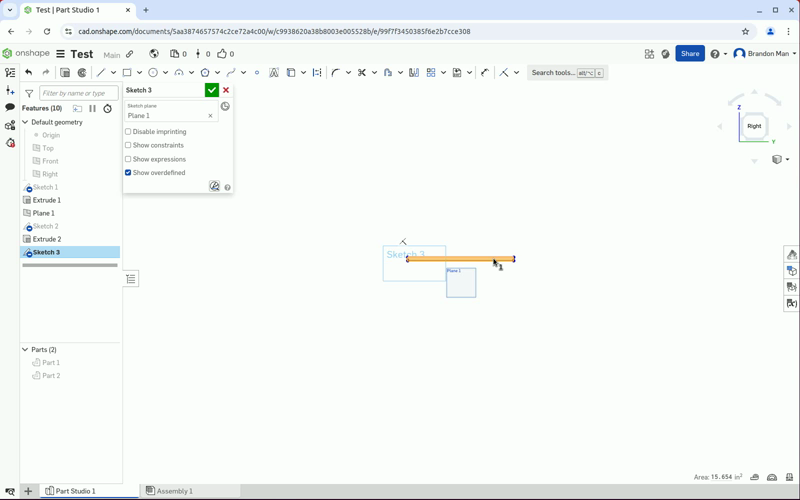
mouse_move(73, 352)
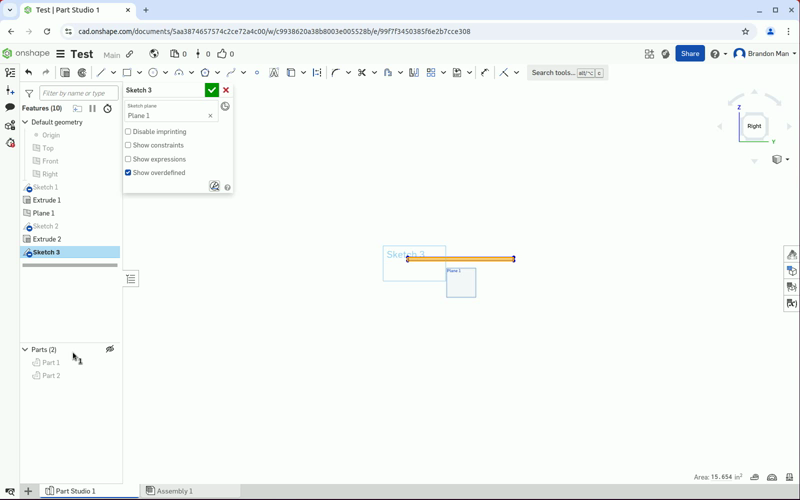
key(shift+y)
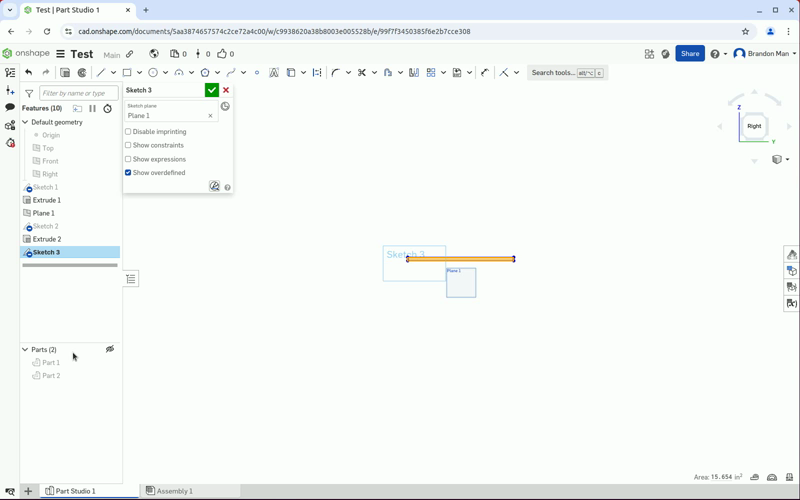
key(shift+e)
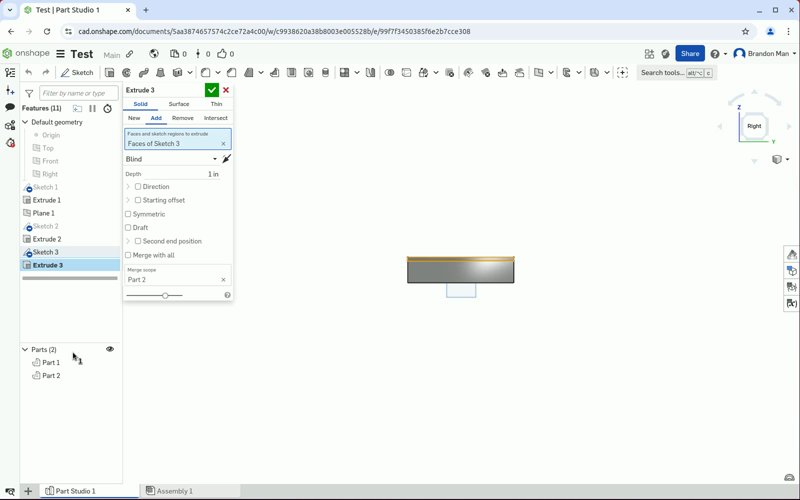
mouse_move(143, 106)
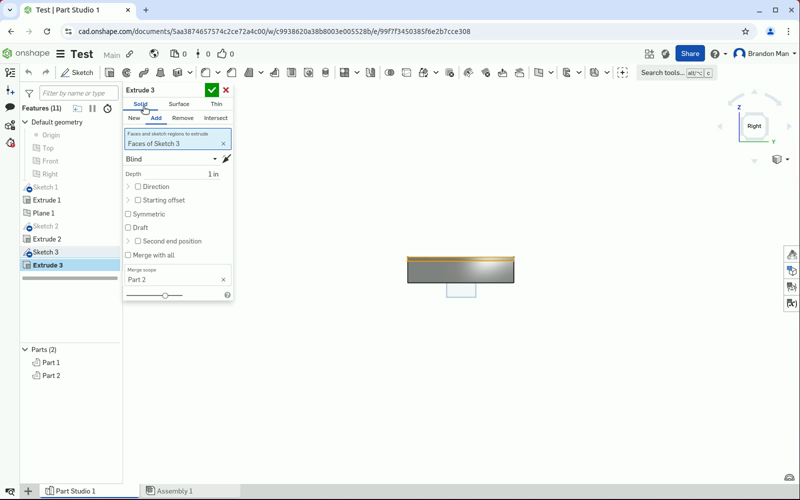
click(143, 106)
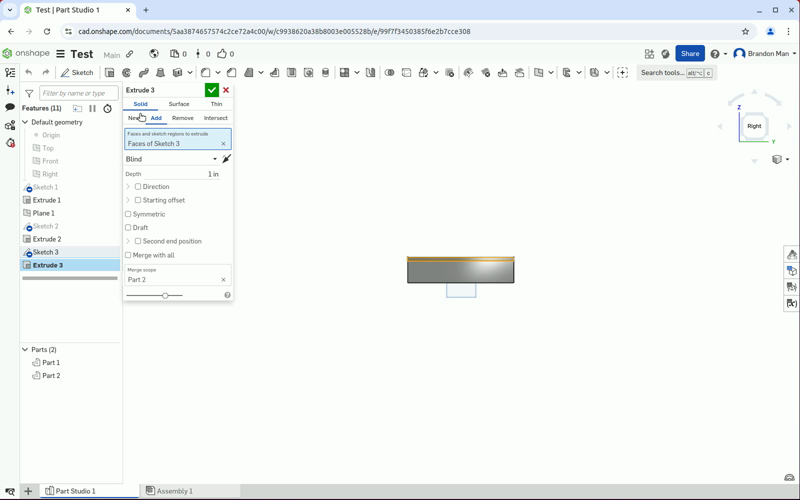
mouse_move(137, 120)
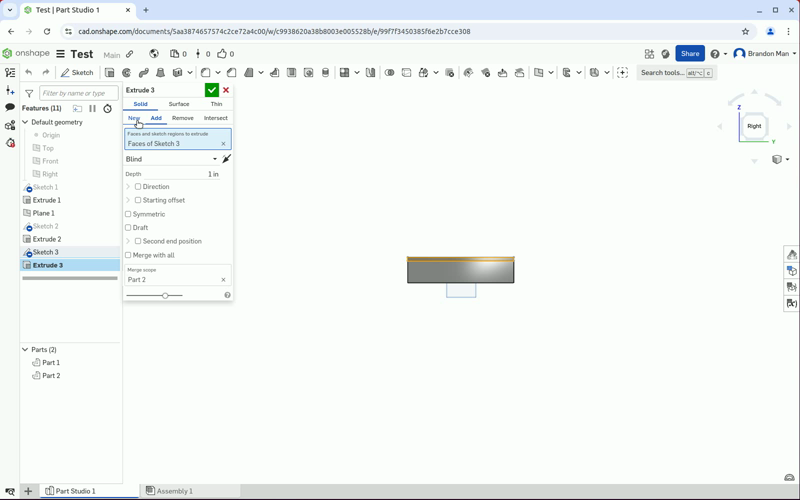
click(137, 120)
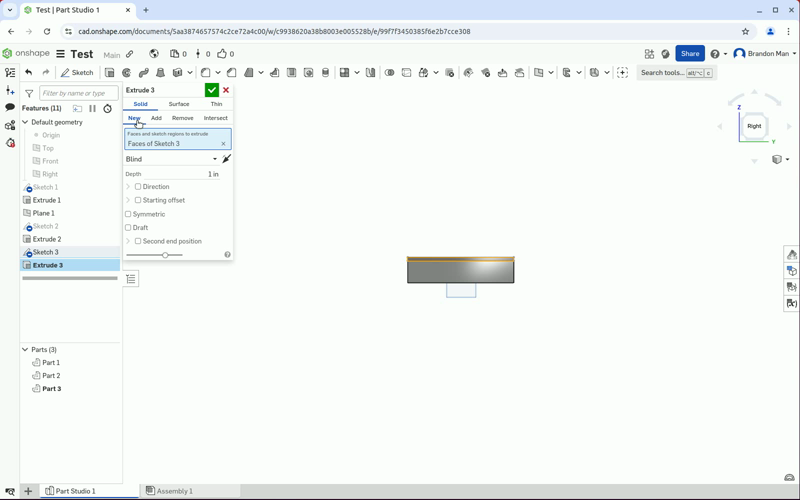
key(tab, 4)
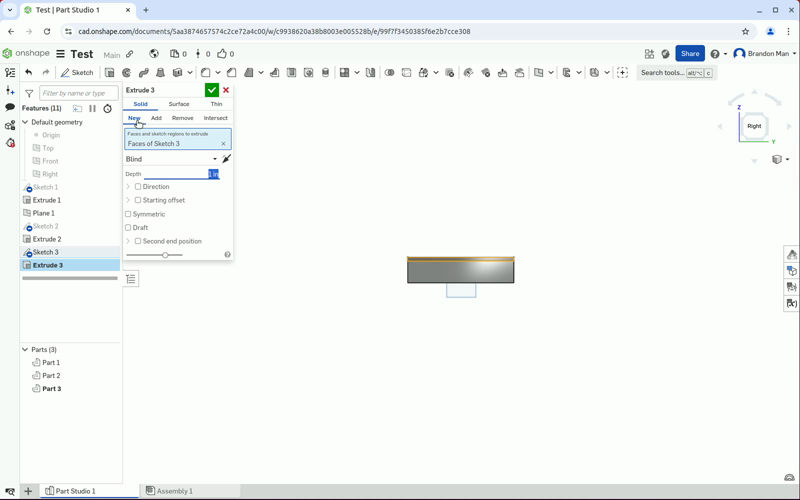
text(0.722)
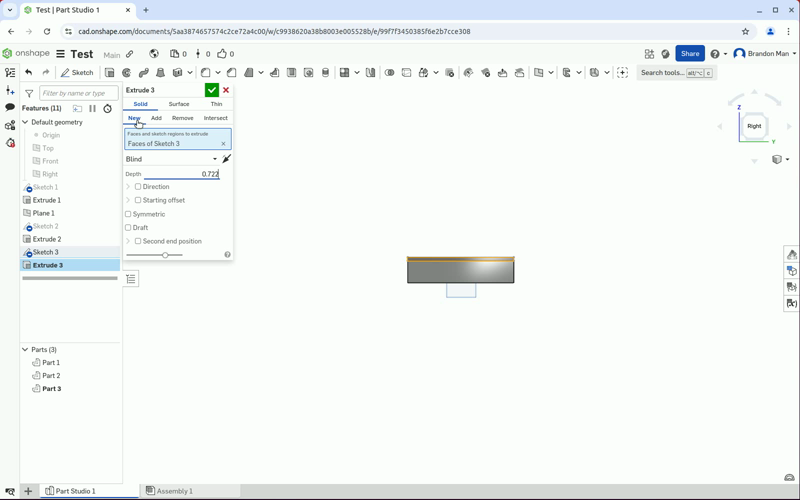
key(enter)
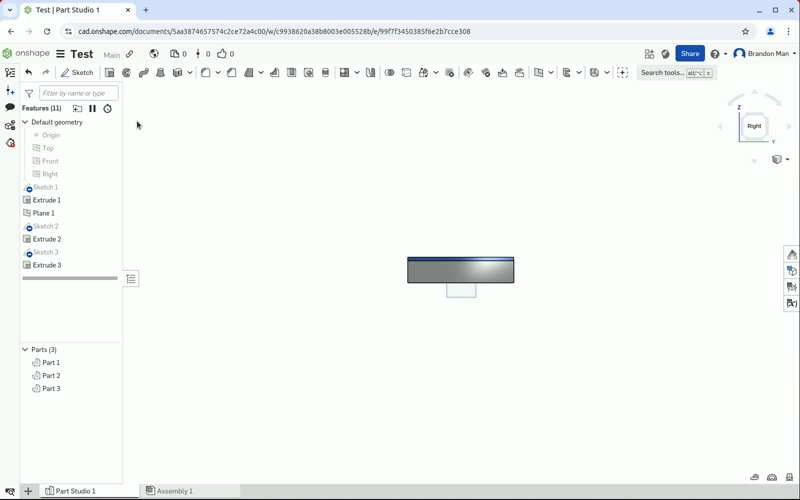
key(shift+h)
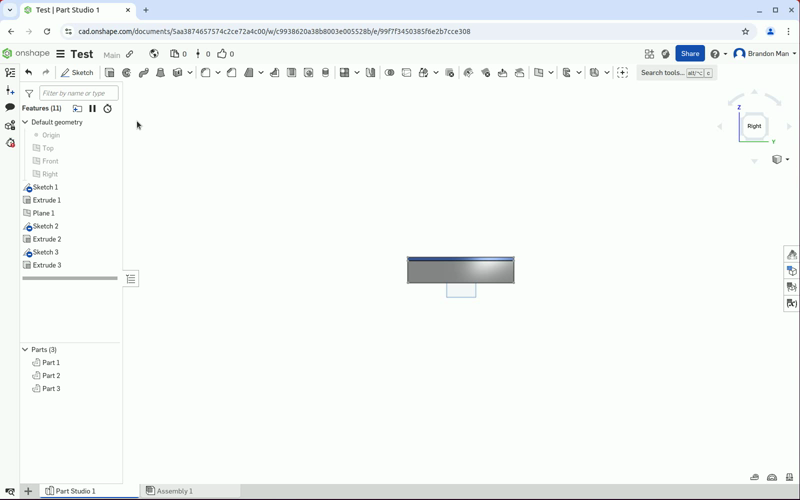
key(shift+h)
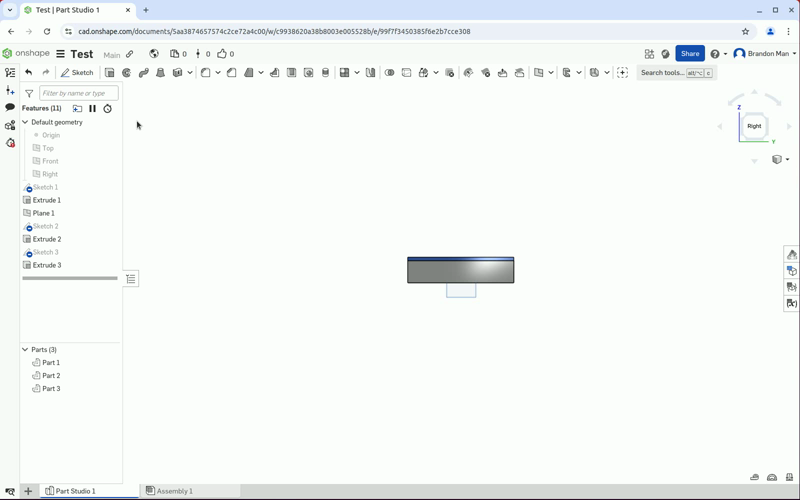
mouse_move(73, 189)
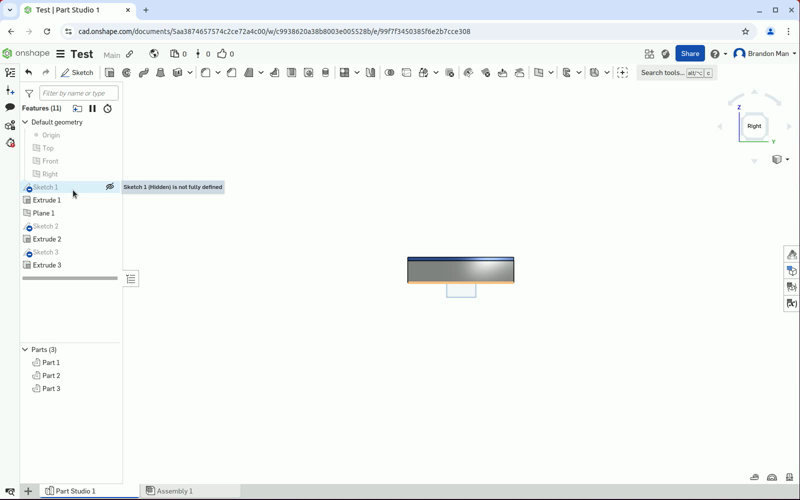
click(73, 189)
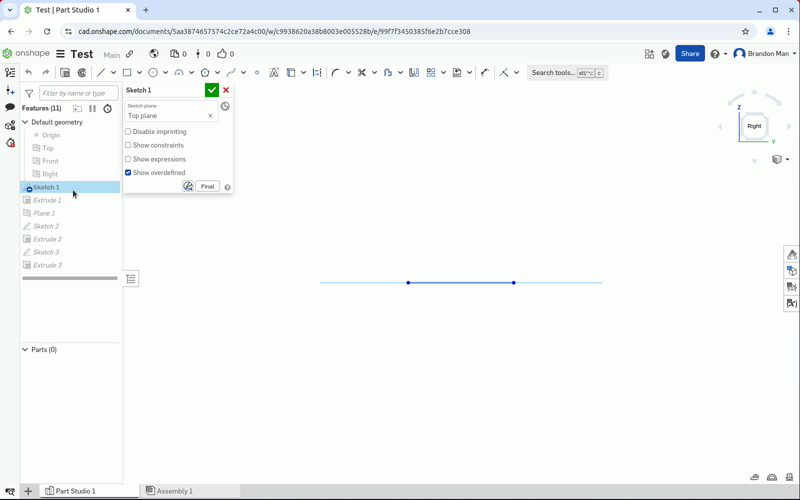
mouse_move(229, 92)
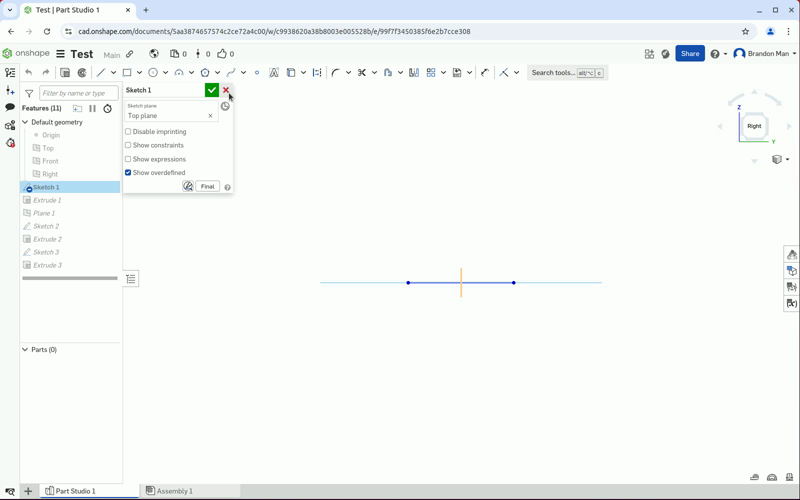
click(229, 92)
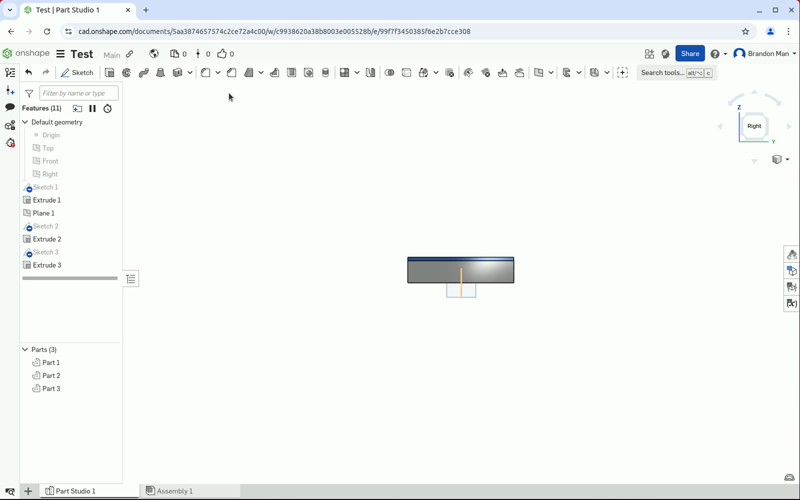
mouse_move(73, 352)
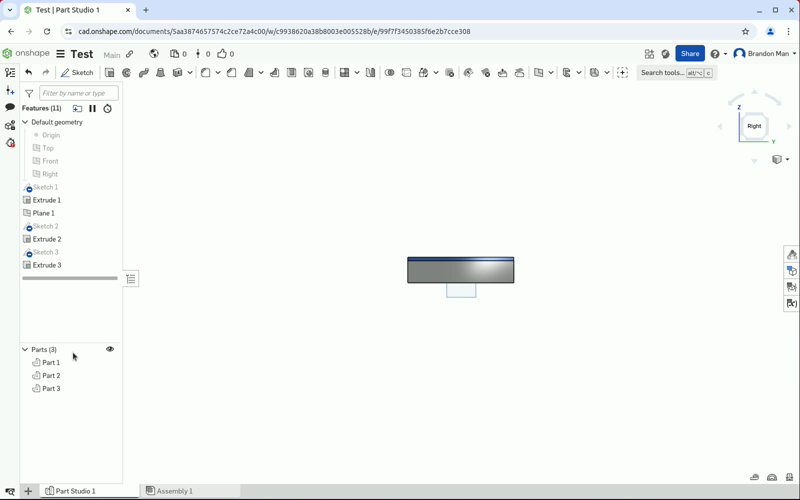
key(y)
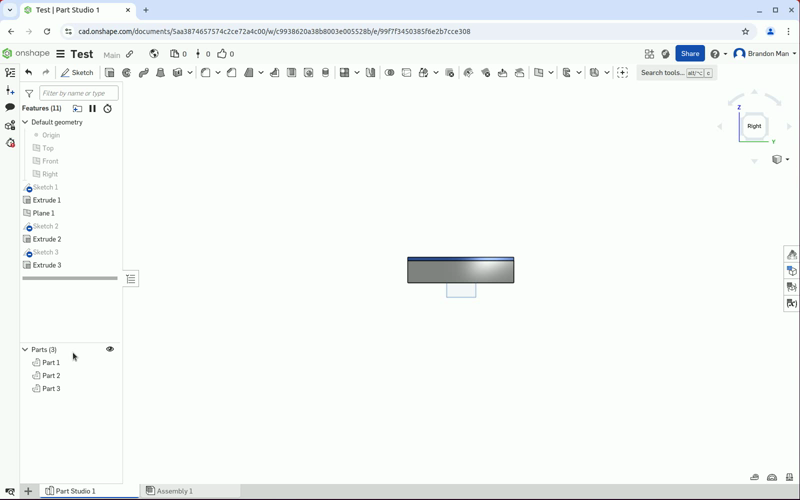
key(shift+p)
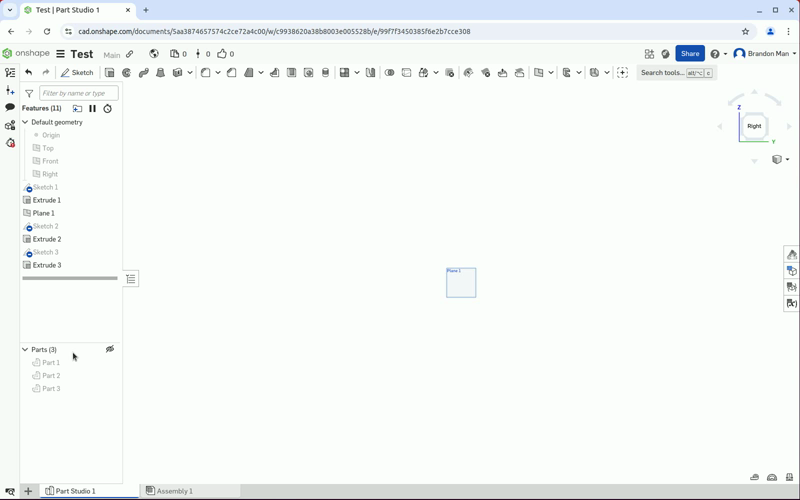
key(space)
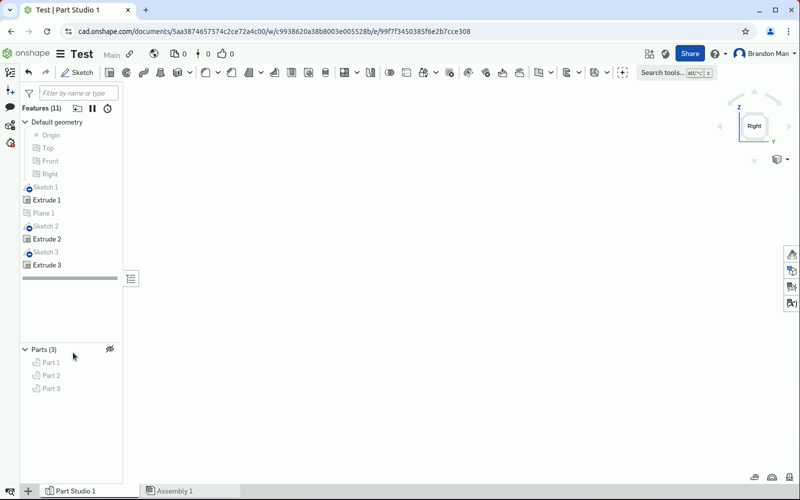
key_down(shift)
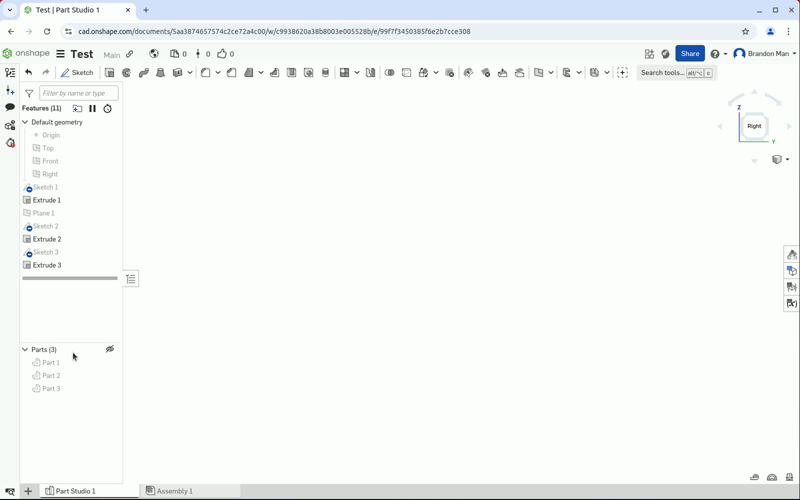
key(right)
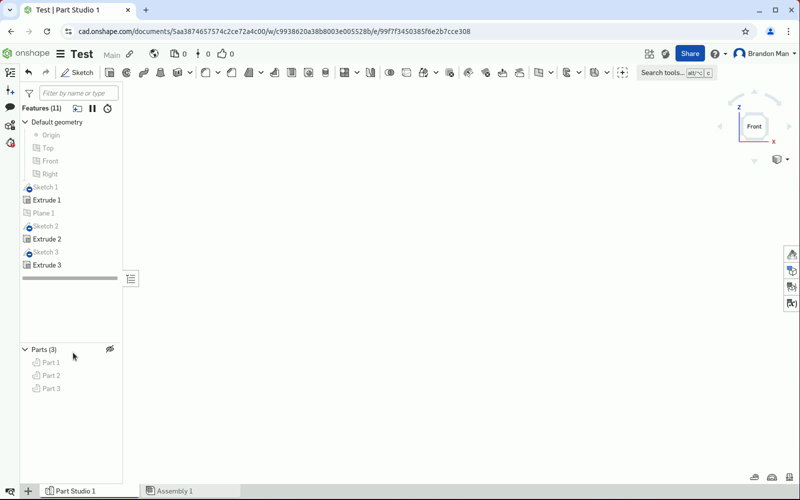
key_up(shift)
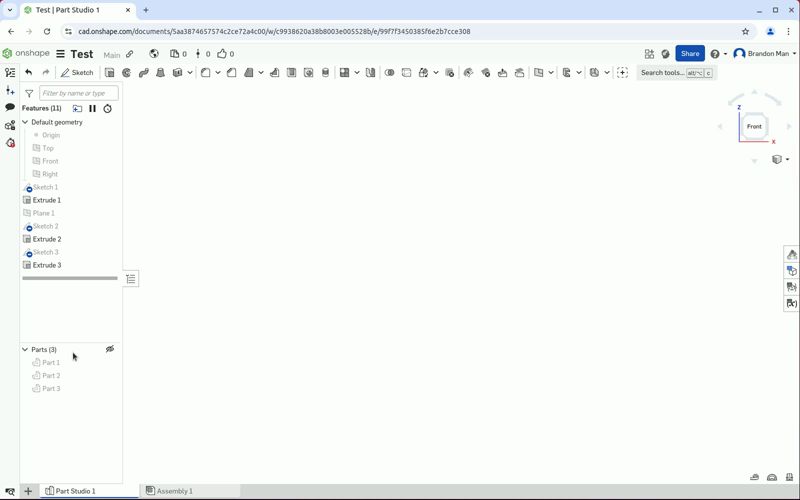
mouse_move(73, 352)
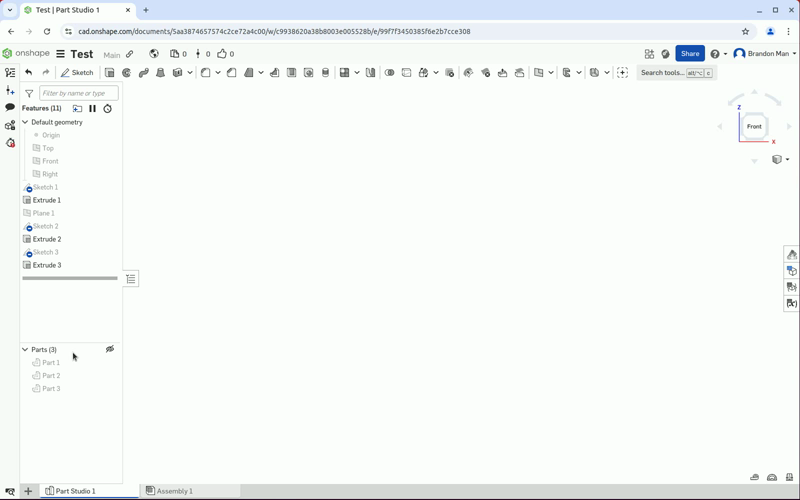
key(shift+y)
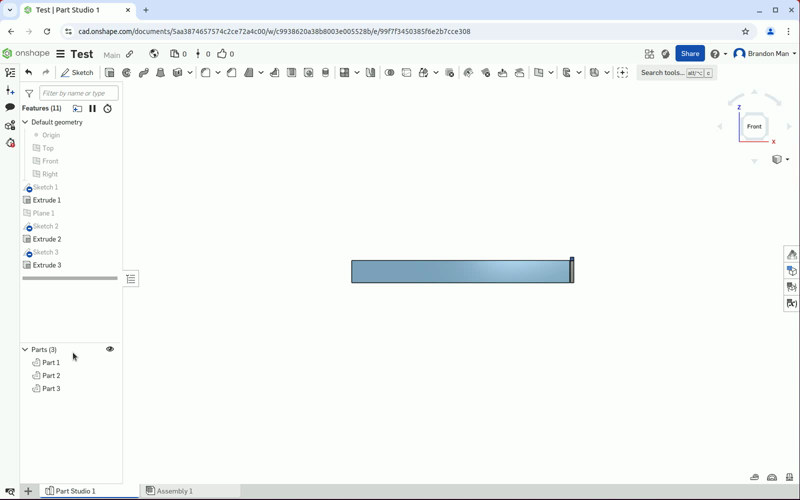
mouse_move(541, 75)
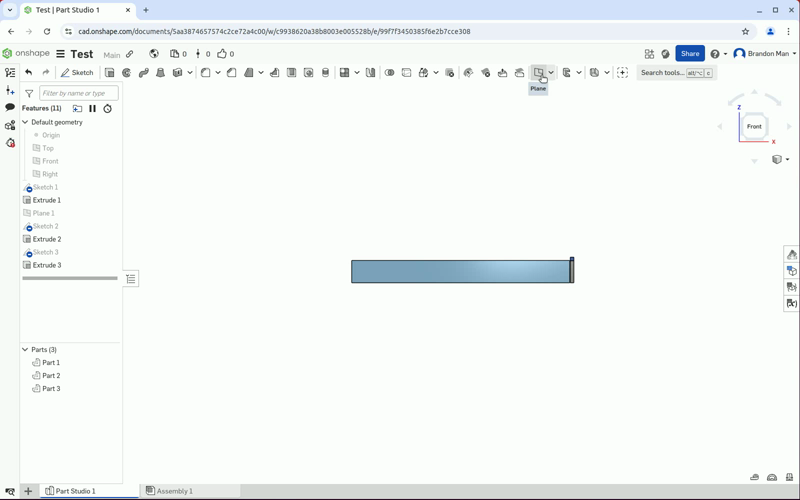
click(541, 75)
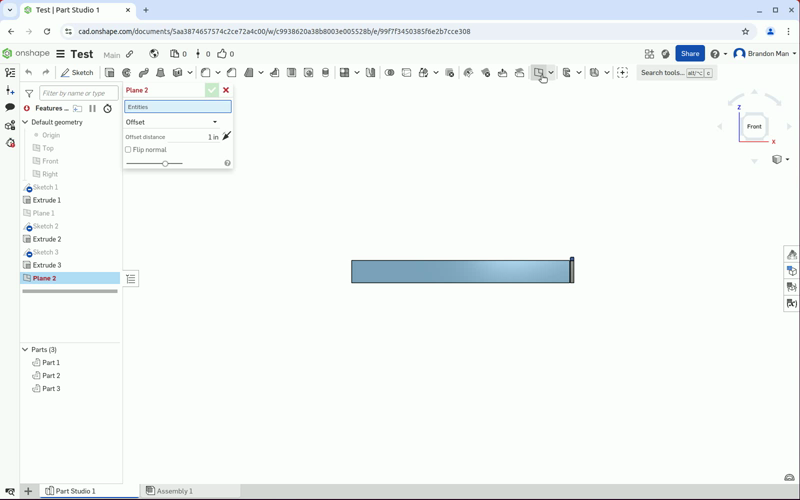
mouse_move(73, 163)
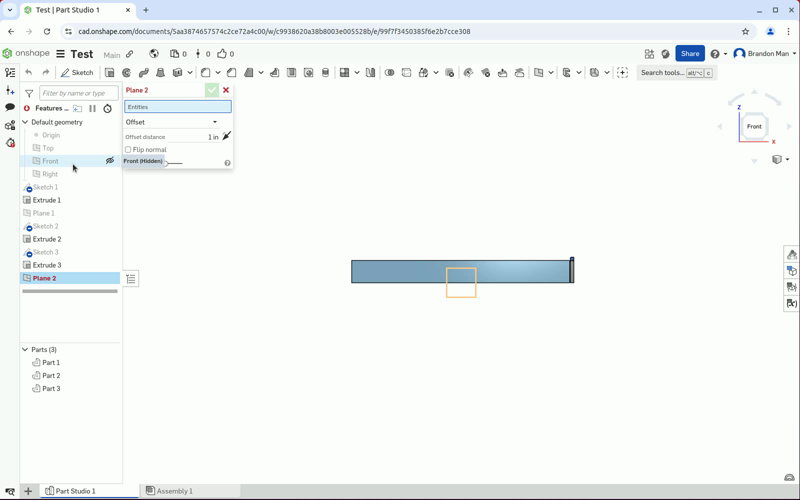
click(73, 163)
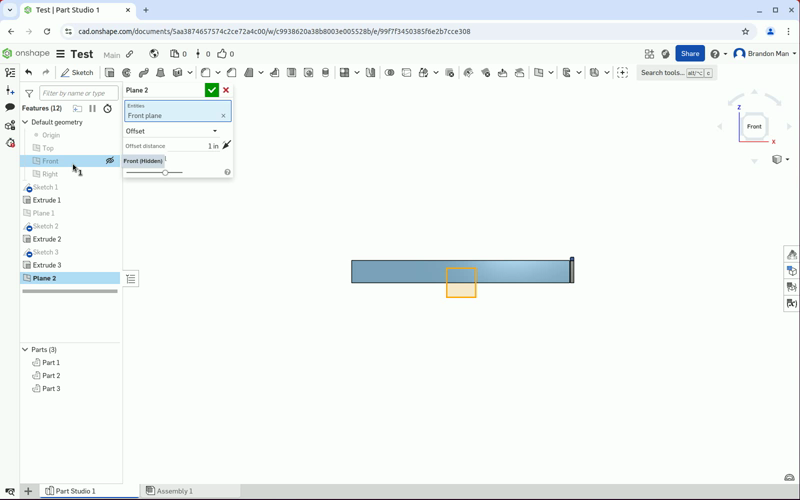
key(tab, 2)
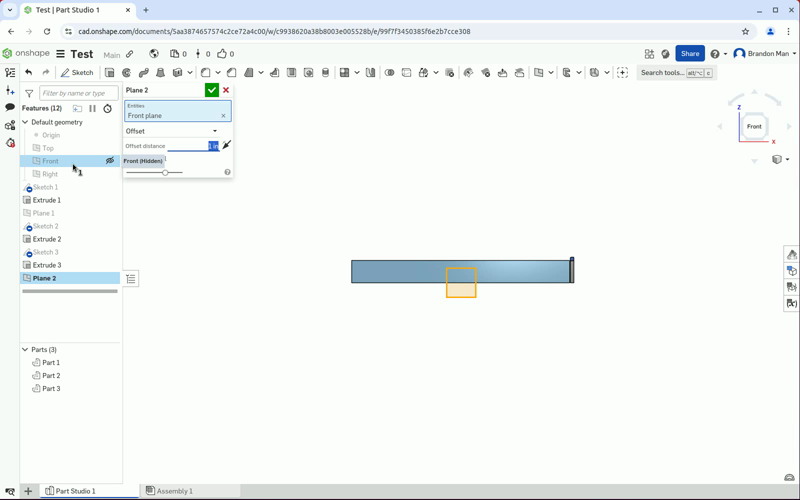
text(10.845)
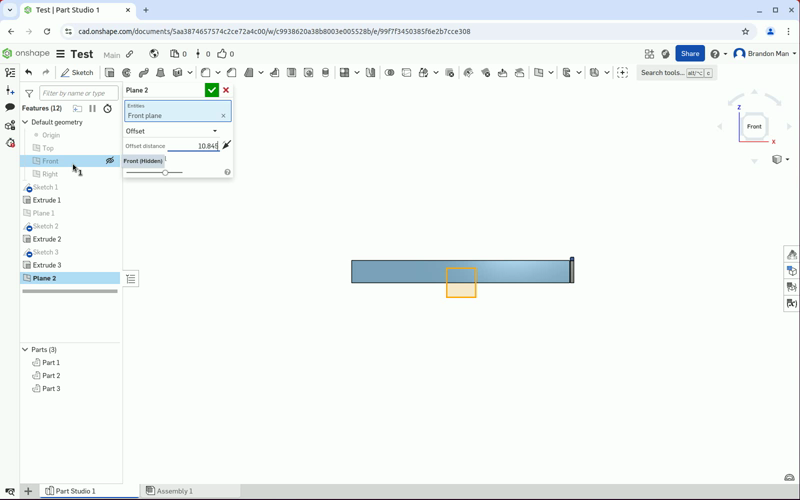
key(enter, 2)
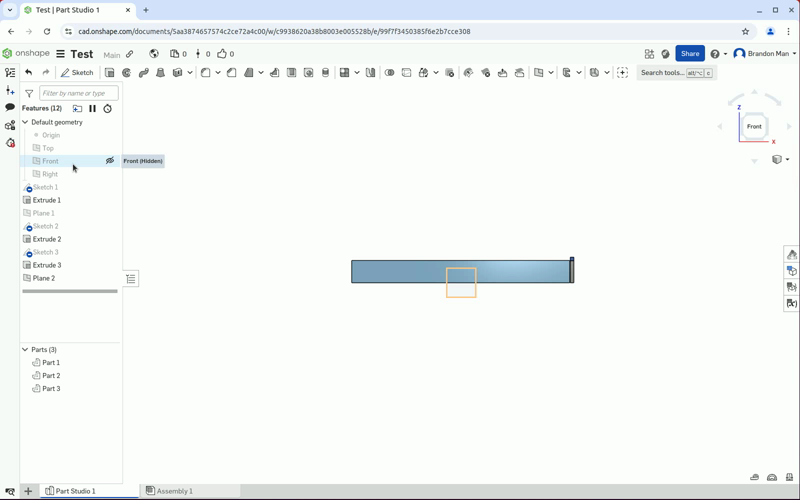
key(shift+s)
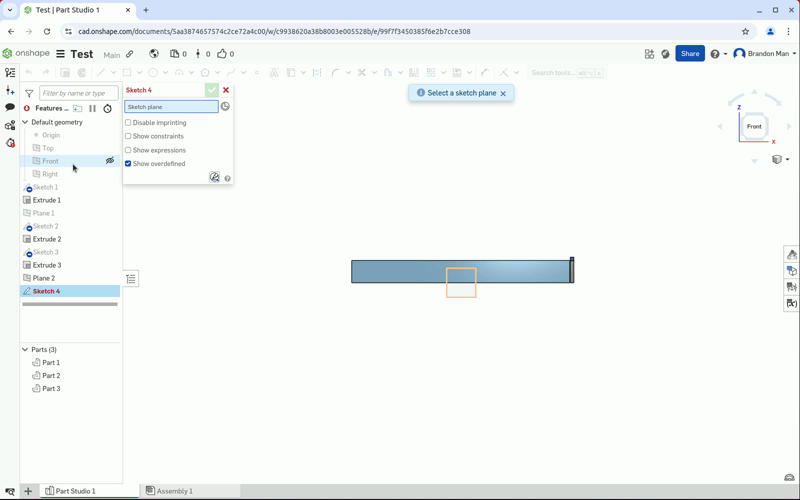
mouse_move(73, 280)
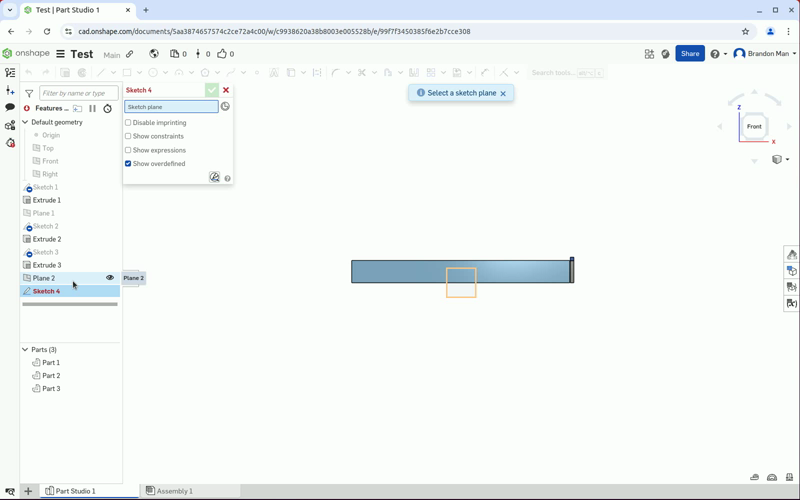
click(73, 280)
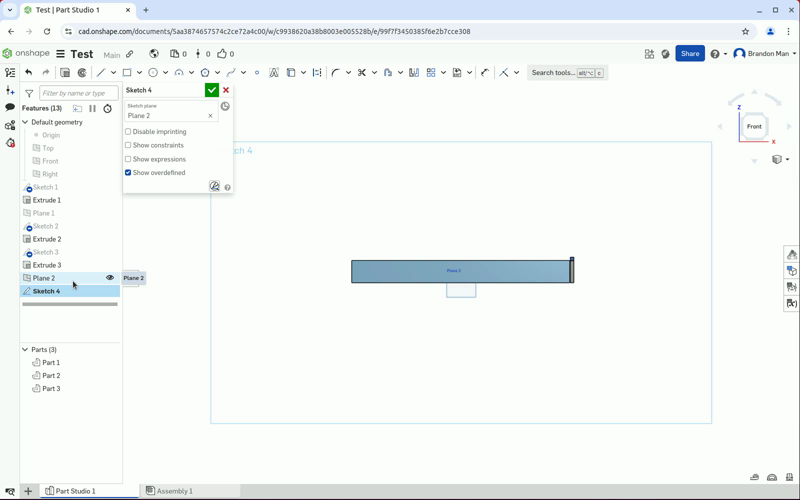
mouse_move(73, 352)
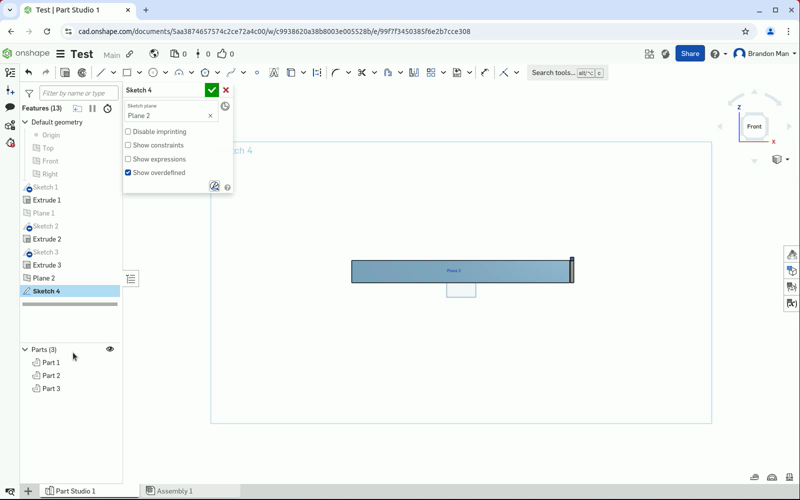
key(y)
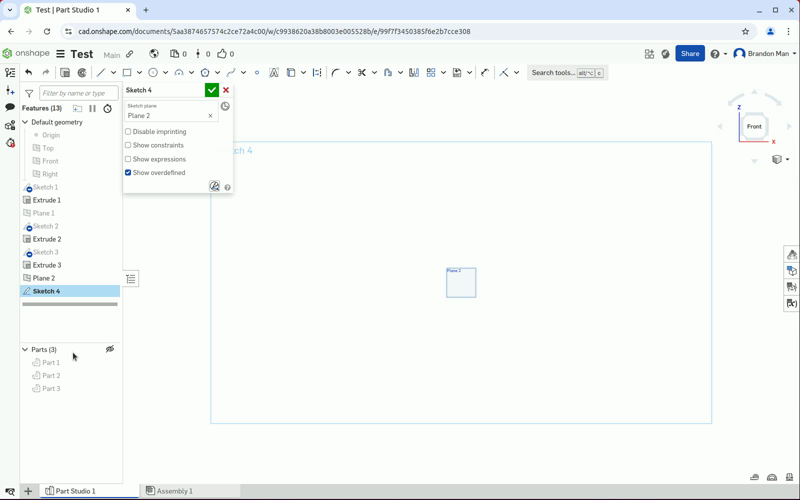
key(l)
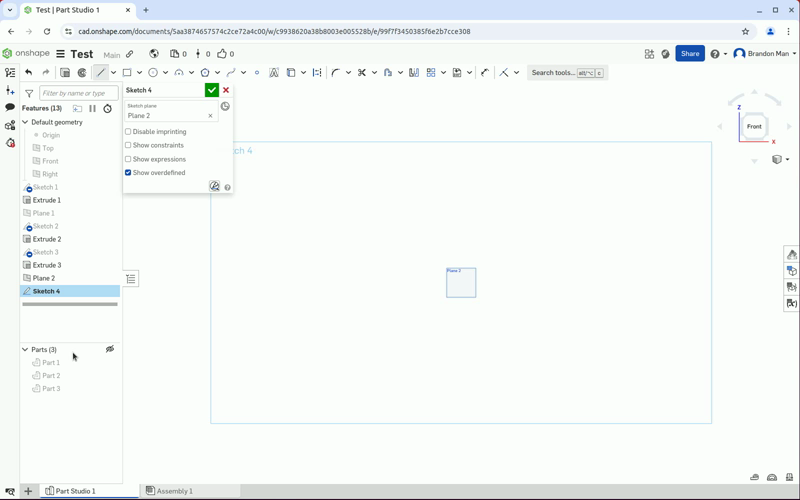
key_down(shift)
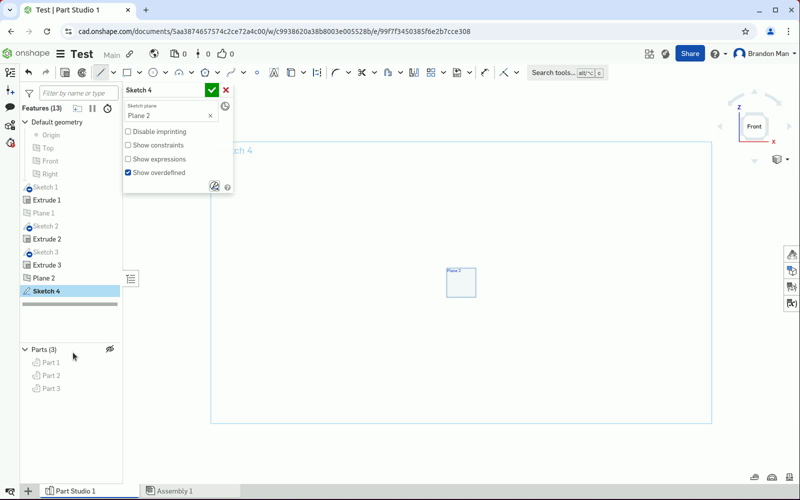
mouse_move(348, 282)
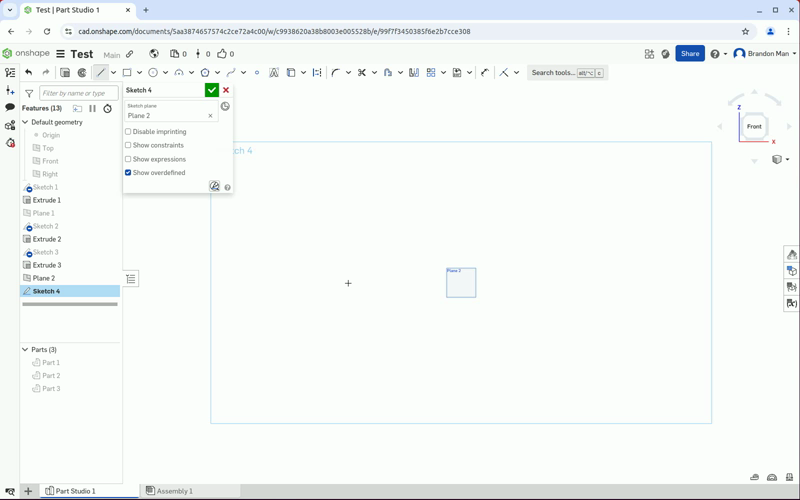
click(348, 282)
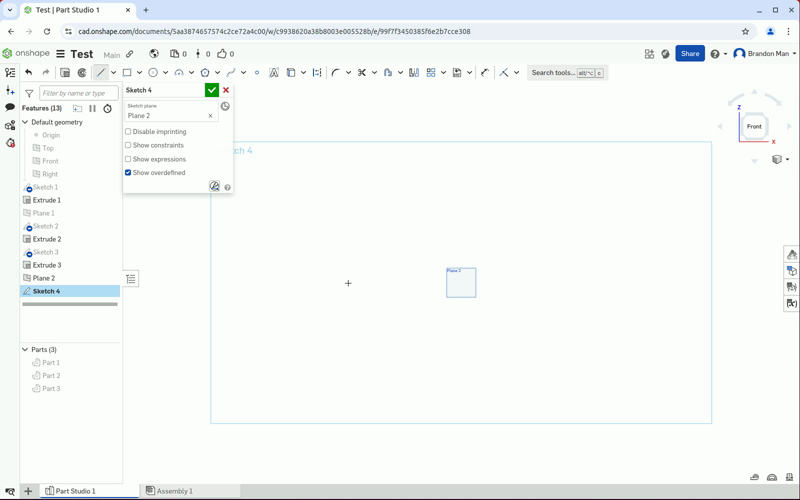
key_up(shift)
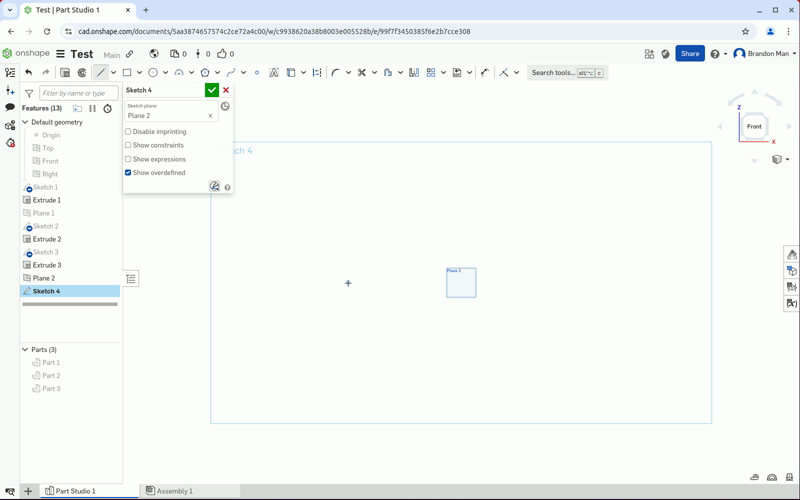
key_down(shift)
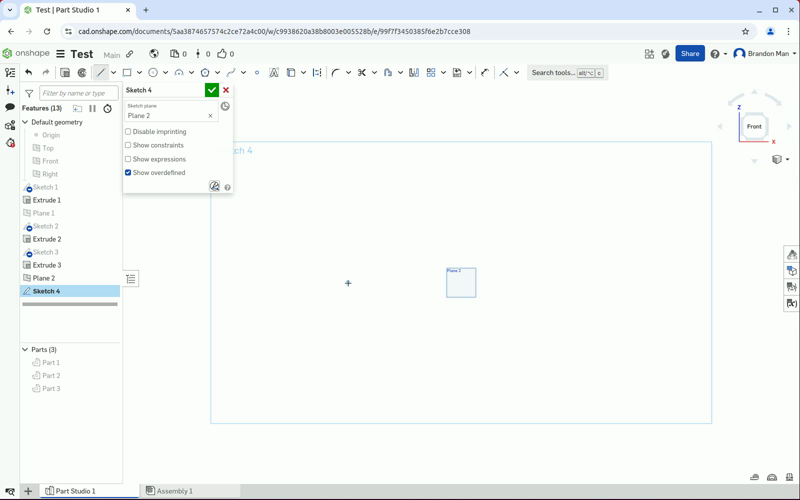
mouse_move(378, 282)
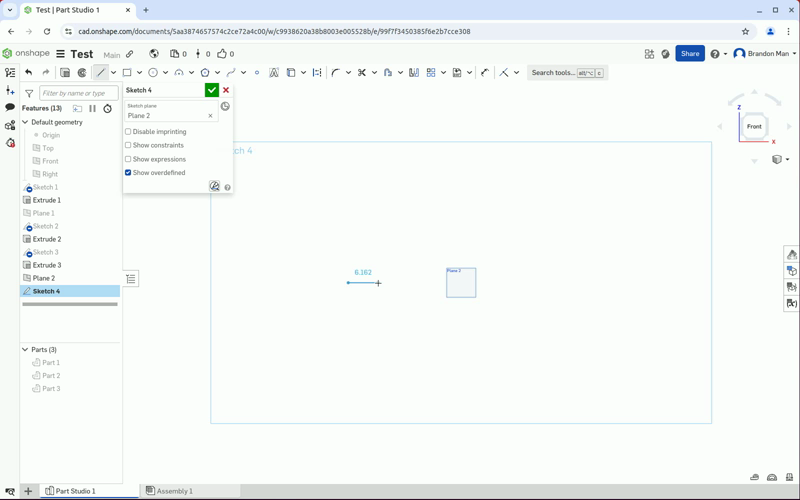
mouse_move(350, 282)
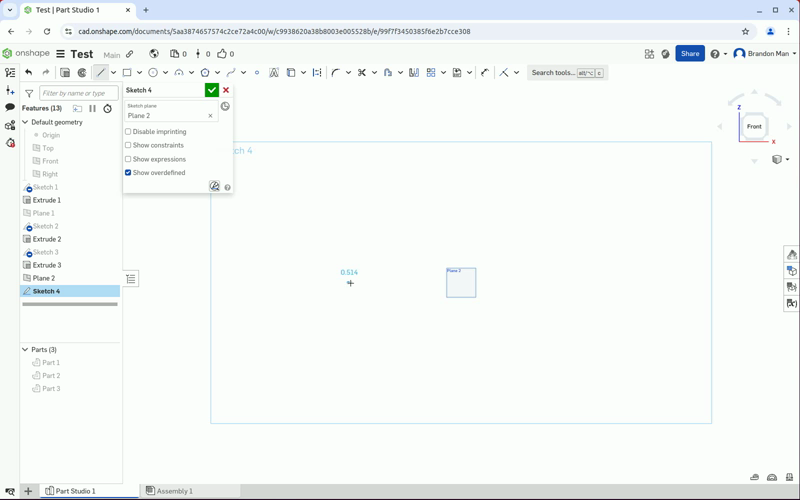
scroll(6)
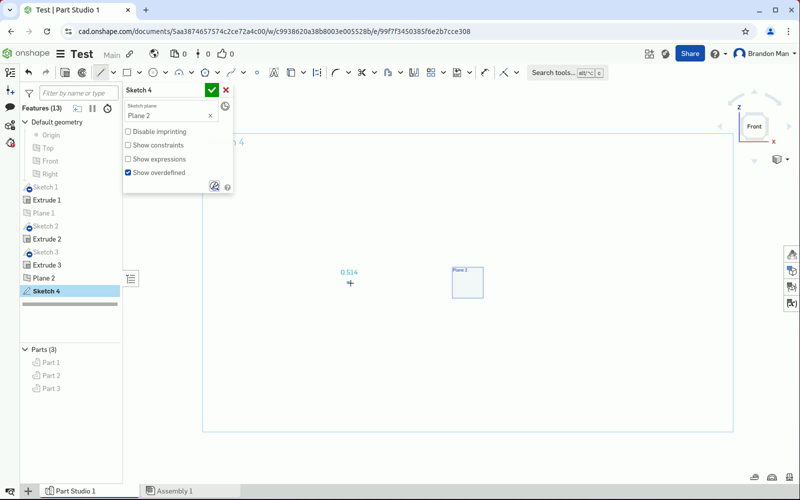
scroll(6)
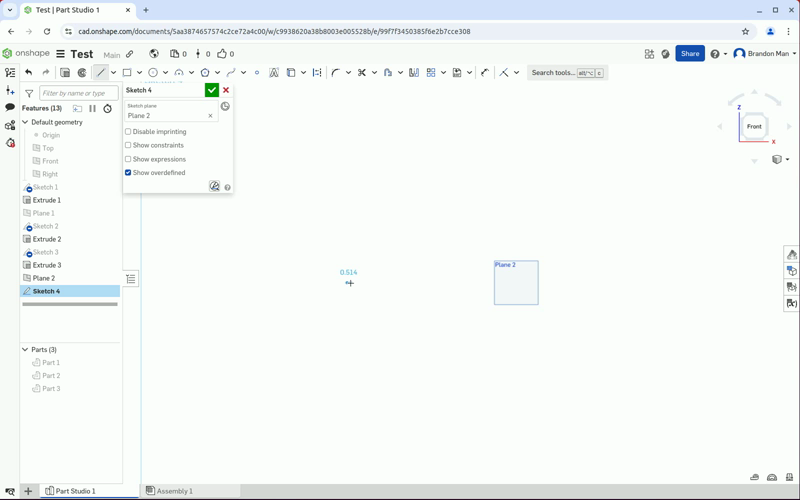
scroll(6)
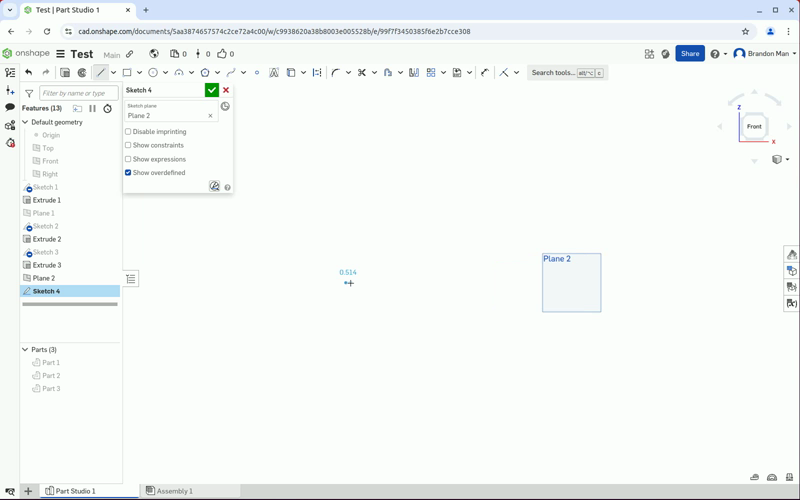
scroll(6)
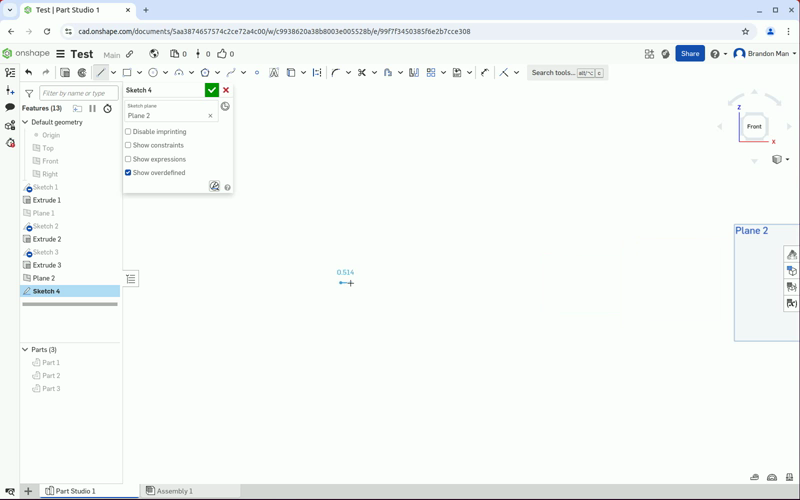
scroll(6)
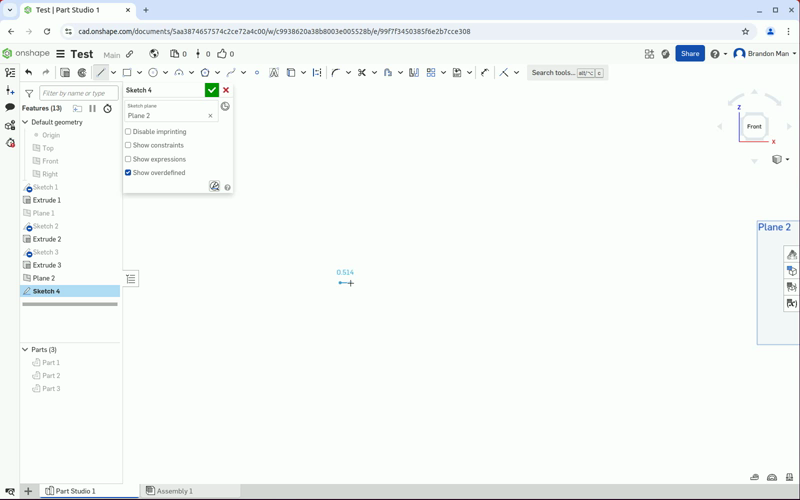
scroll(6)
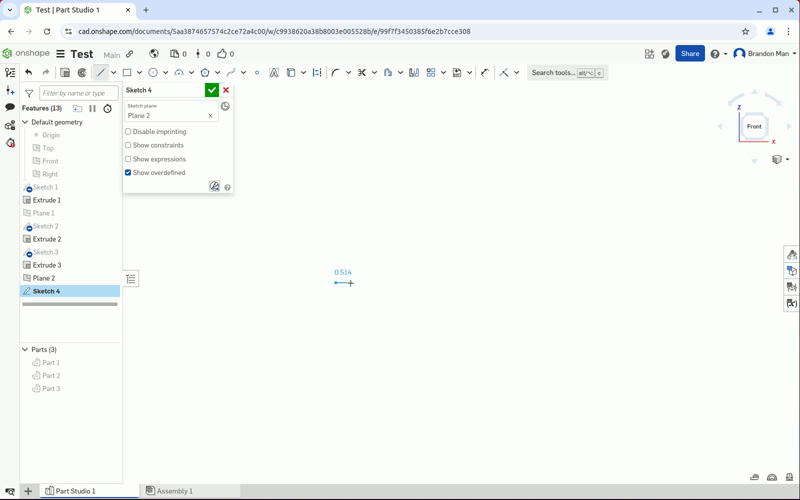
scroll(6)
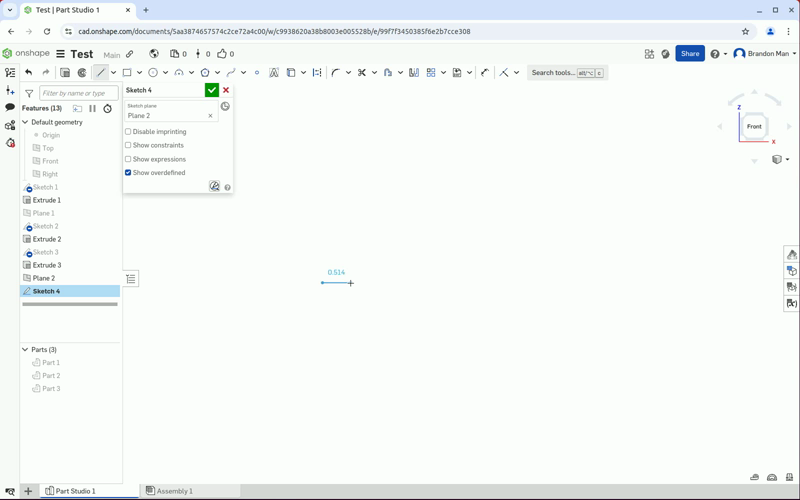
click(350, 282)
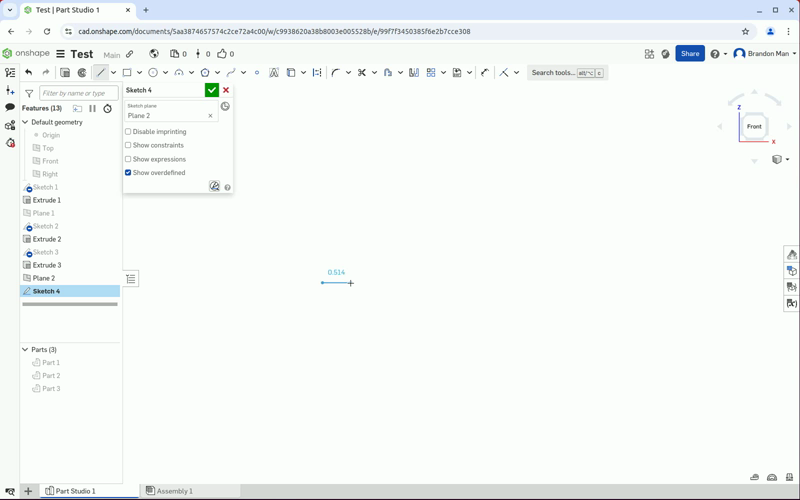
scroll(-6)
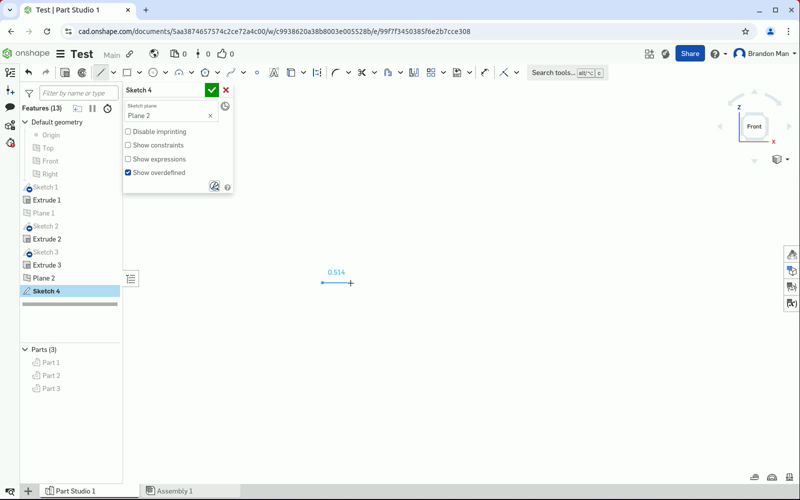
scroll(-6)
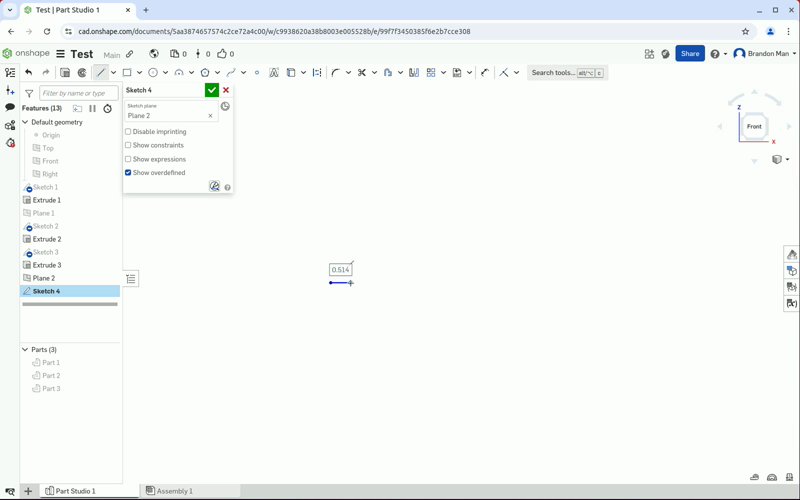
scroll(-6)
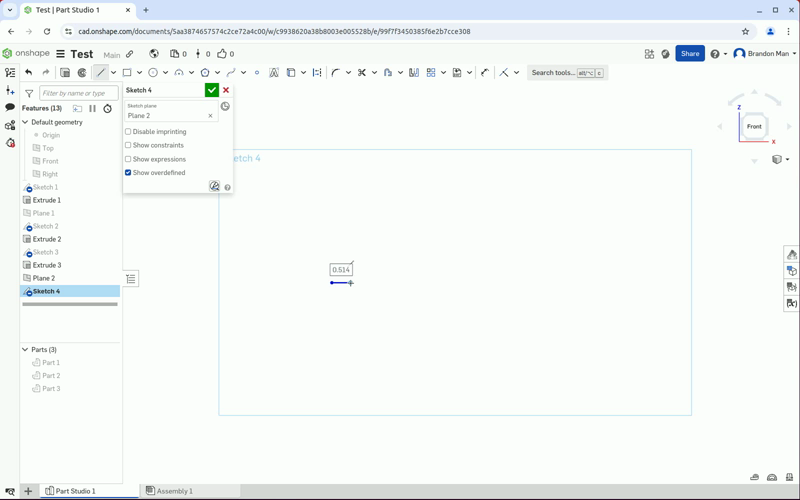
scroll(-6)
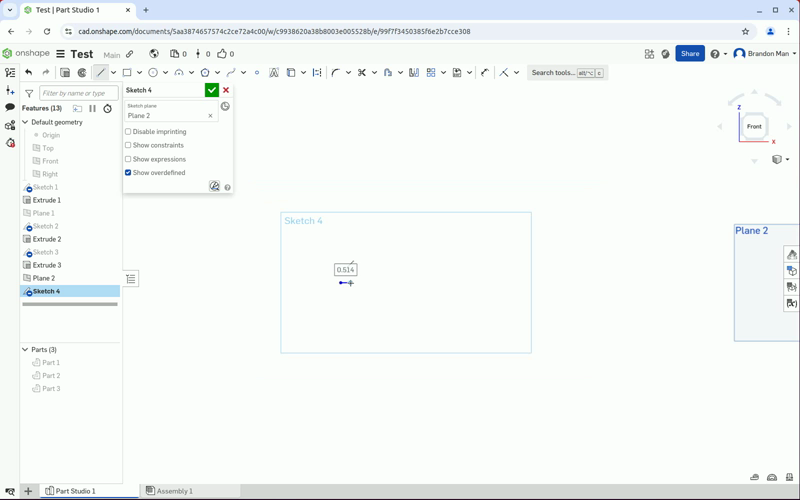
scroll(-6)
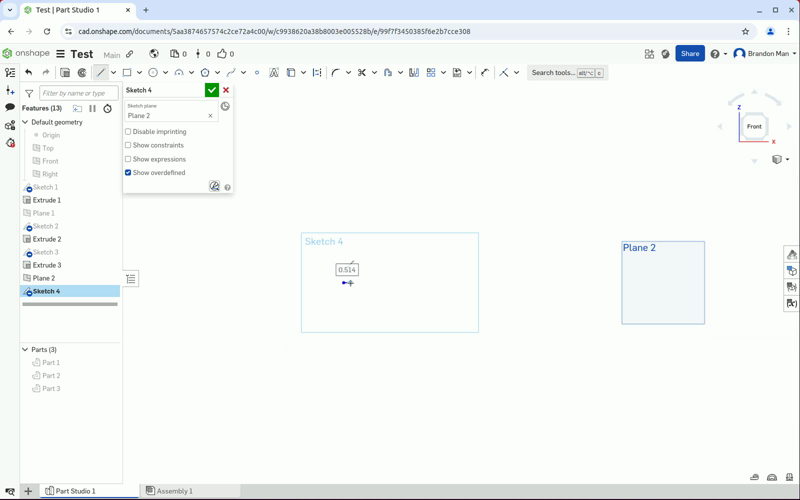
scroll(-6)
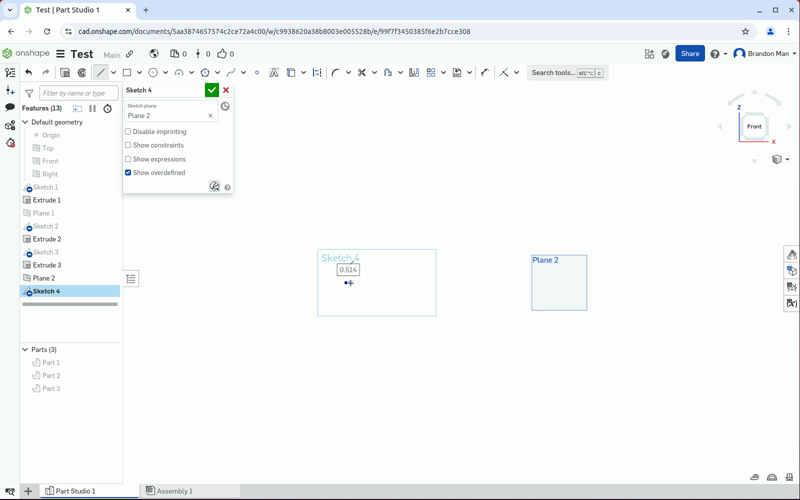
scroll(-6)
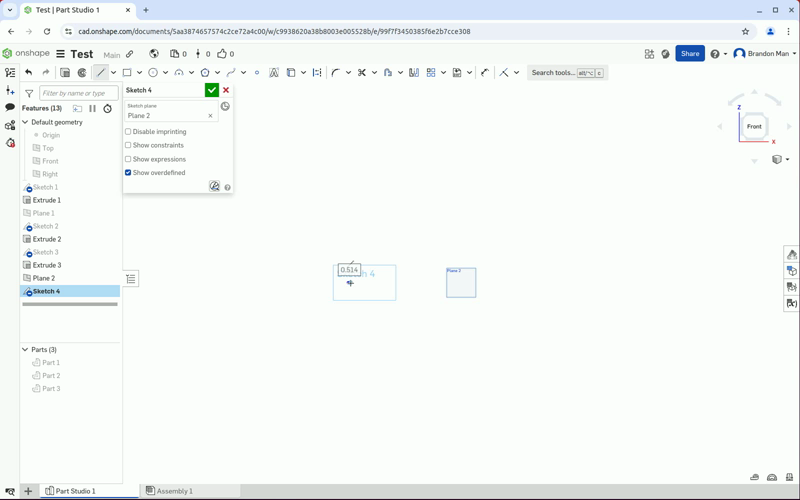
key_up(shift)
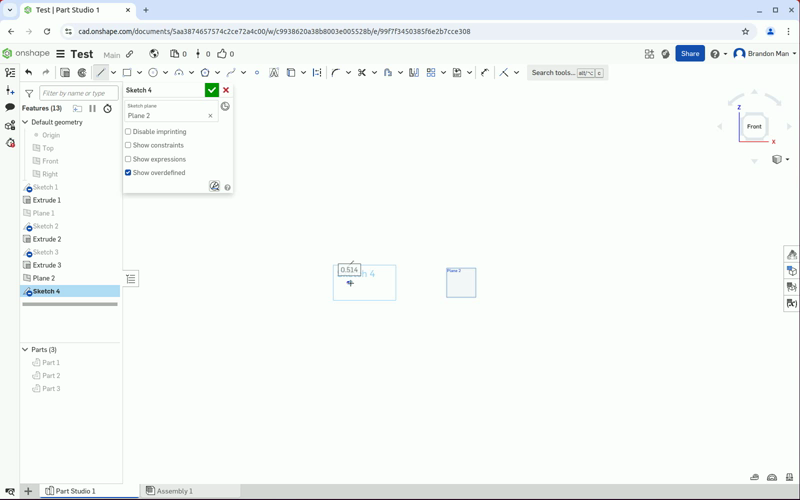
key_down(shift)
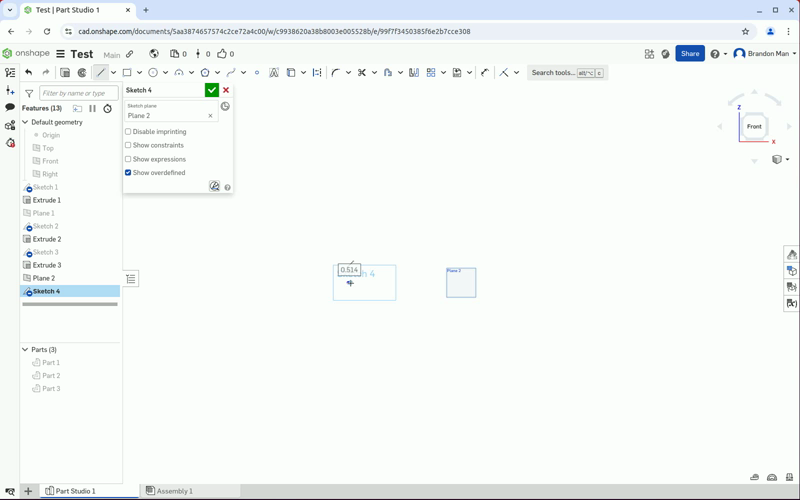
mouse_move(380, 282)
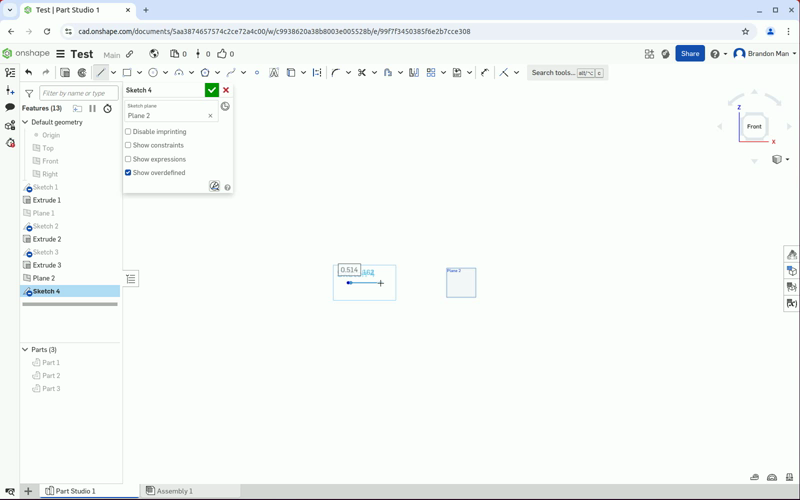
mouse_move(350, 259)
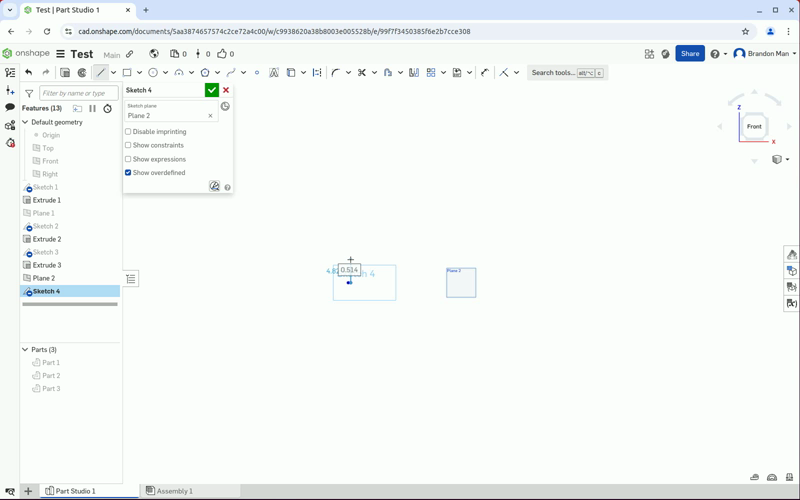
click(350, 259)
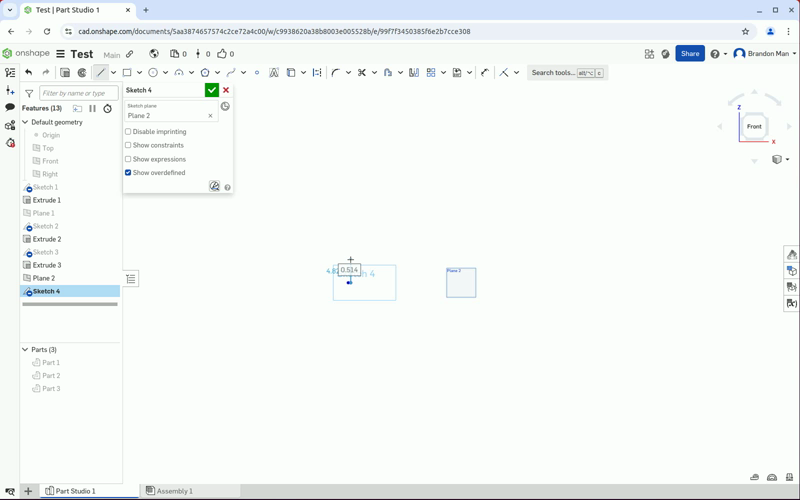
key_up(shift)
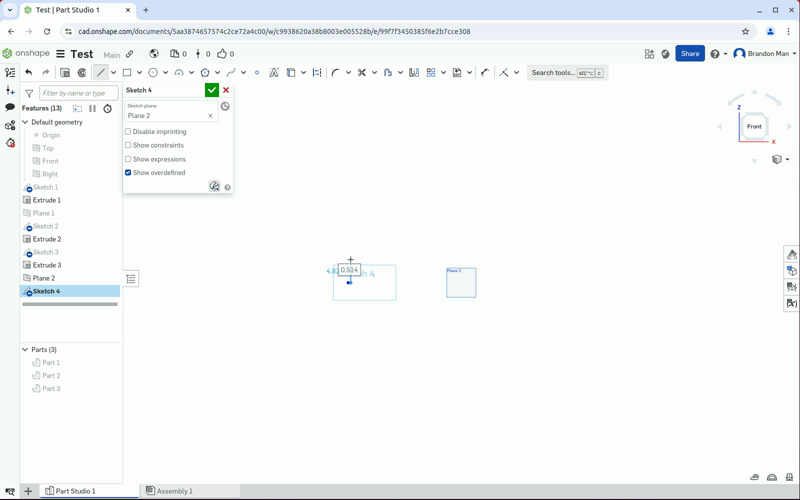
key_down(shift)
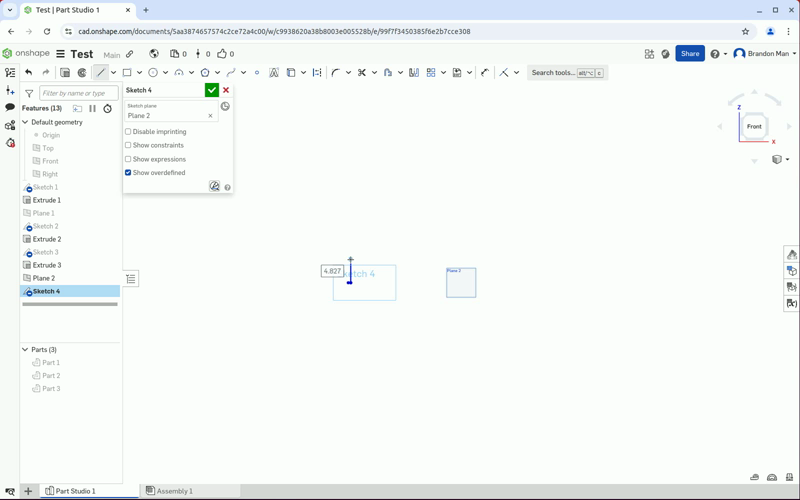
mouse_move(569, 259)
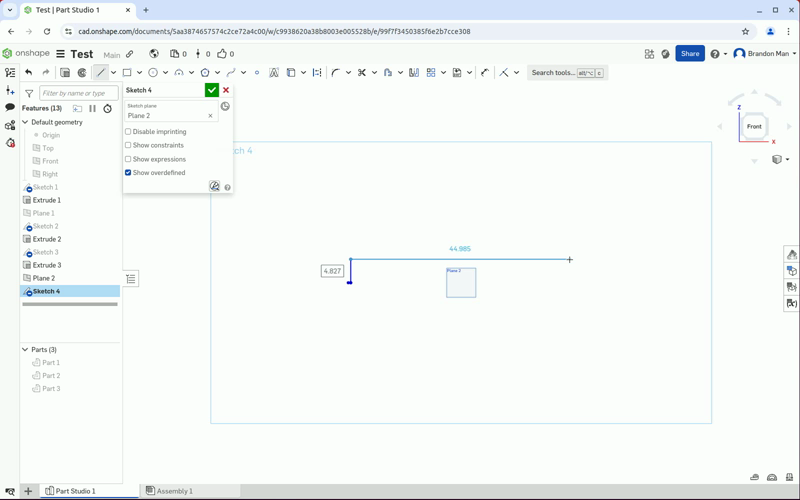
click(569, 259)
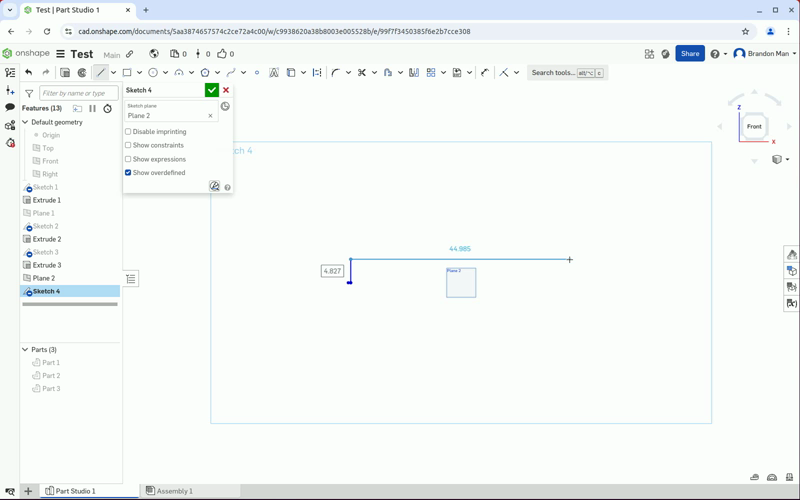
key_up(shift)
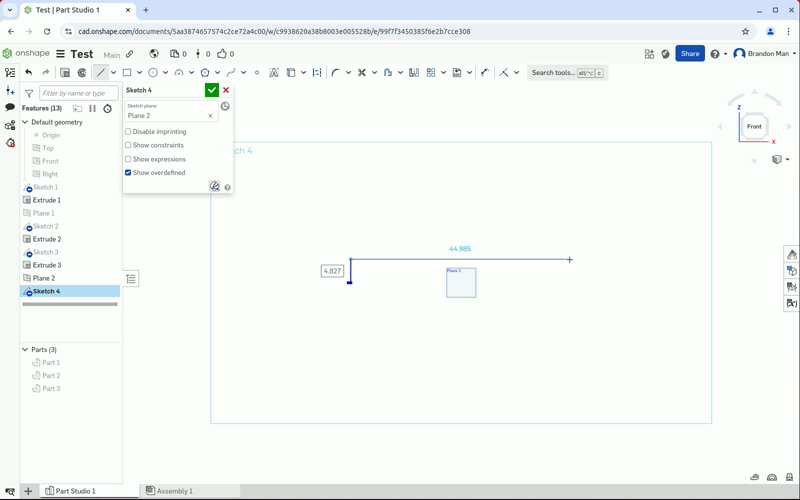
key_down(shift)
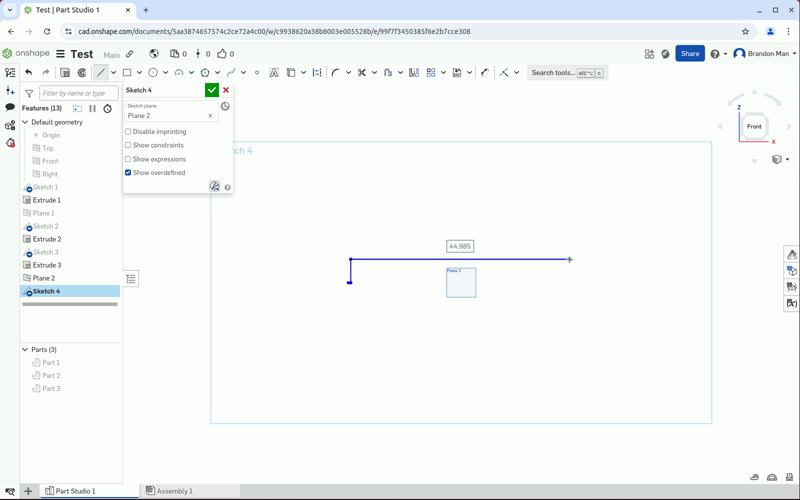
mouse_move(589, 259)
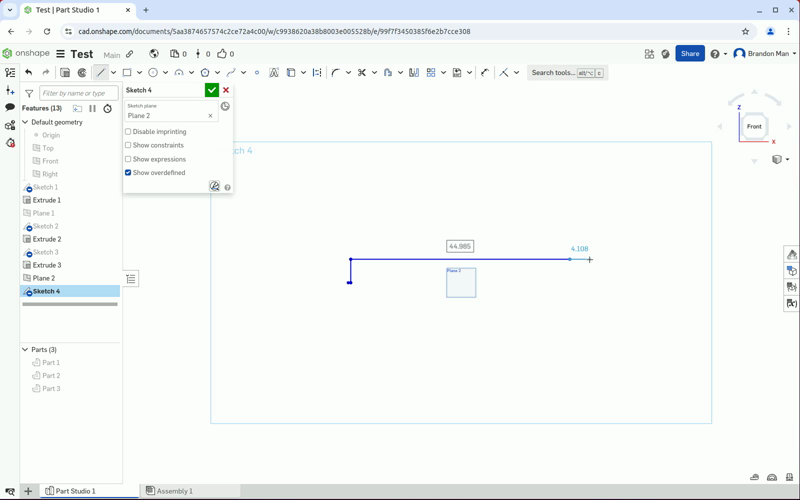
mouse_move(569, 282)
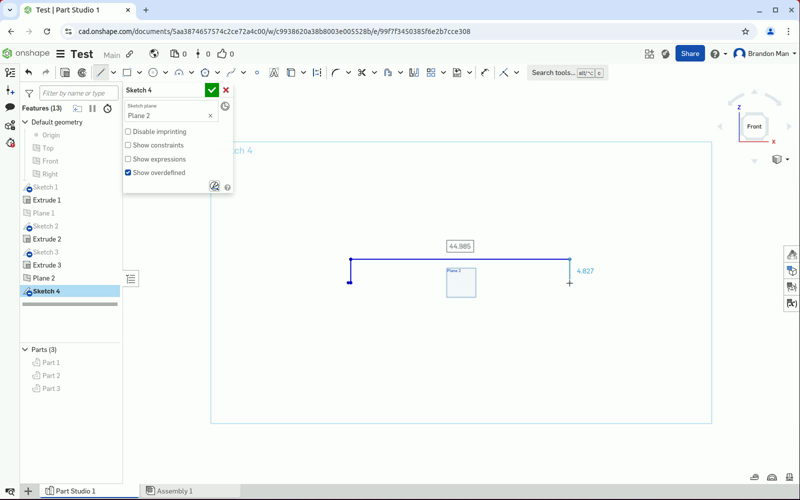
click(569, 282)
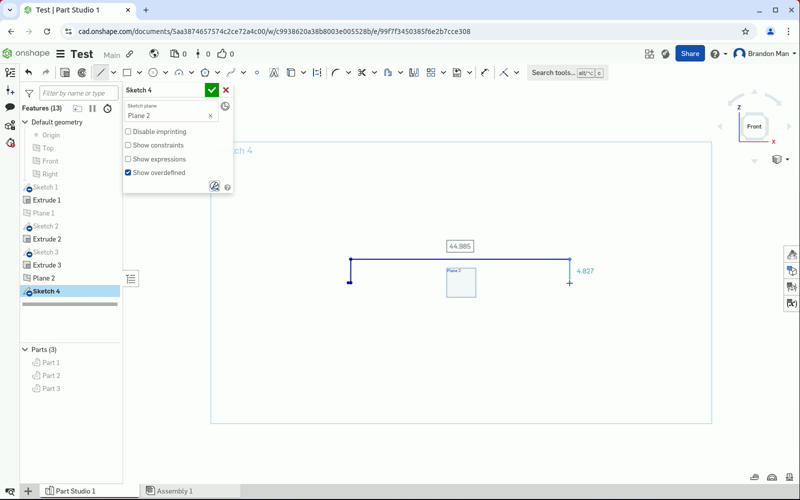
key_up(shift)
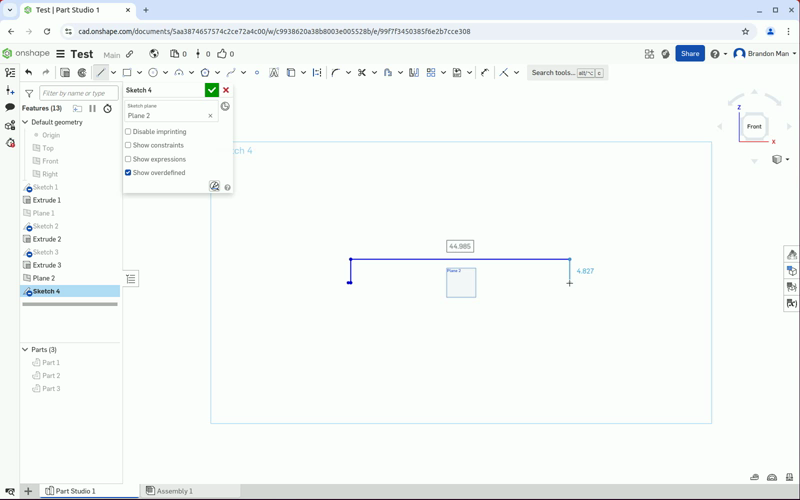
key_down(shift)
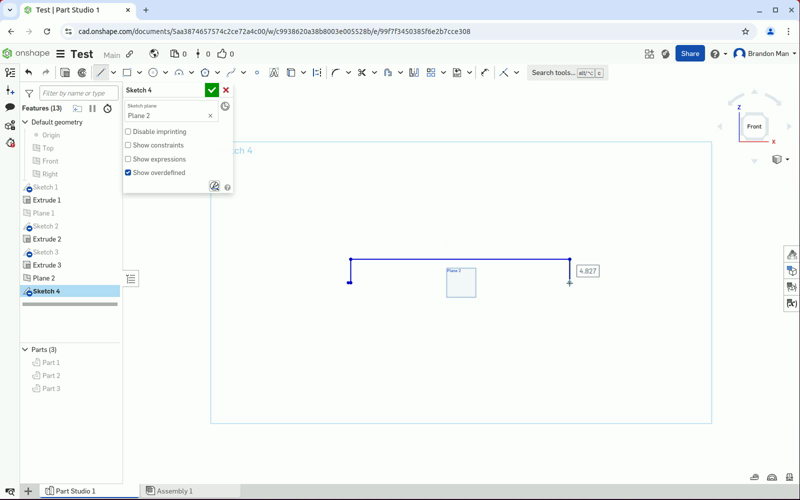
mouse_move(589, 282)
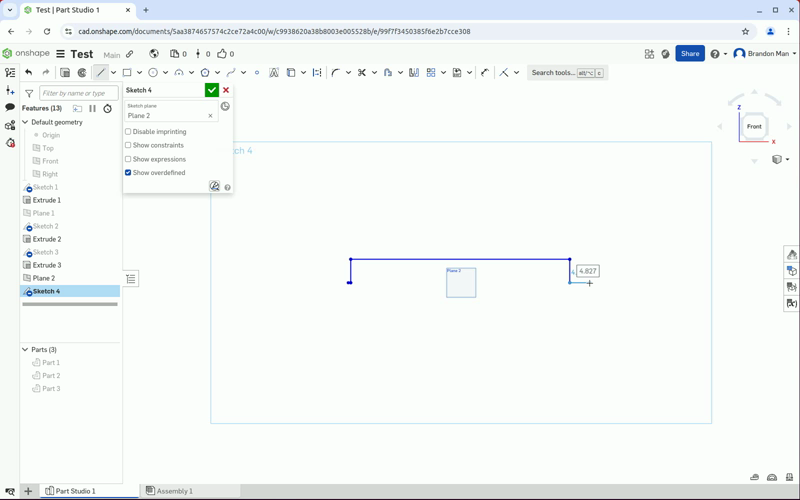
mouse_move(572, 282)
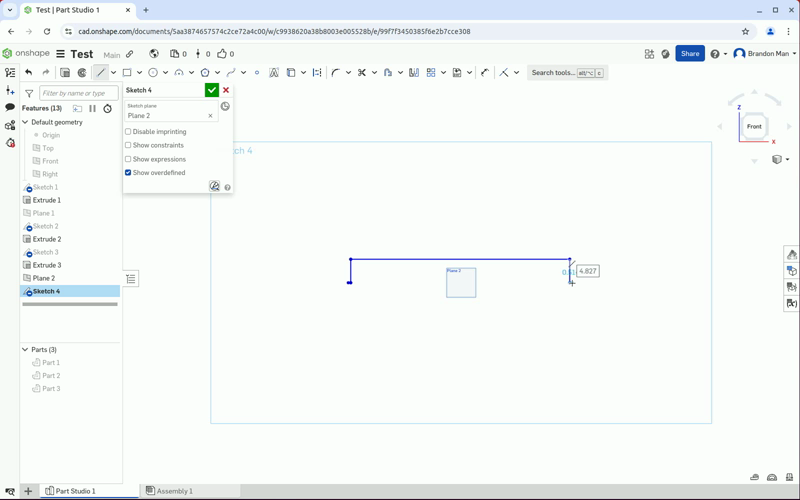
scroll(6)
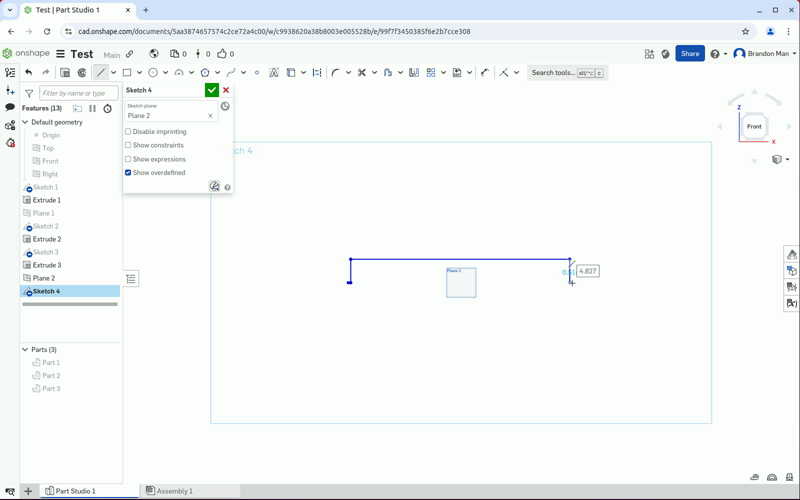
scroll(6)
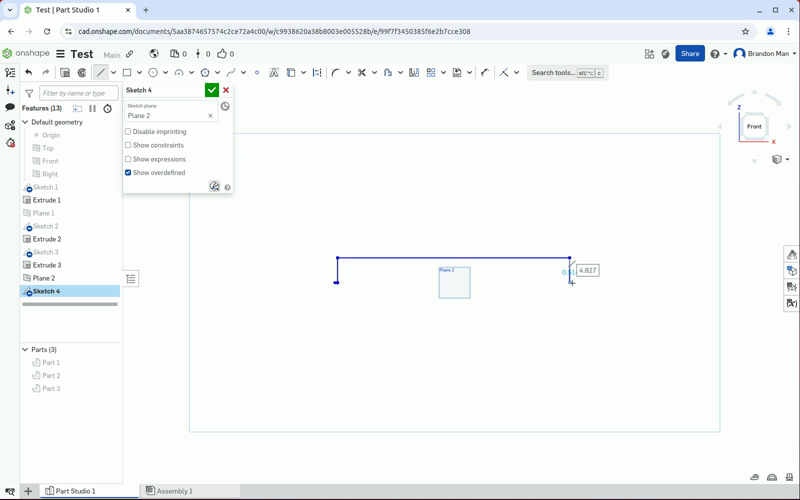
scroll(6)
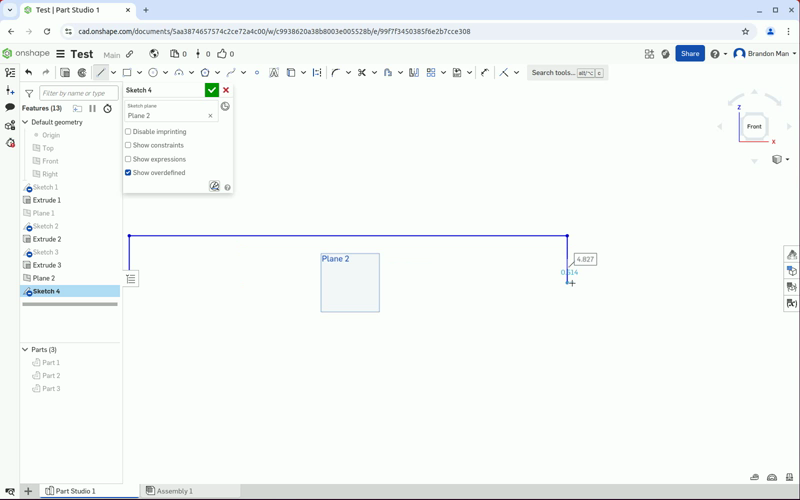
scroll(6)
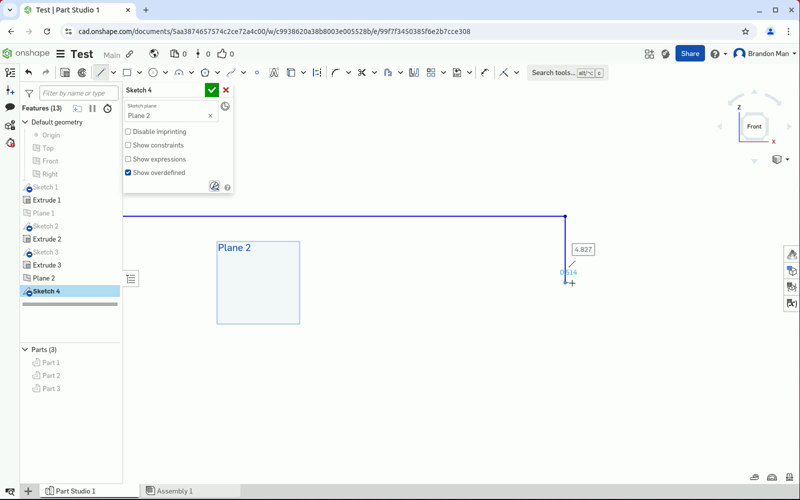
scroll(6)
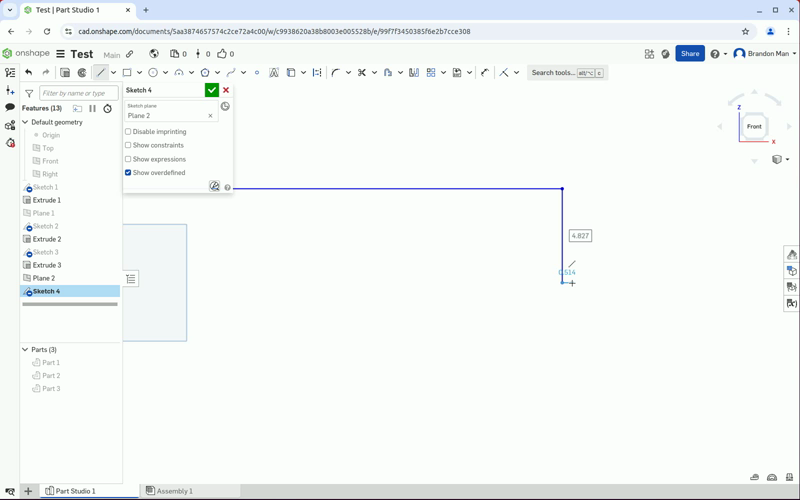
scroll(6)
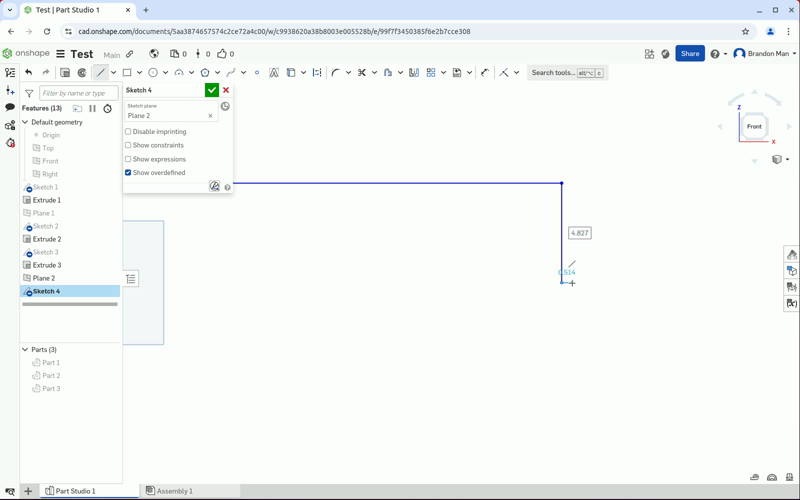
scroll(6)
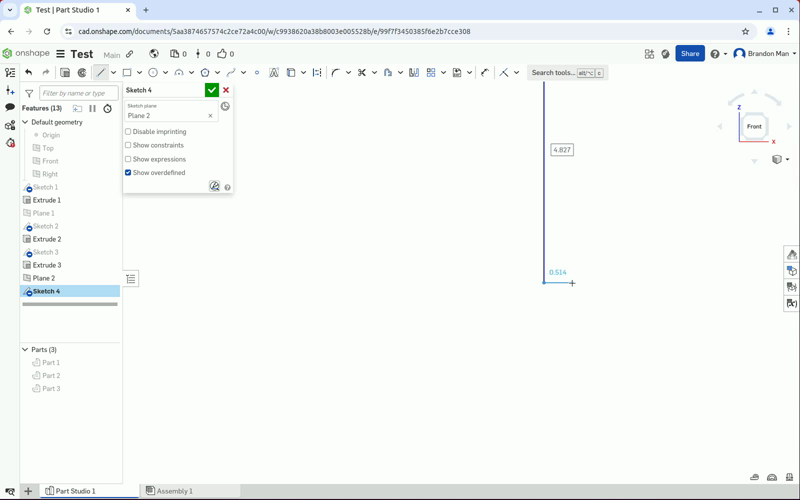
click(572, 282)
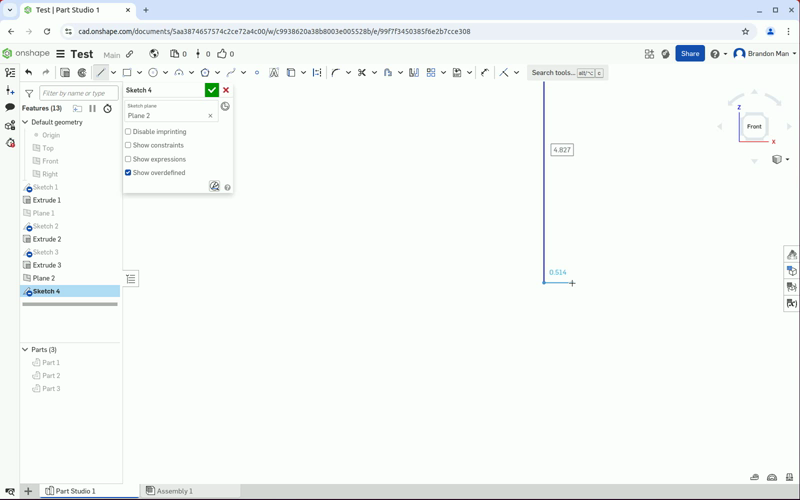
scroll(-6)
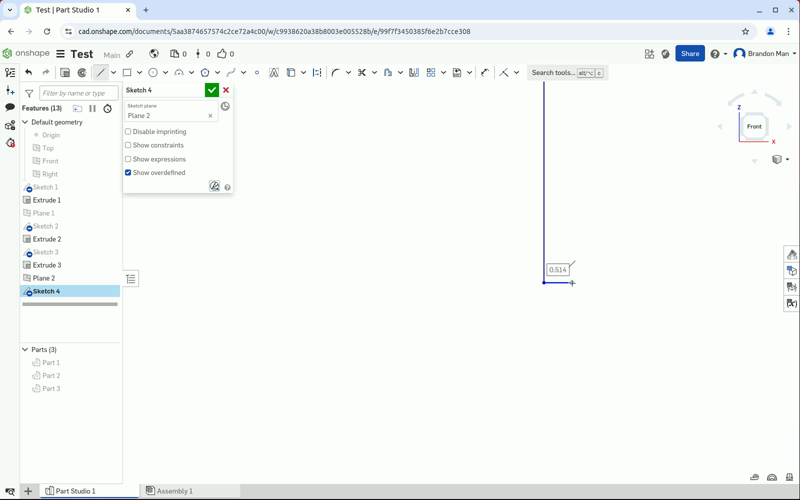
scroll(-6)
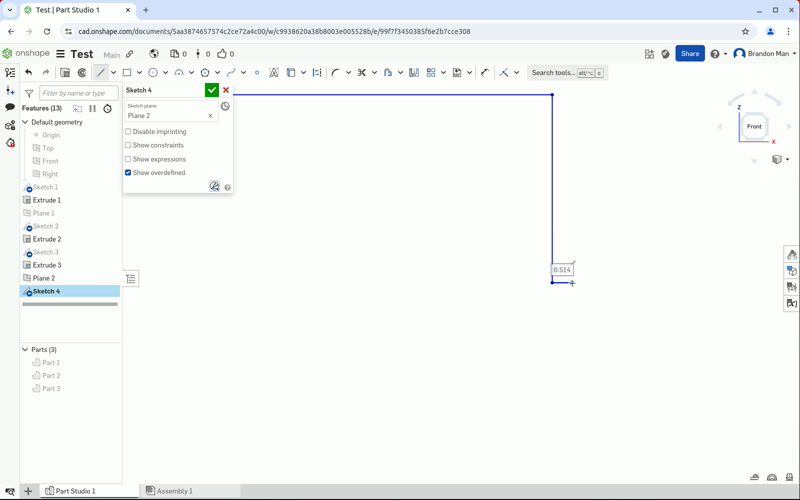
scroll(-6)
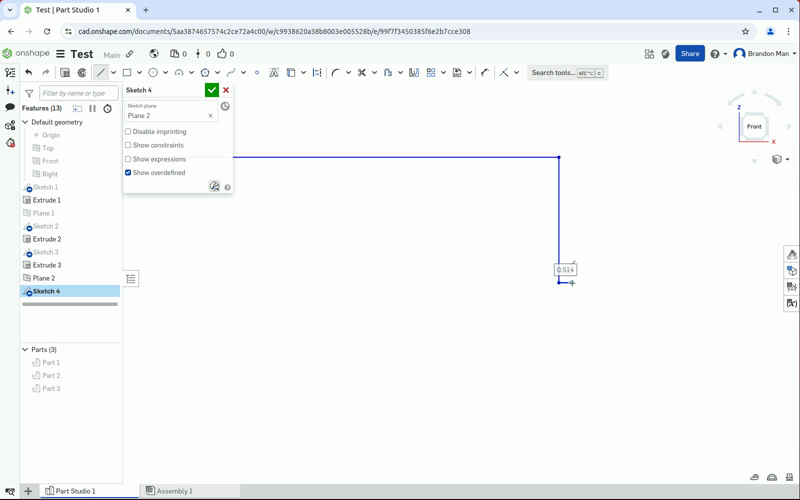
scroll(-6)
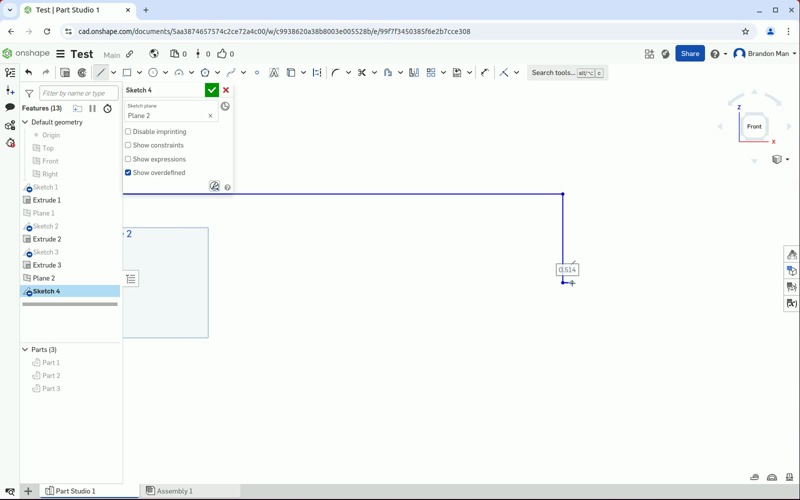
scroll(-6)
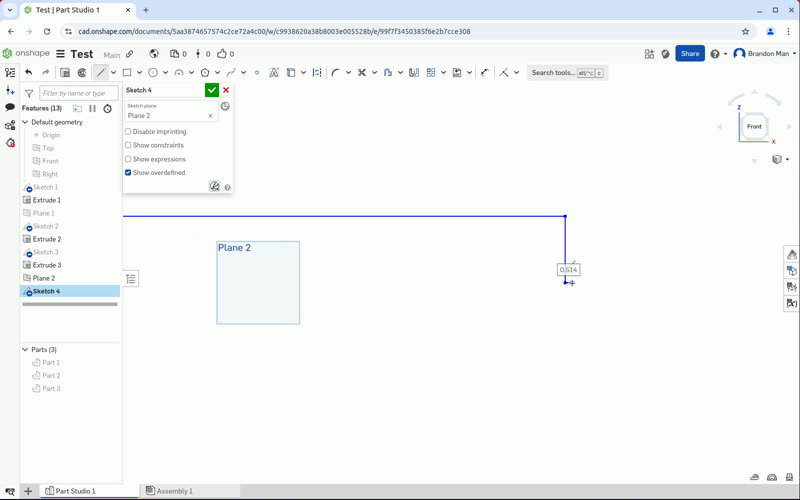
scroll(-6)
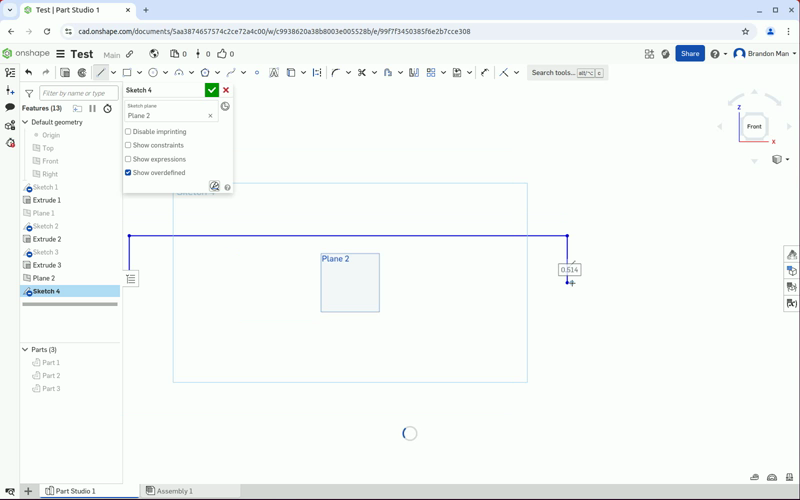
scroll(-6)
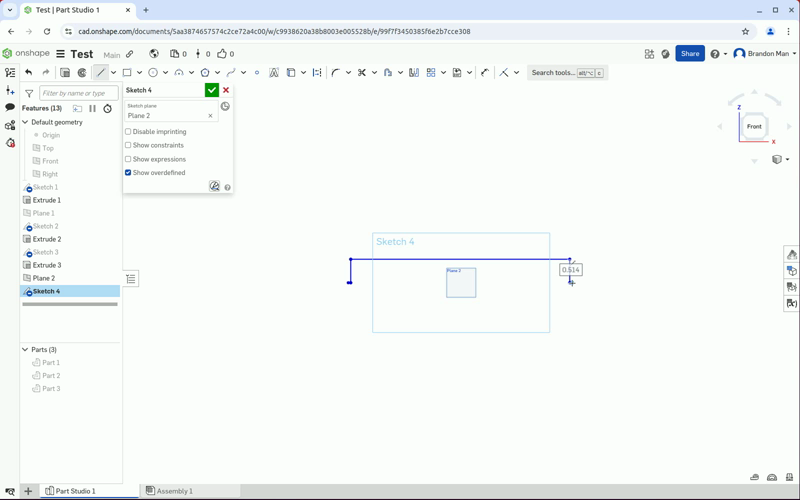
key_up(shift)
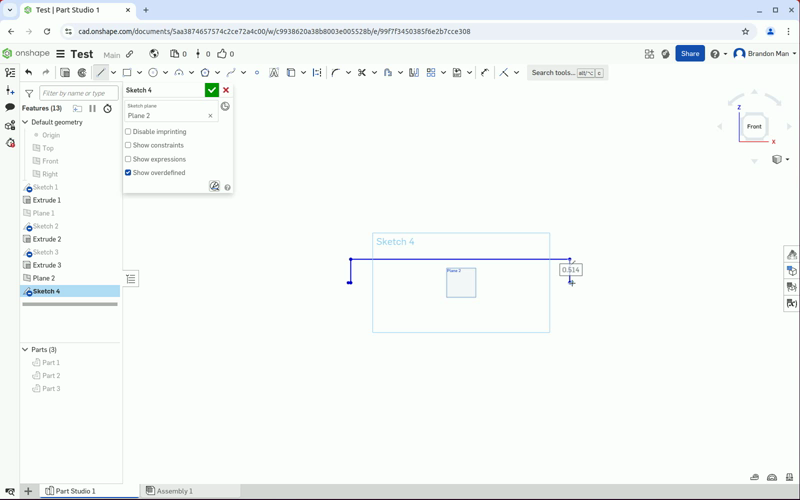
key_down(shift)
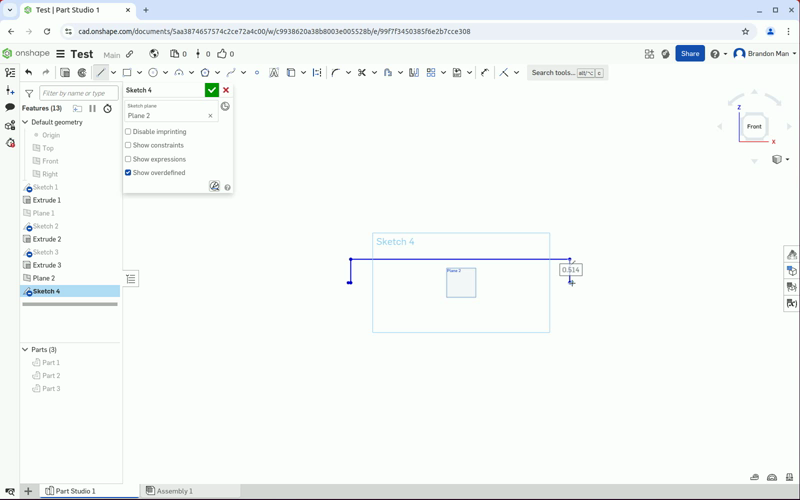
mouse_move(589, 282)
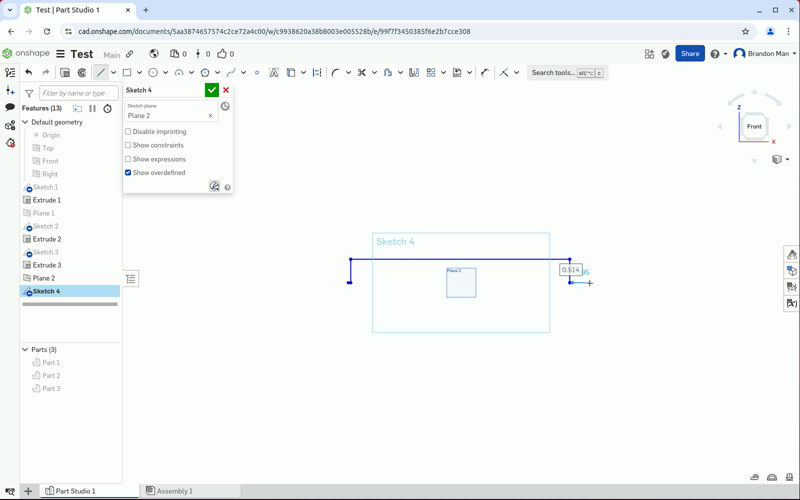
mouse_move(572, 257)
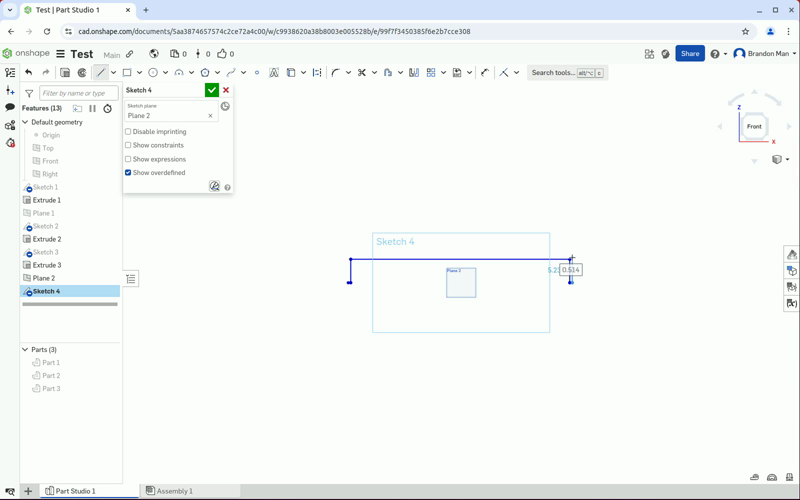
scroll(6)
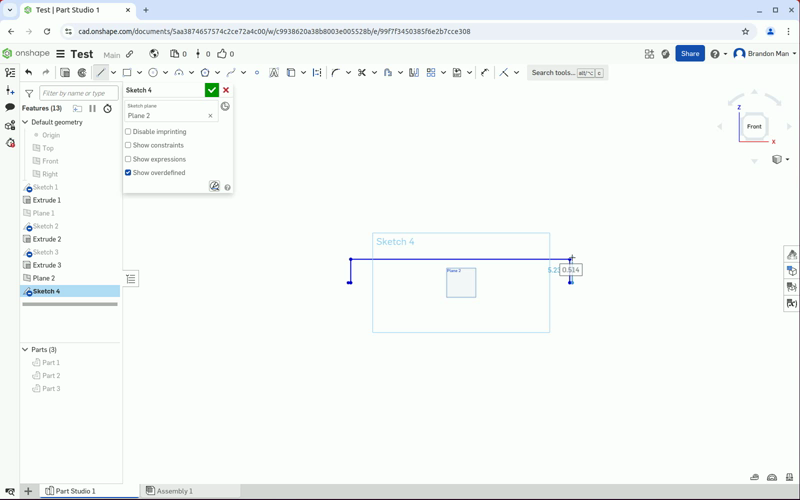
scroll(6)
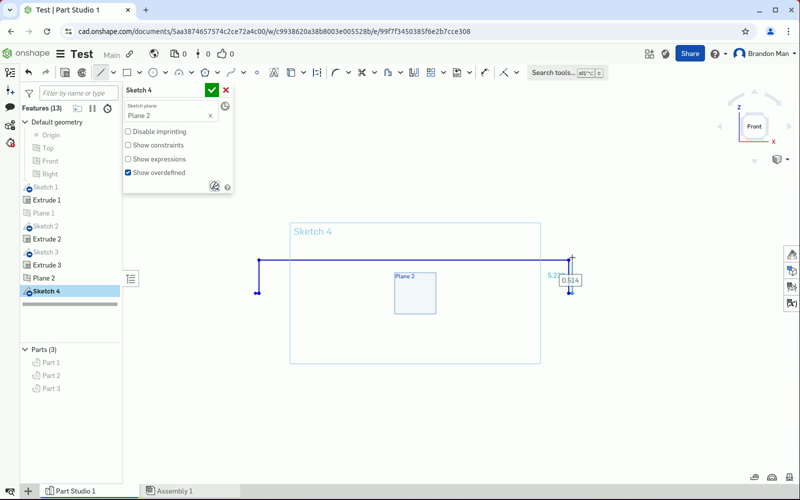
scroll(6)
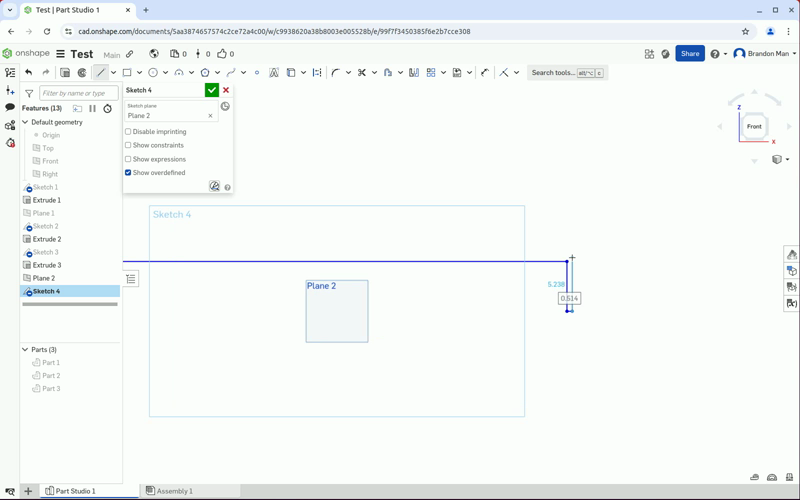
scroll(6)
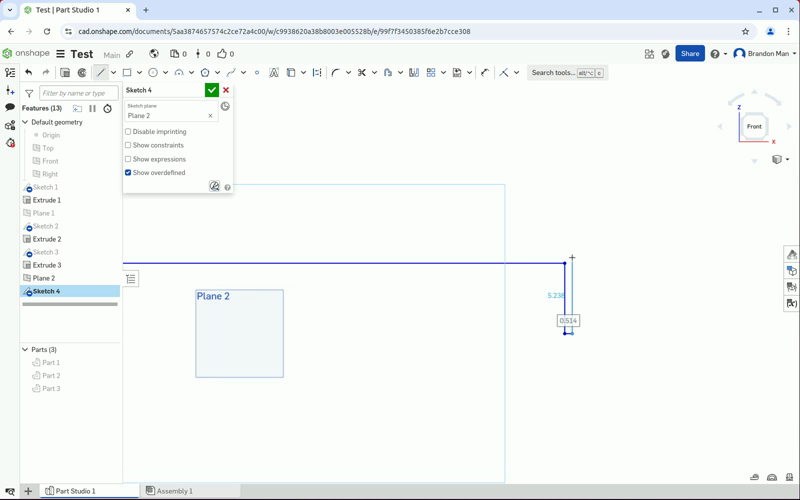
scroll(6)
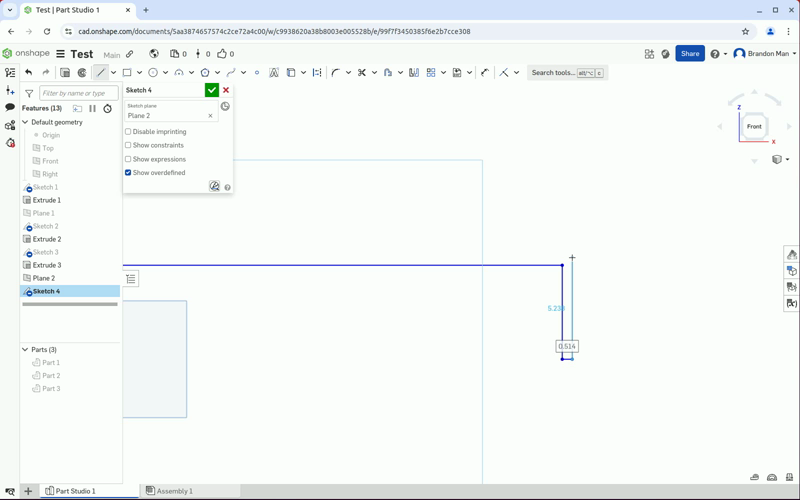
scroll(6)
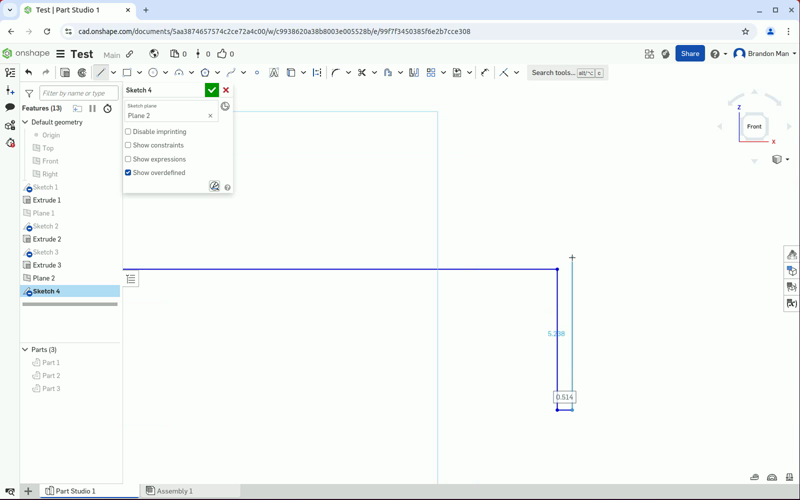
scroll(6)
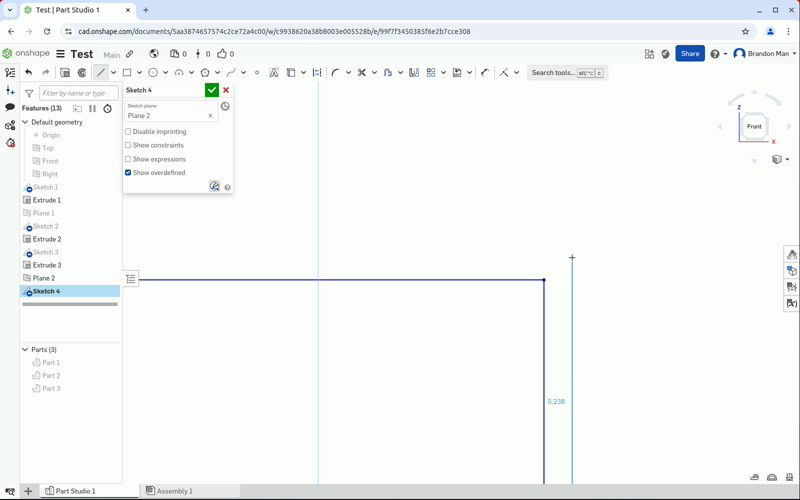
click(572, 257)
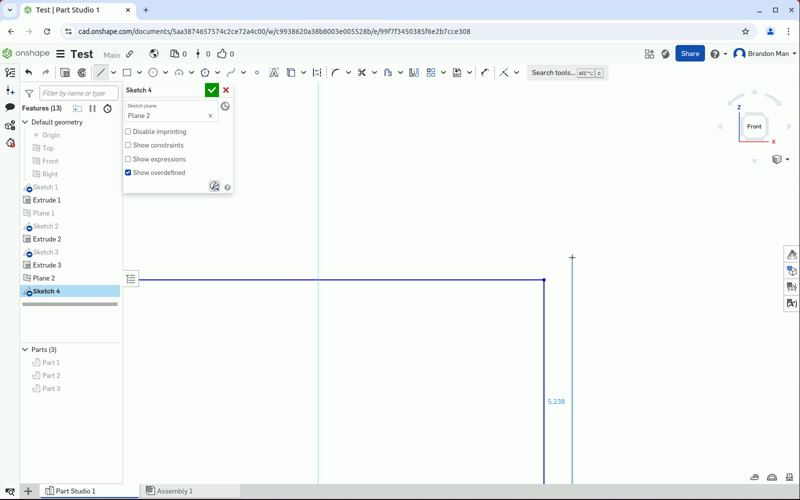
scroll(-6)
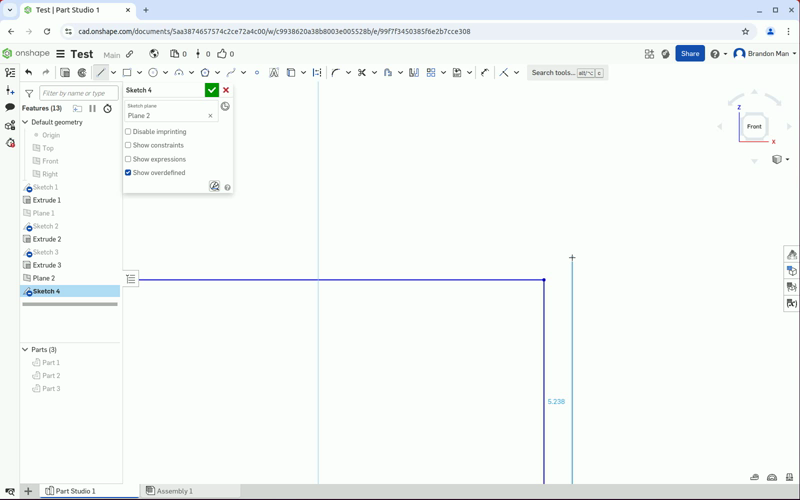
scroll(-6)
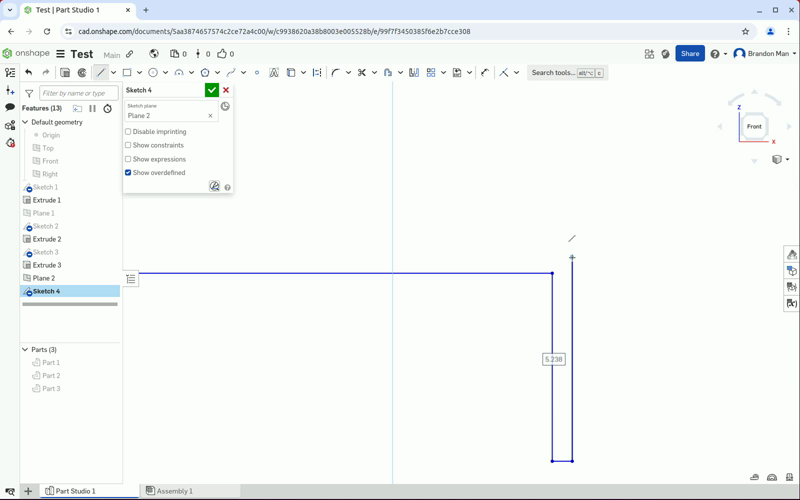
scroll(-6)
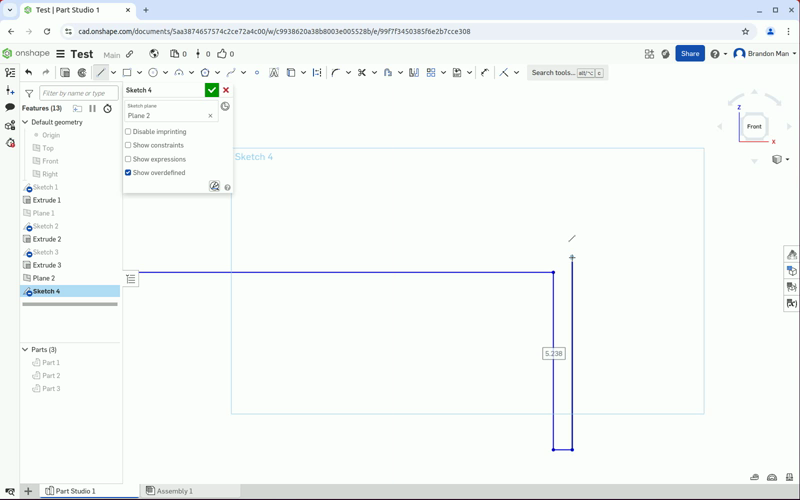
scroll(-6)
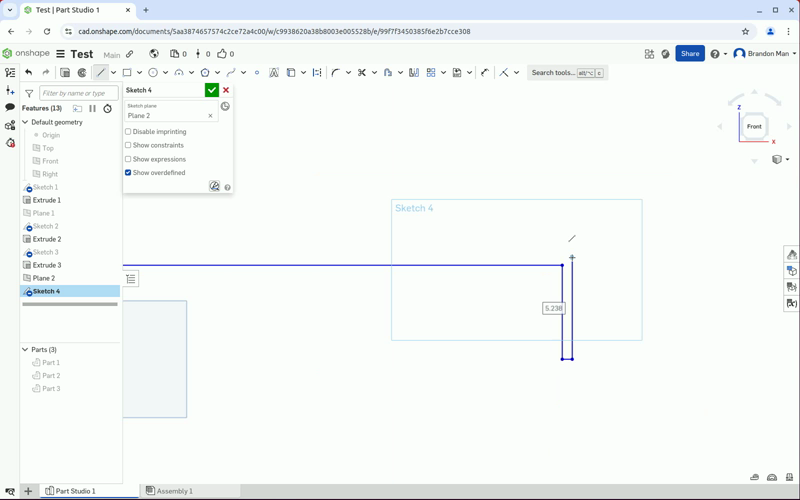
scroll(-6)
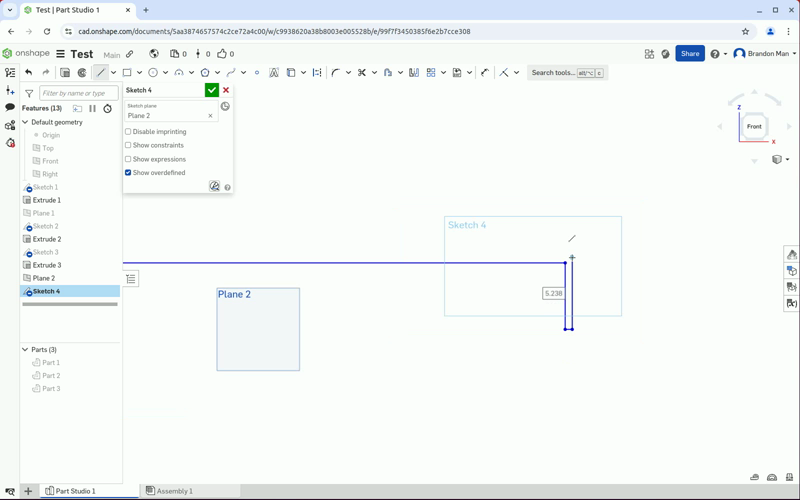
scroll(-6)
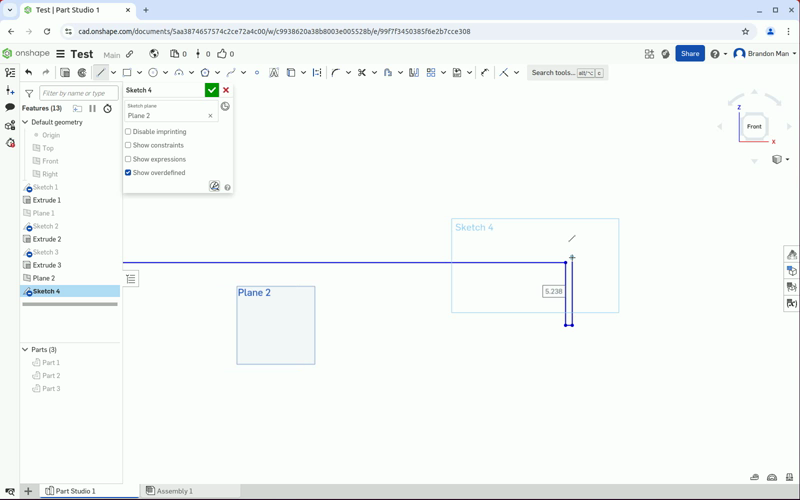
scroll(-6)
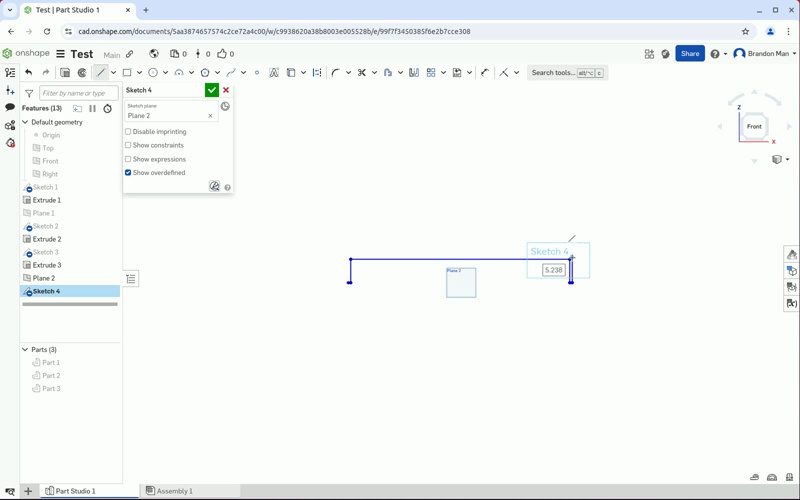
key_up(shift)
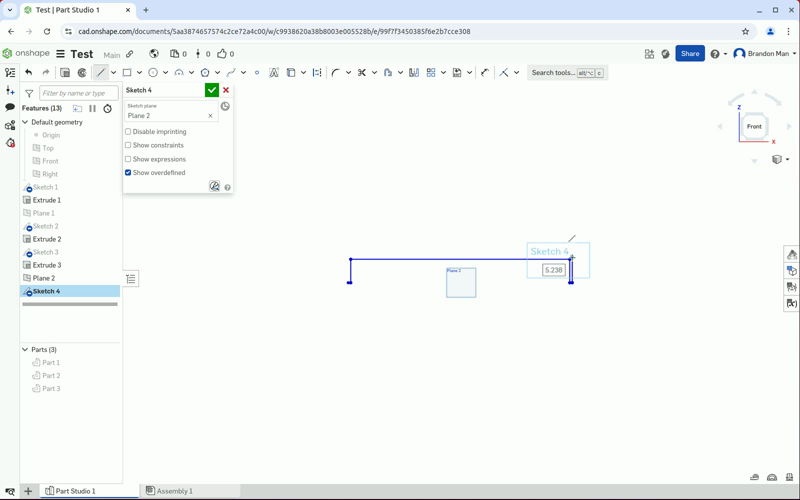
key_down(shift)
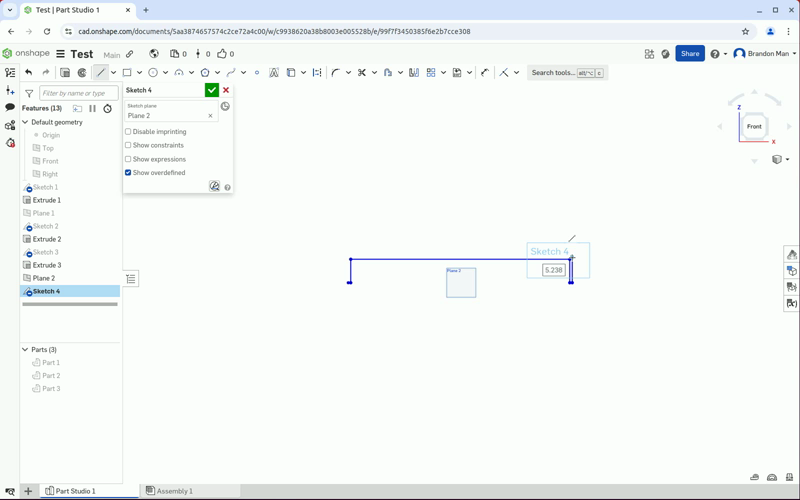
mouse_move(348, 257)
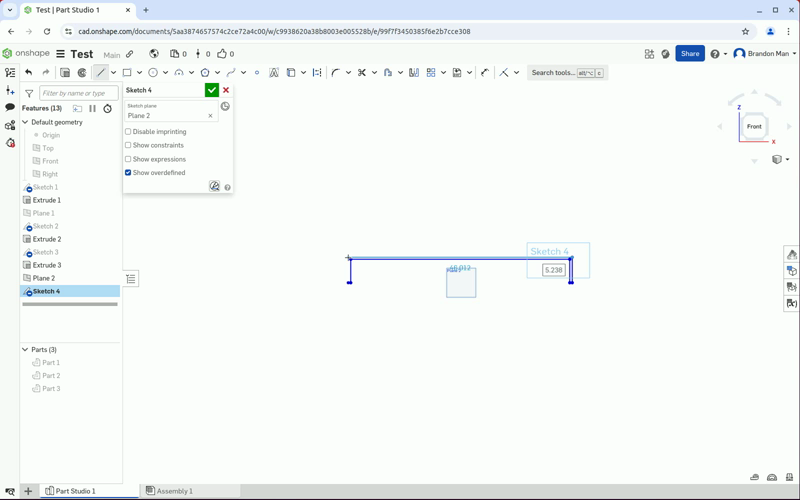
scroll(6)
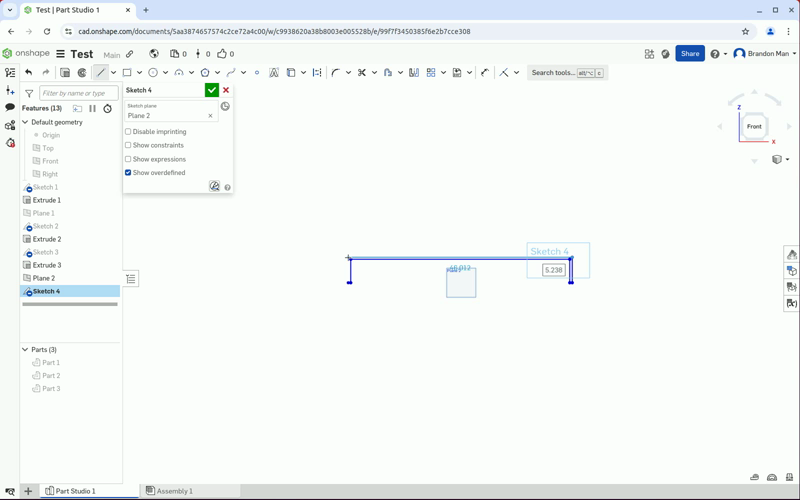
scroll(6)
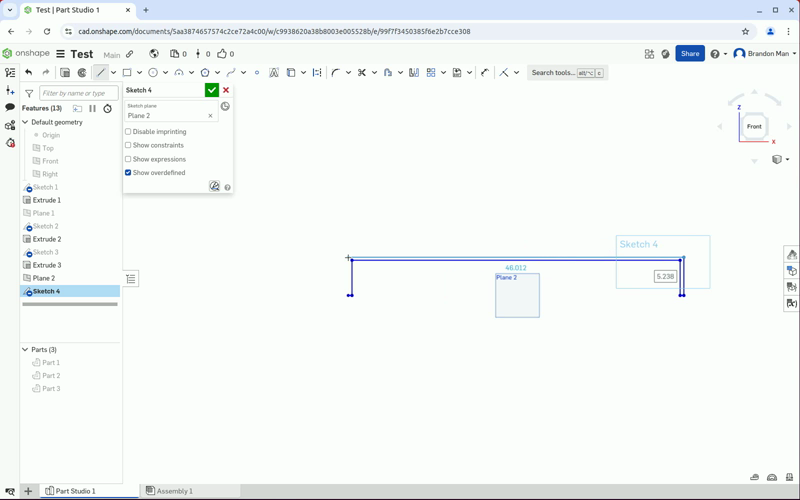
scroll(6)
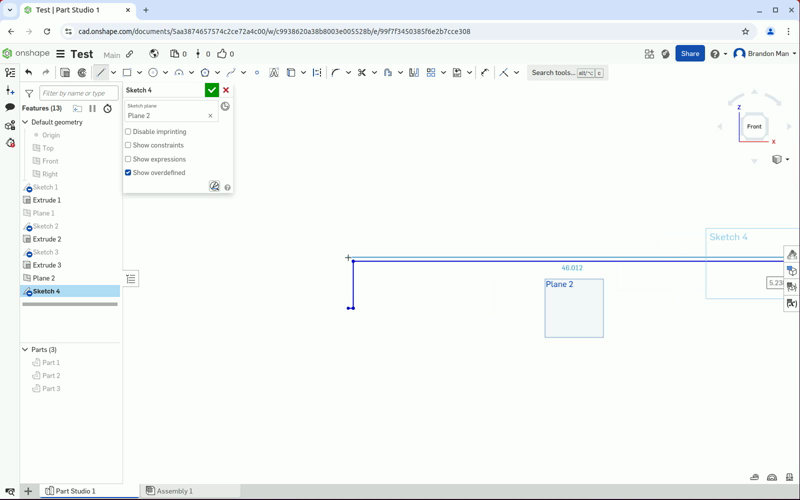
scroll(6)
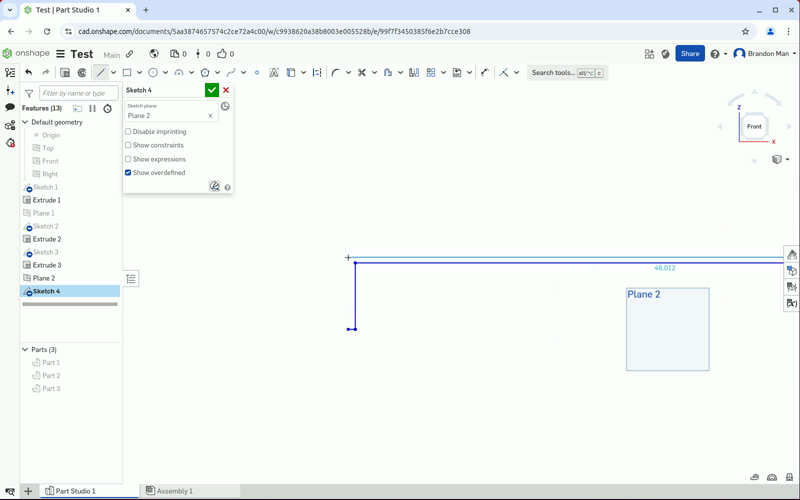
scroll(6)
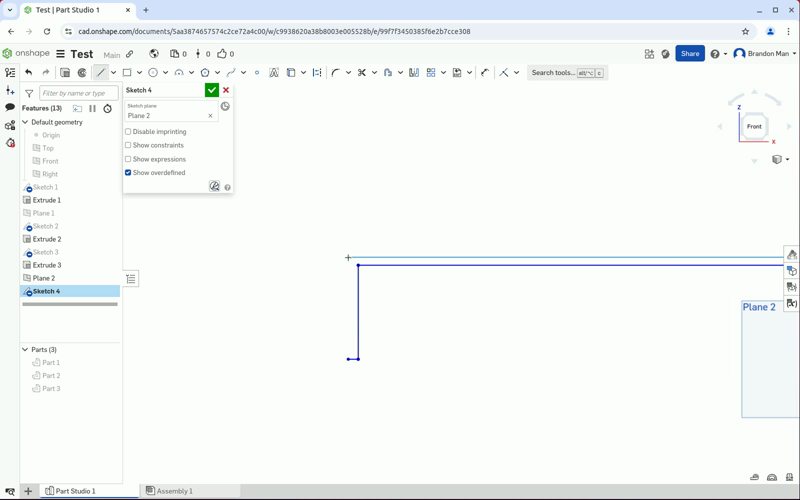
scroll(6)
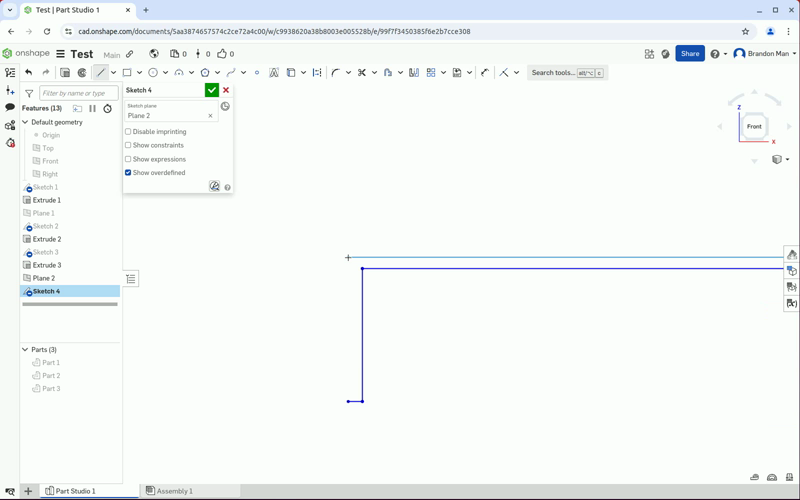
scroll(6)
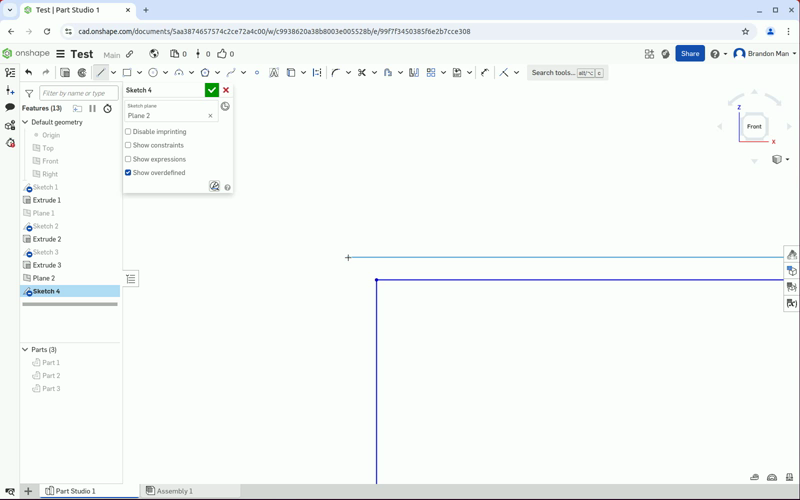
click(348, 257)
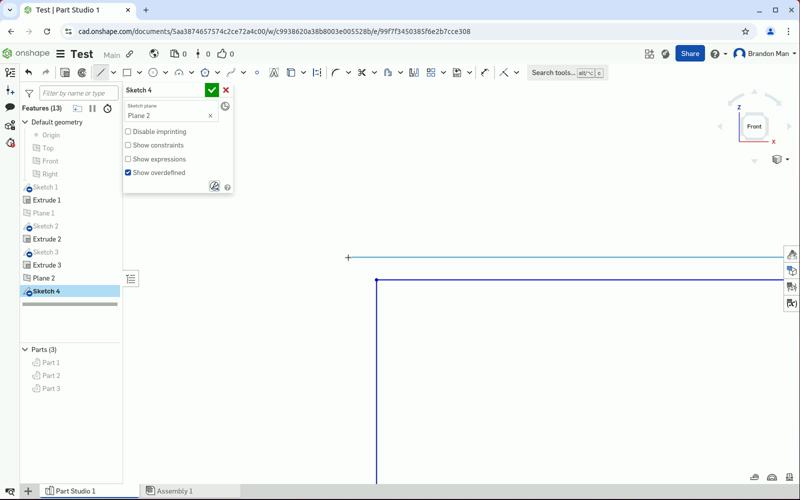
scroll(-6)
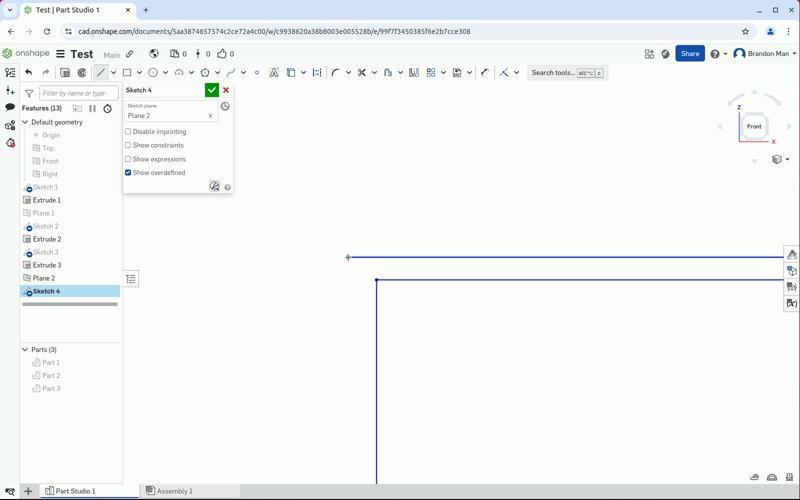
scroll(-6)
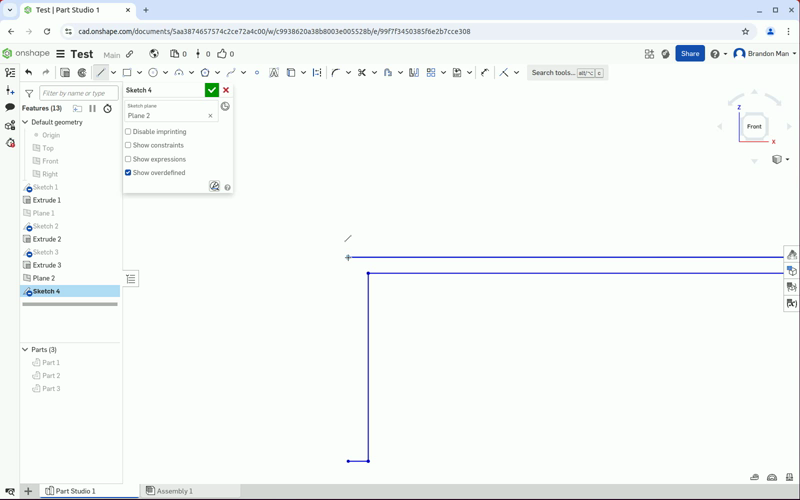
scroll(-6)
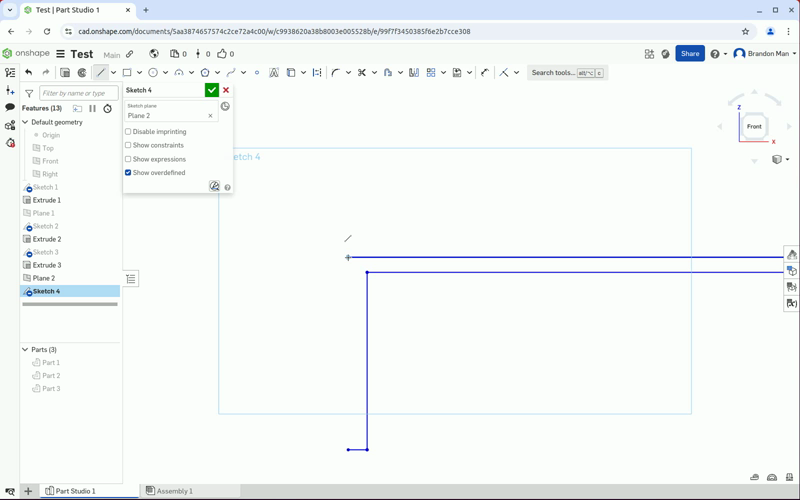
scroll(-6)
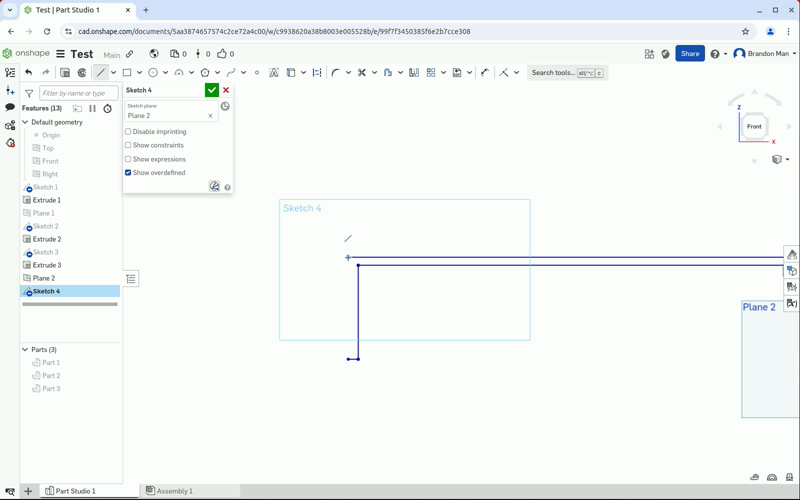
scroll(-6)
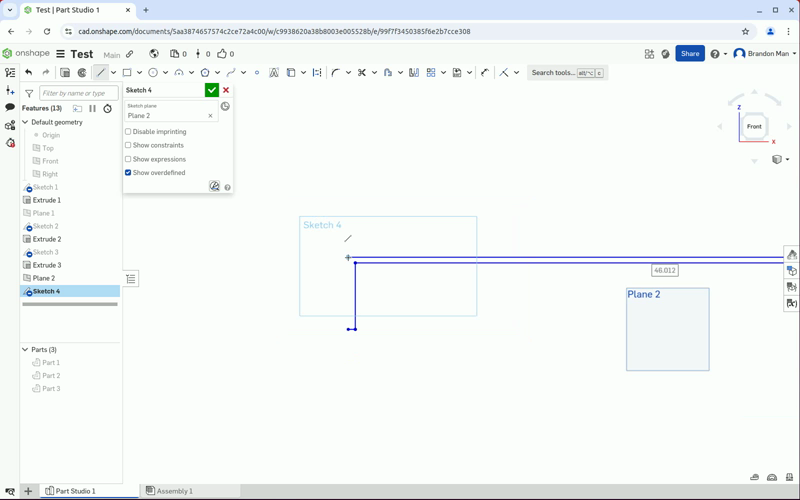
scroll(-6)
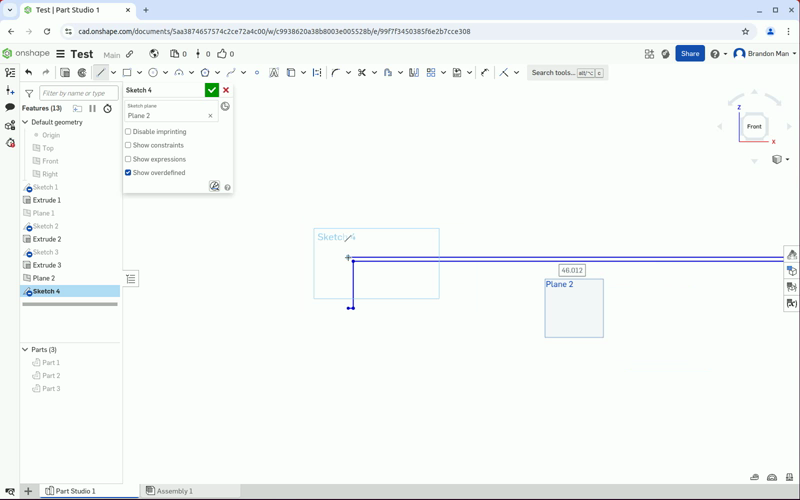
scroll(-6)
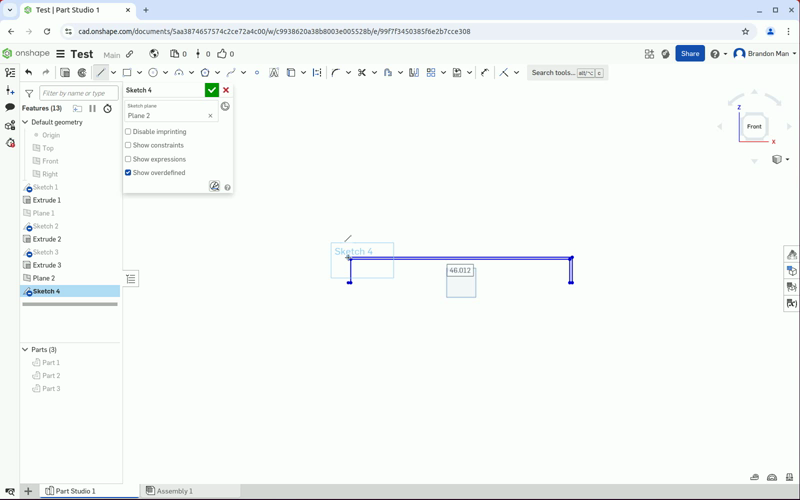
key_up(shift)
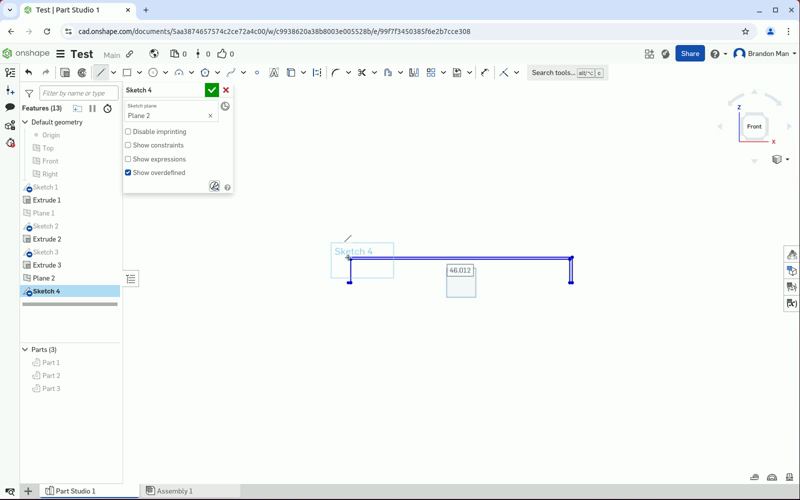
mouse_move(378, 257)
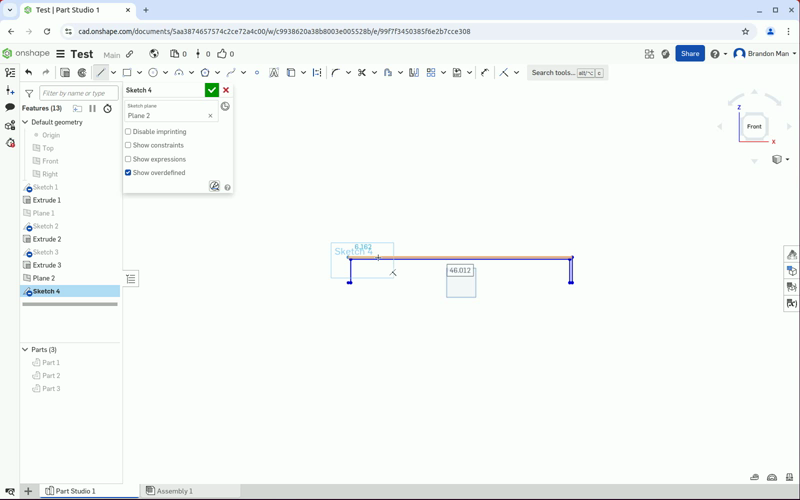
key_down(shift)
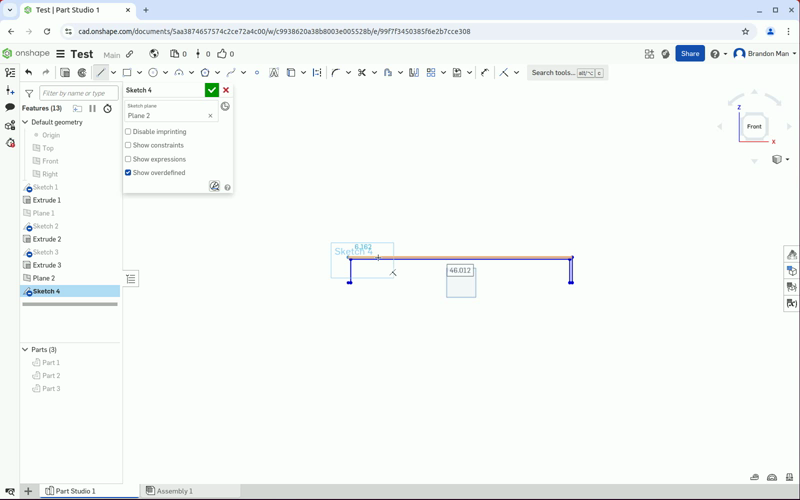
mouse_move(348, 282)
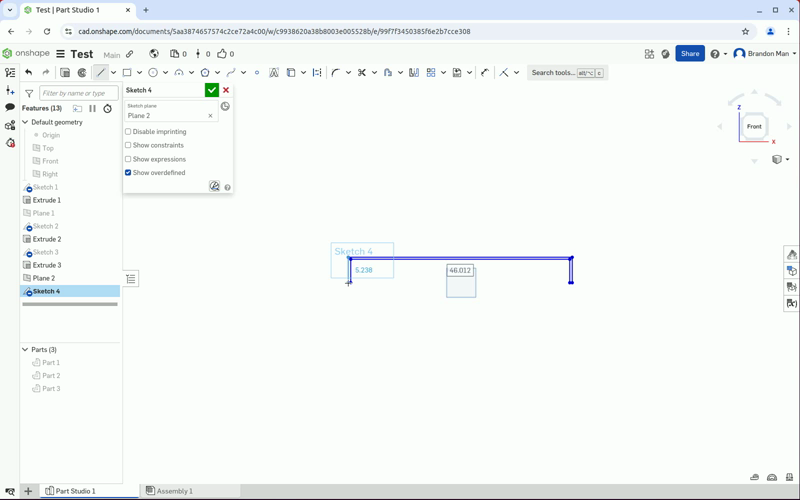
scroll(6)
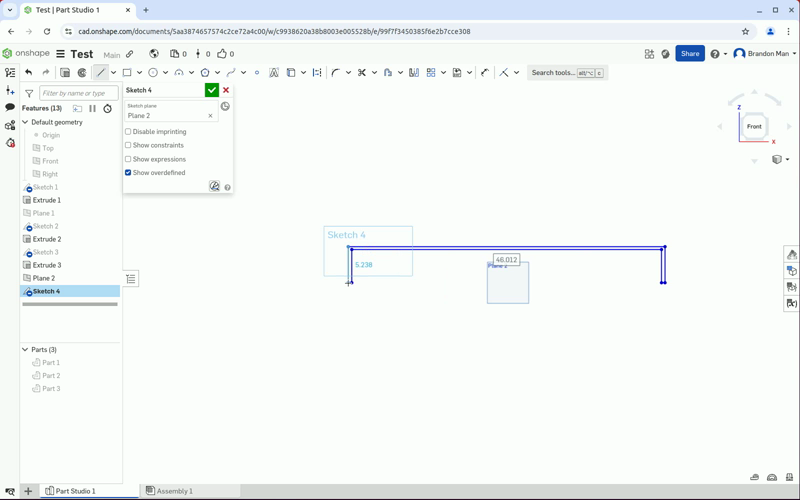
scroll(6)
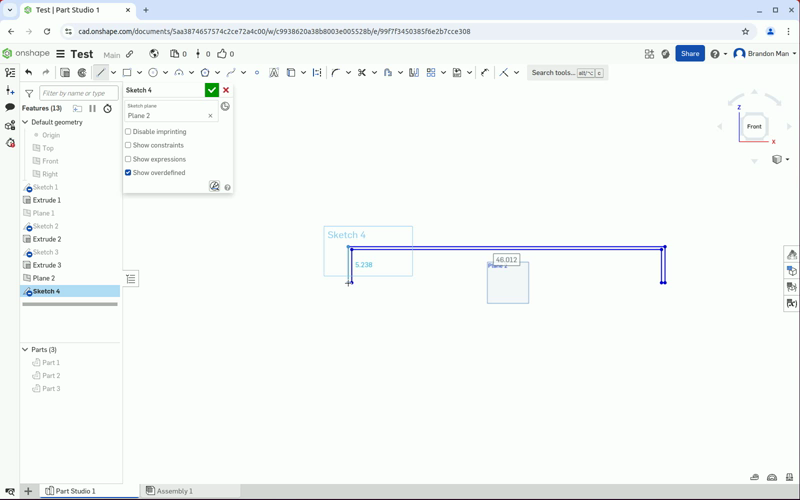
scroll(6)
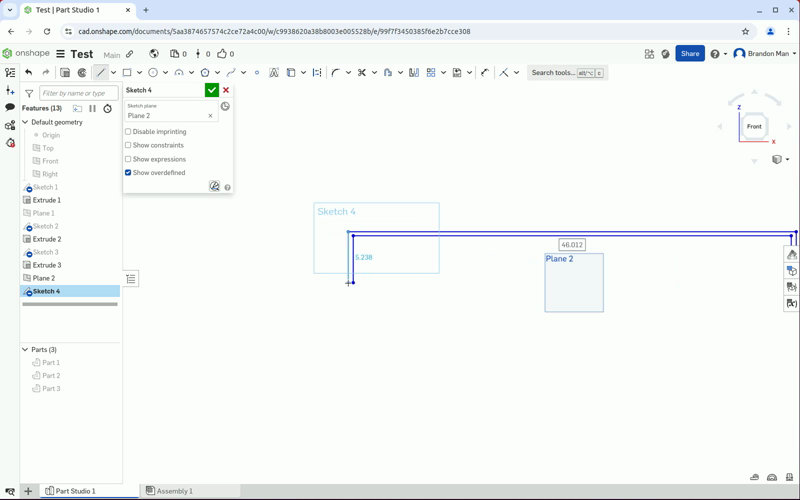
scroll(6)
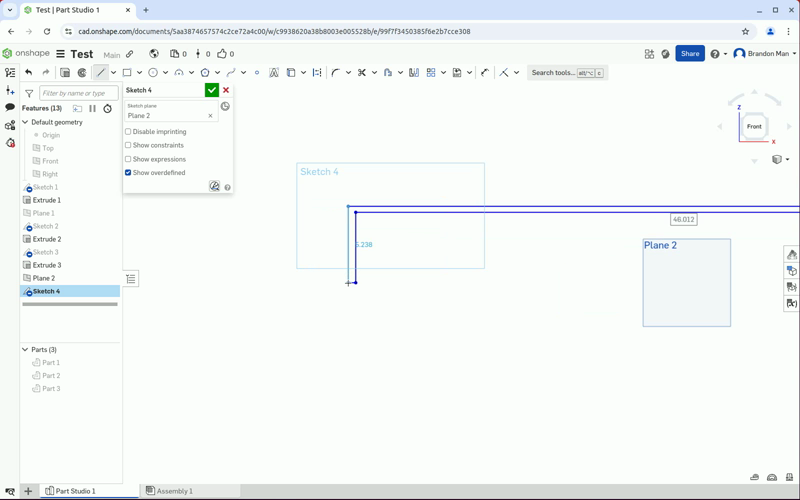
scroll(6)
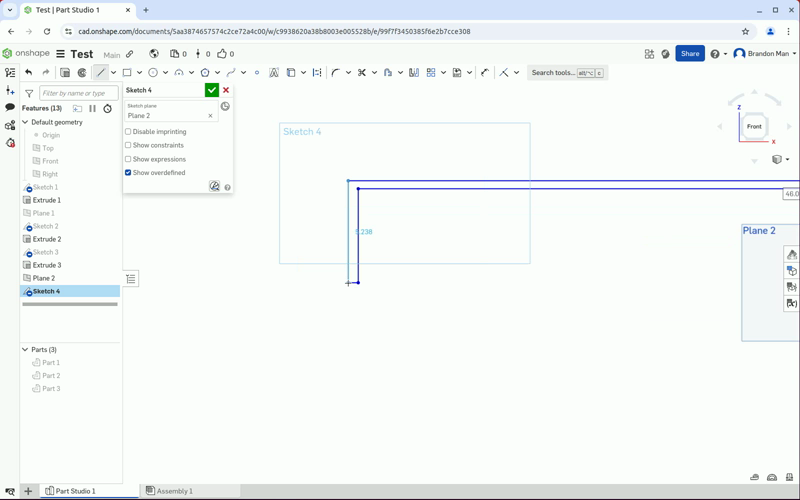
scroll(6)
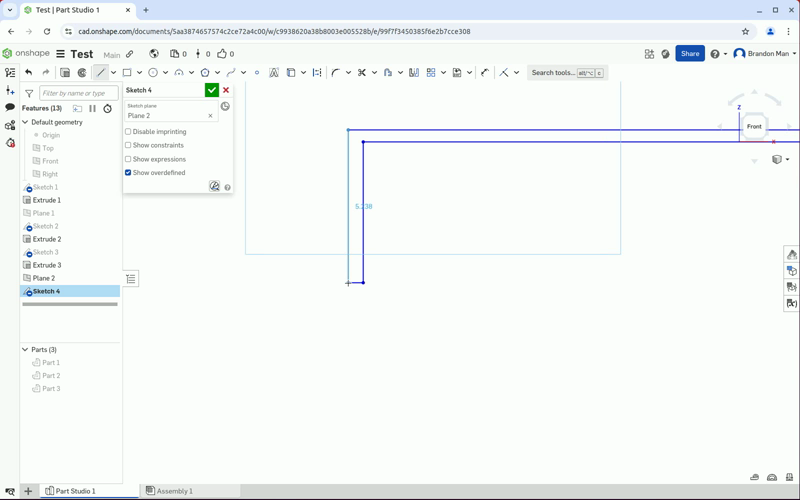
scroll(6)
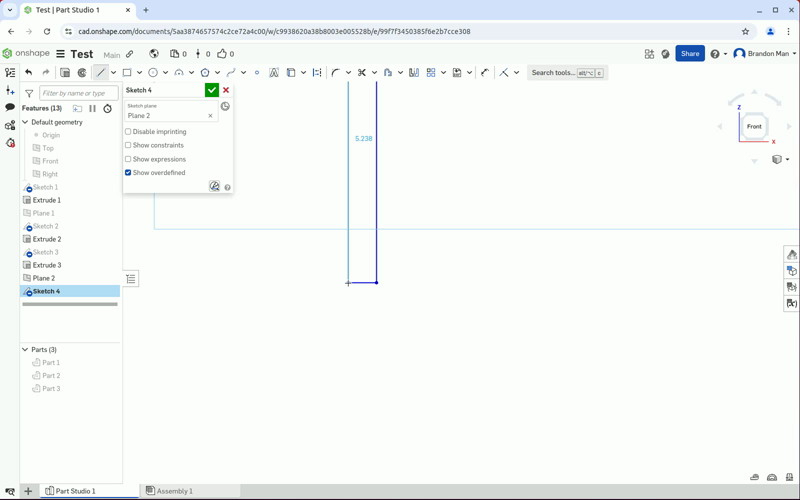
key_up(shift)
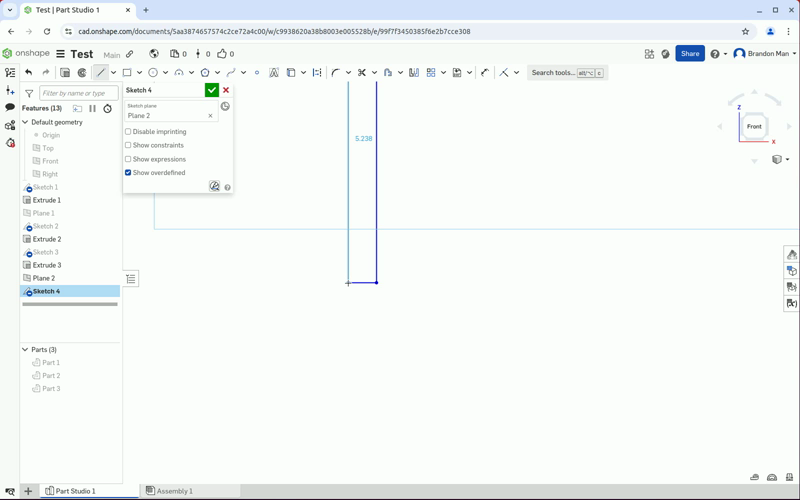
click(348, 282)
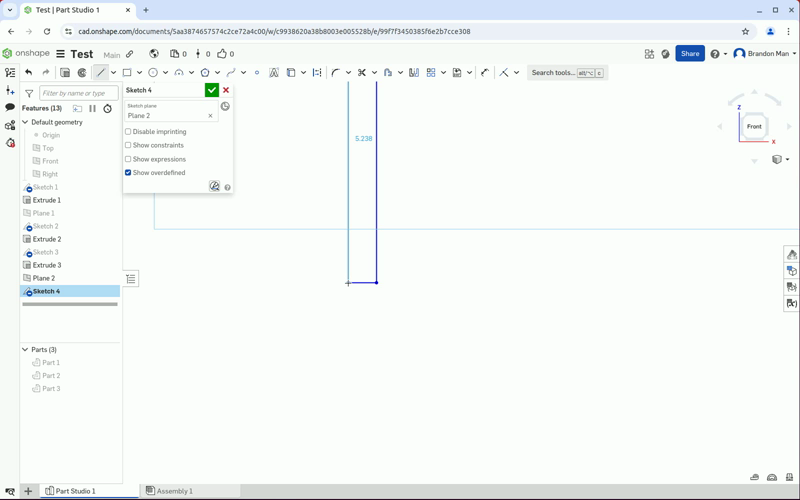
scroll(-6)
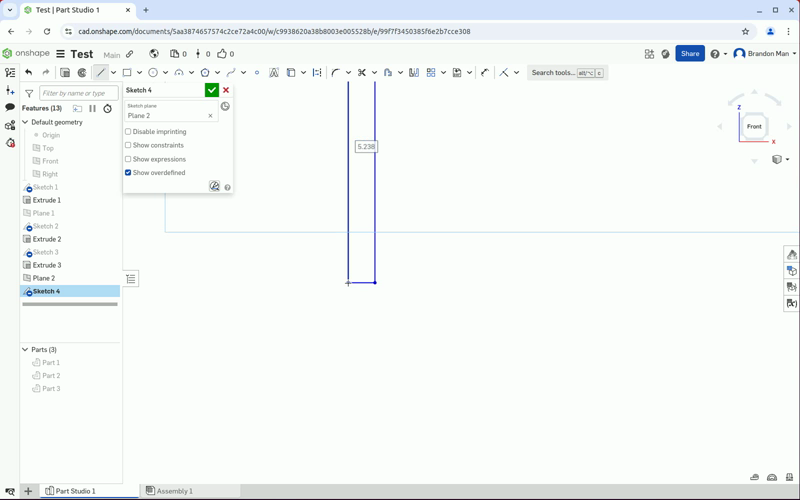
scroll(-6)
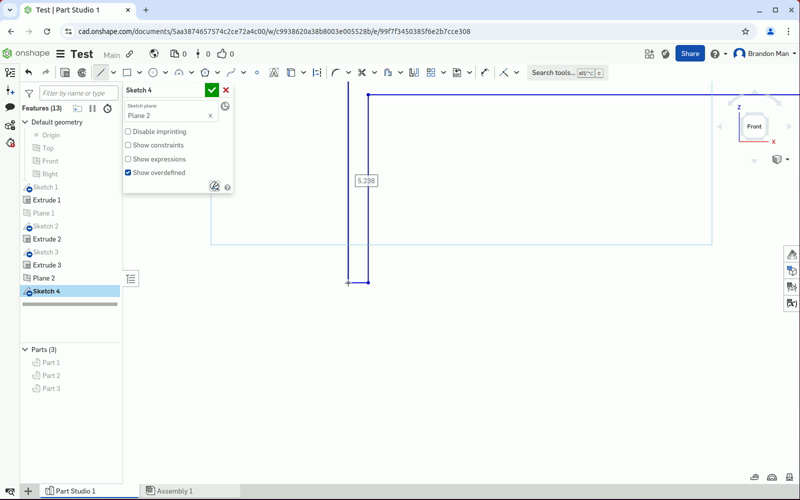
scroll(-6)
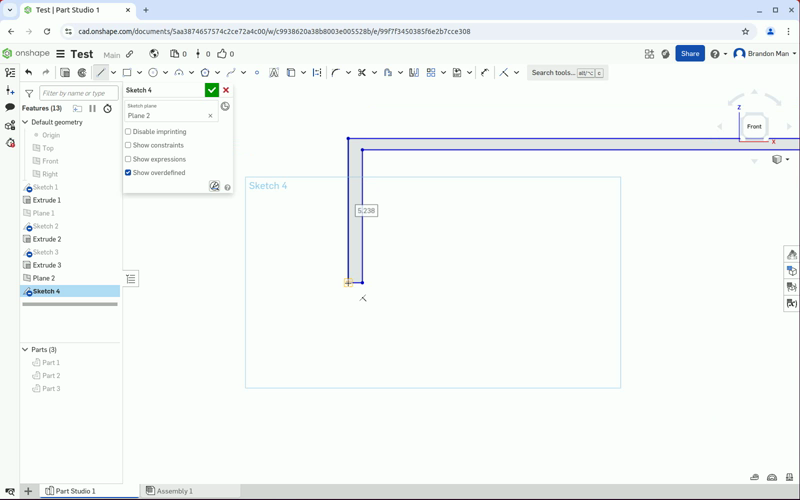
scroll(-6)
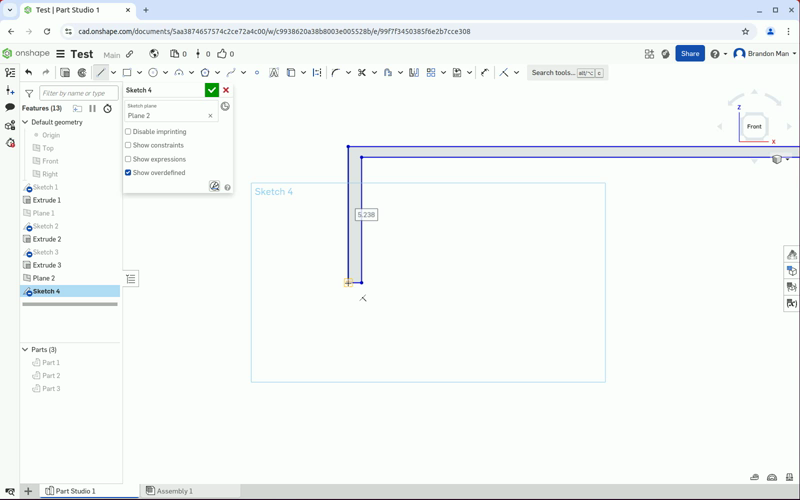
scroll(-6)
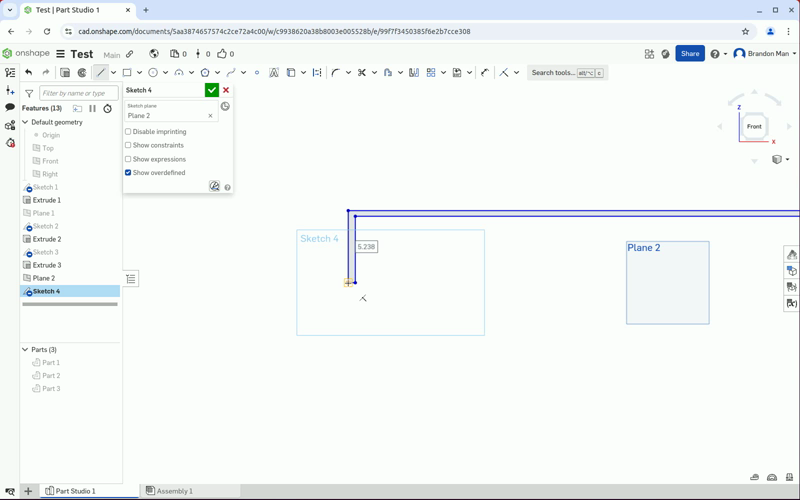
scroll(-6)
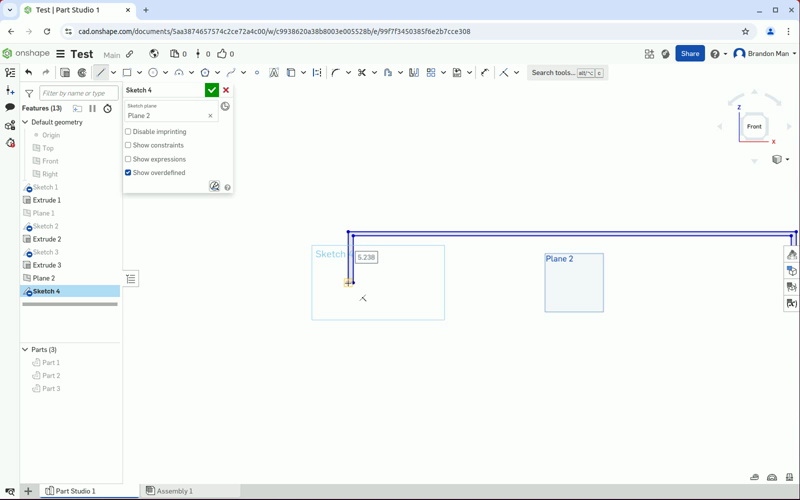
scroll(-6)
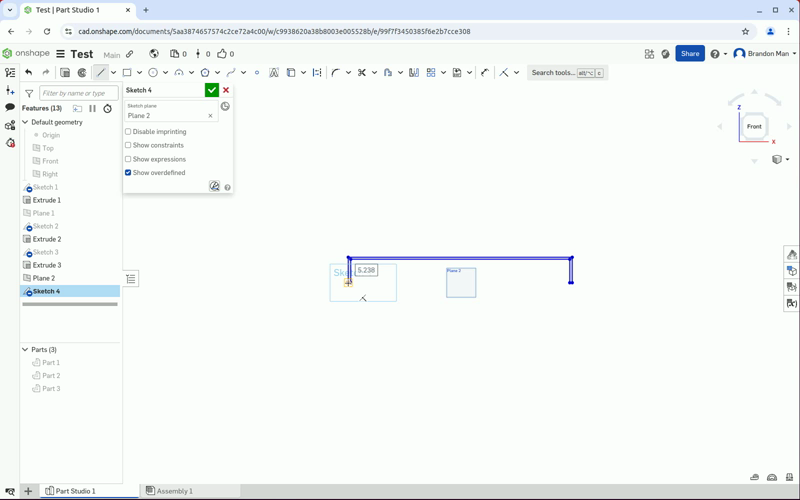
key(esc)
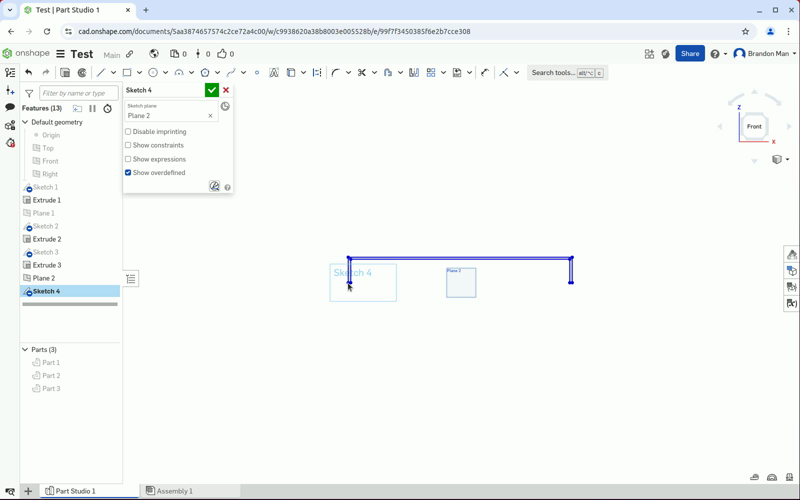
mouse_move(559, 258)
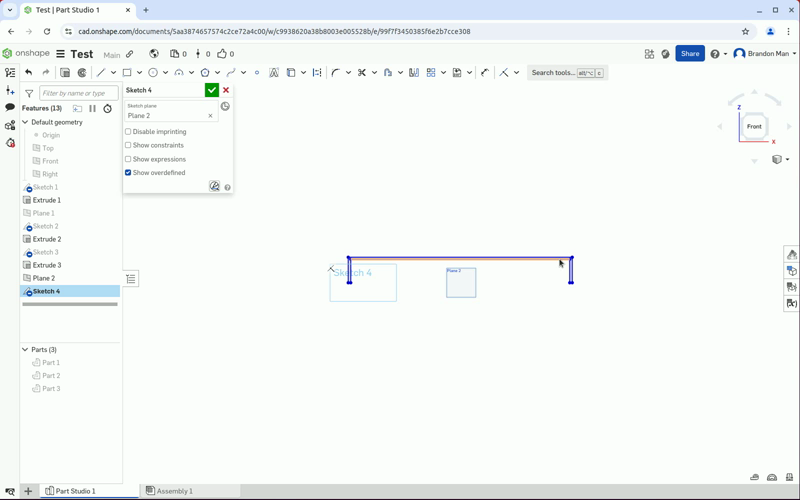
scroll(6)
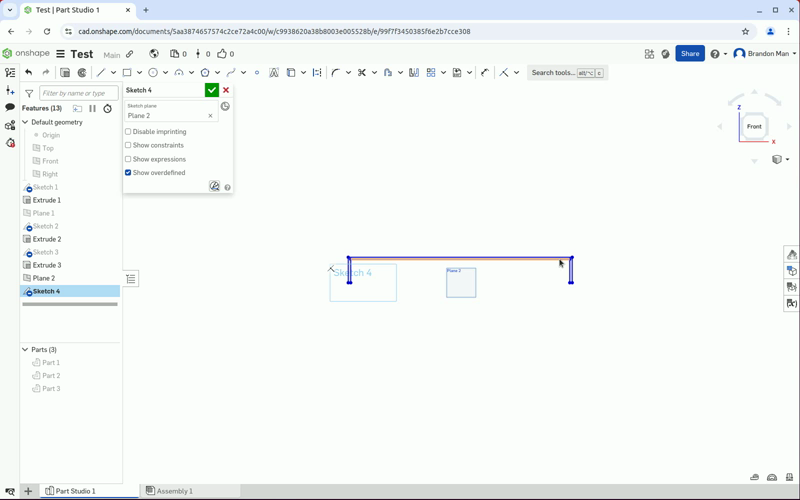
scroll(6)
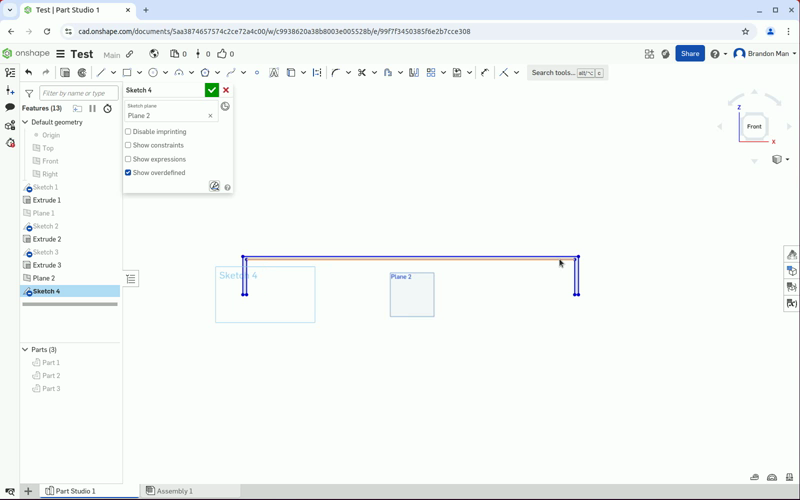
scroll(6)
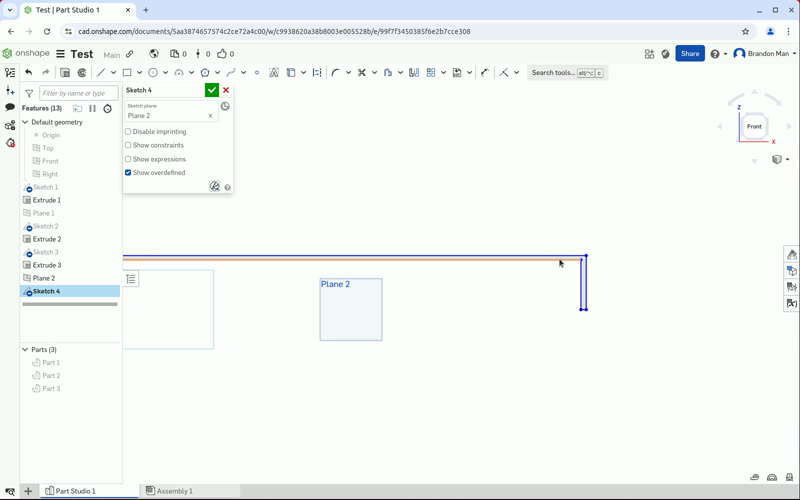
scroll(6)
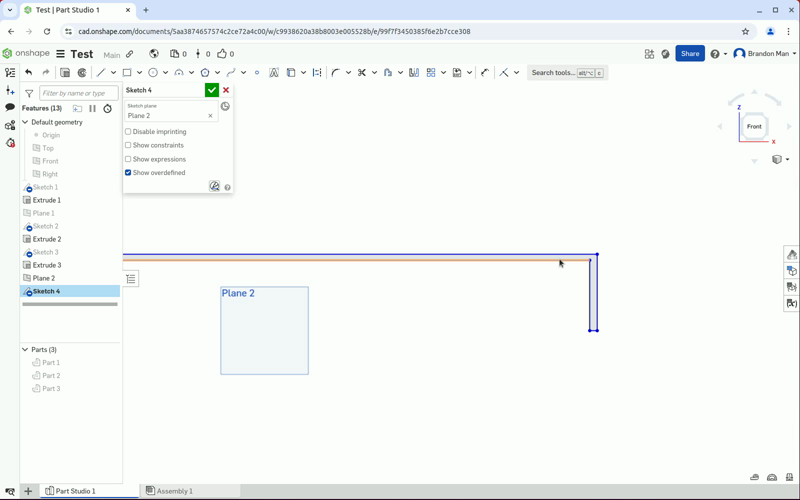
scroll(6)
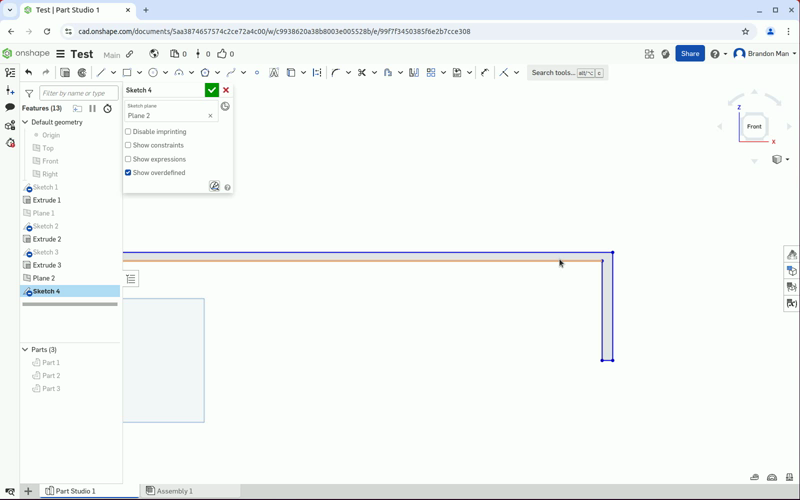
scroll(6)
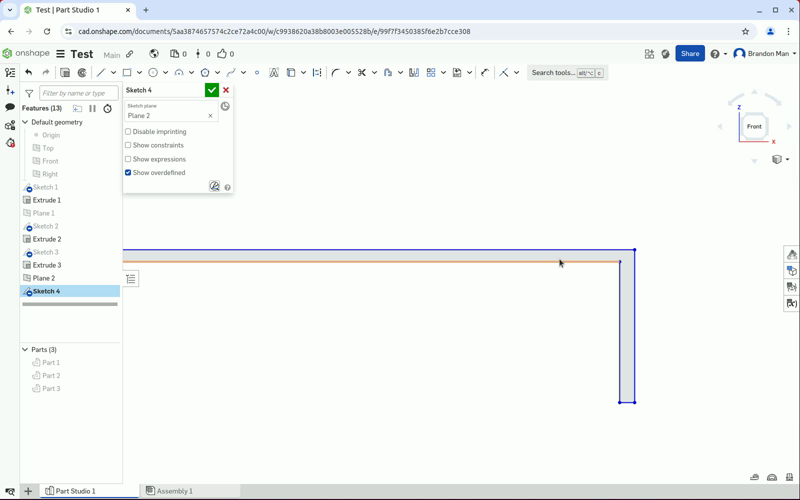
scroll(6)
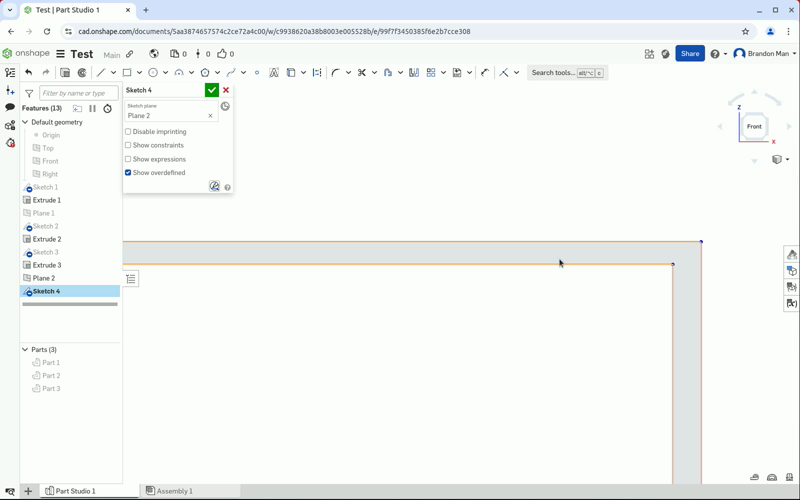
click(559, 258)
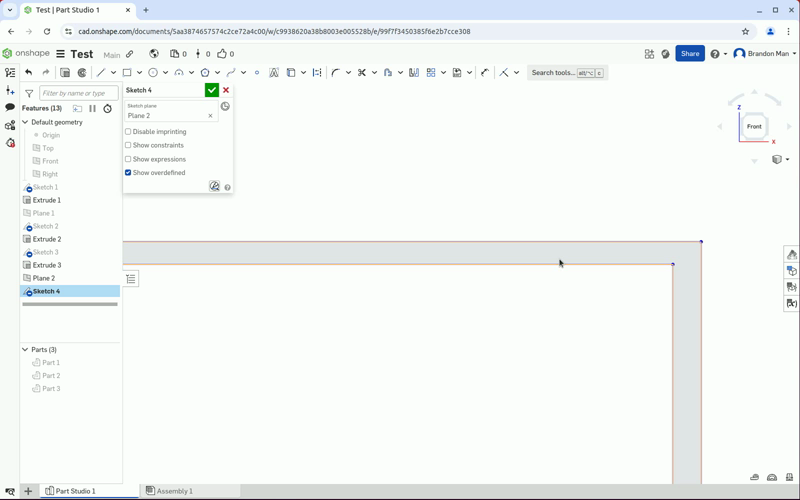
scroll(-6)
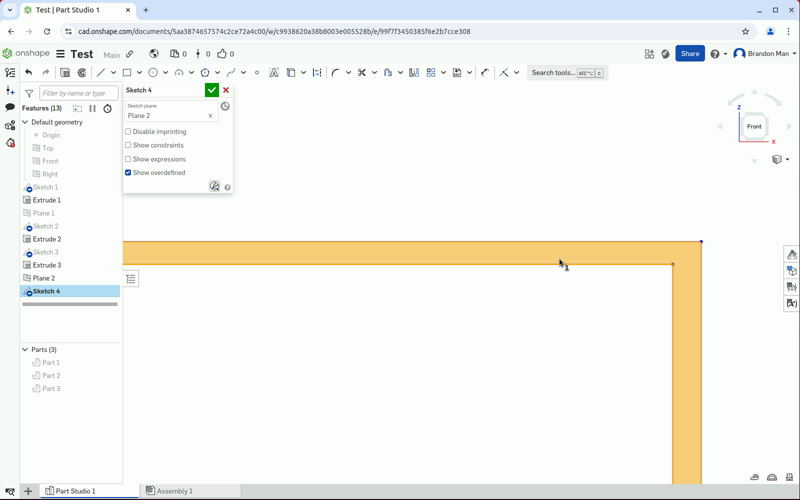
scroll(-6)
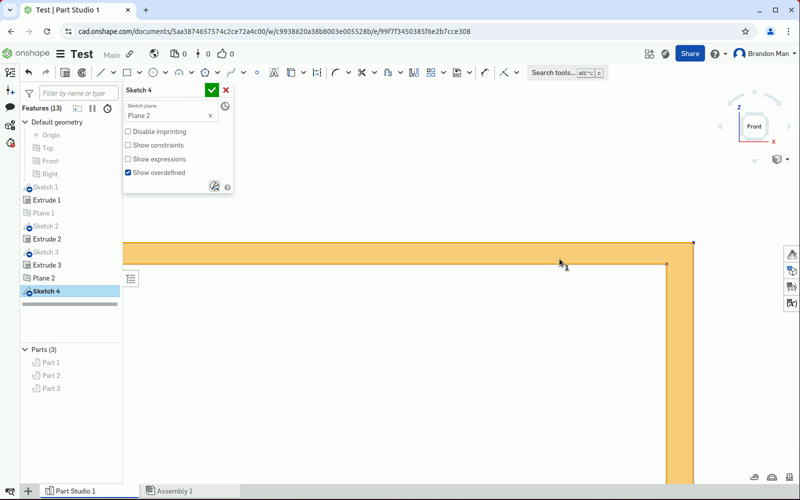
scroll(-6)
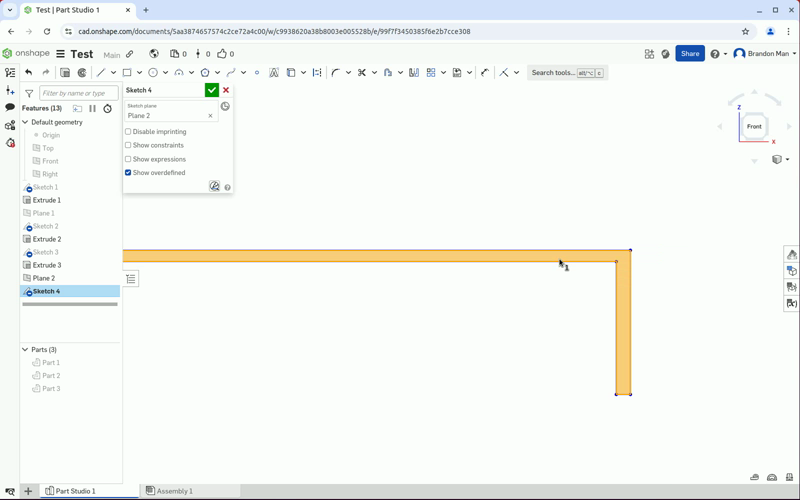
scroll(-6)
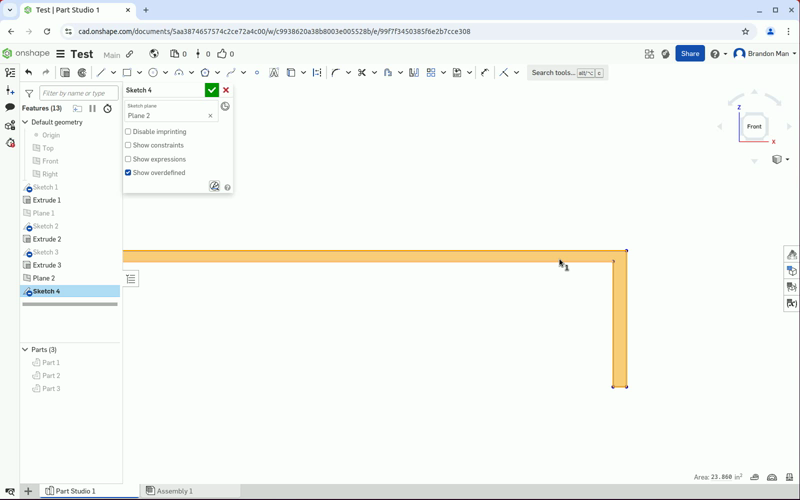
scroll(-6)
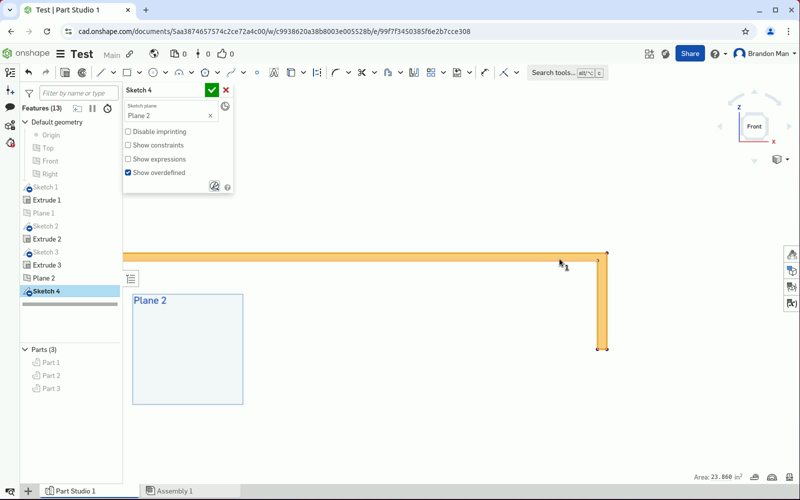
scroll(-6)
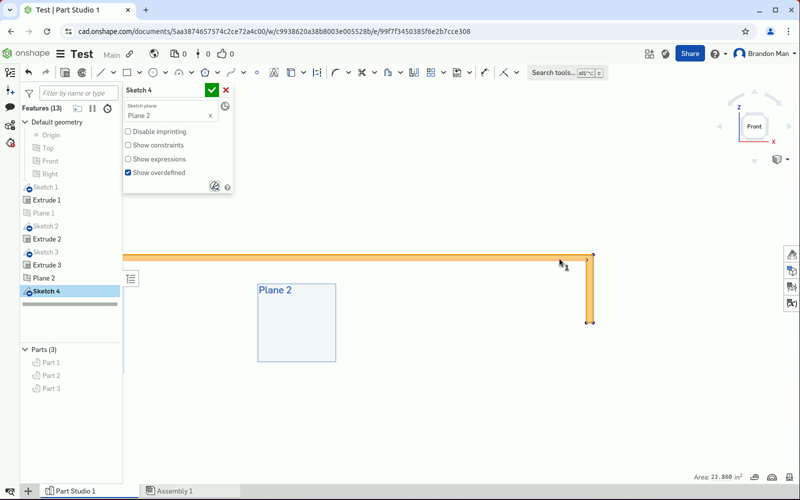
scroll(-6)
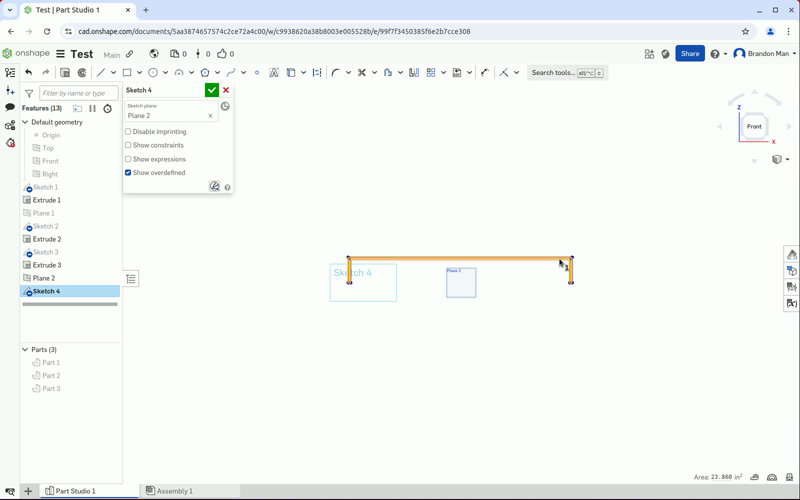
mouse_move(73, 352)
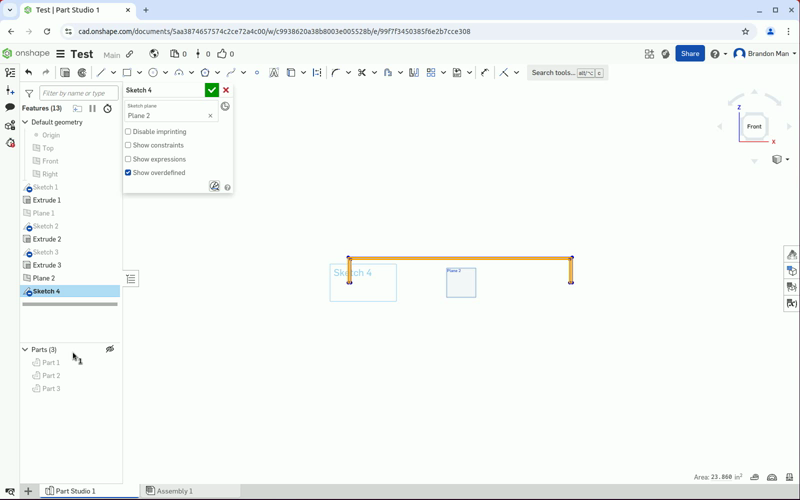
key(shift+y)
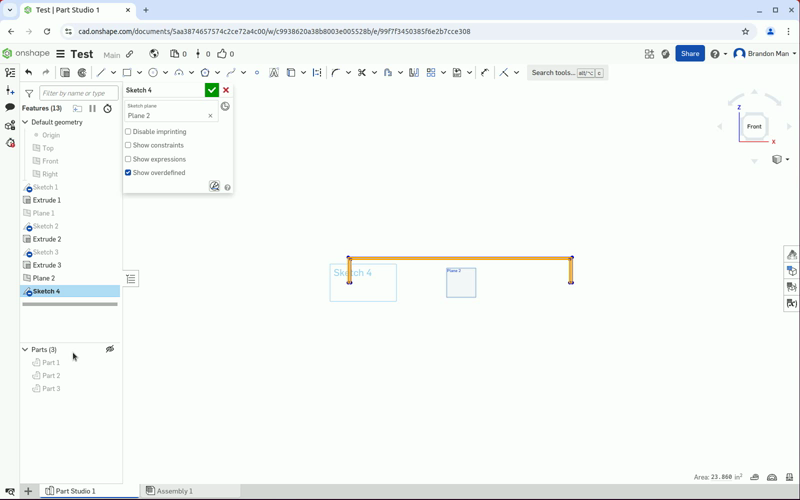
key(shift+e)
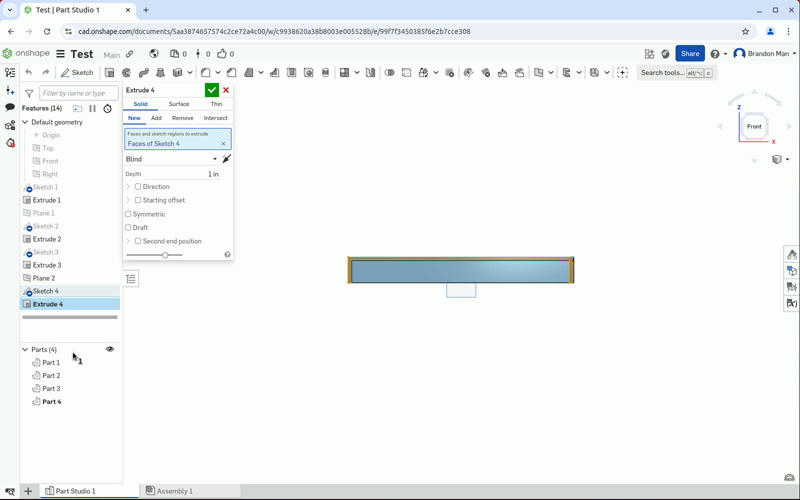
mouse_move(143, 106)
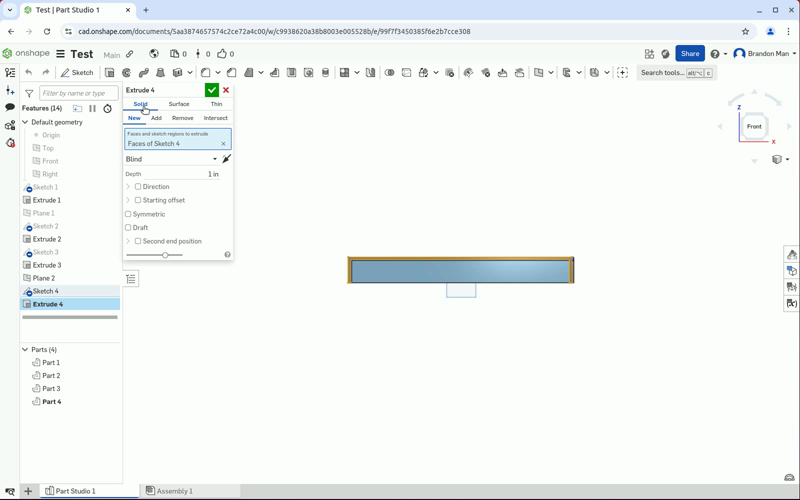
click(143, 106)
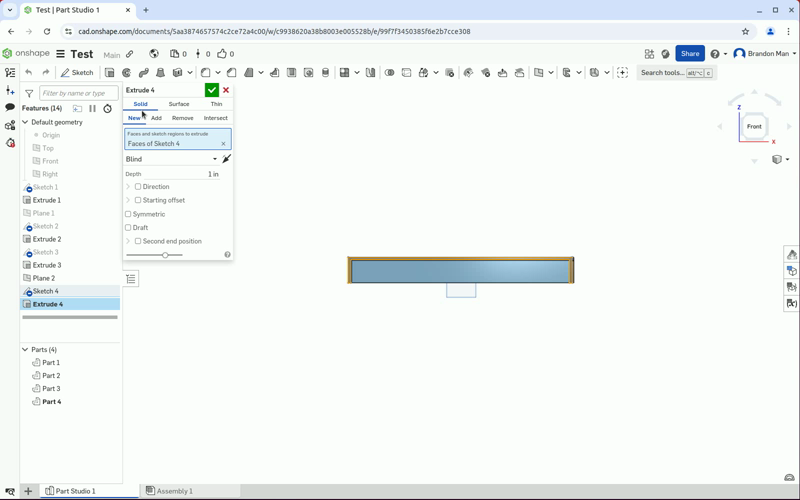
mouse_move(137, 120)
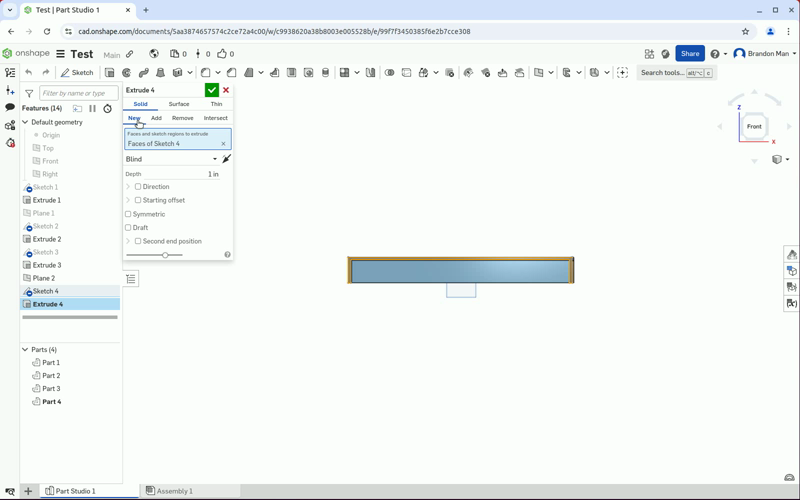
click(137, 120)
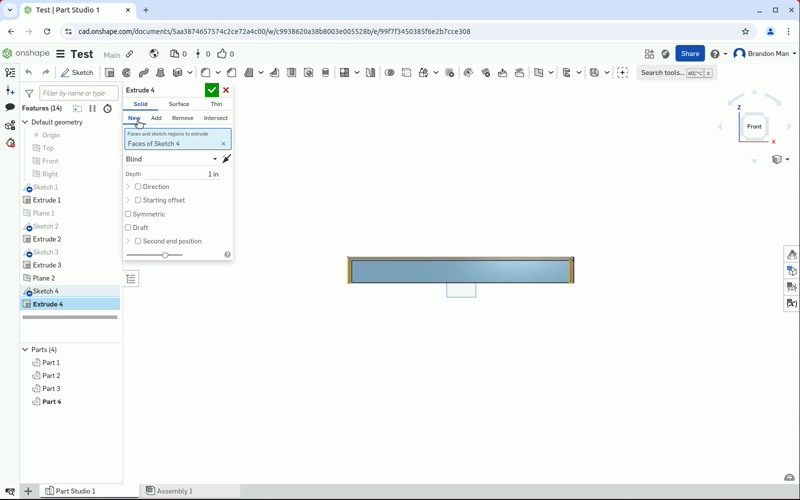
key(tab, 4)
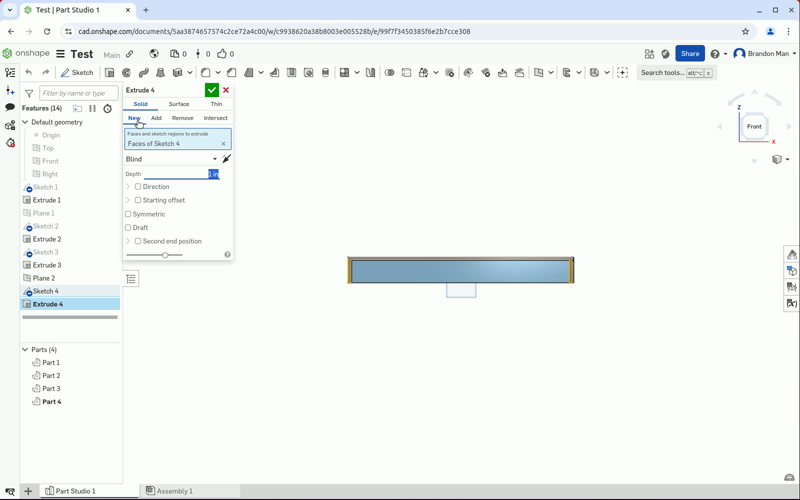
text(0.722)
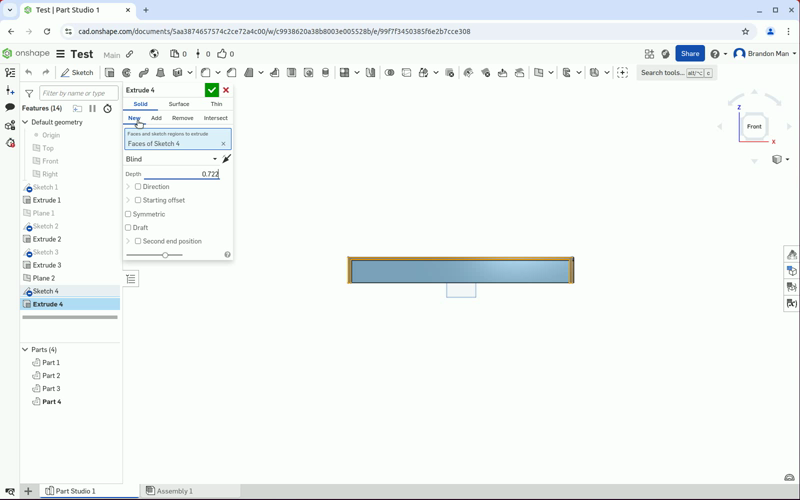
key(enter)
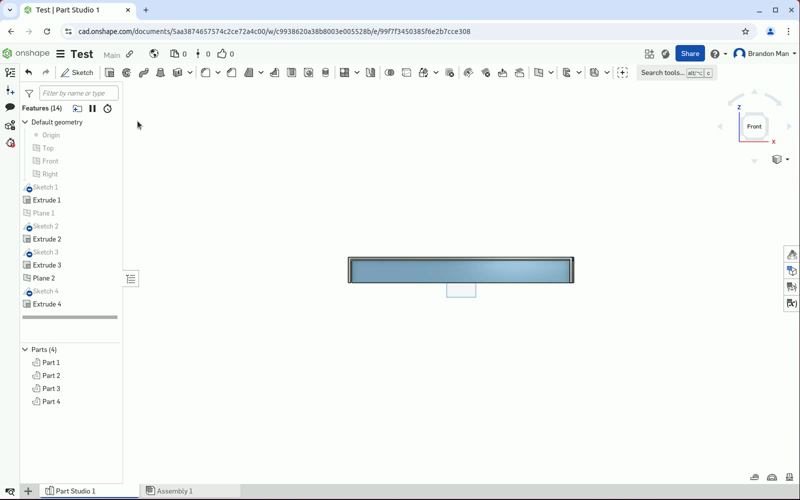
key(shift+h)
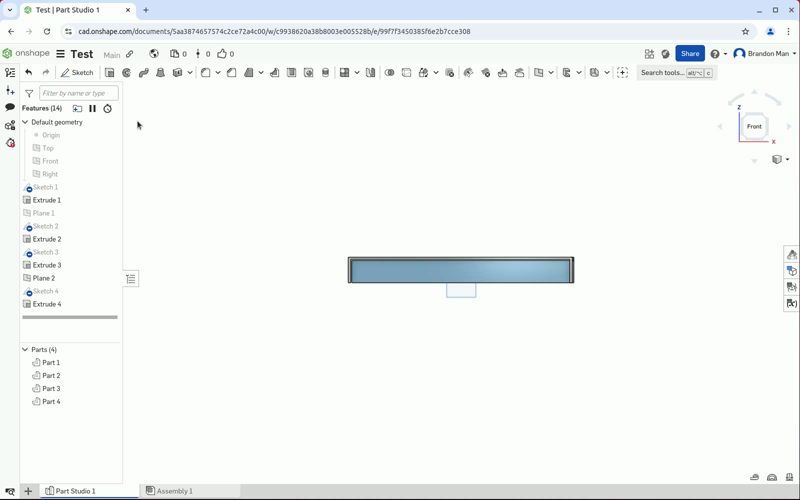
key(shift+h)
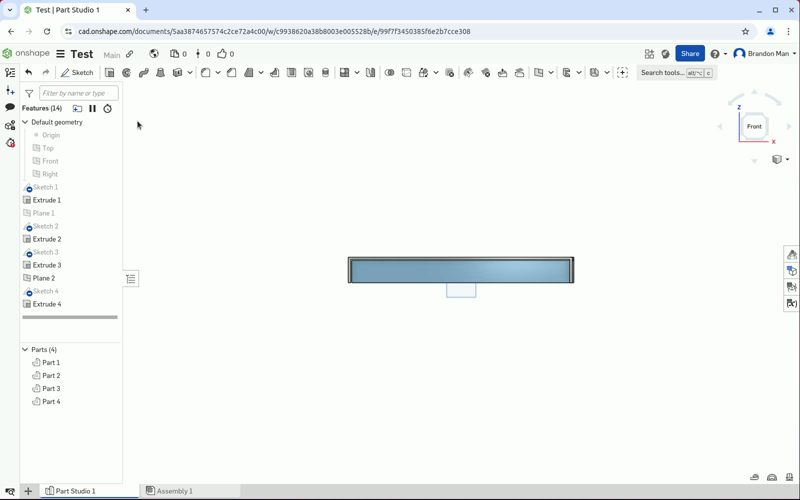
mouse_move(73, 189)
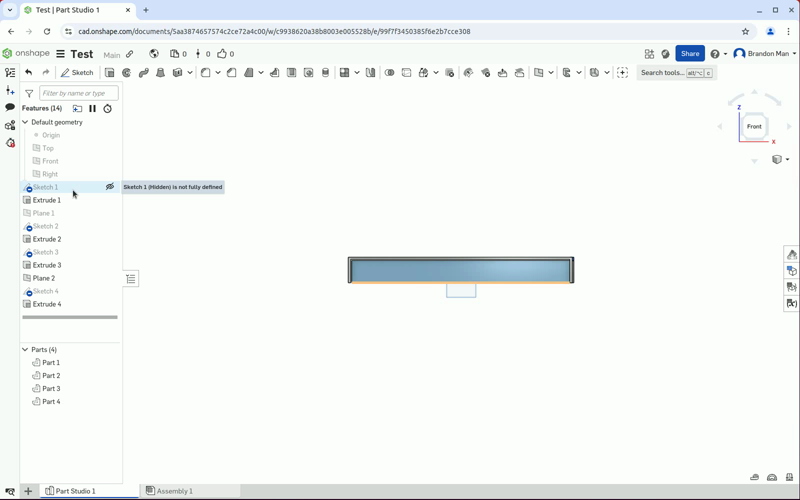
click(73, 189)
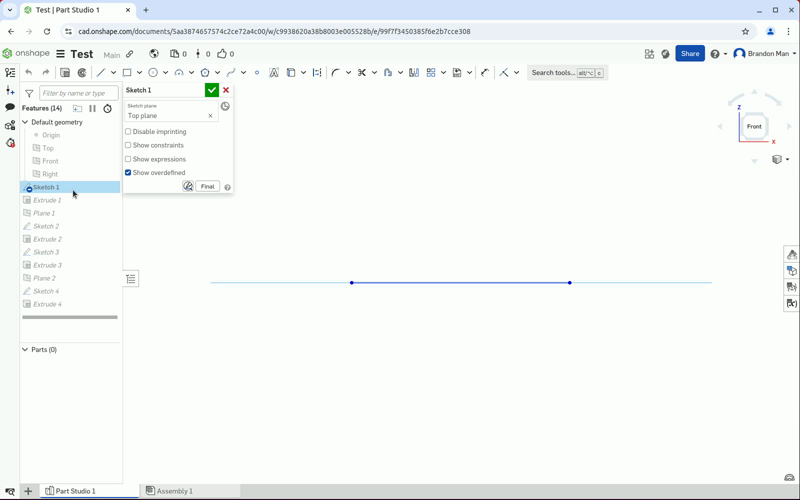
mouse_move(229, 92)
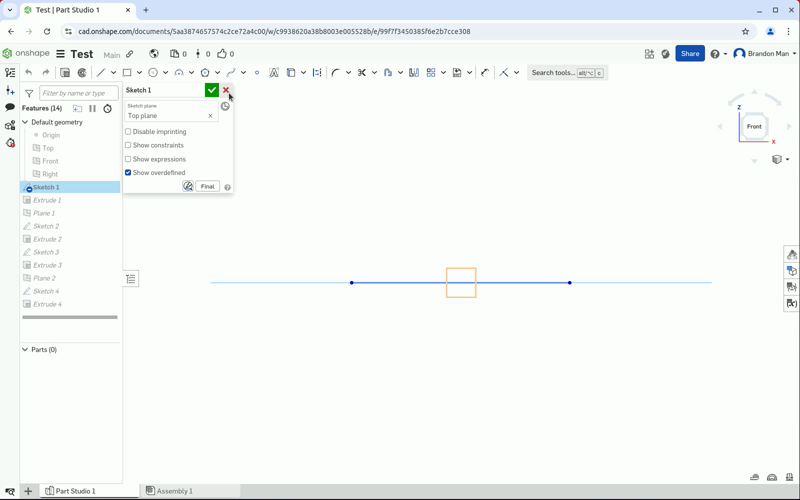
click(229, 92)
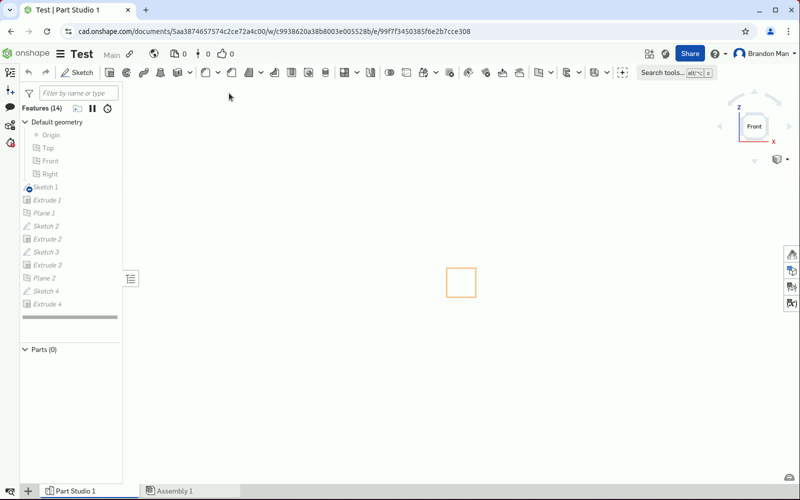
key(shift+s)
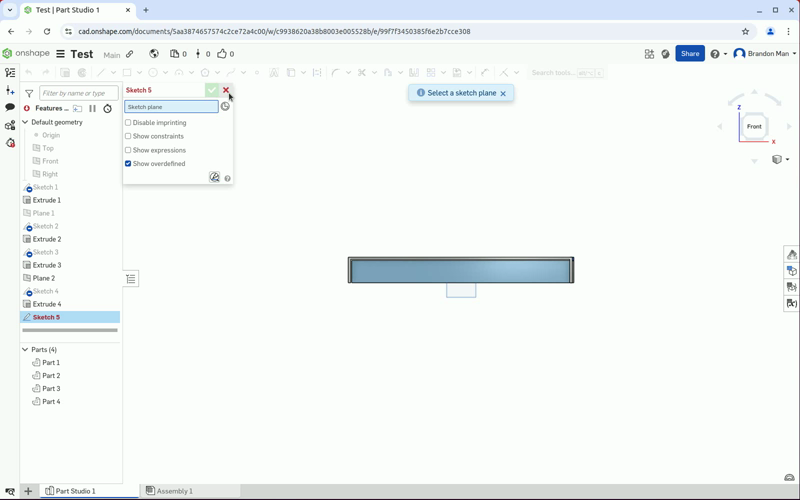
mouse_move(73, 280)
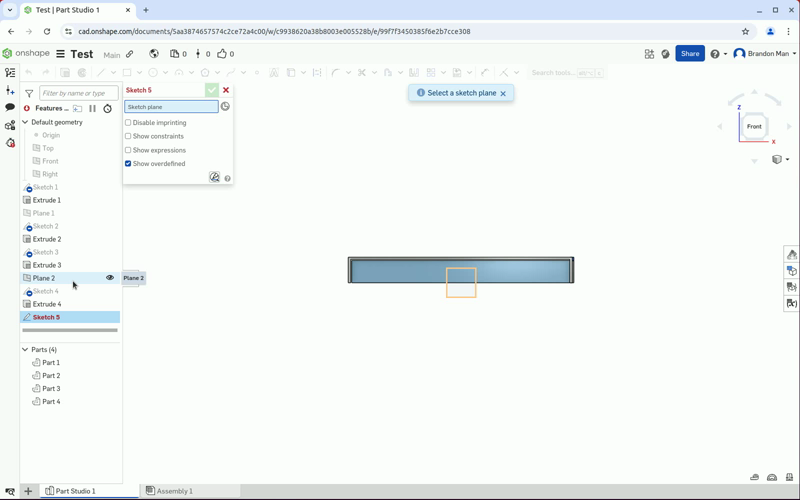
click(73, 280)
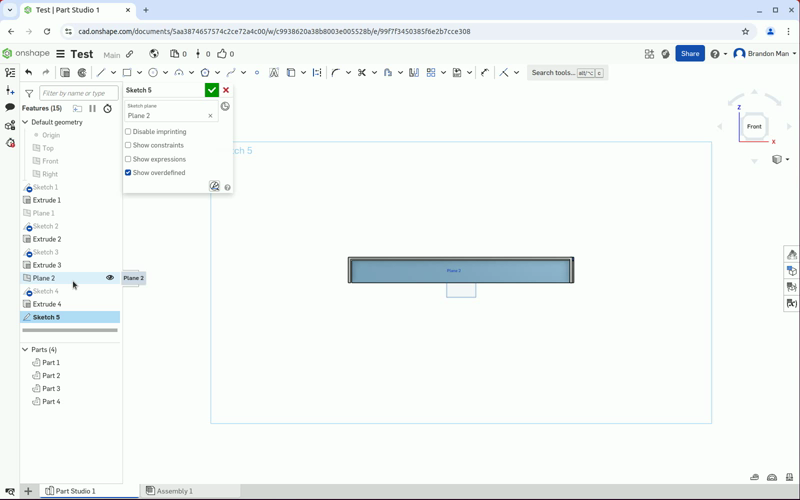
mouse_move(73, 352)
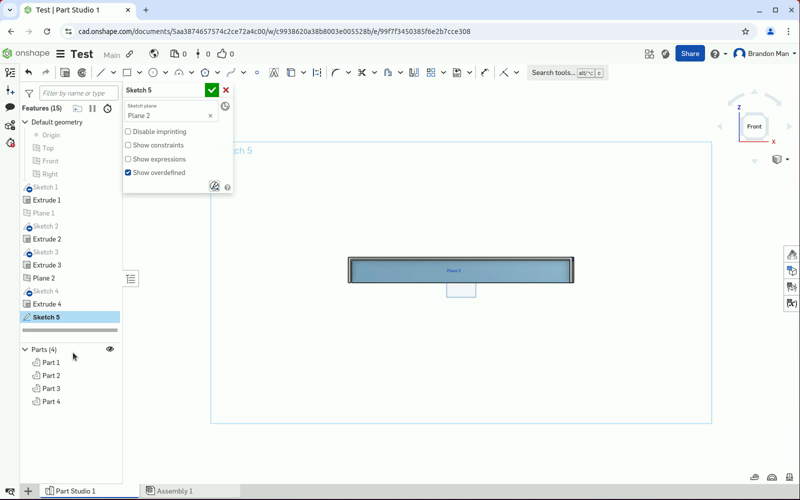
key(y)
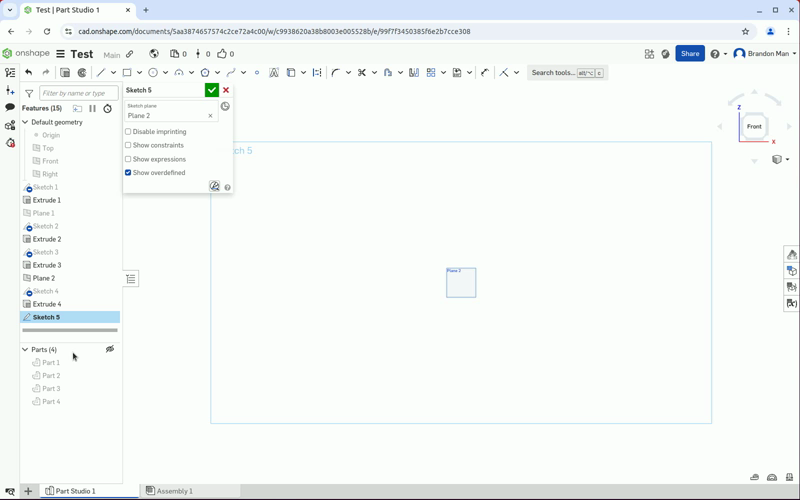
key(l)
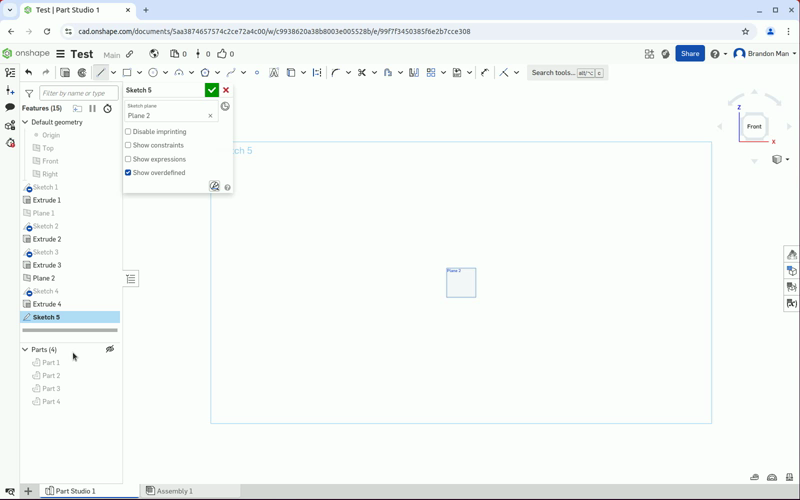
key_down(shift)
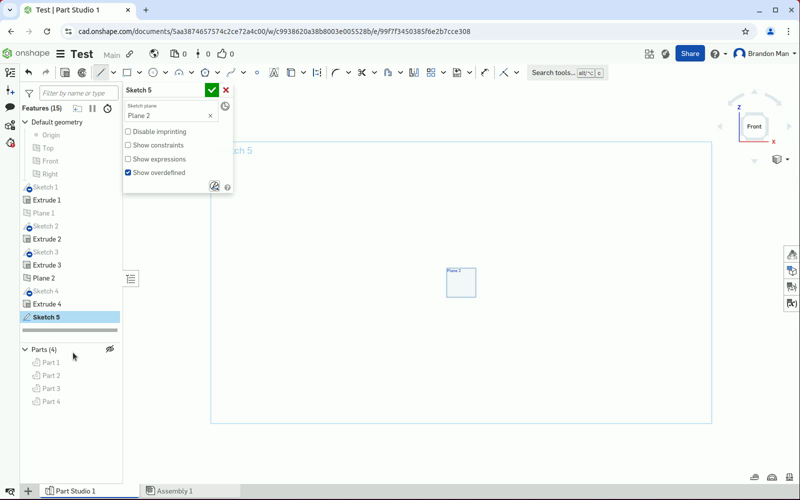
mouse_move(351, 282)
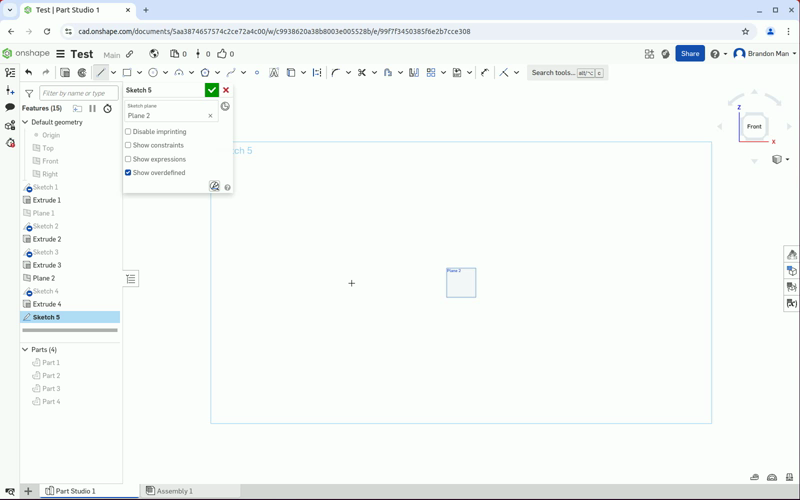
click(351, 282)
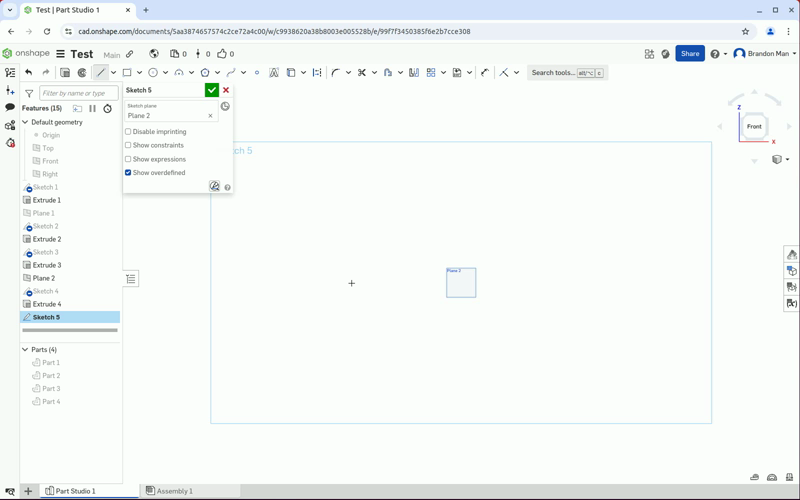
key_up(shift)
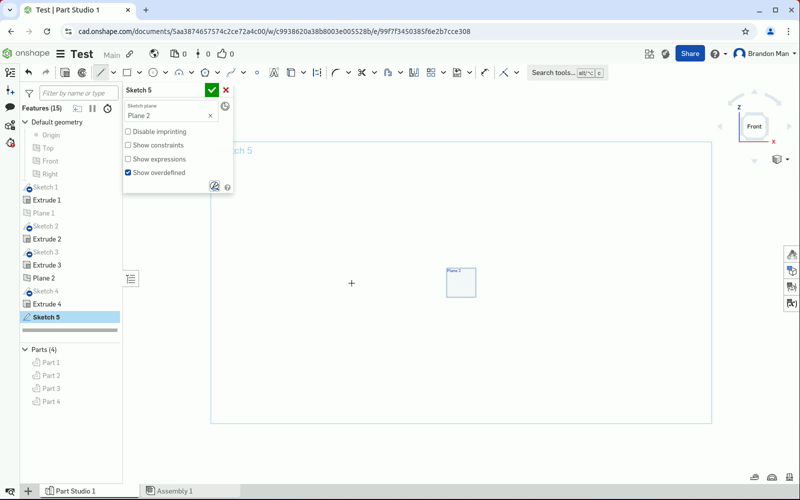
key_down(shift)
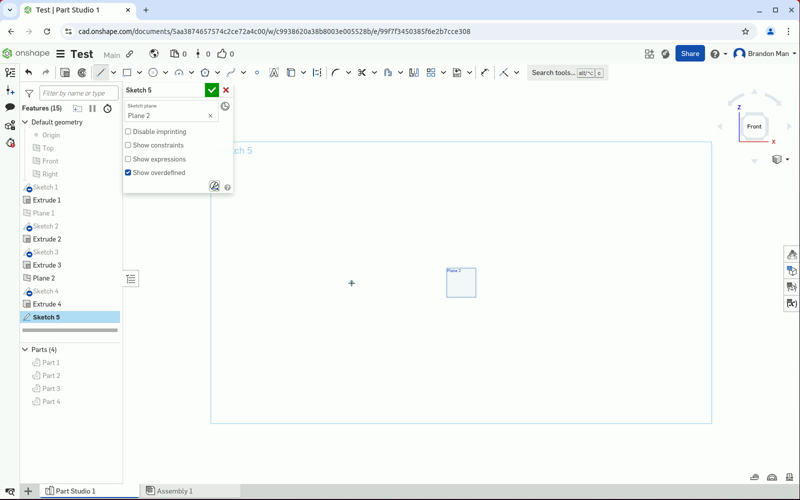
mouse_move(569, 282)
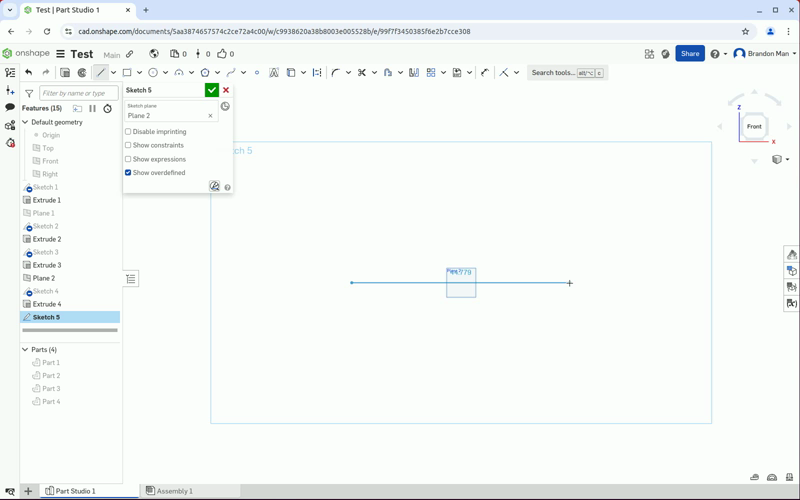
click(569, 282)
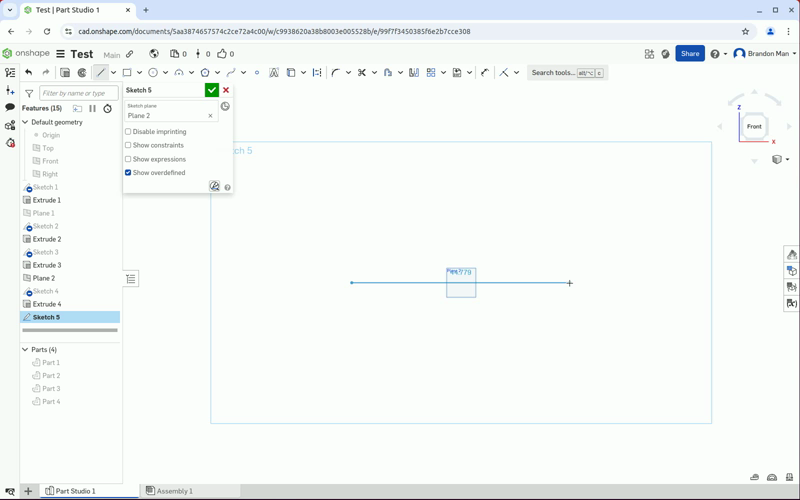
key_up(shift)
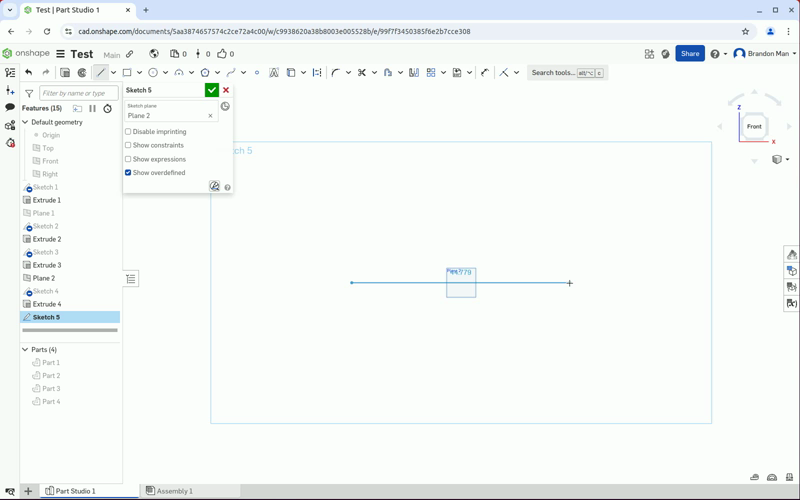
key_down(shift)
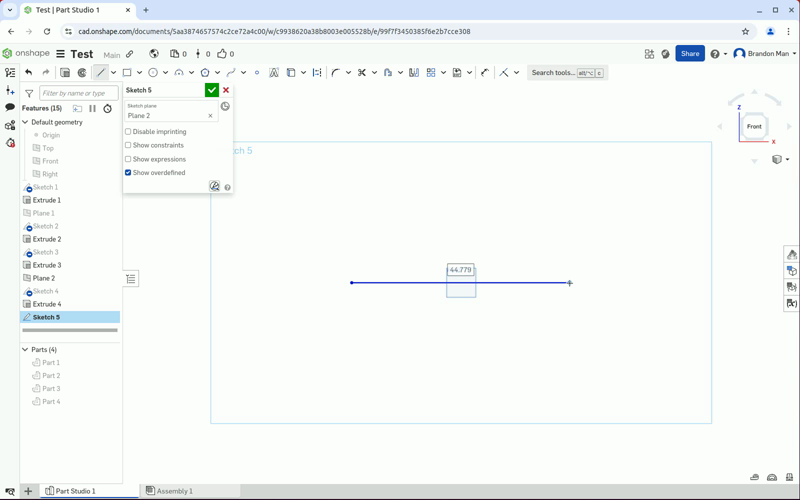
mouse_move(589, 282)
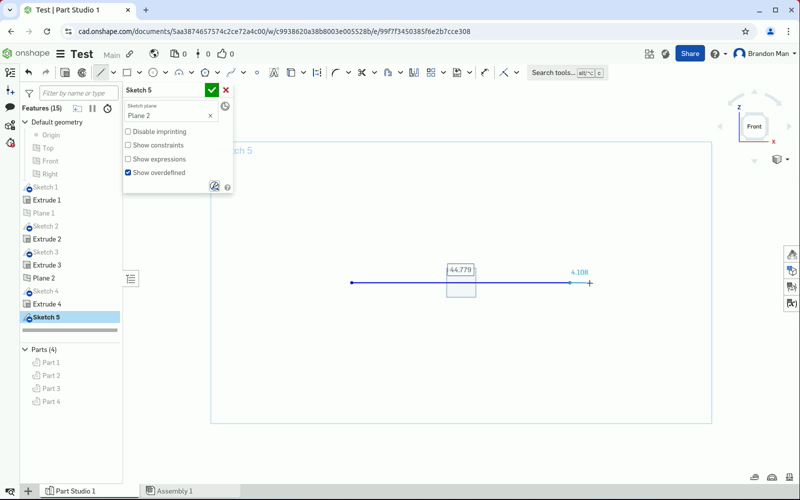
mouse_move(569, 260)
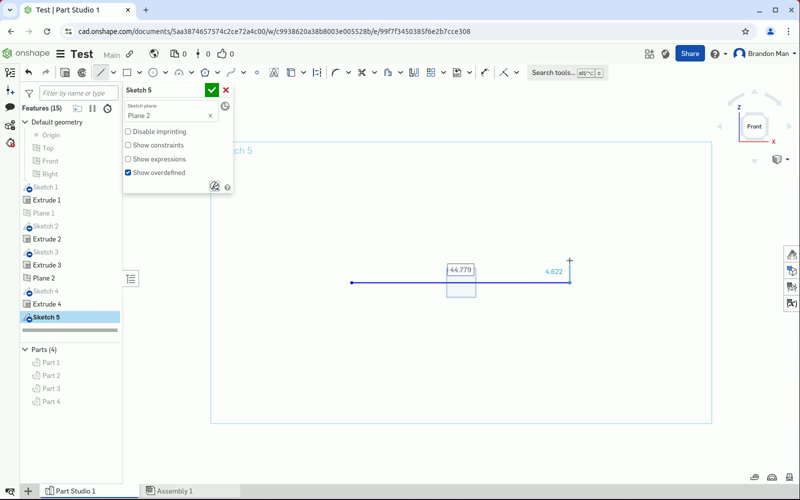
click(569, 260)
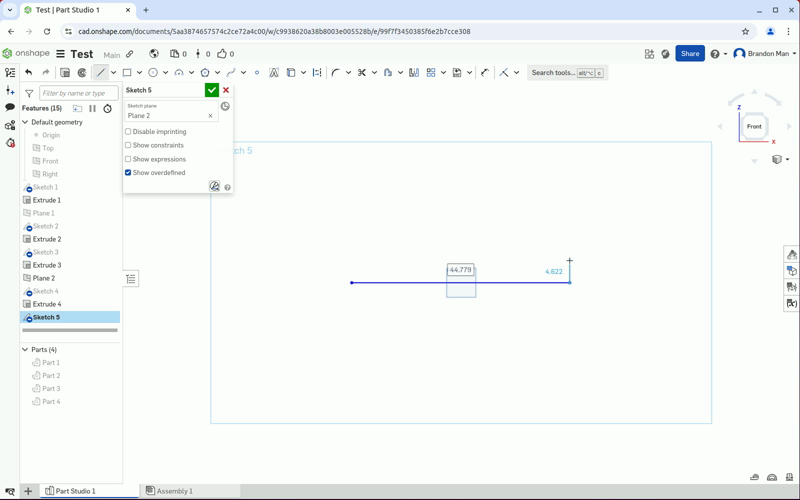
key_up(shift)
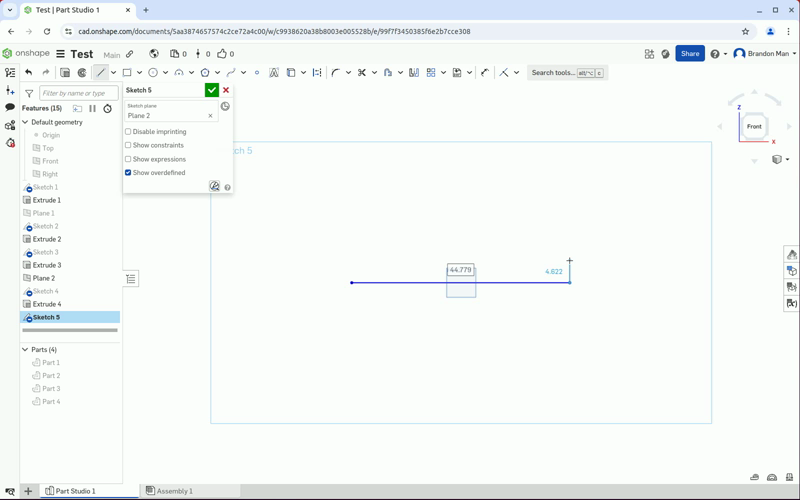
key_down(shift)
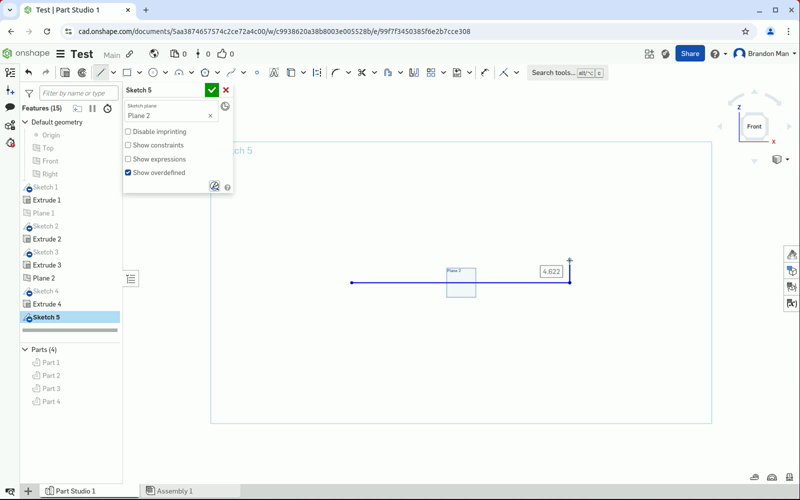
mouse_move(351, 260)
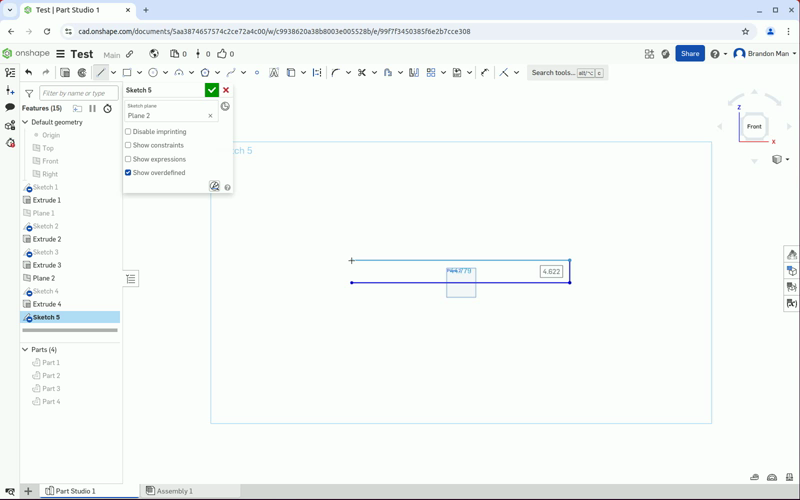
click(351, 260)
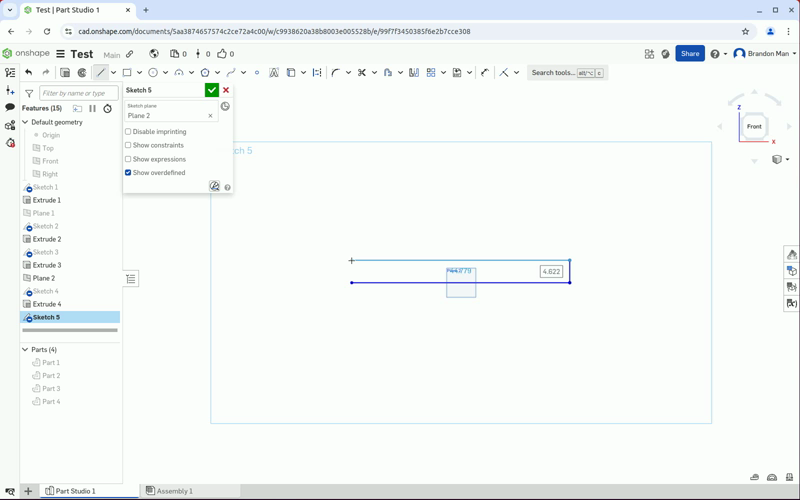
key_up(shift)
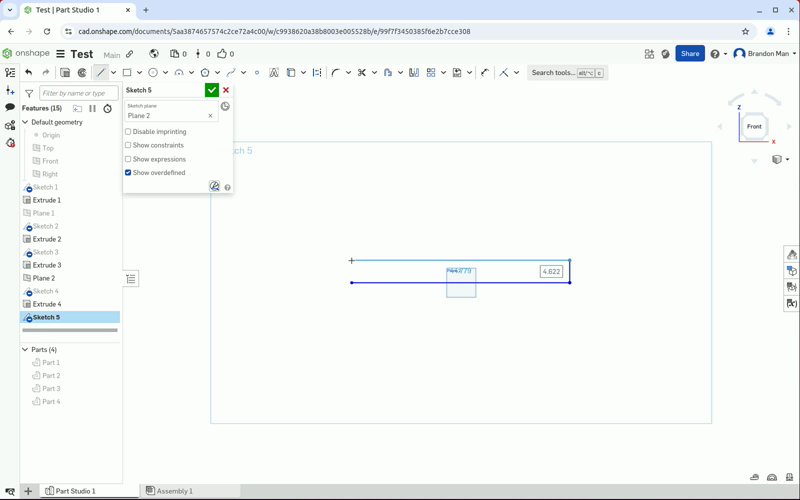
mouse_move(381, 260)
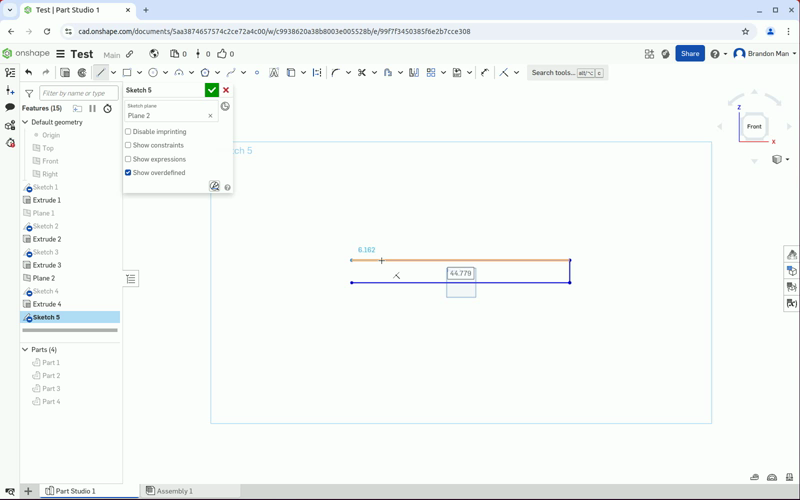
key_down(shift)
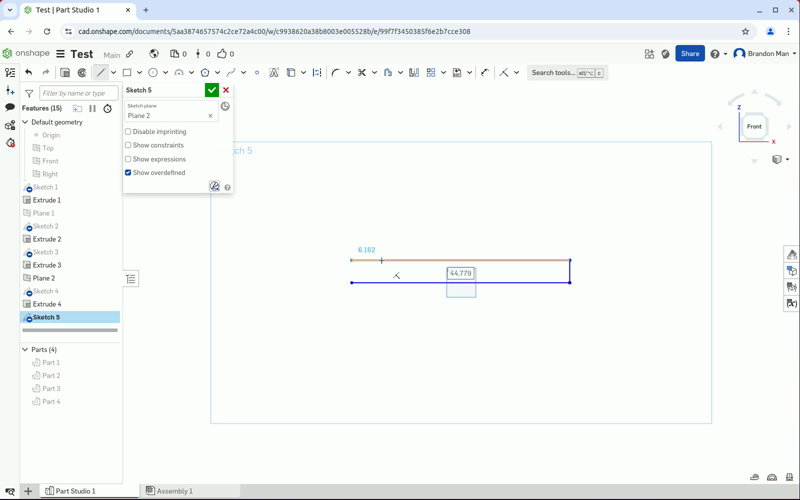
mouse_move(351, 282)
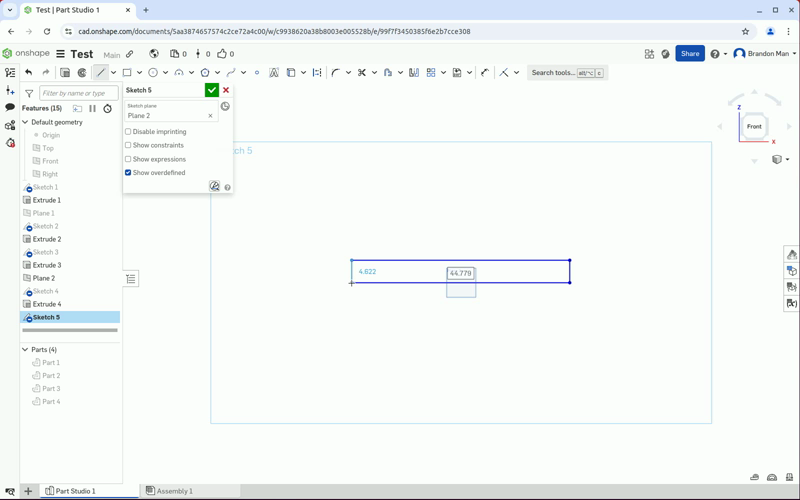
key_up(shift)
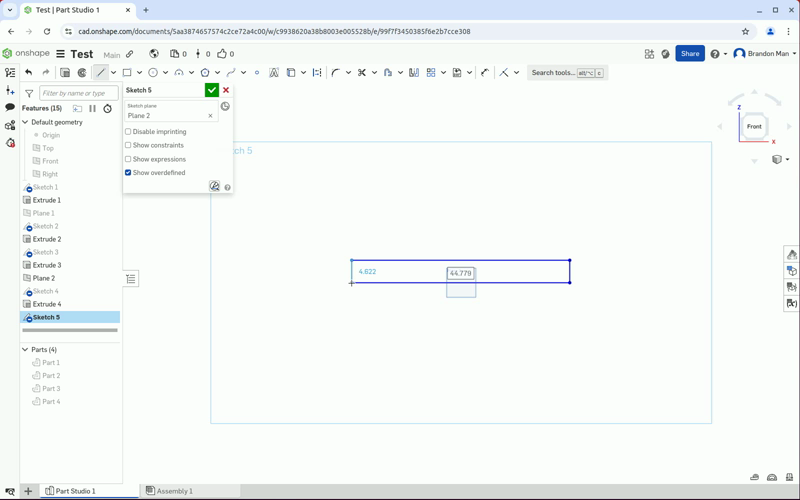
click(351, 282)
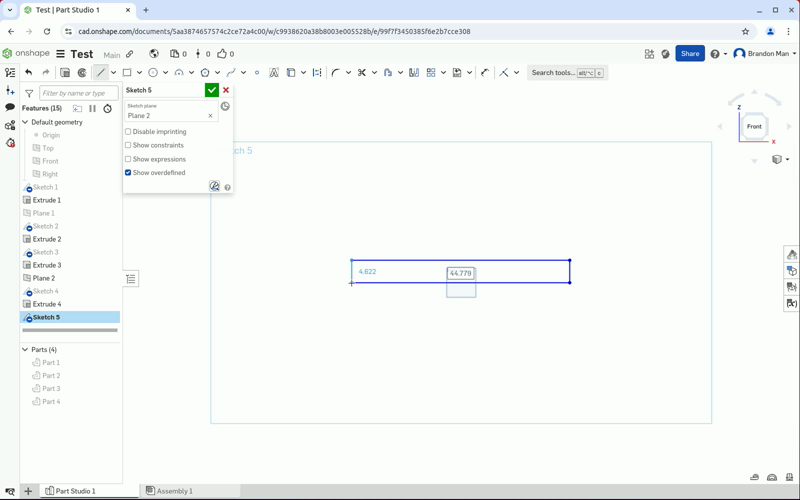
key(esc)
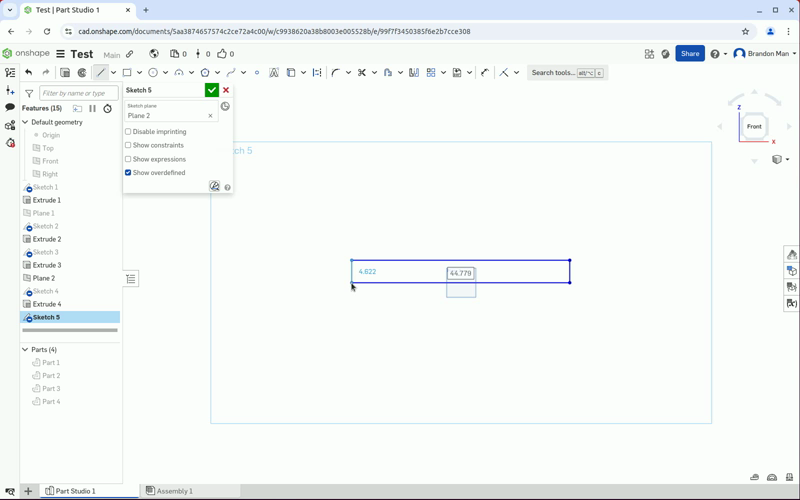
mouse_move(558, 272)
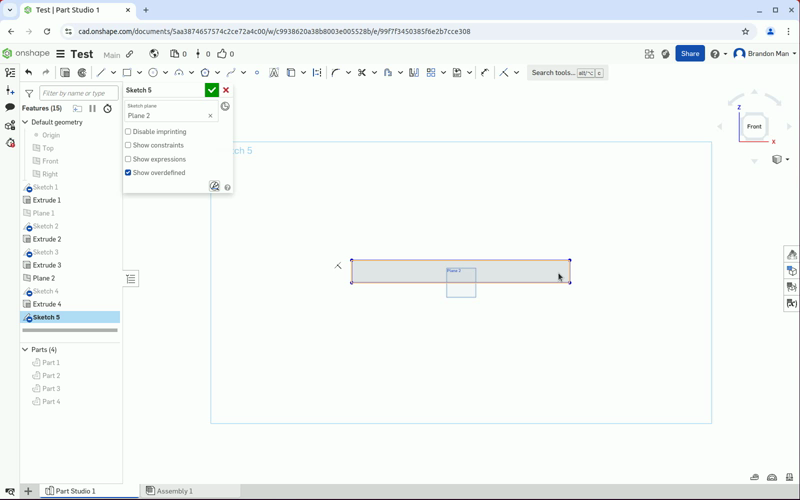
click(558, 272)
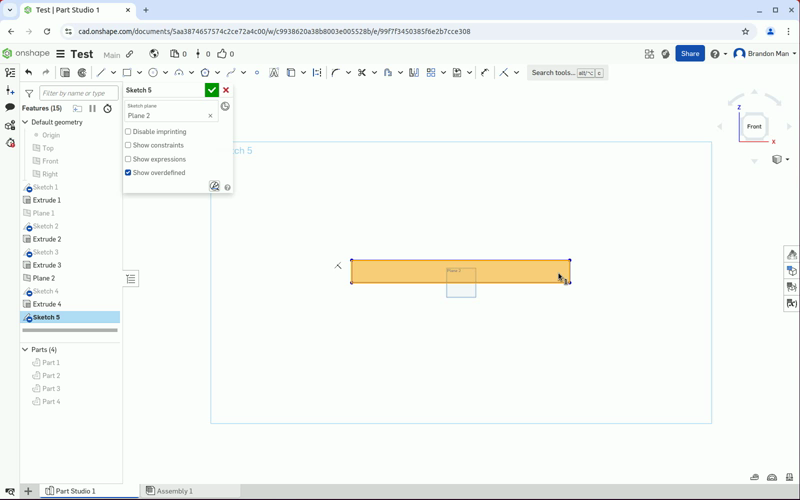
mouse_move(73, 352)
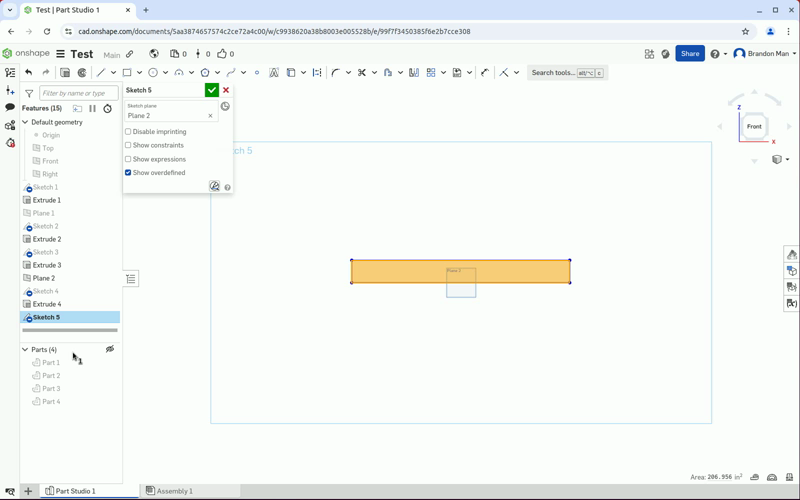
key(shift+y)
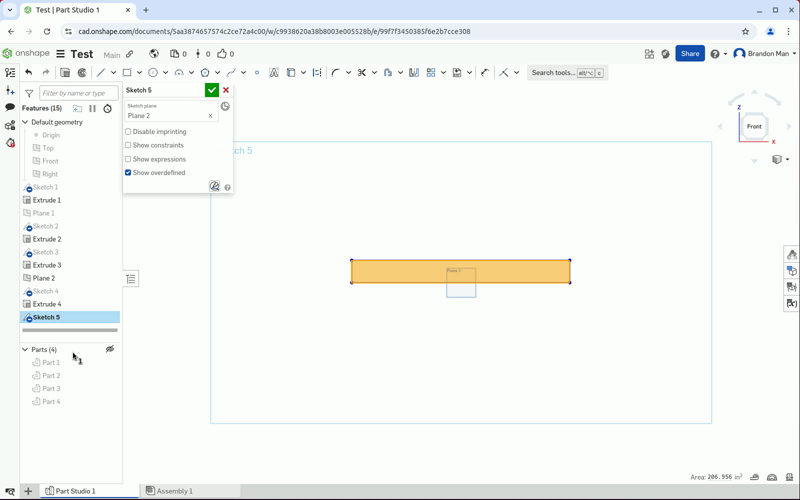
key(shift+e)
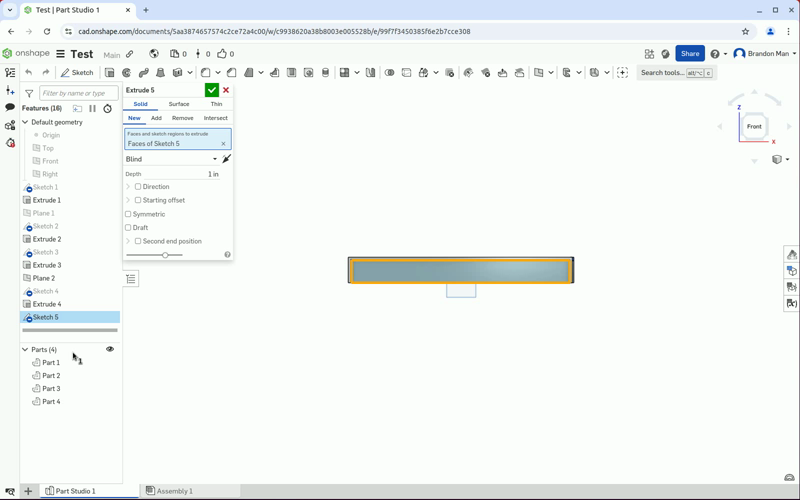
mouse_move(143, 106)
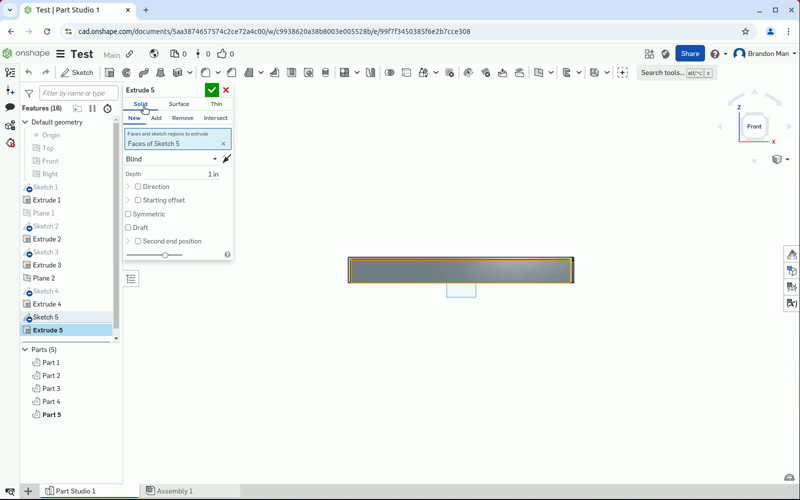
click(143, 106)
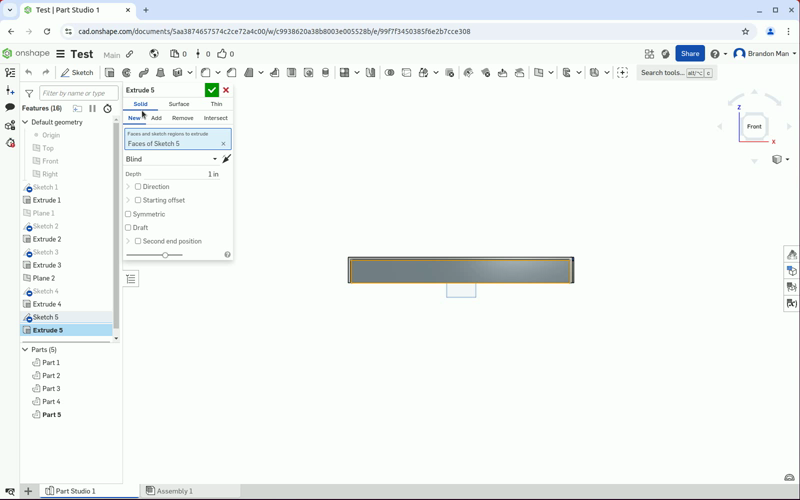
mouse_move(137, 120)
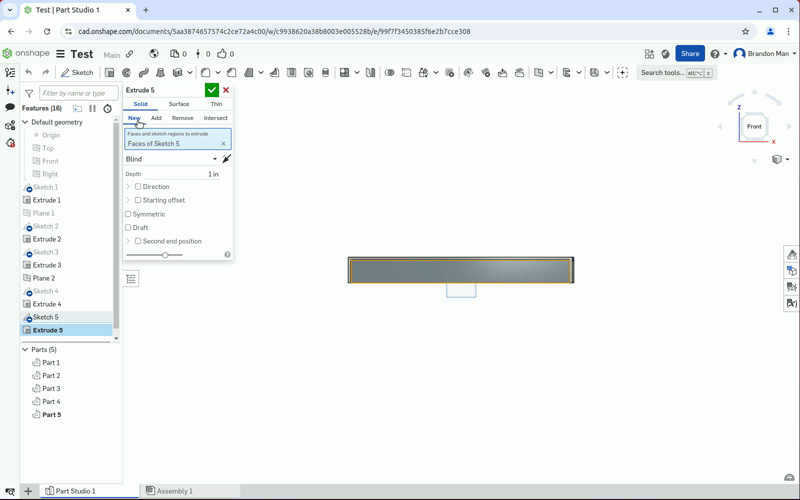
click(137, 120)
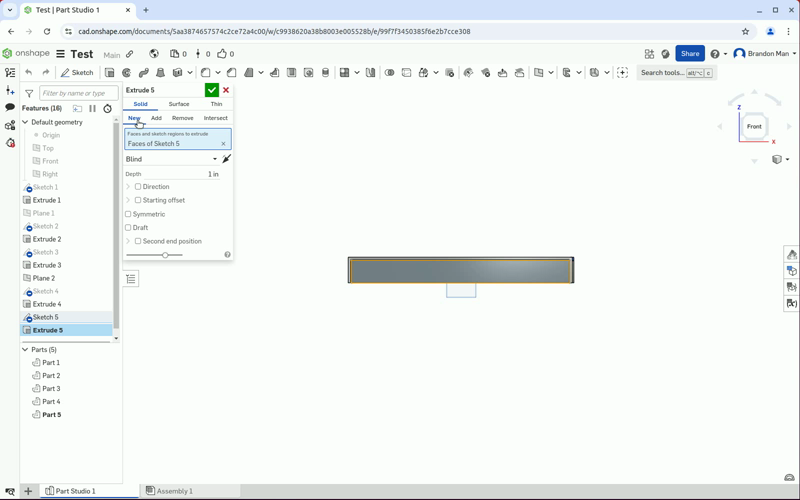
key(tab, 4)
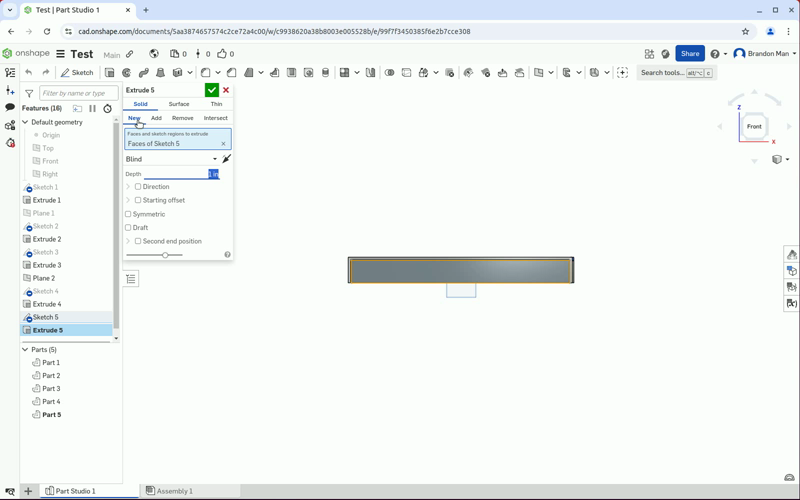
text(0.722)
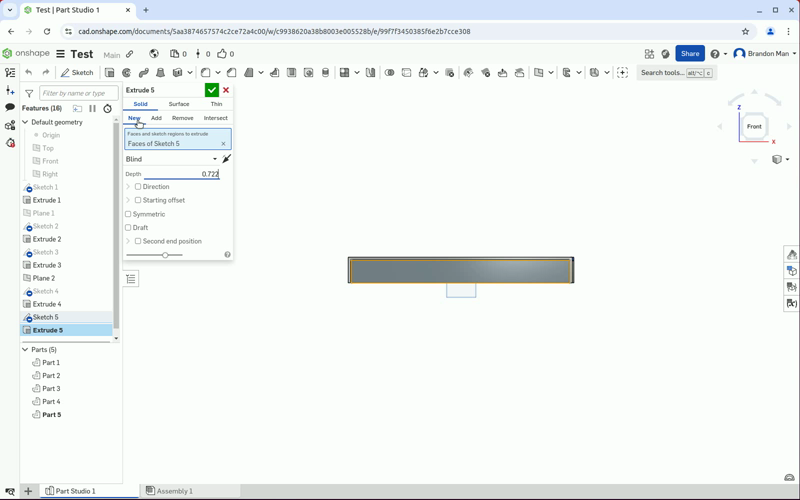
key(enter)
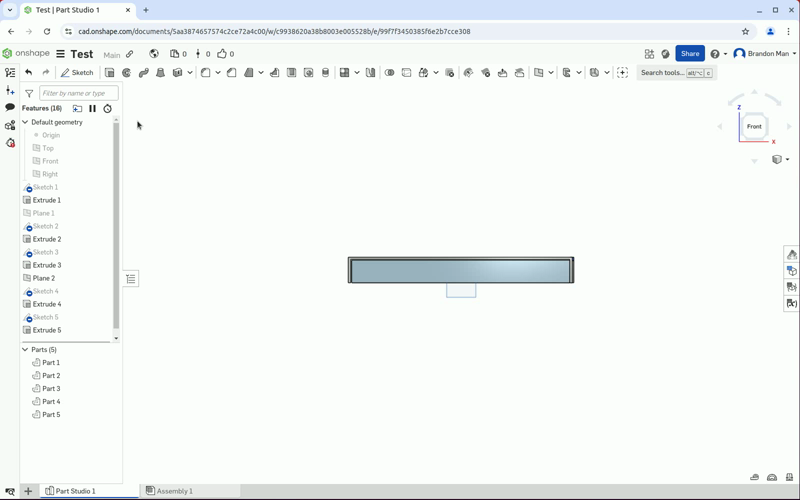
key(shift+h)
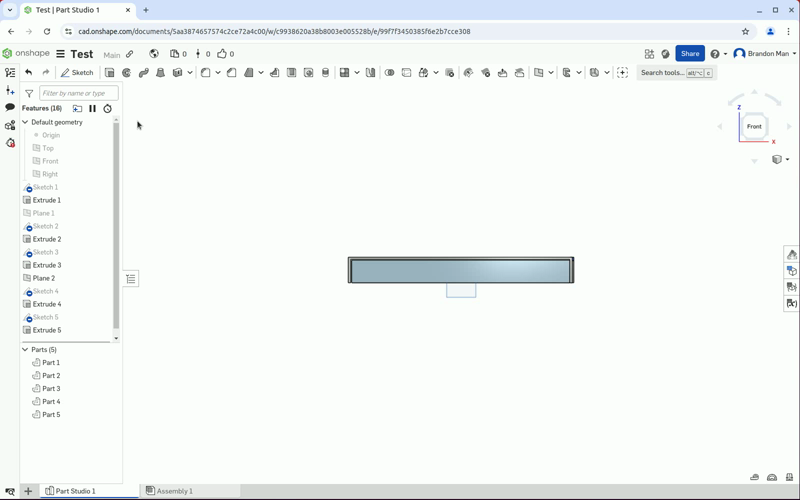
key(shift+h)
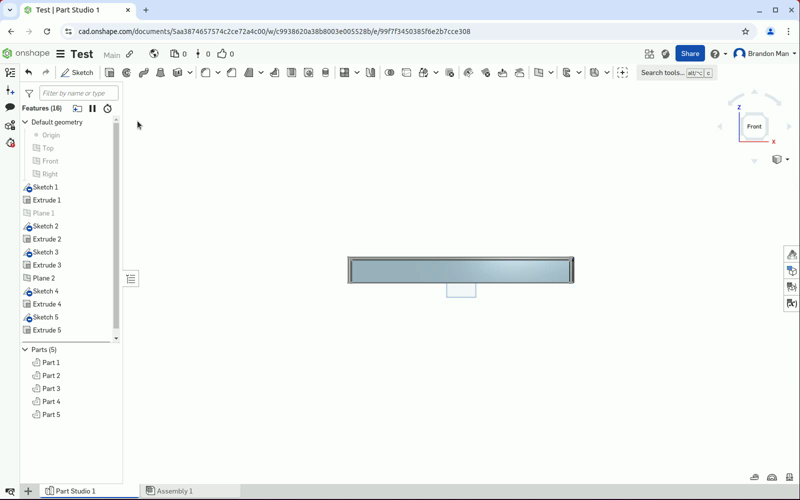
key(shift+7)
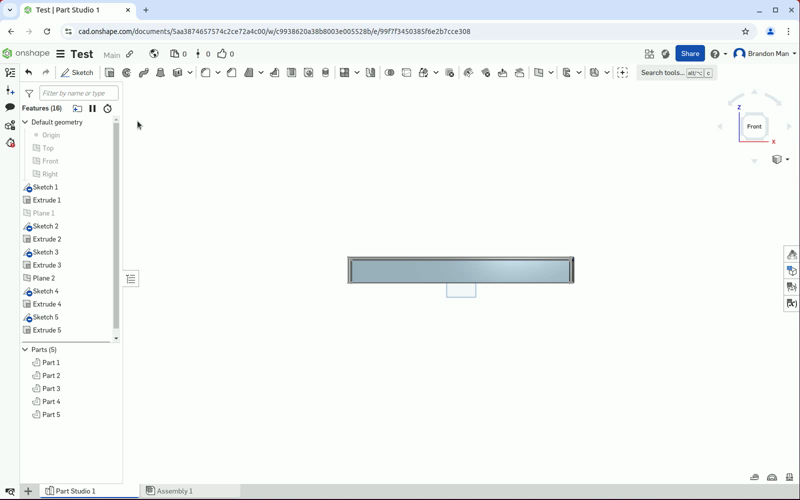
key(left, 2)
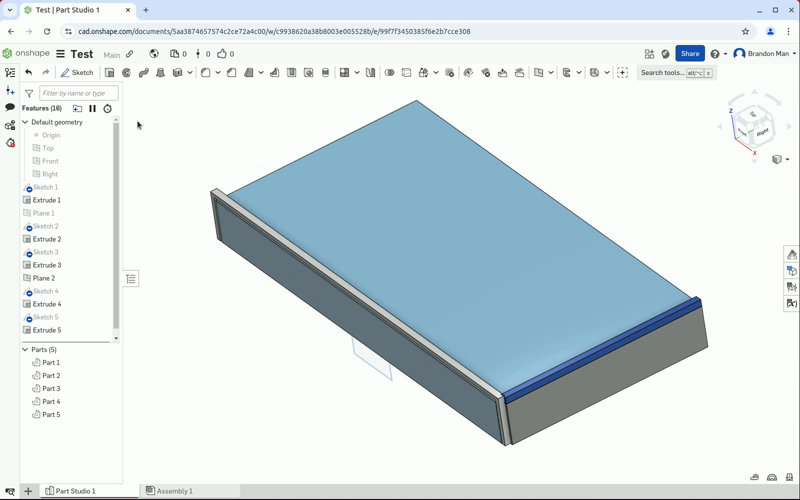
key(down, 2)
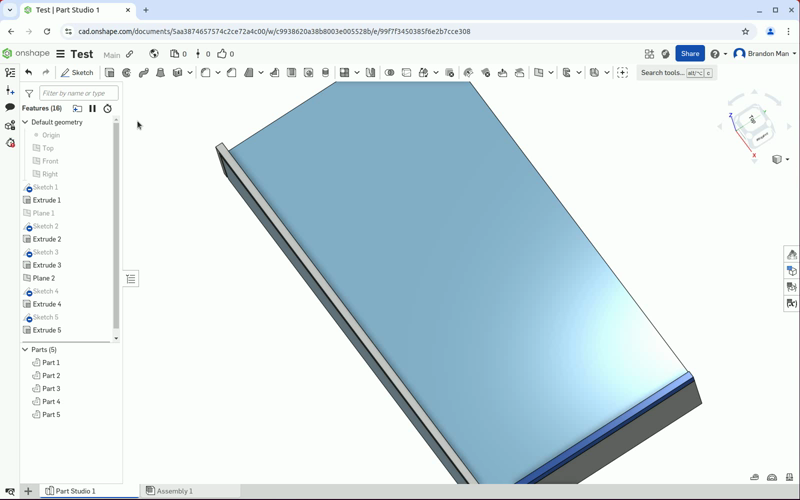
key(up, 2)
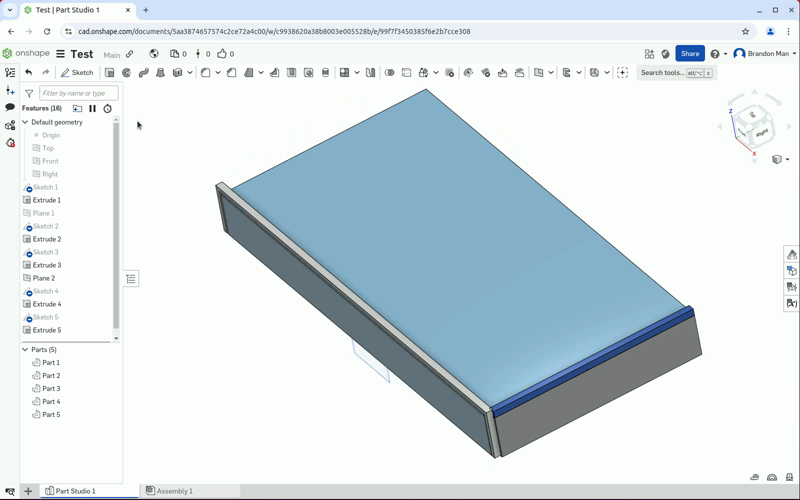
key(right, 2)
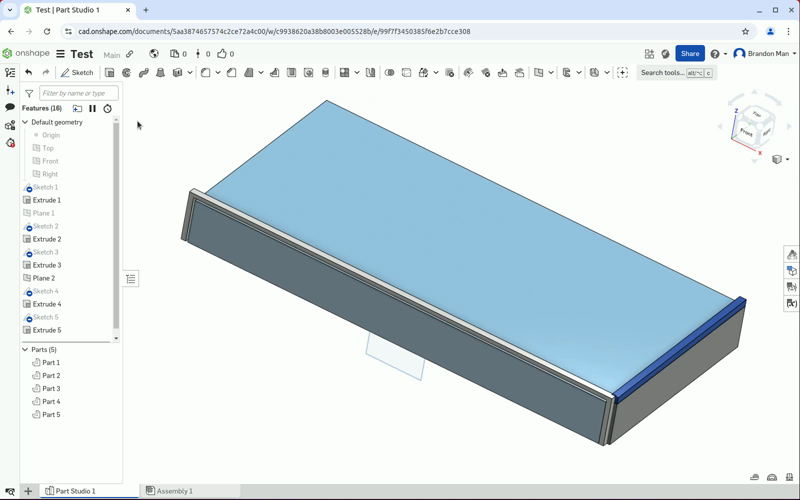
mouse_move(69, 189)
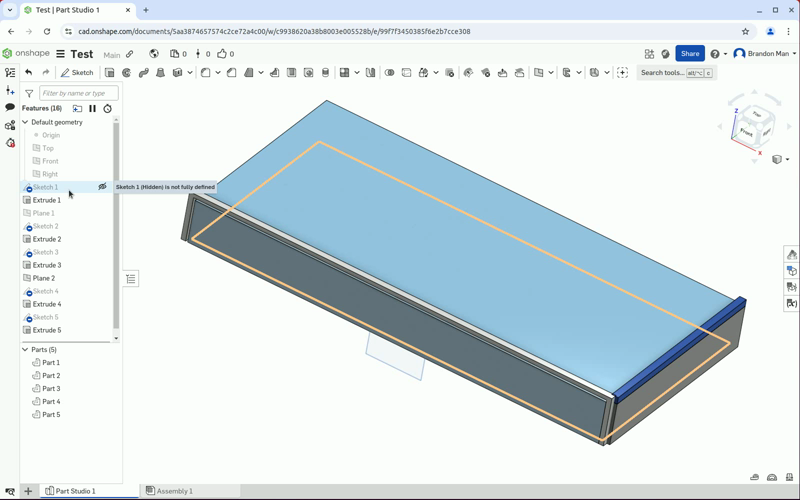
click(69, 189)